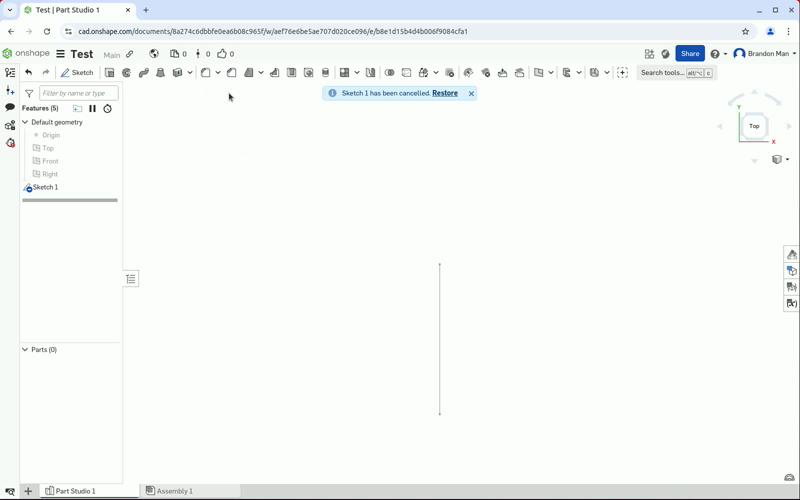
key(shift+h)
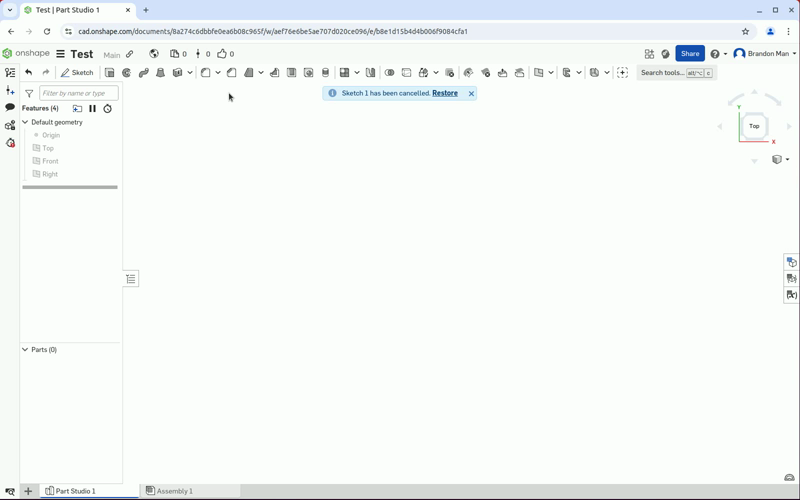
mouse_move(73, 352)
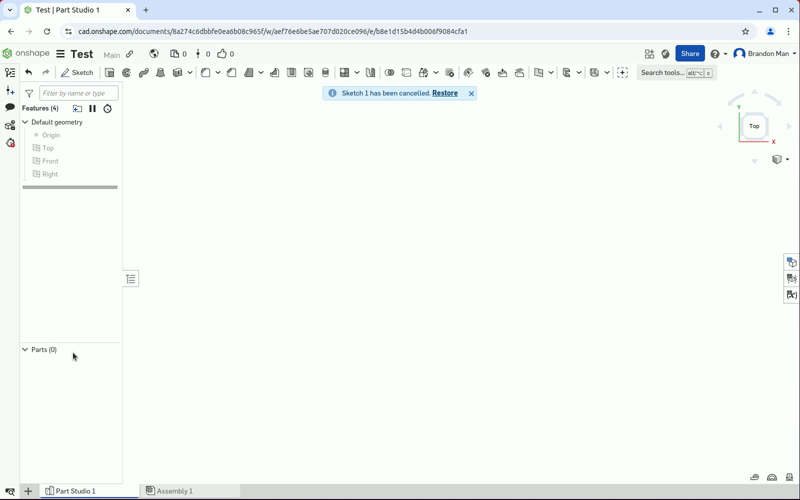
key(y)
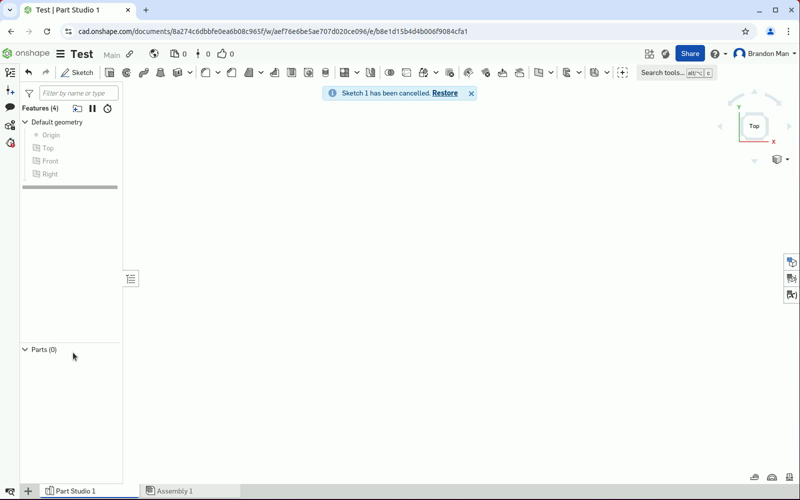
key(shift+p)
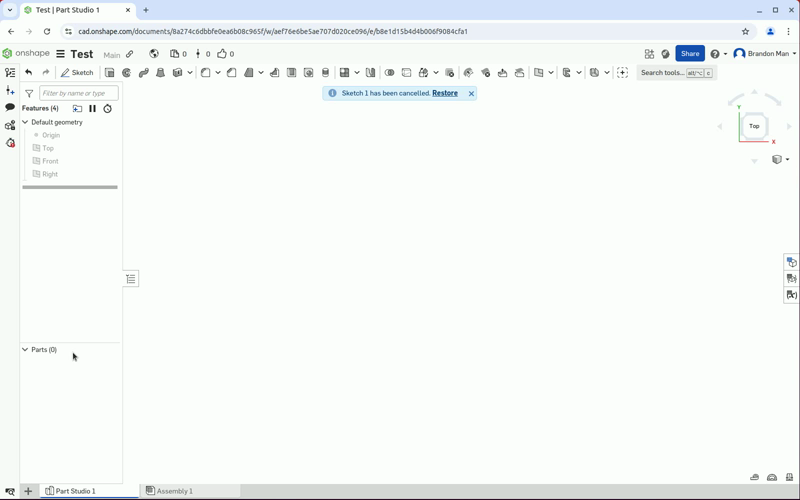
key(space)
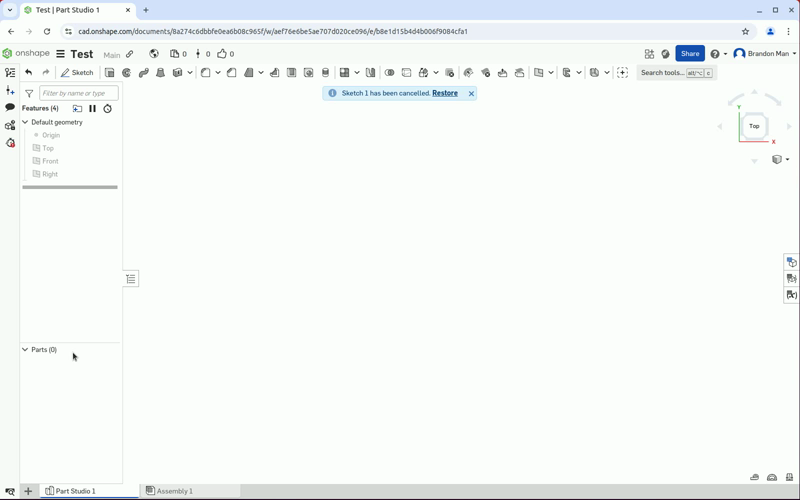
key_down(shift)
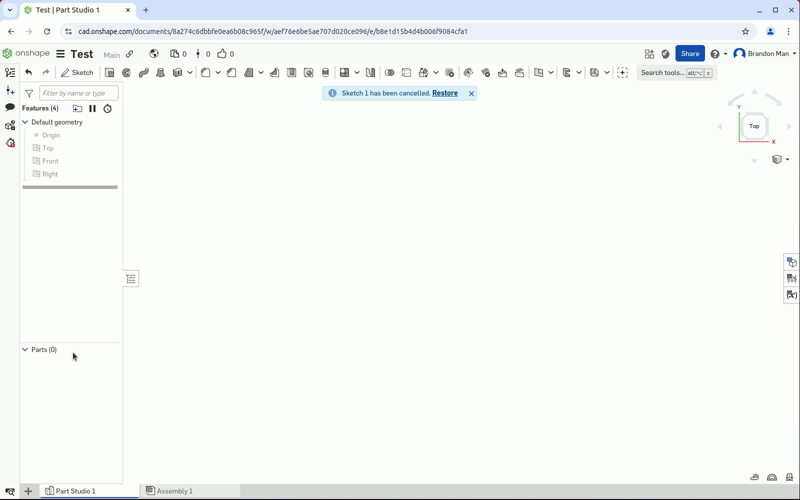
key(up)
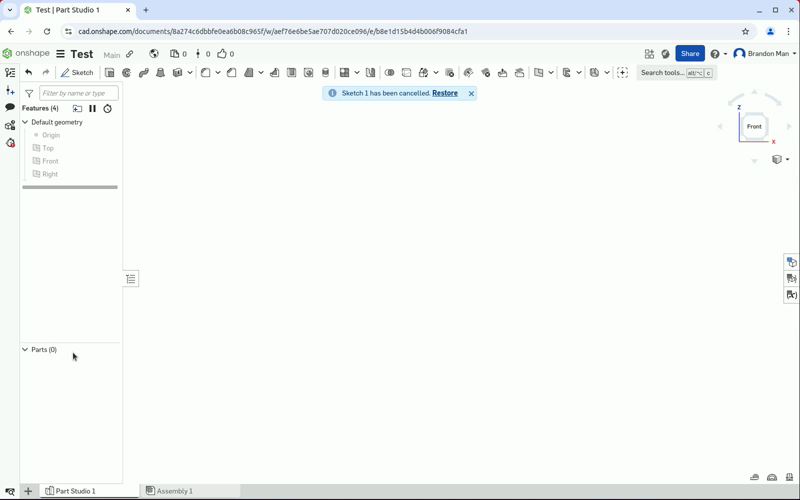
key_up(shift)
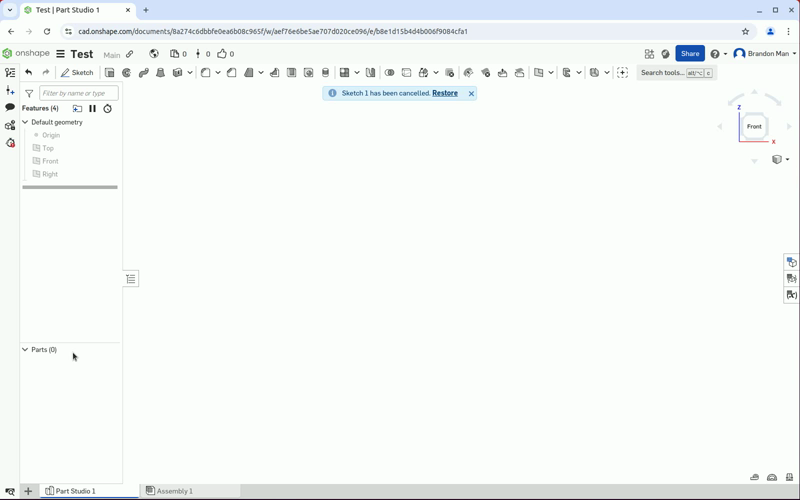
mouse_move(73, 352)
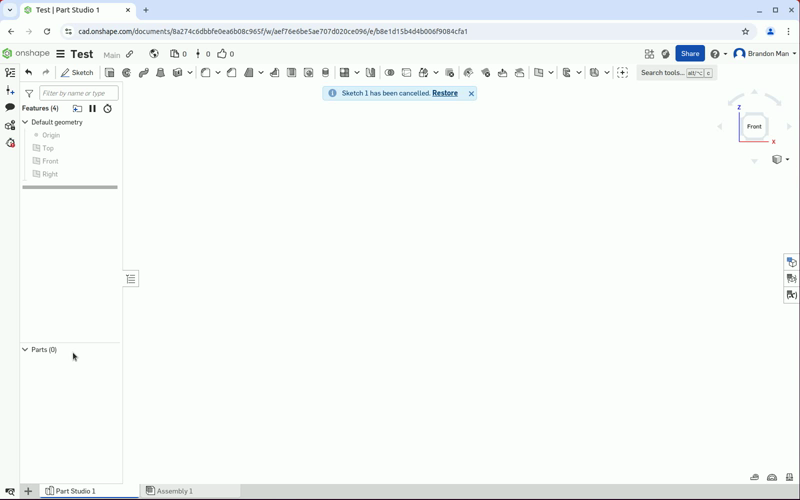
key(shift+y)
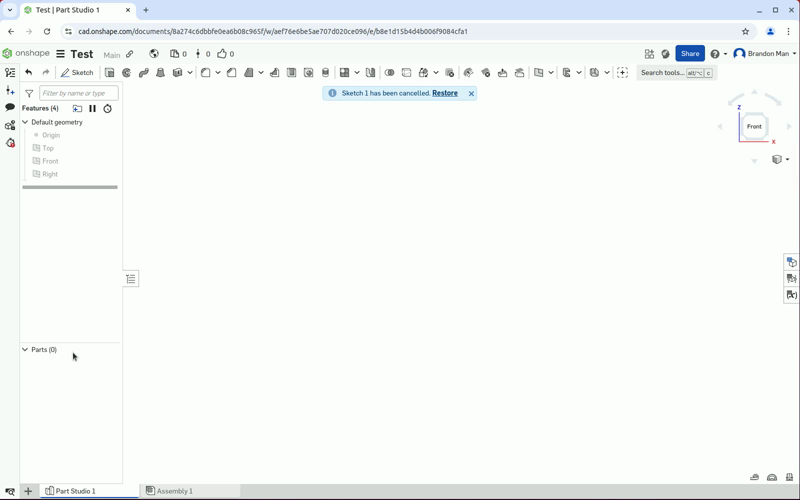
key(shift+s)
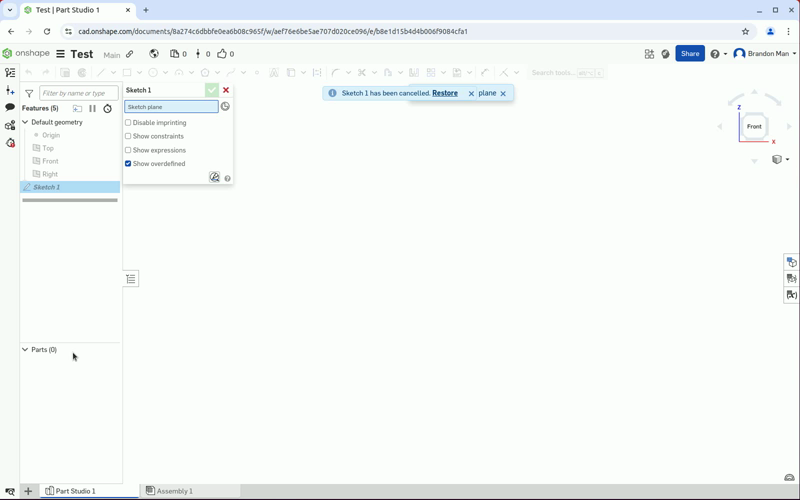
mouse_move(73, 163)
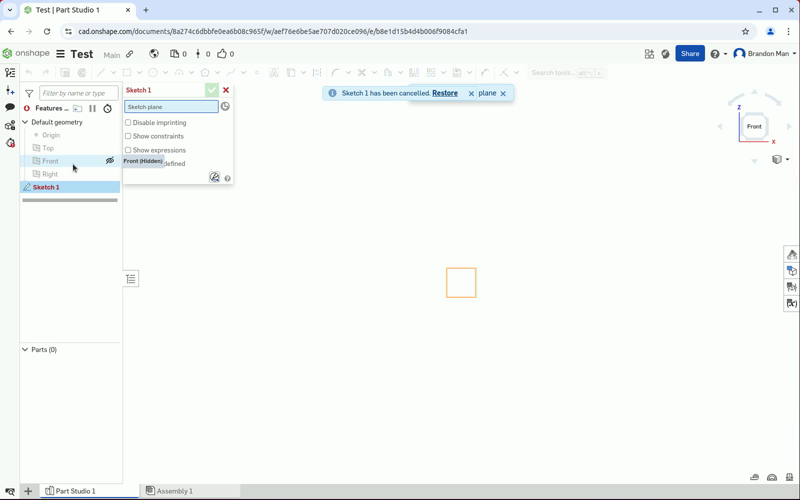
click(73, 163)
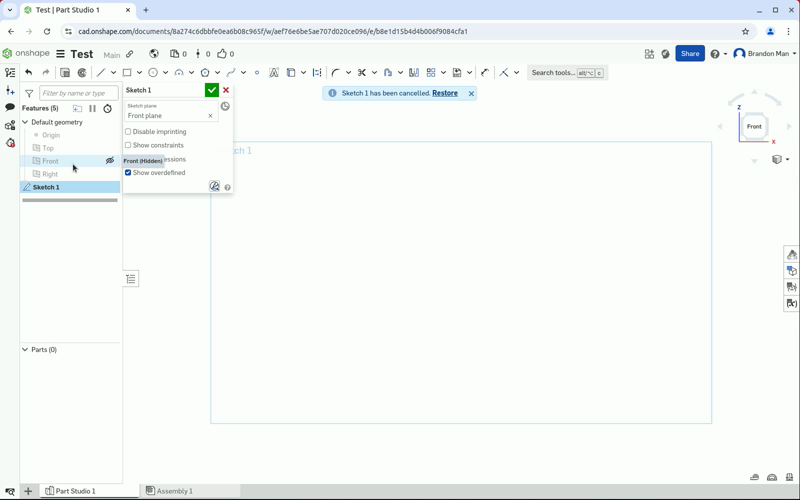
mouse_move(73, 352)
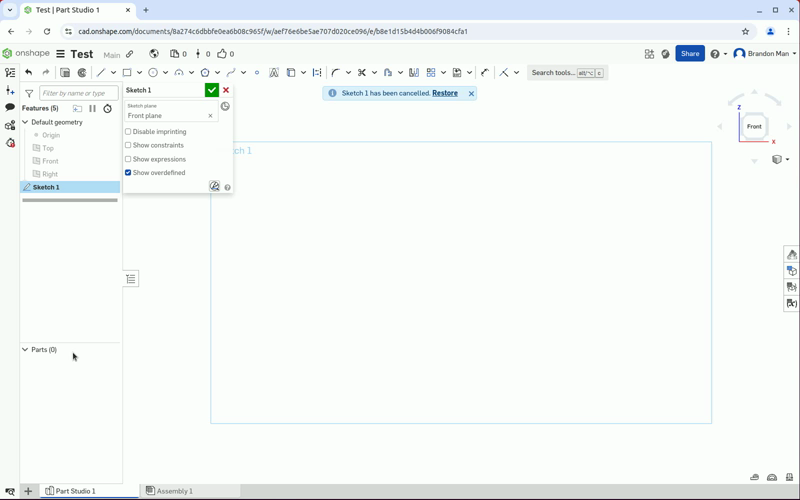
key(y)
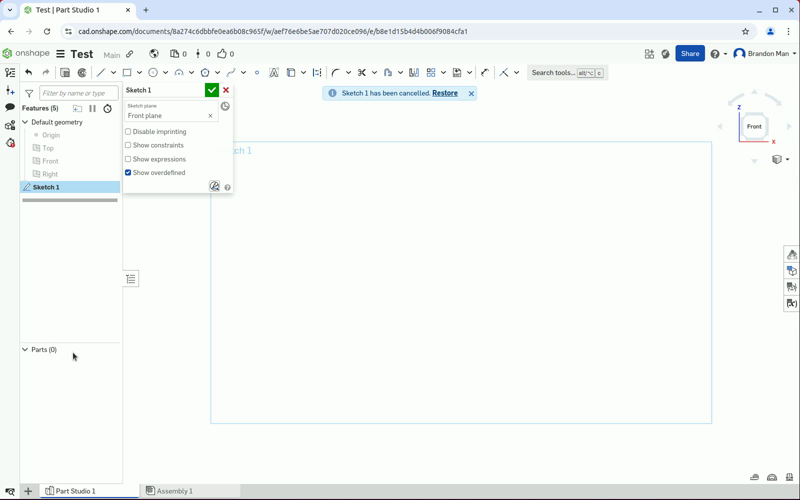
key(l)
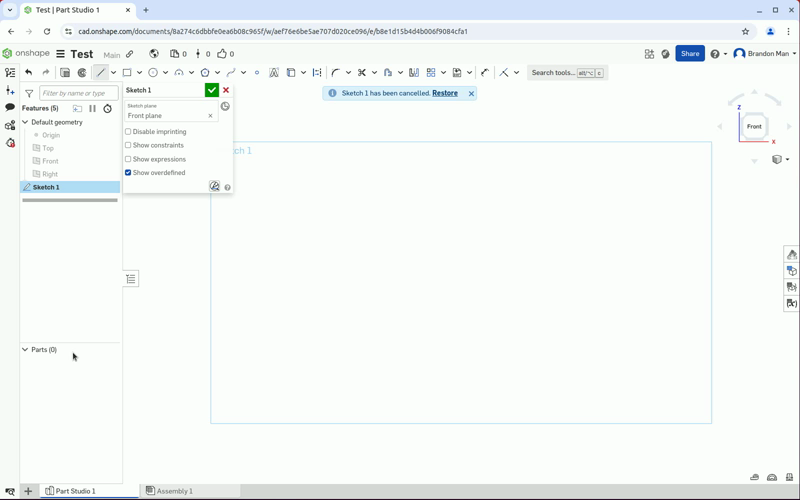
key_down(shift)
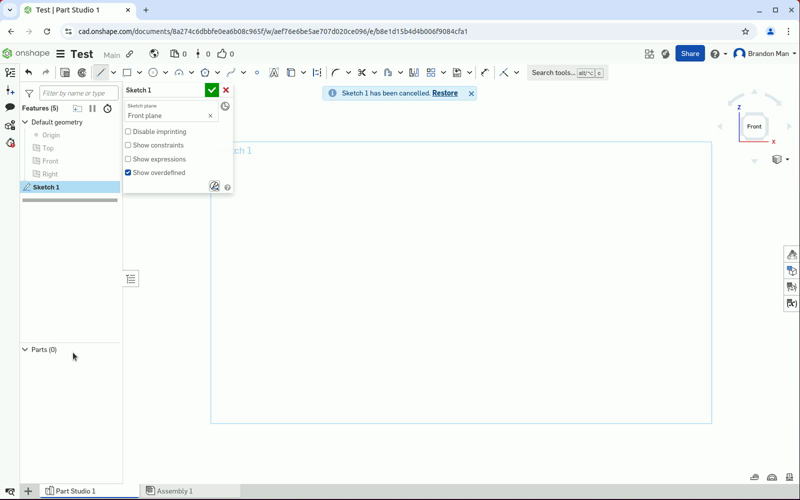
mouse_move(349, 266)
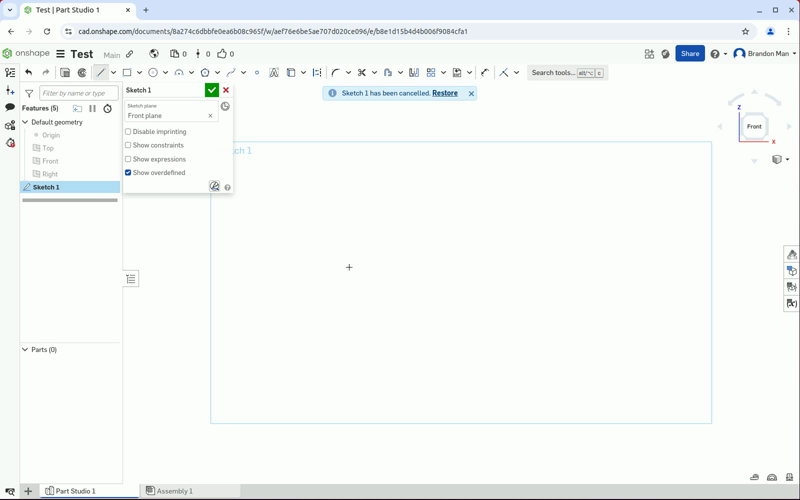
click(349, 266)
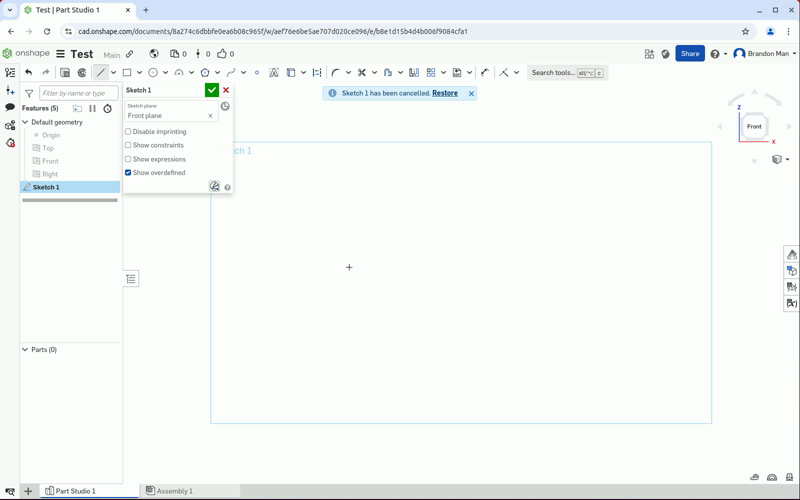
key_up(shift)
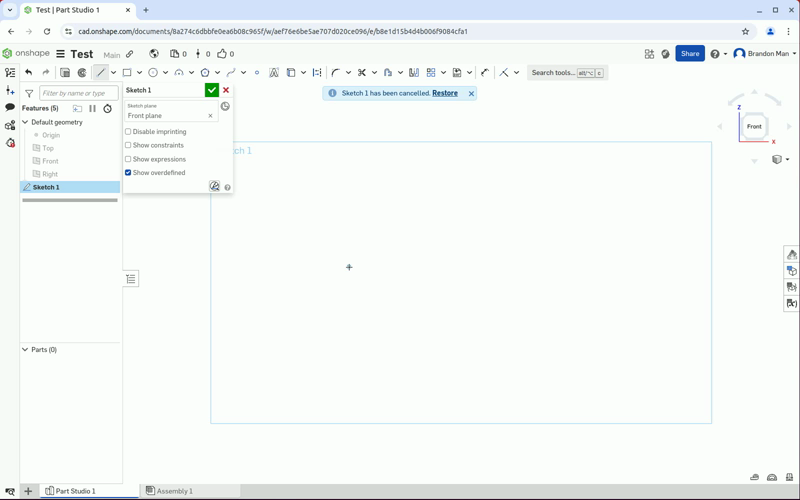
key_down(shift)
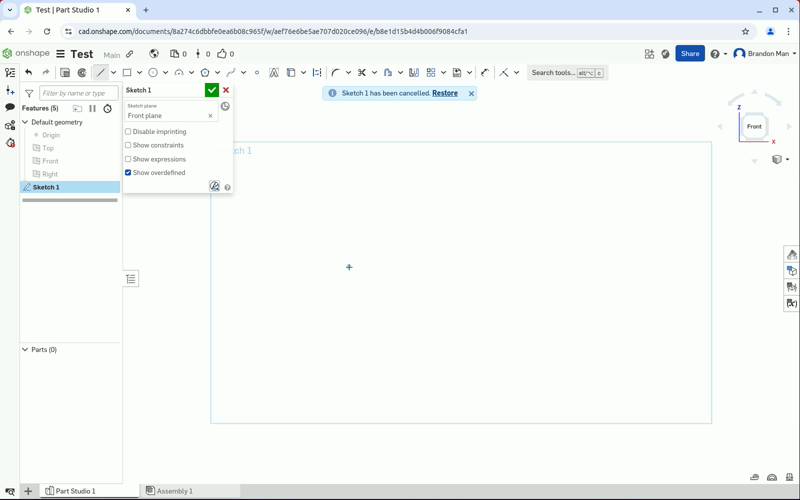
mouse_move(424, 266)
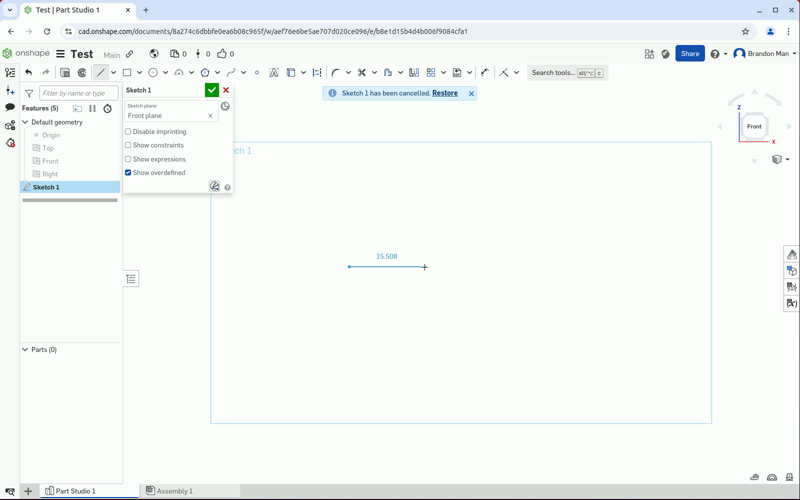
click(424, 266)
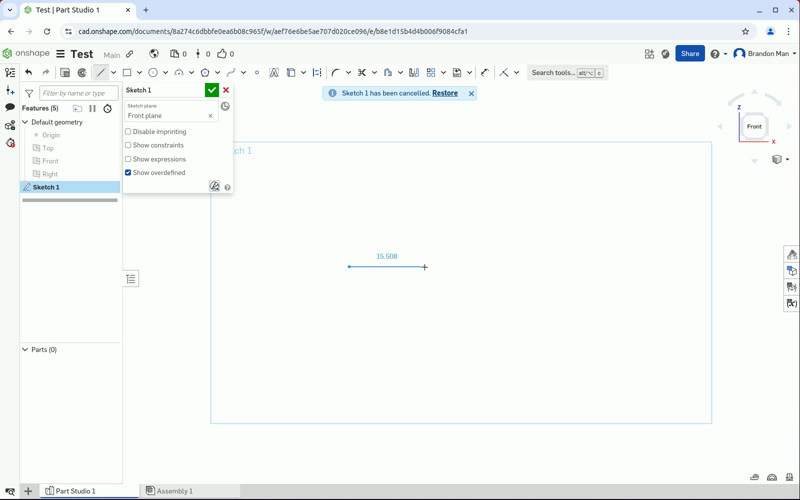
key_up(shift)
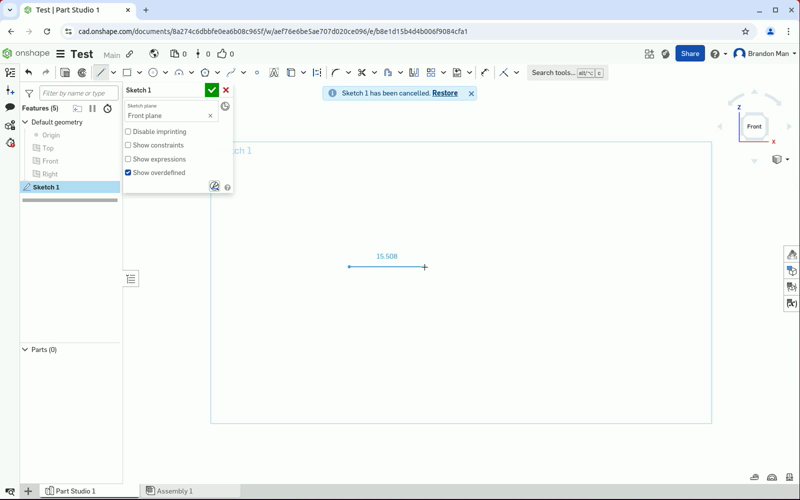
key_down(shift)
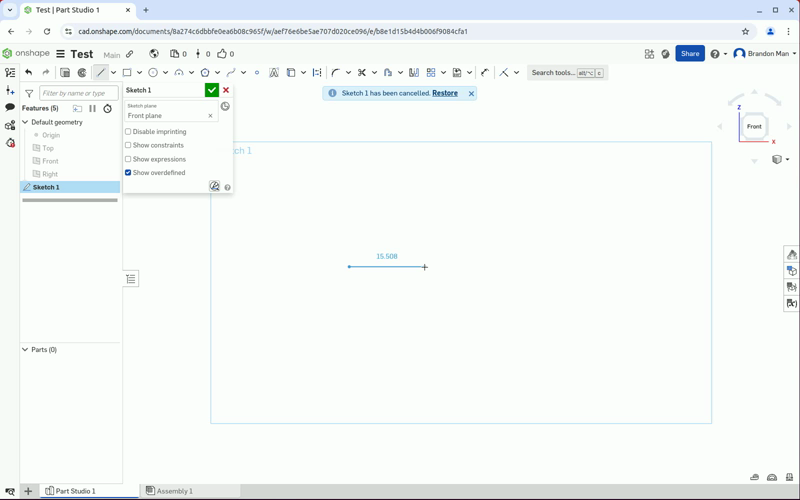
mouse_move(454, 266)
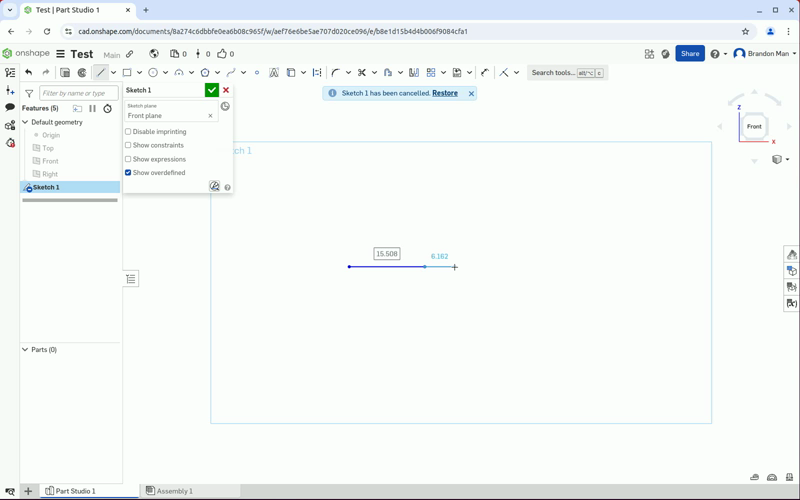
mouse_move(424, 259)
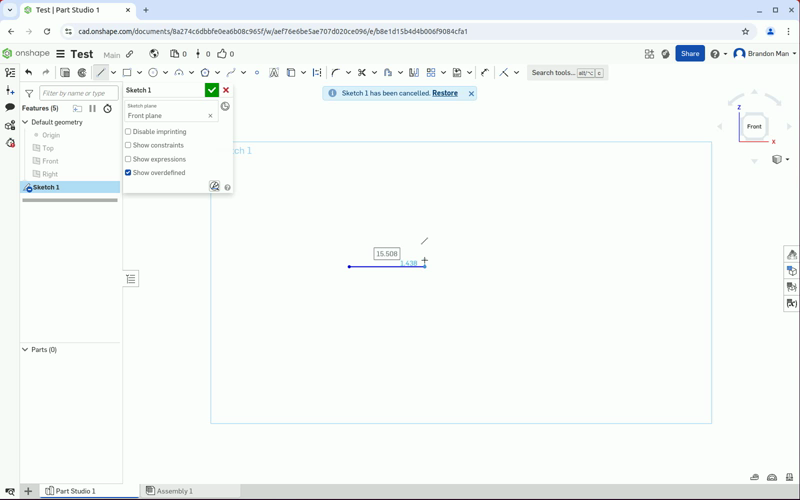
scroll(6)
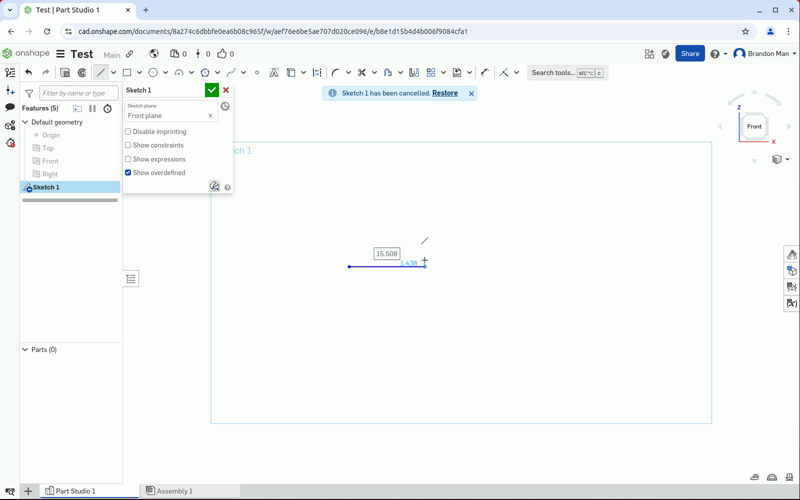
scroll(6)
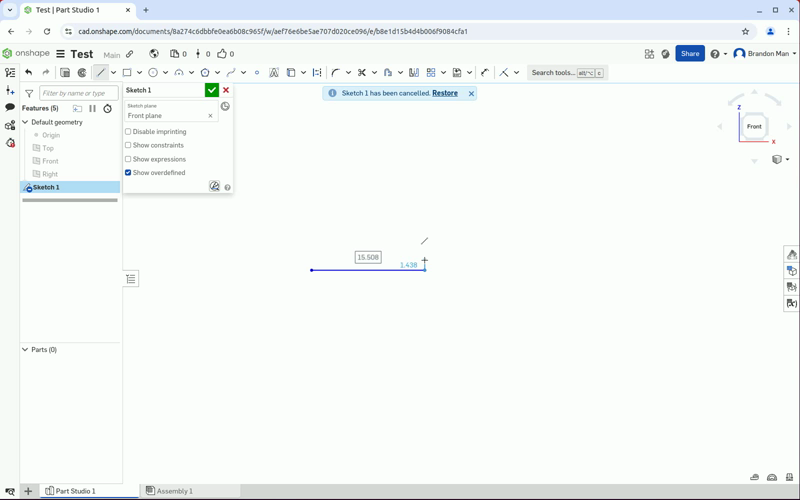
scroll(6)
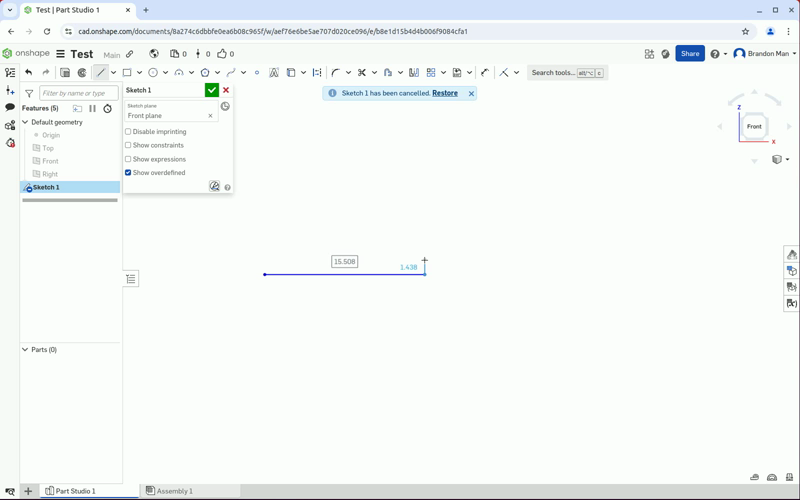
scroll(6)
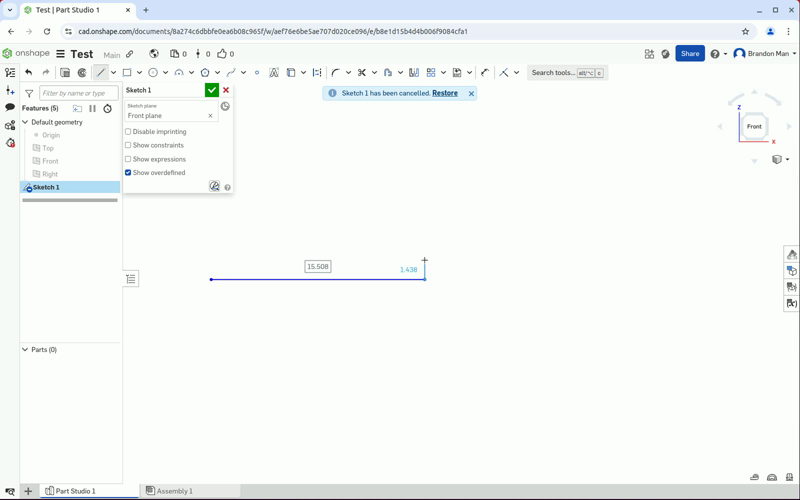
scroll(6)
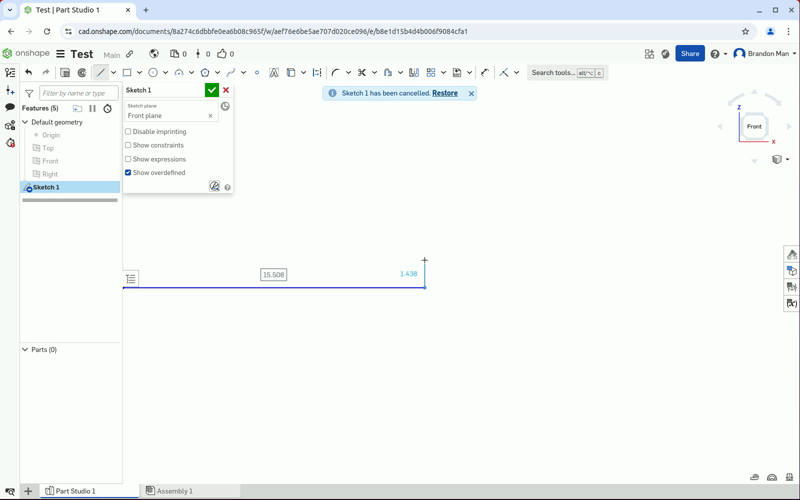
scroll(6)
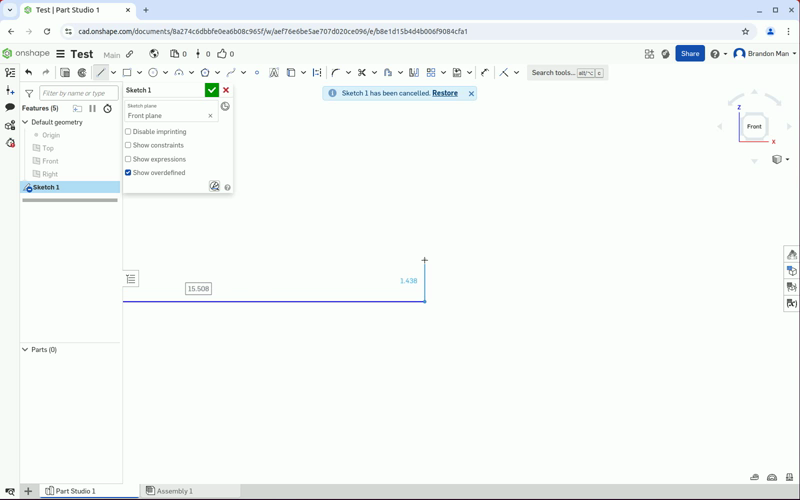
scroll(6)
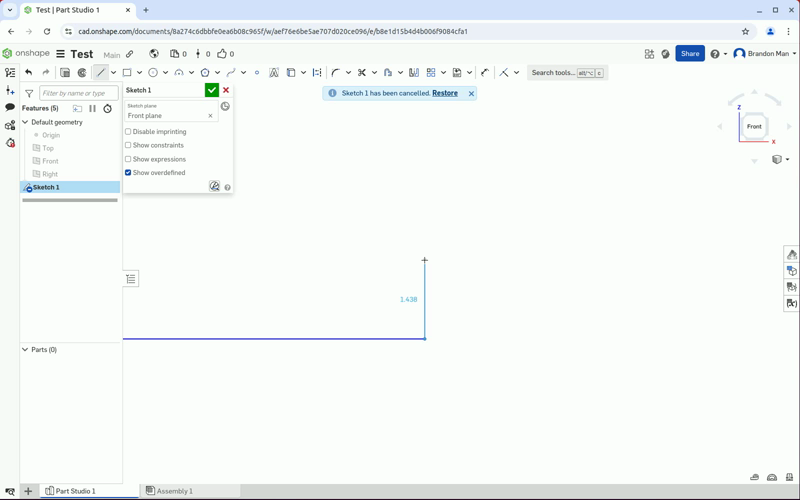
click(424, 259)
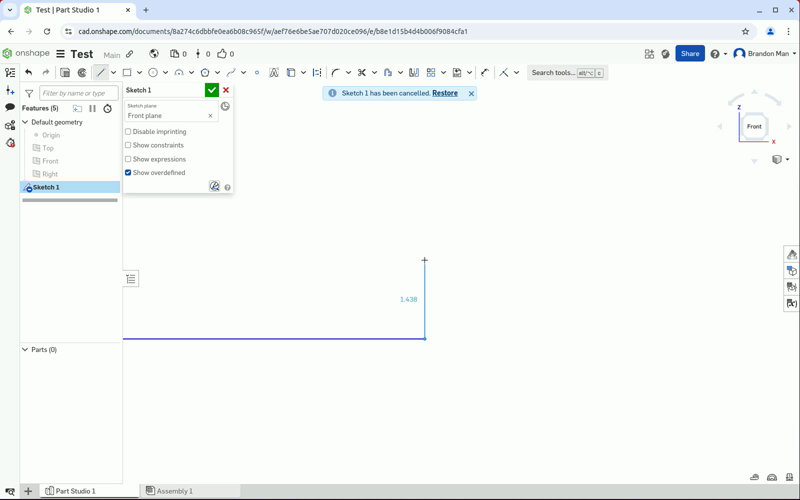
scroll(-6)
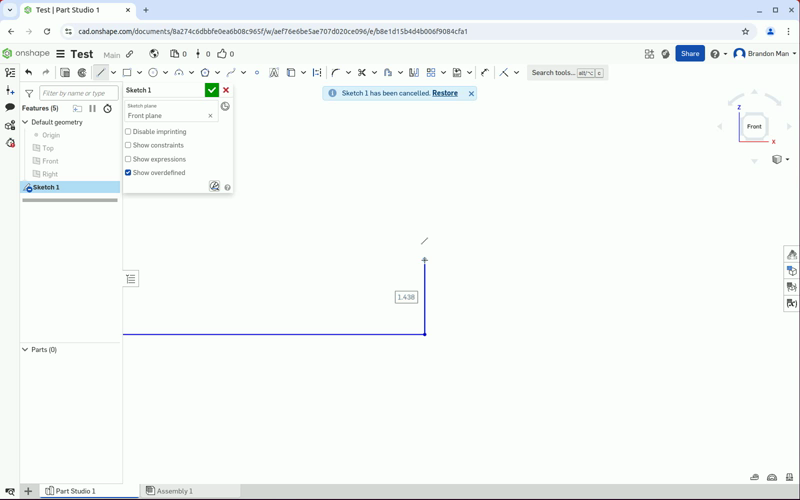
scroll(-6)
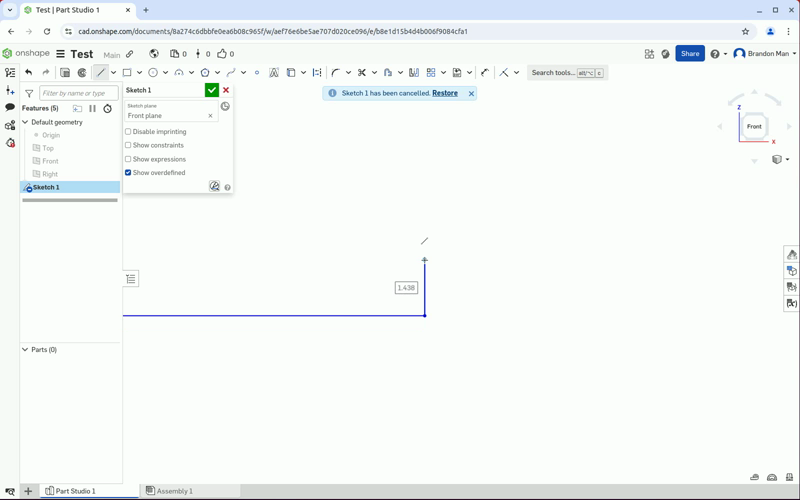
scroll(-6)
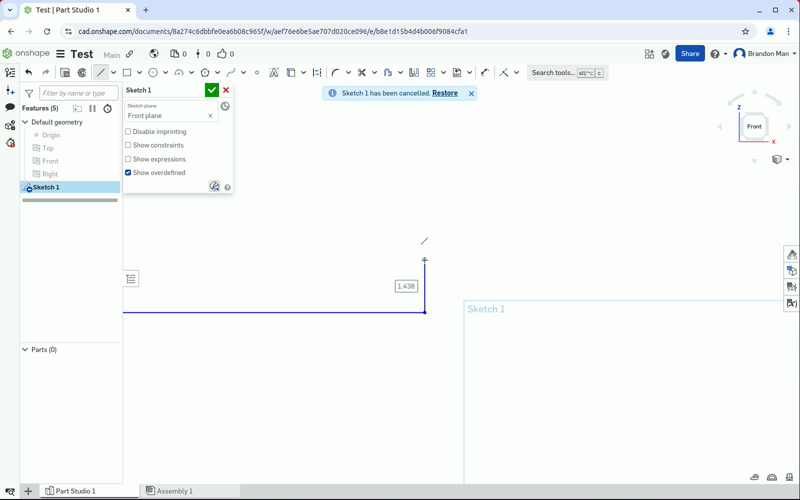
scroll(-6)
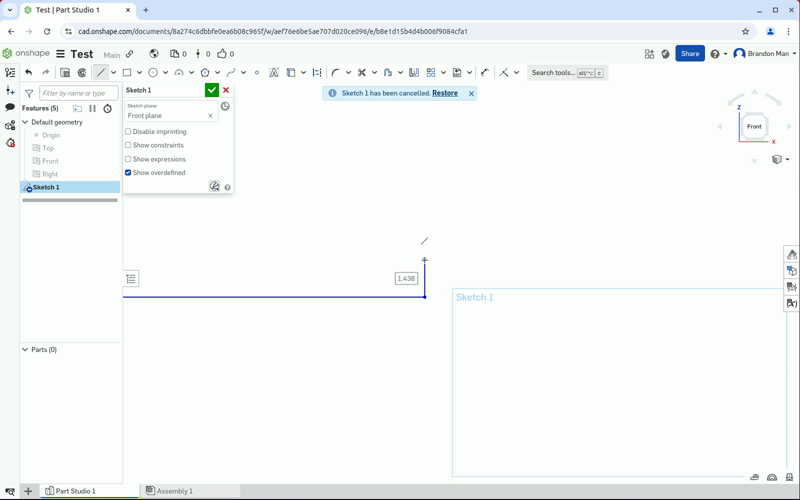
scroll(-6)
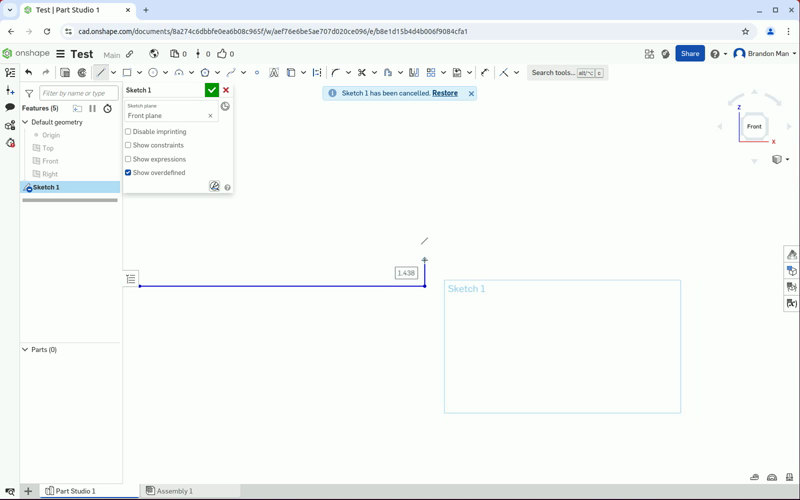
scroll(-6)
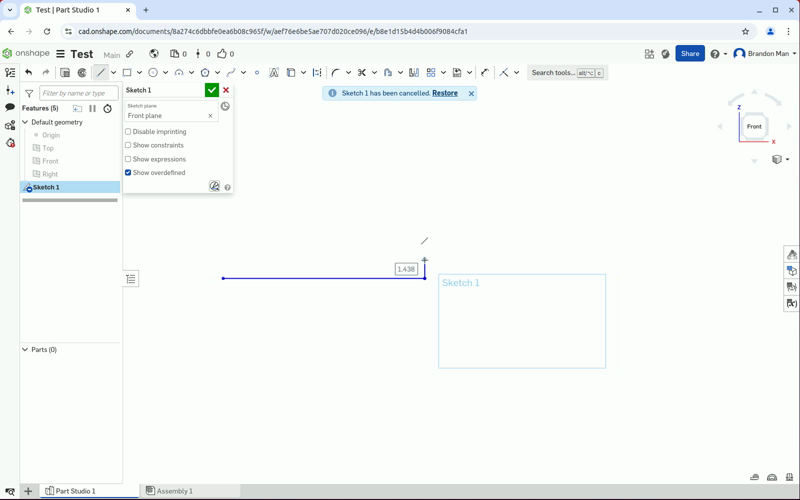
scroll(-6)
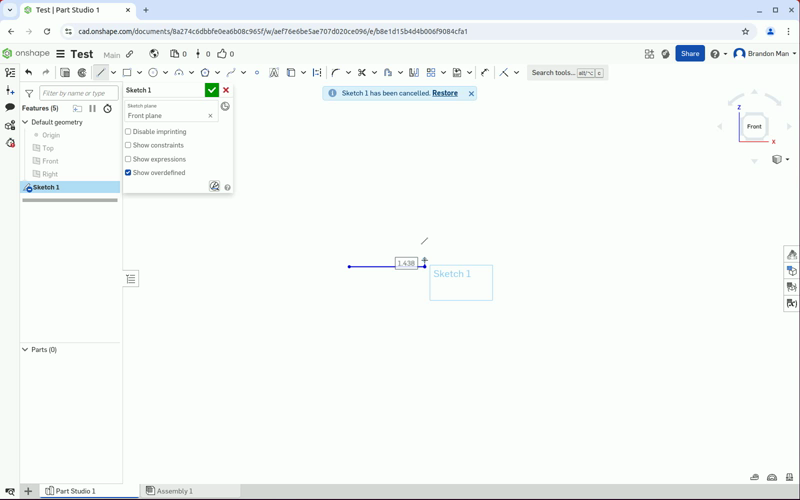
key_up(shift)
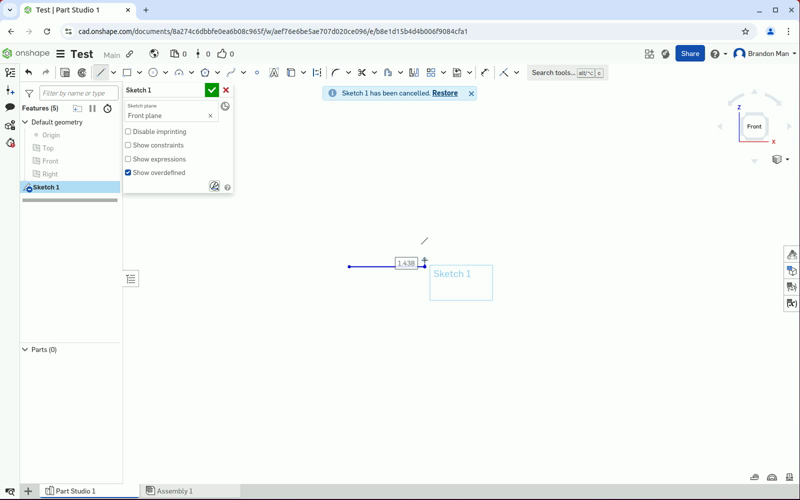
key_down(shift)
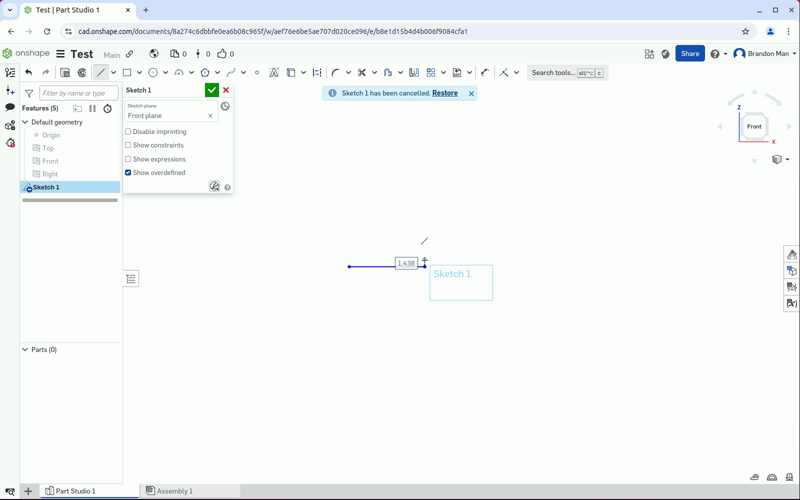
mouse_move(349, 259)
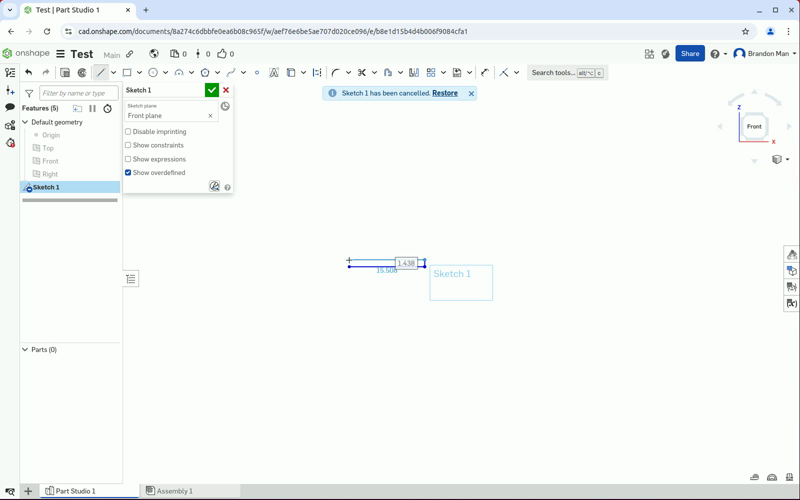
click(349, 259)
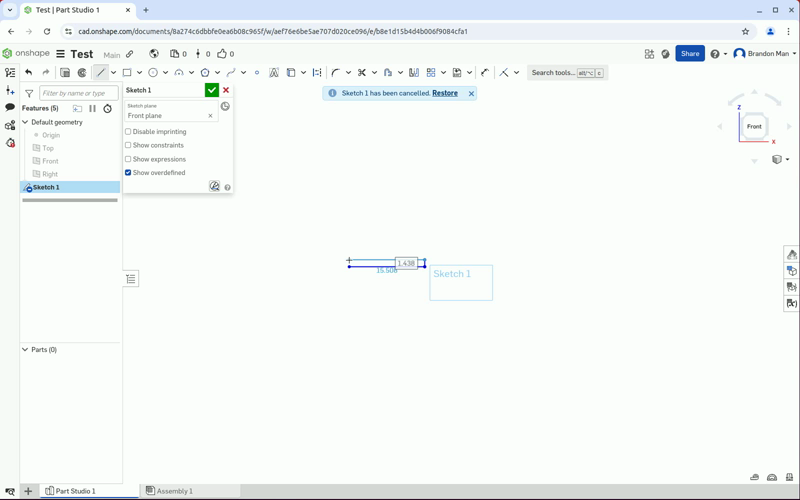
key_up(shift)
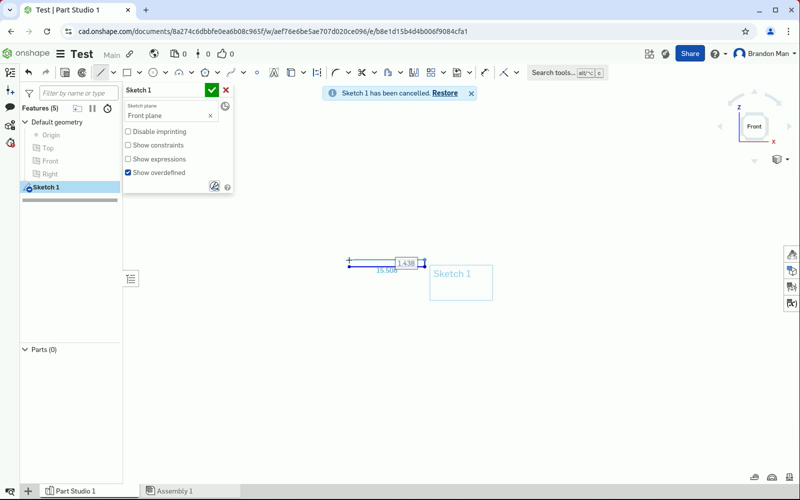
mouse_move(379, 259)
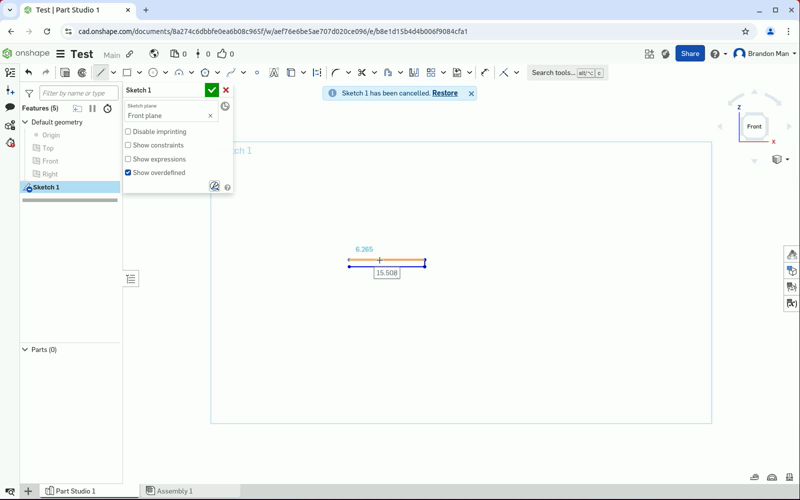
key_down(shift)
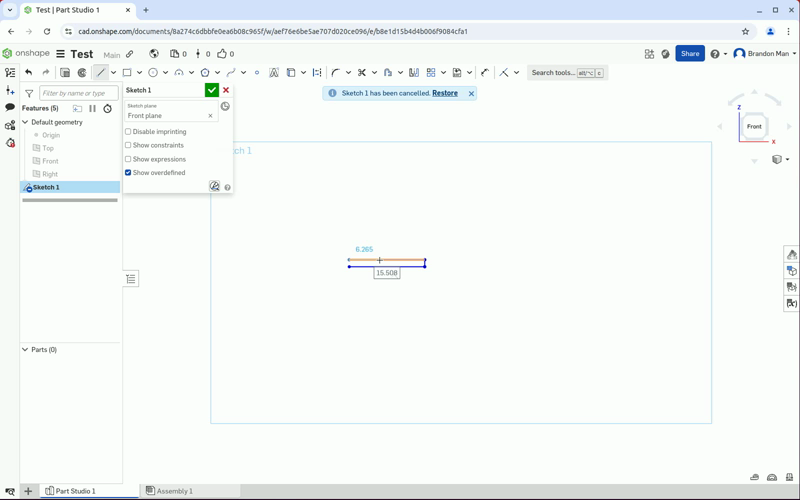
mouse_move(349, 266)
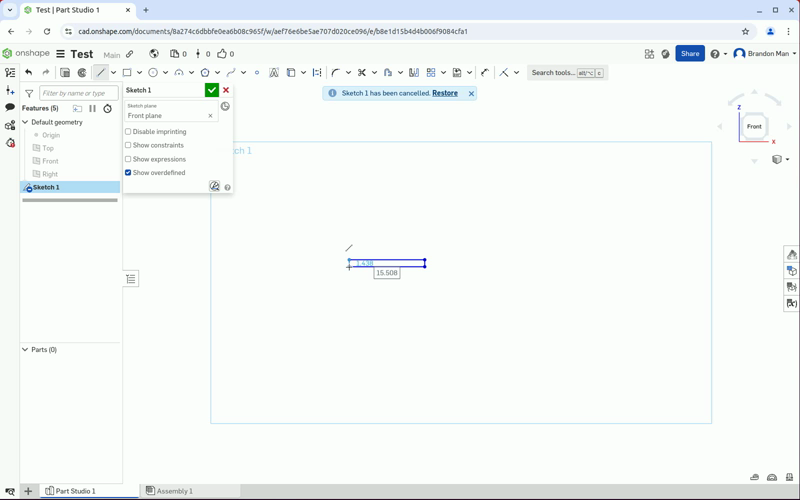
scroll(6)
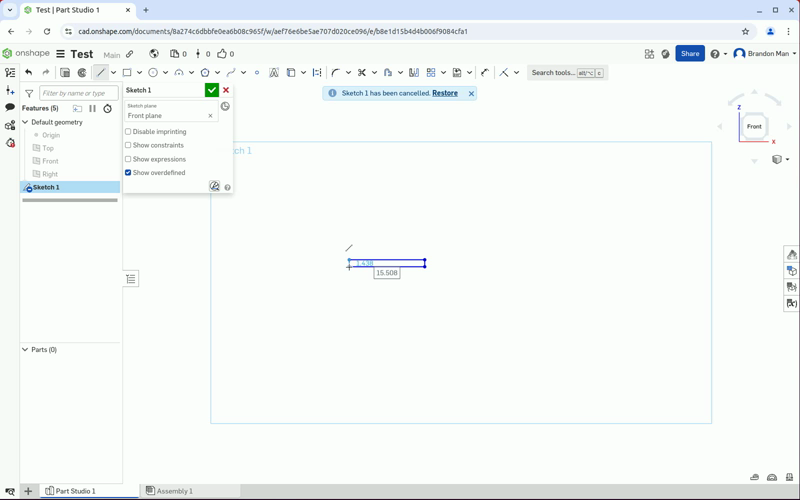
scroll(6)
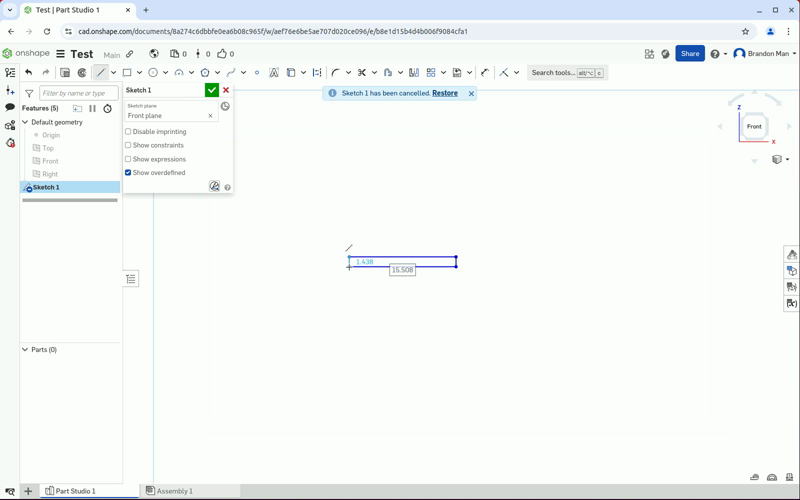
scroll(6)
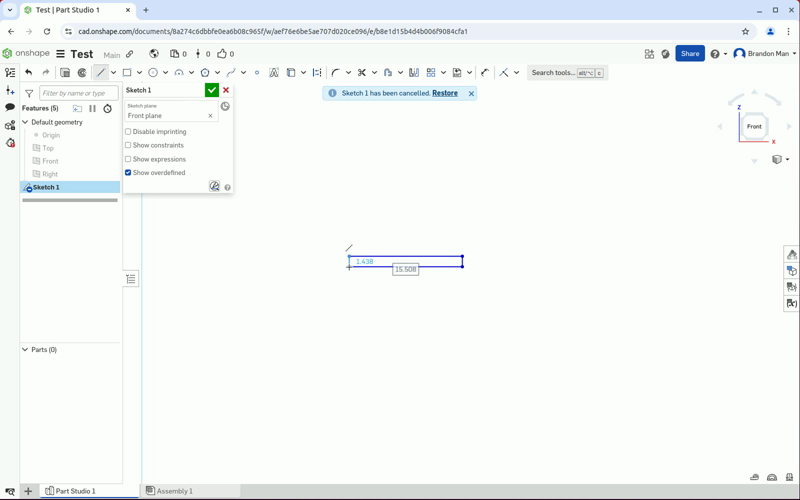
scroll(6)
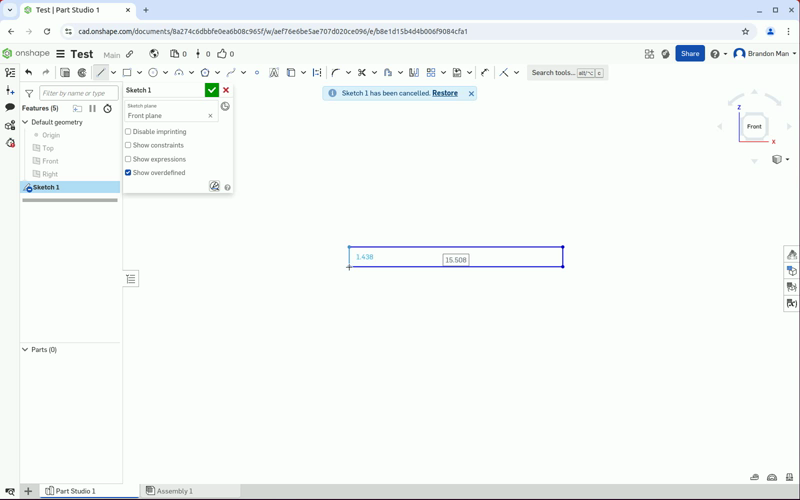
scroll(6)
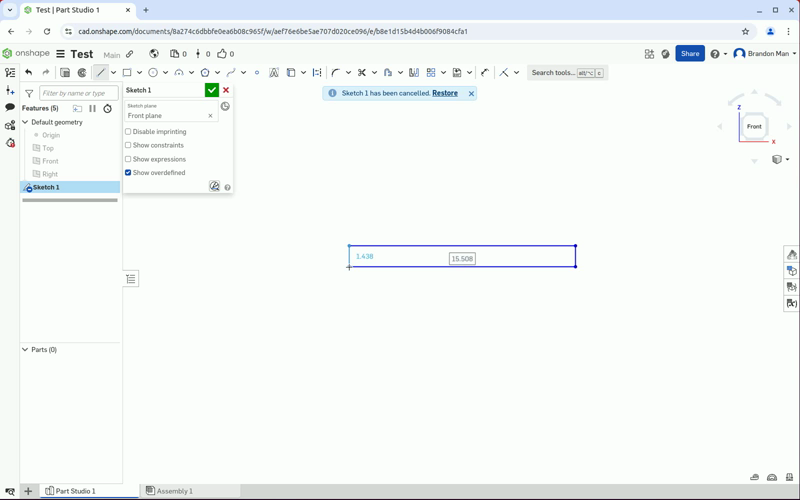
scroll(6)
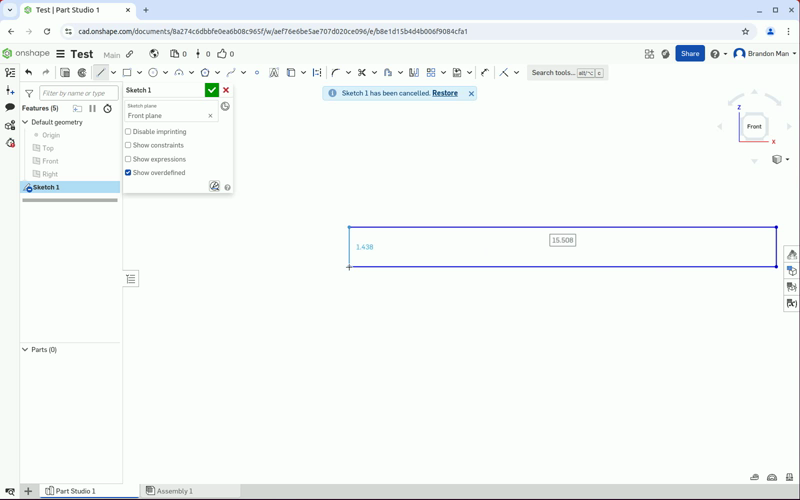
scroll(6)
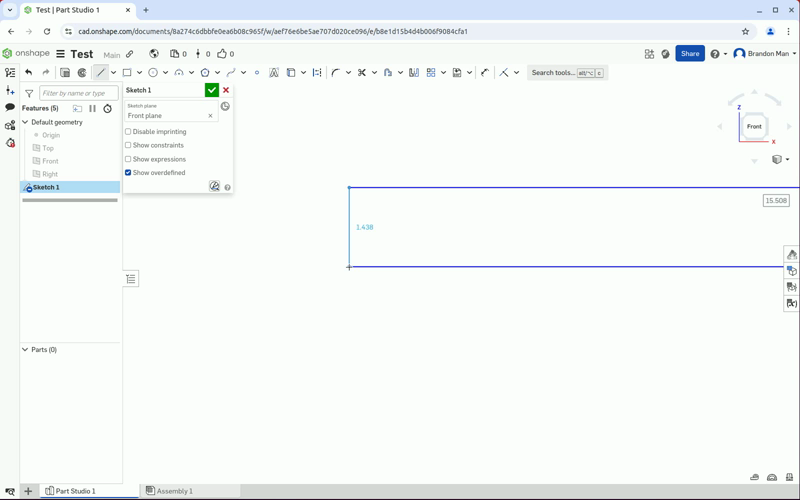
key_up(shift)
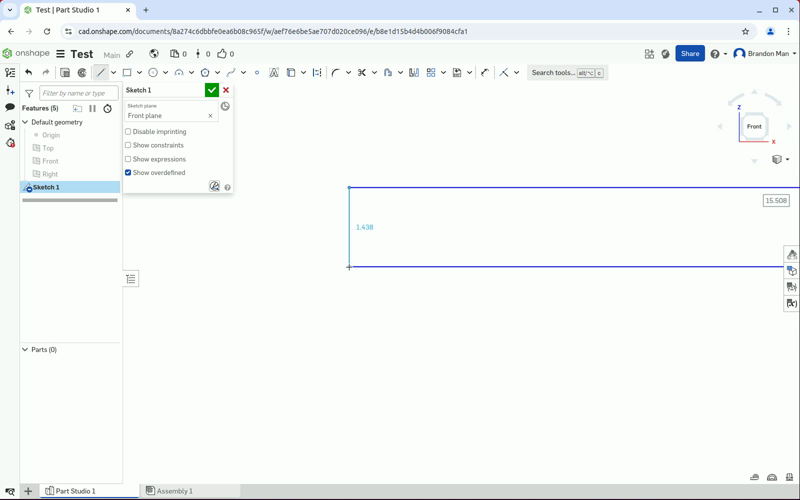
click(349, 266)
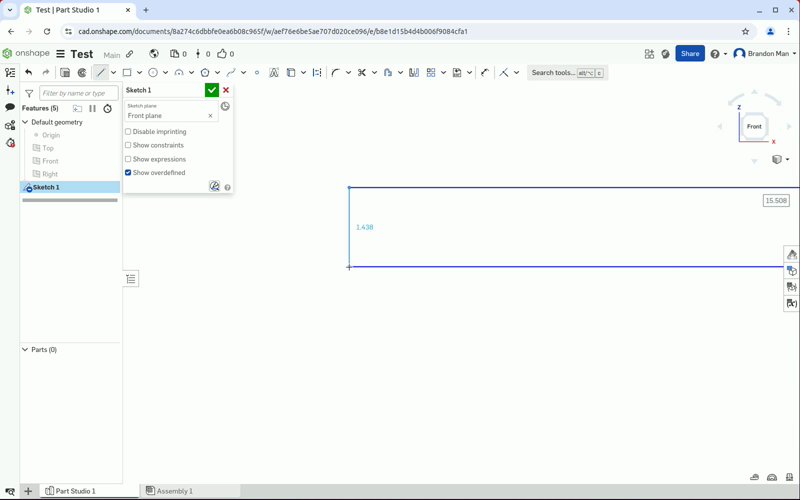
scroll(-6)
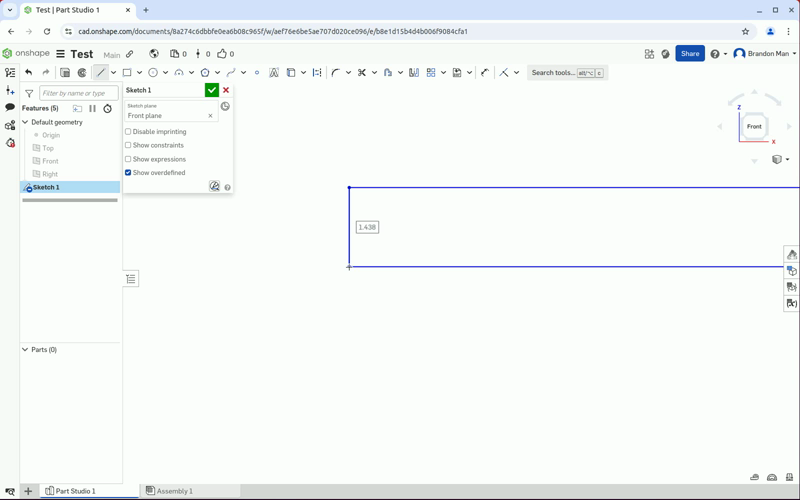
scroll(-6)
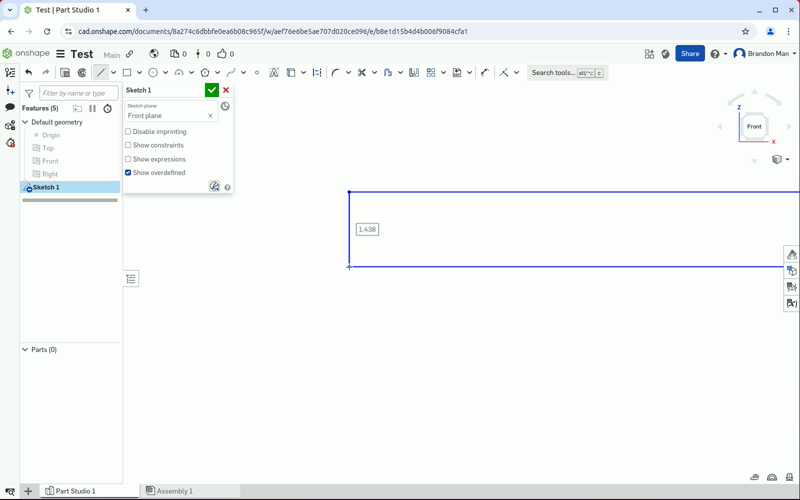
scroll(-6)
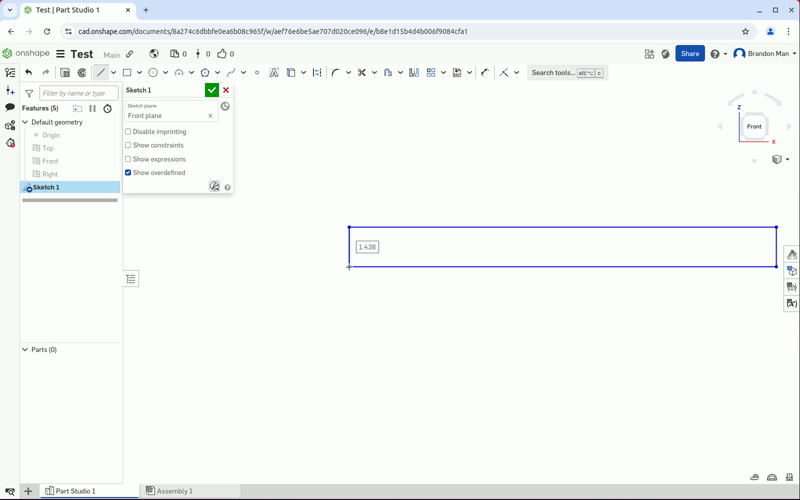
scroll(-6)
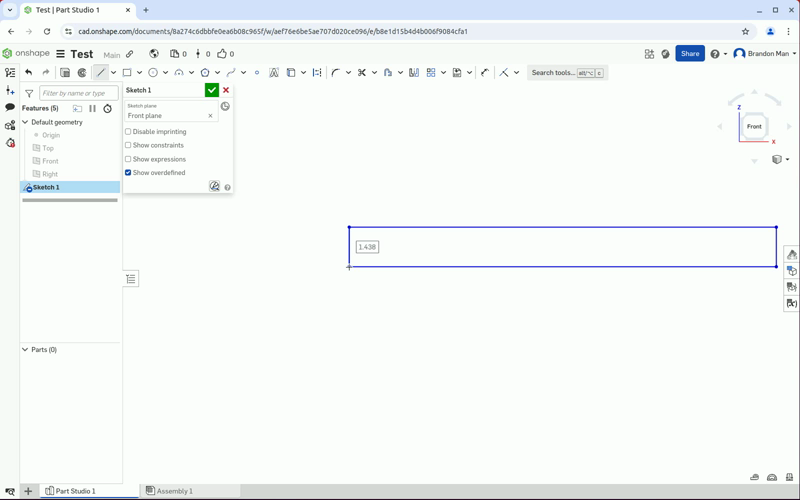
scroll(-6)
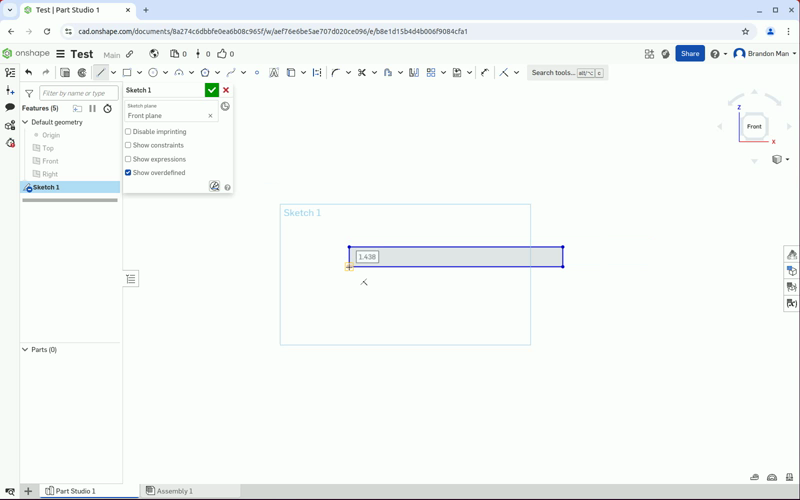
scroll(-6)
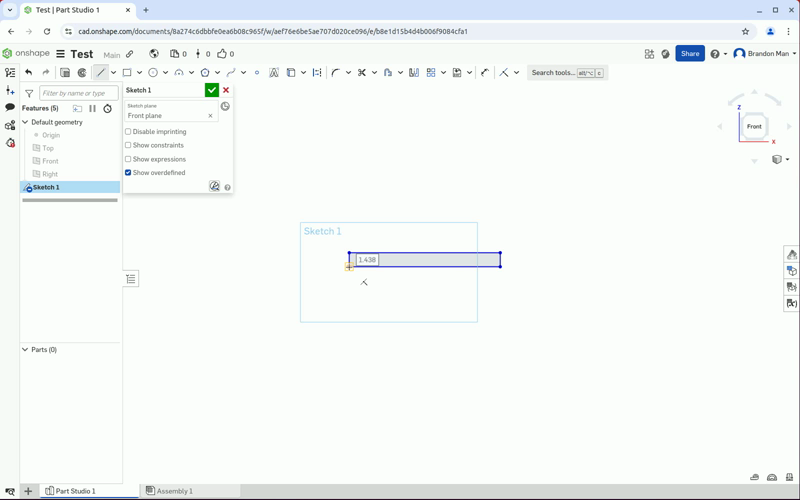
scroll(-6)
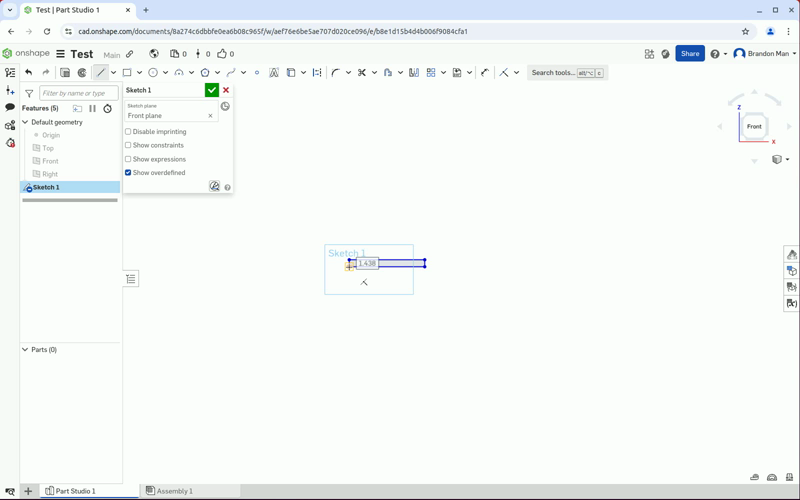
key(esc)
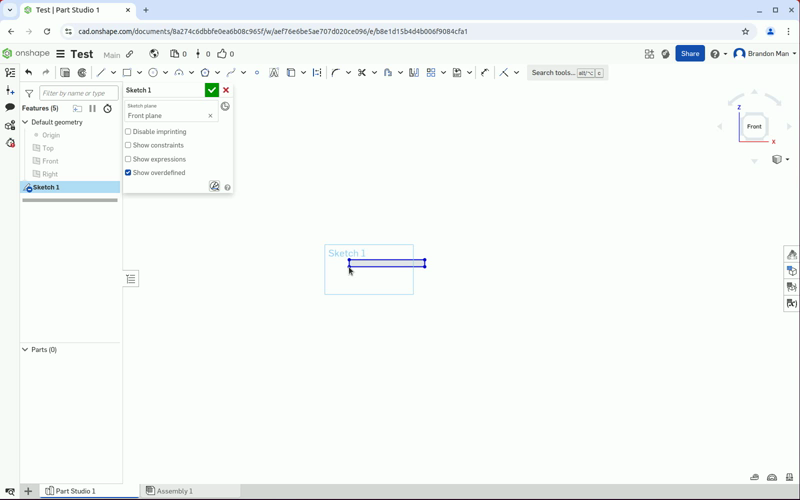
mouse_move(368, 264)
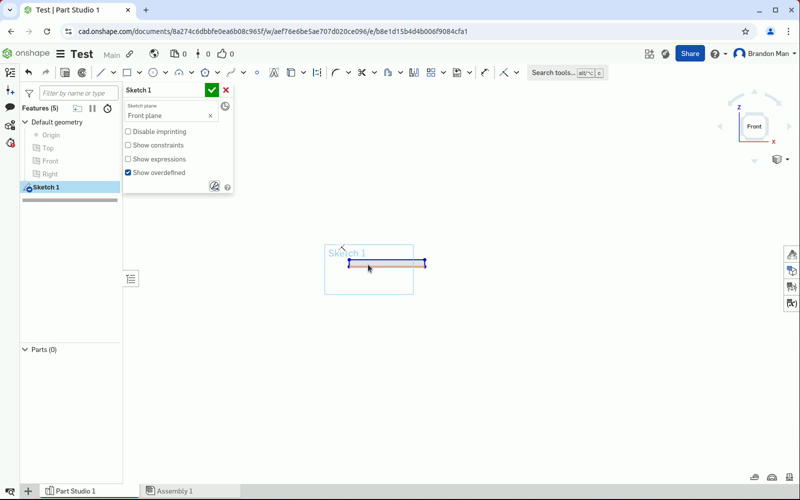
scroll(6)
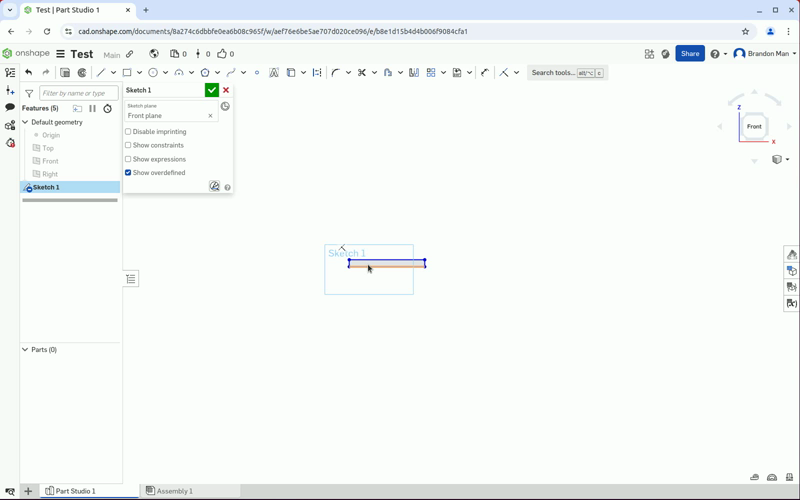
scroll(6)
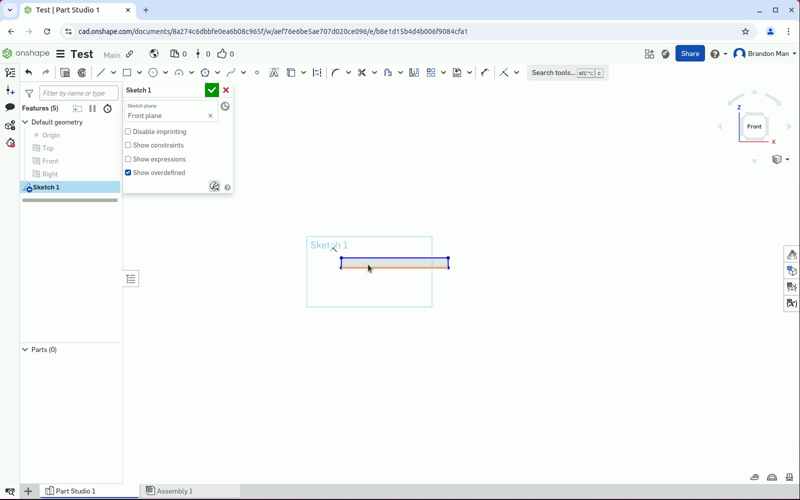
scroll(6)
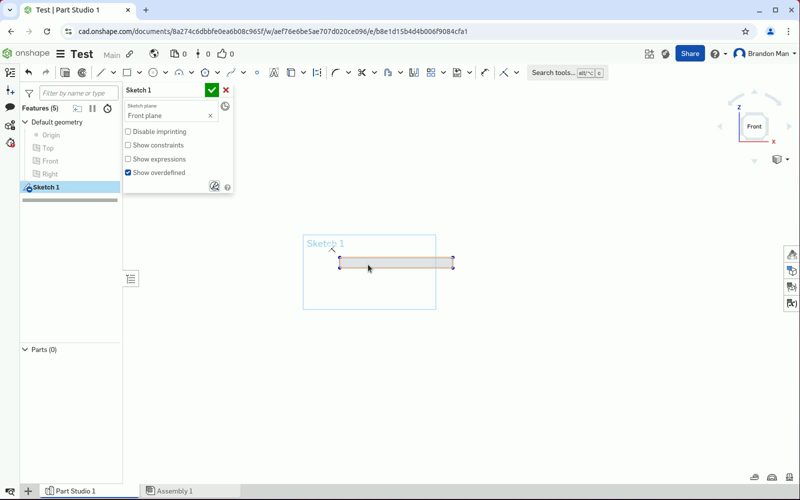
scroll(6)
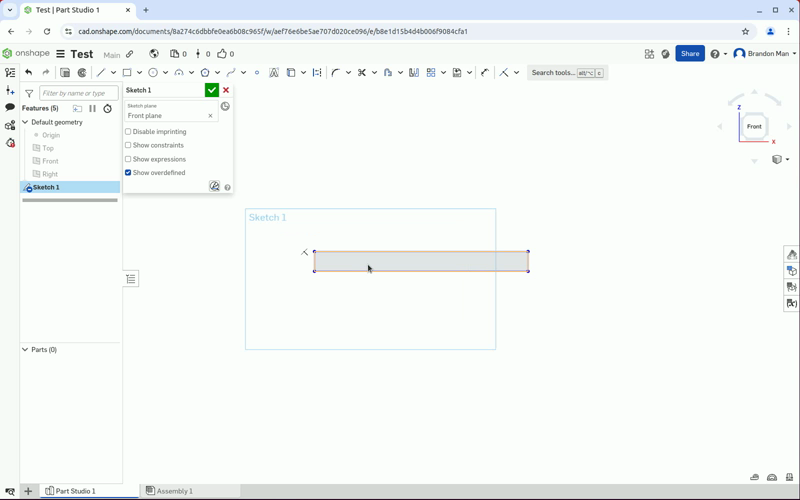
scroll(6)
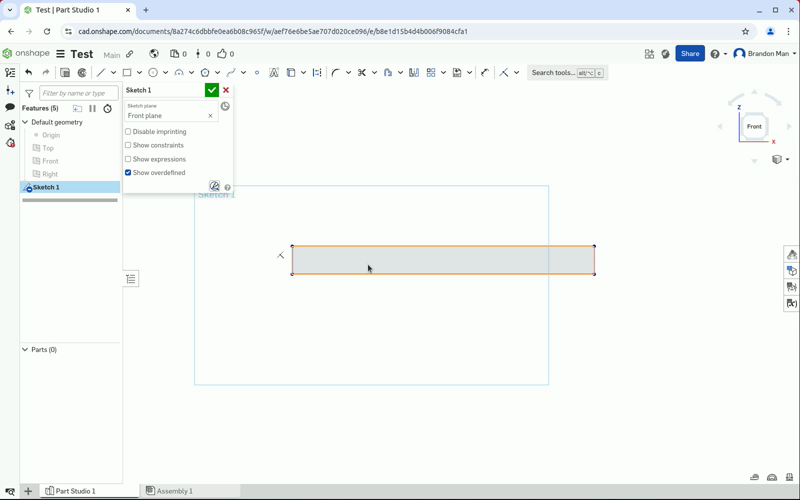
scroll(6)
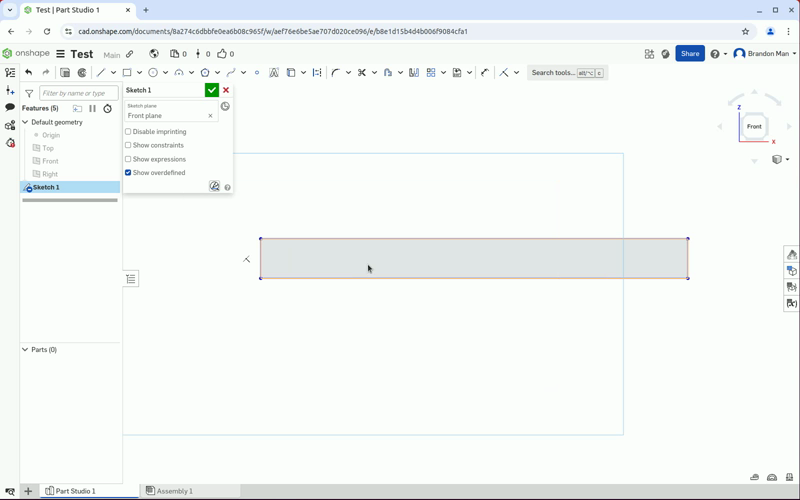
scroll(6)
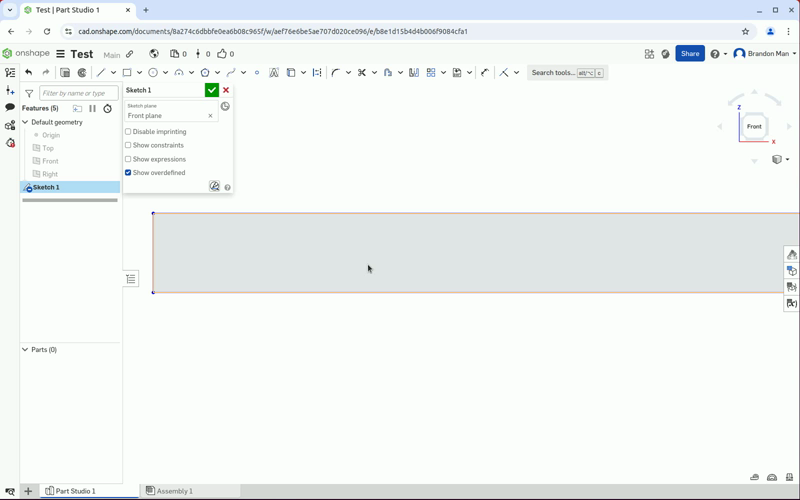
click(368, 264)
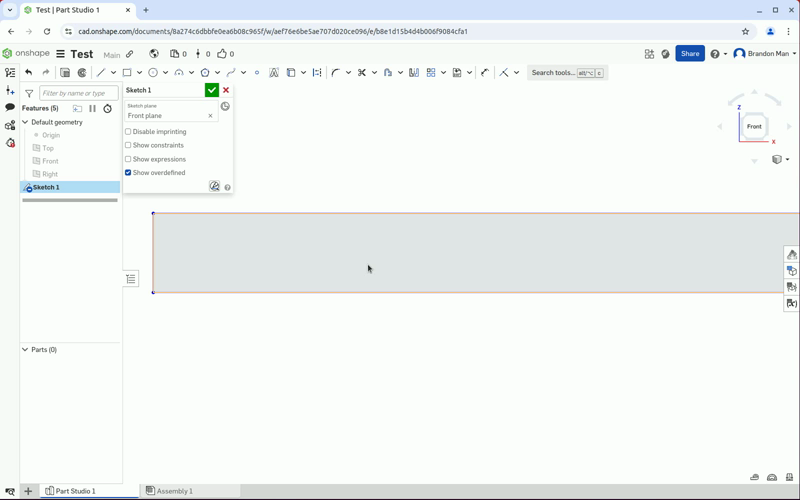
scroll(-6)
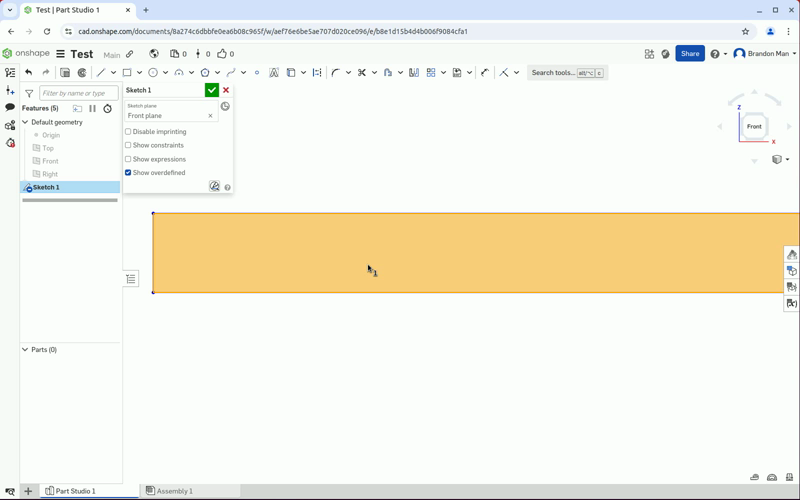
scroll(-6)
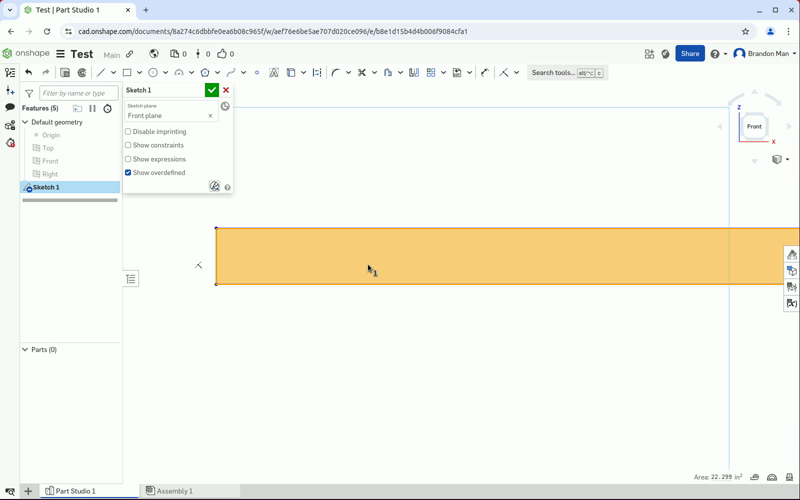
scroll(-6)
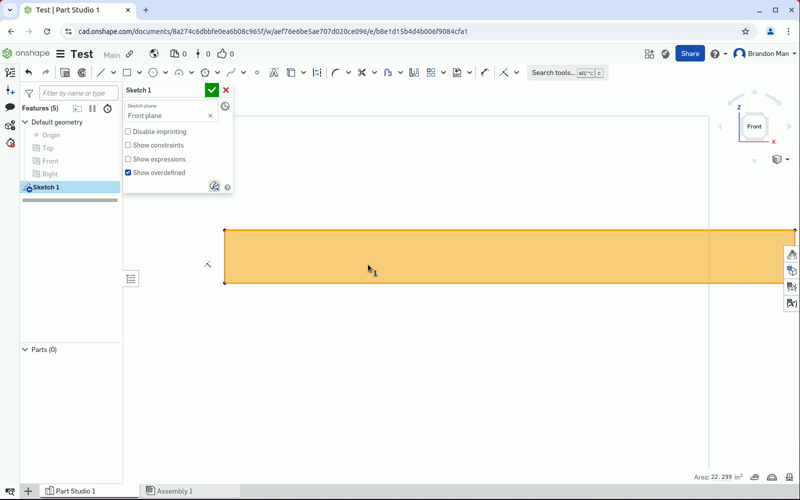
scroll(-6)
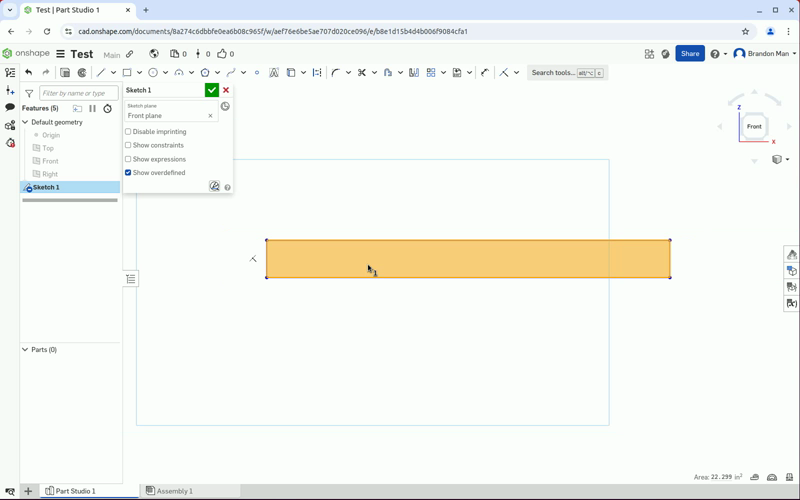
scroll(-6)
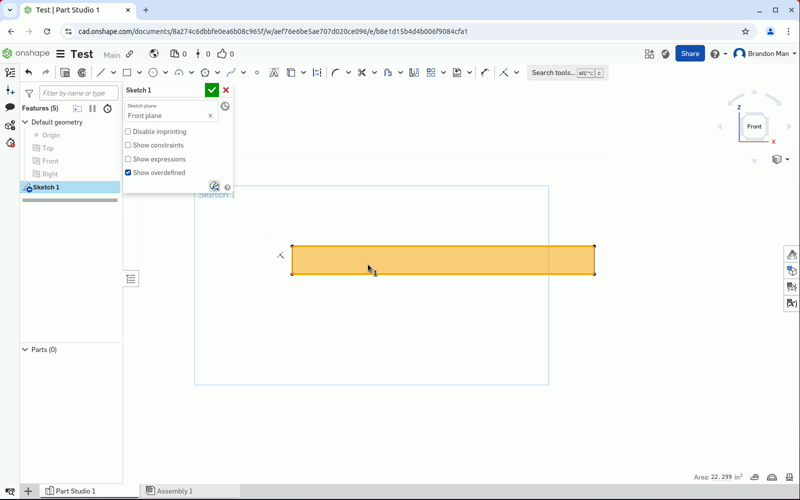
scroll(-6)
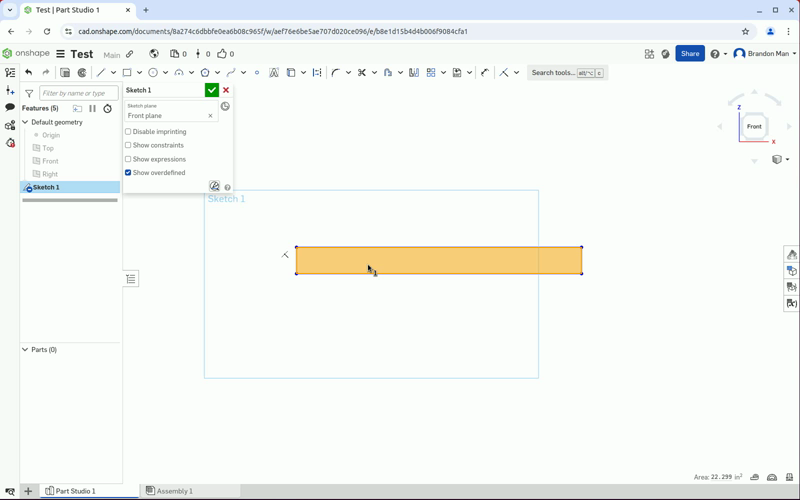
scroll(-6)
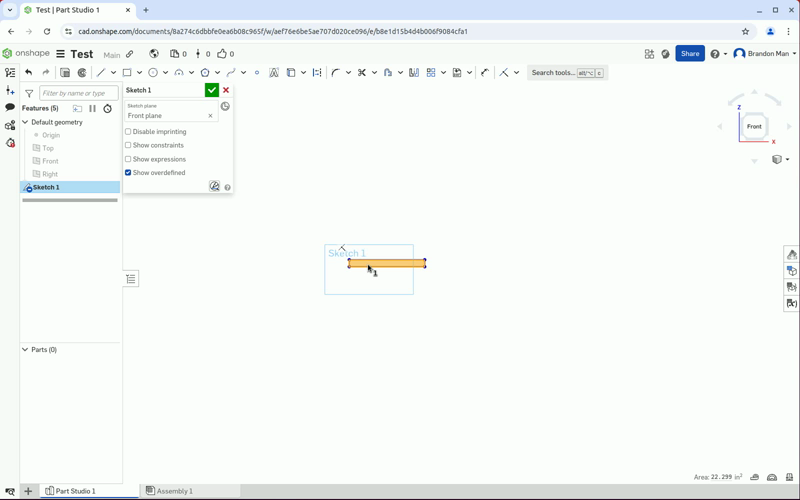
mouse_move(73, 352)
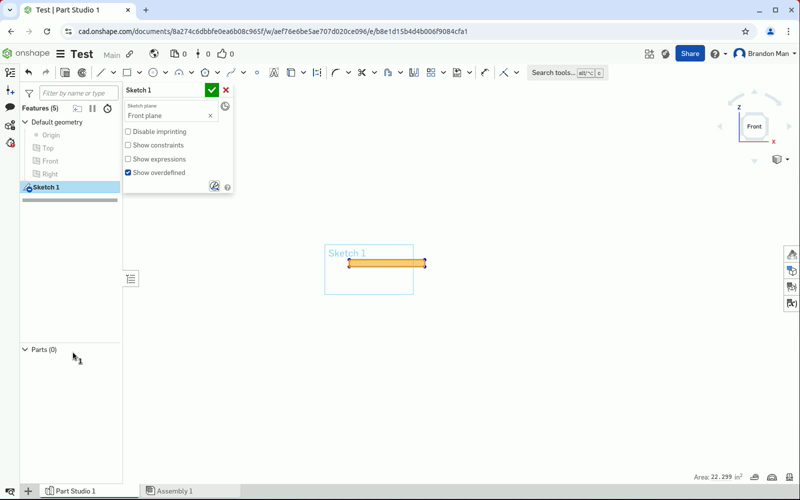
key(shift+y)
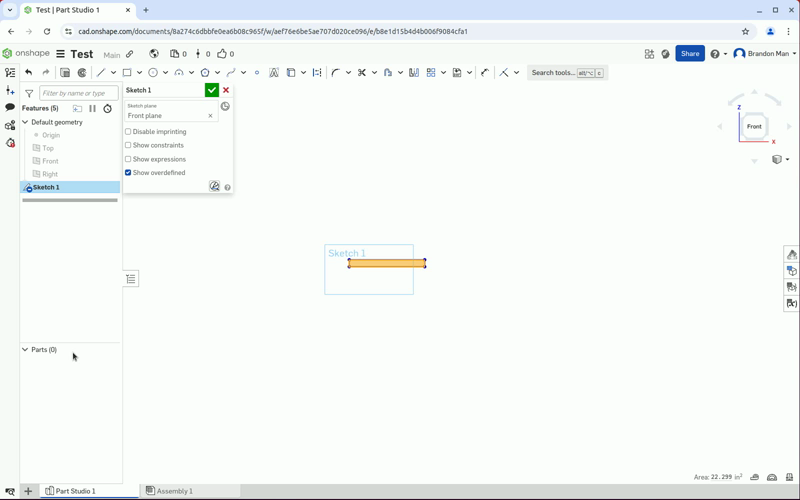
key(shift+e)
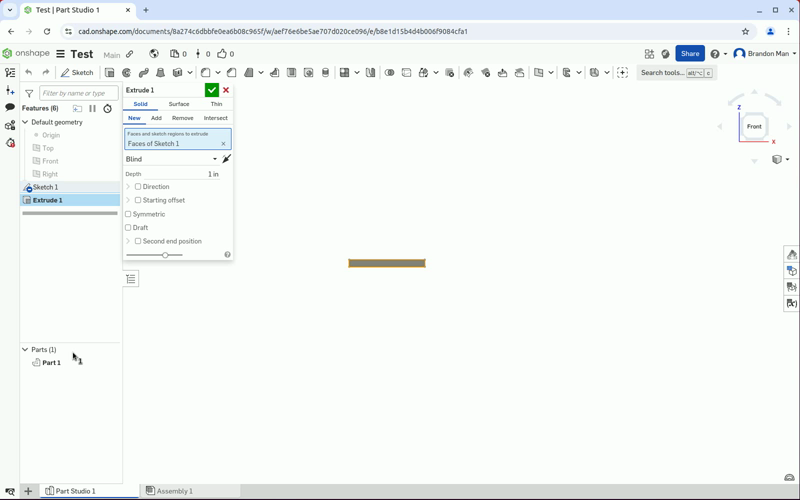
mouse_move(143, 106)
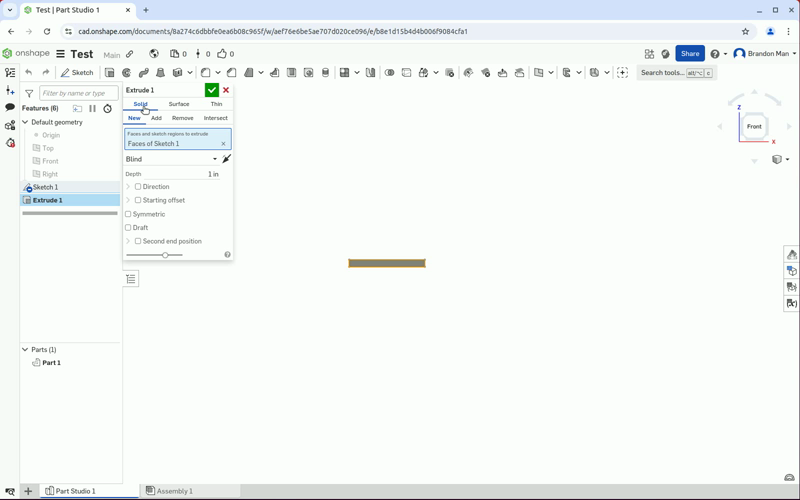
click(143, 106)
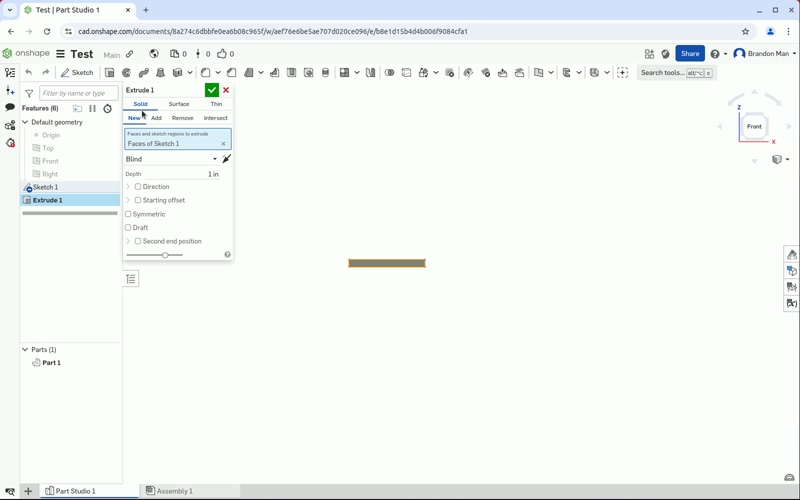
mouse_move(137, 120)
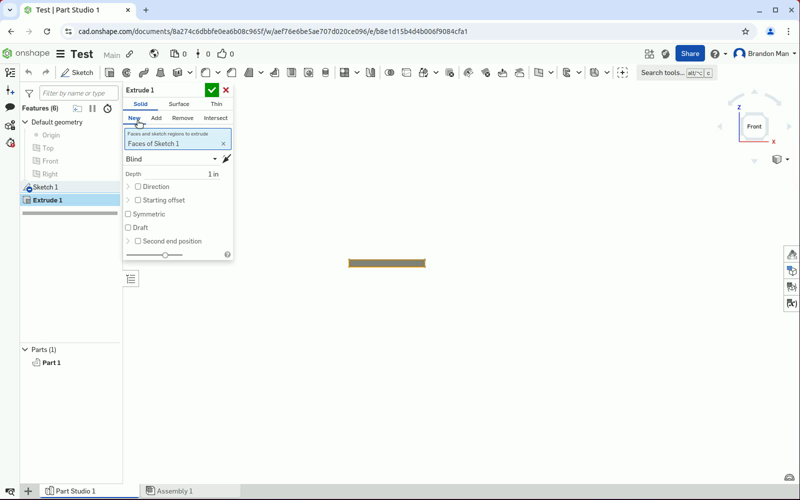
click(137, 120)
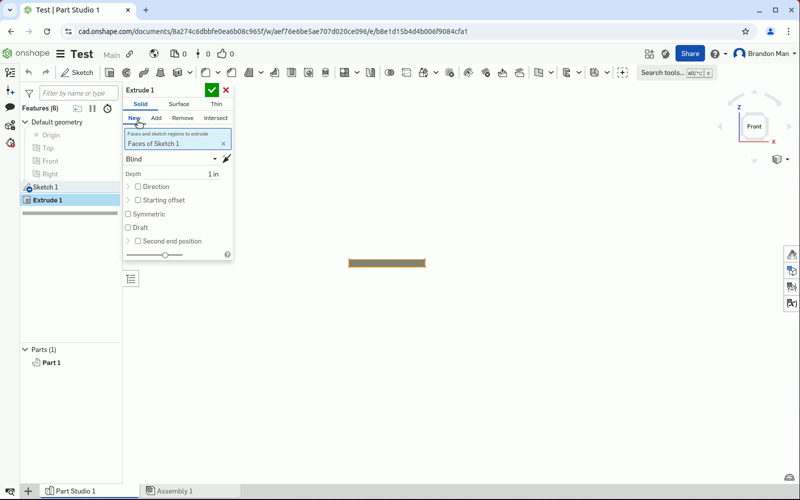
key(tab, 4)
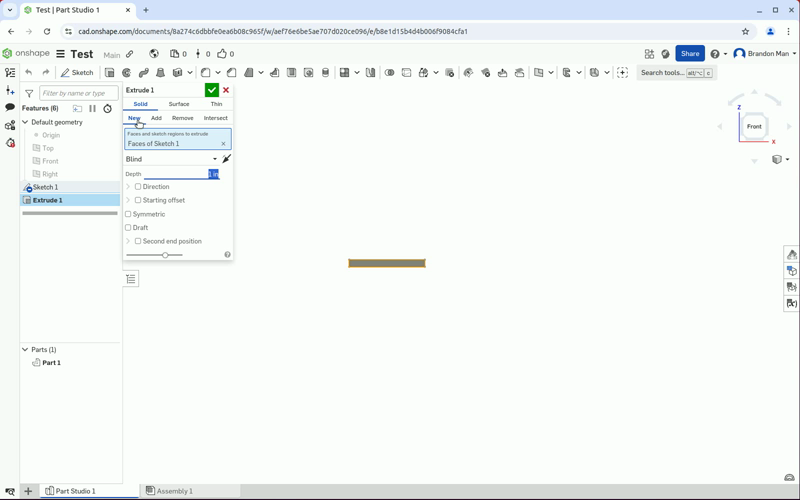
text(-1.926)
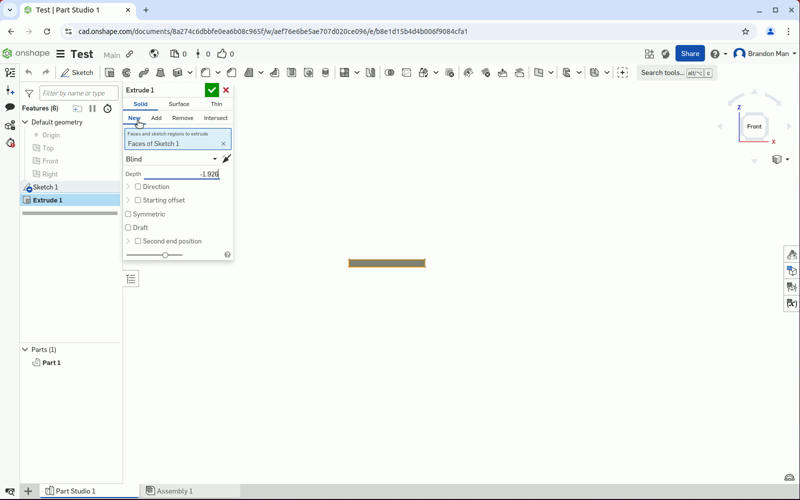
key(enter)
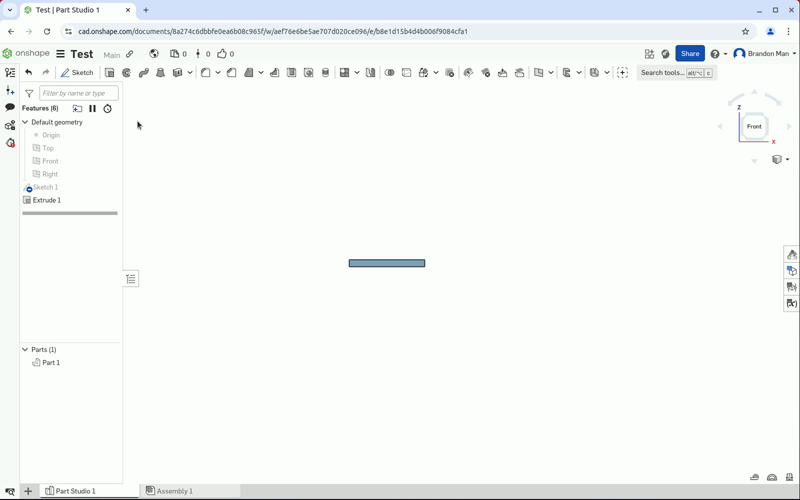
key(shift+h)
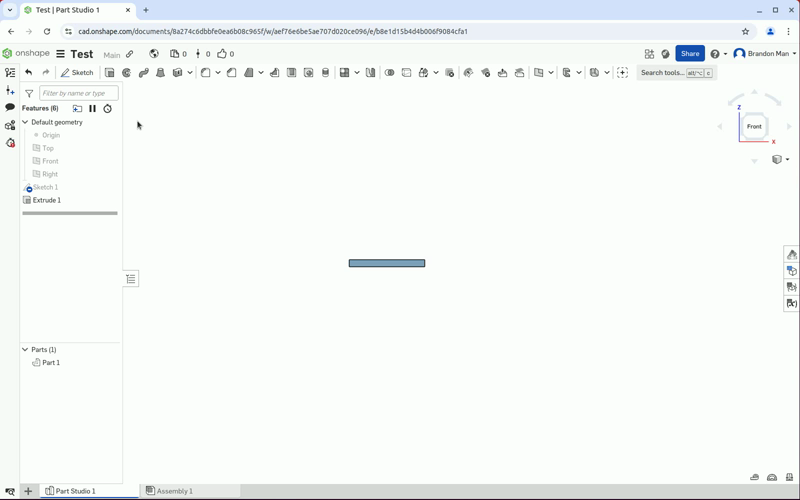
key(shift+h)
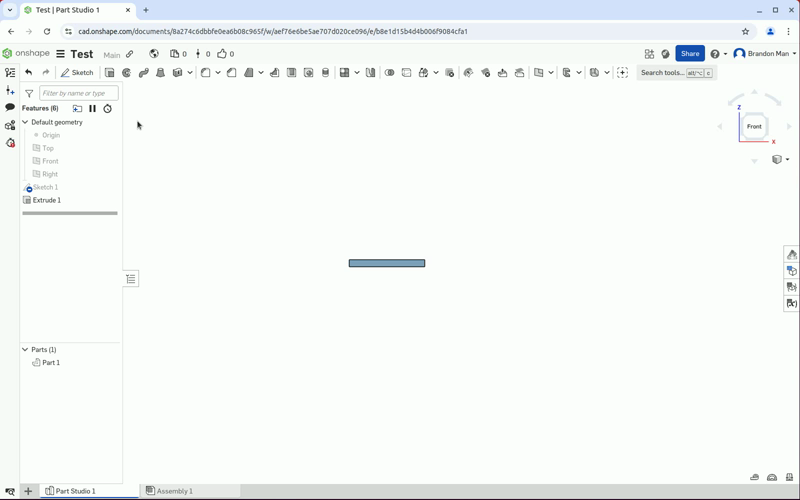
mouse_move(73, 189)
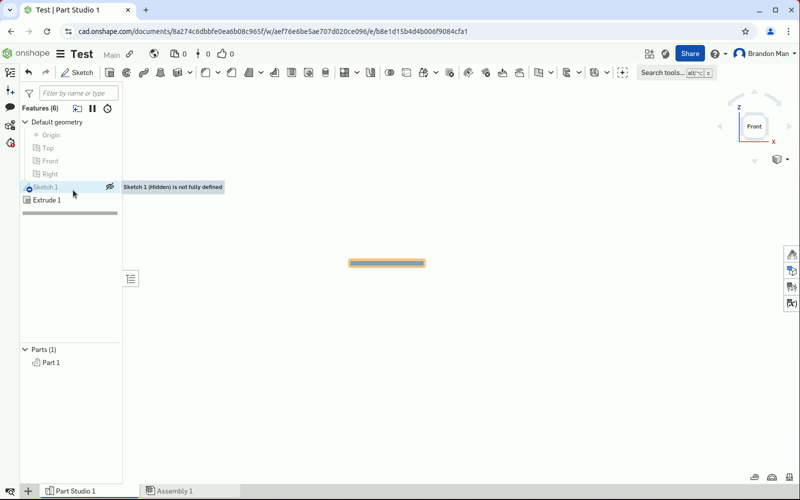
click(73, 189)
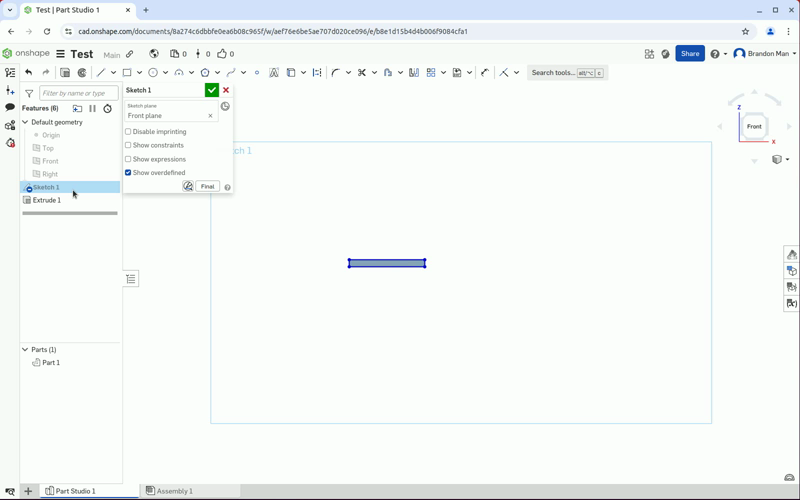
mouse_move(229, 92)
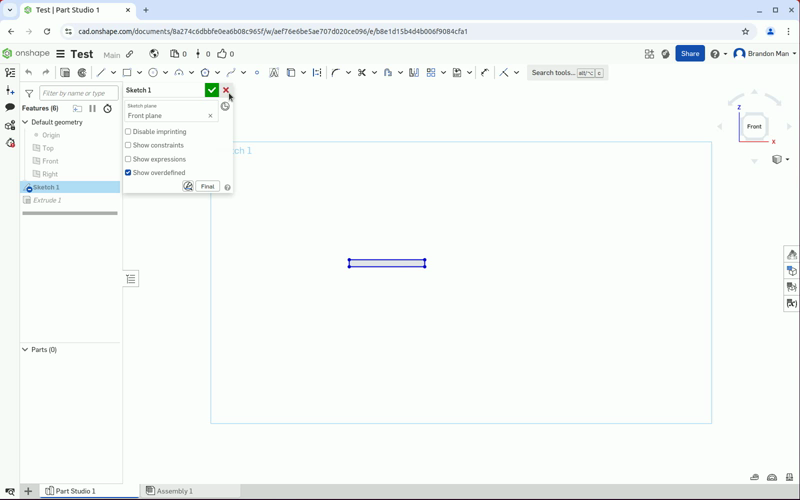
click(229, 92)
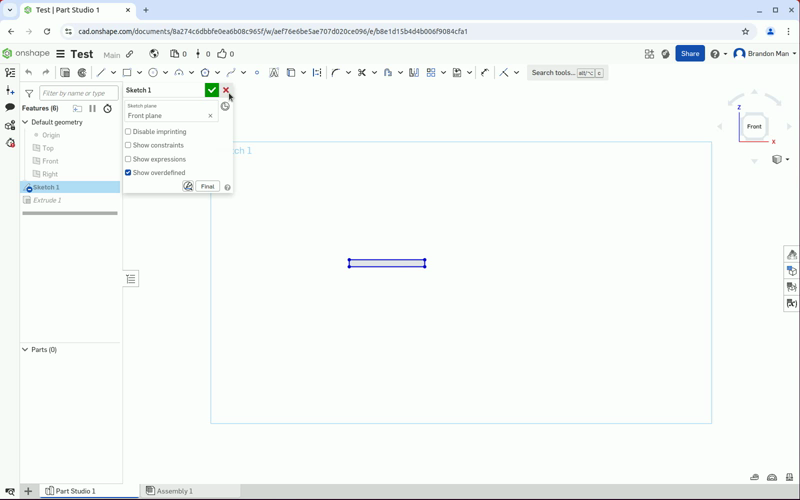
key(shift+s)
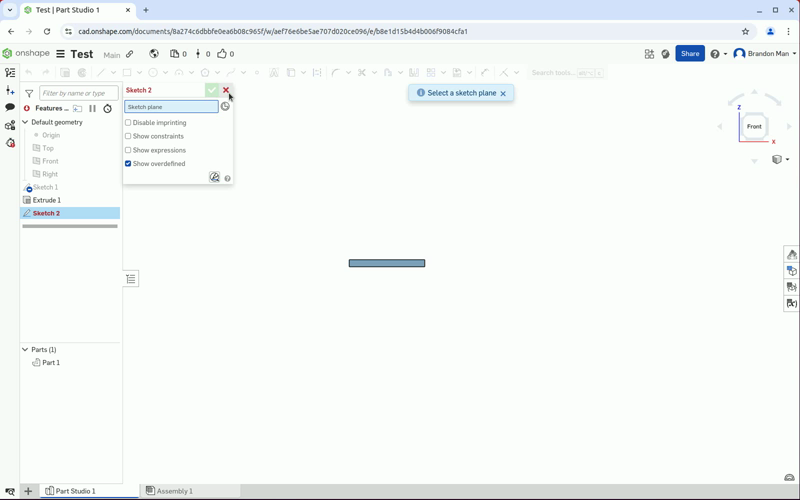
mouse_move(73, 163)
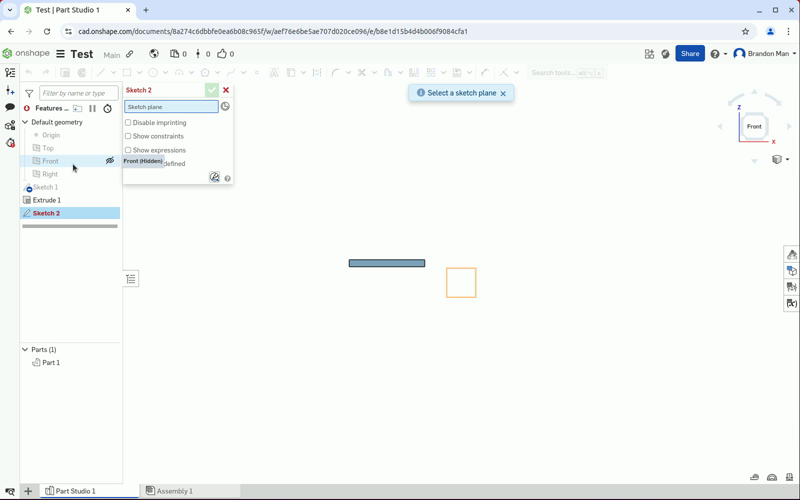
click(73, 163)
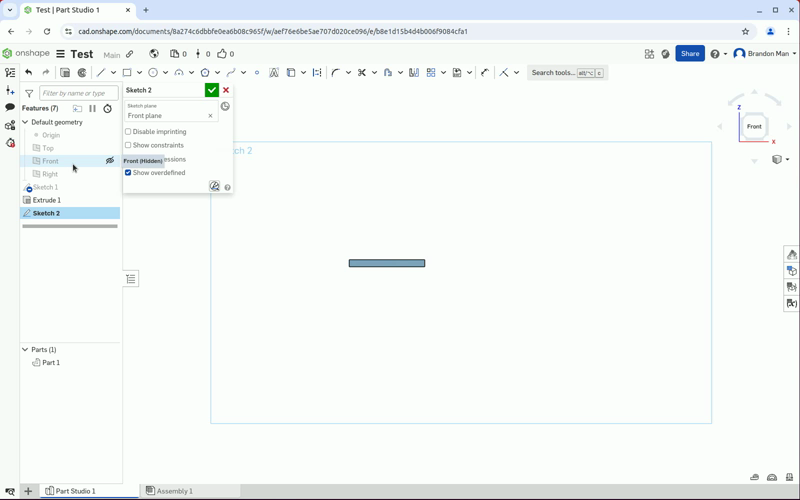
mouse_move(73, 352)
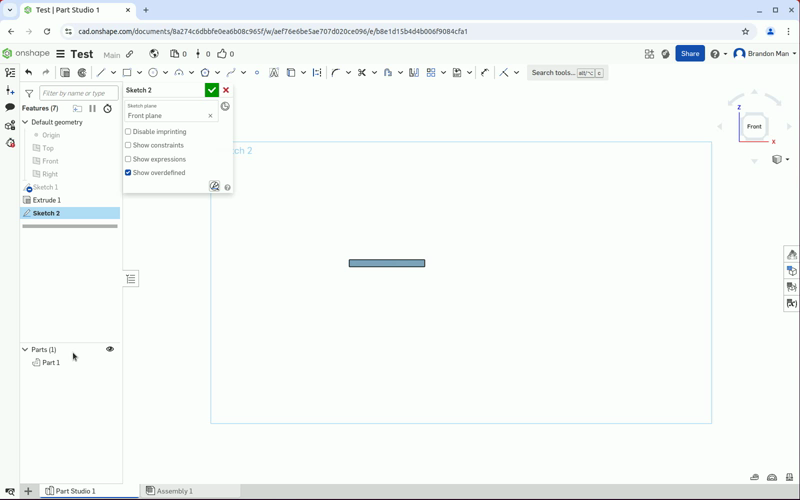
key(y)
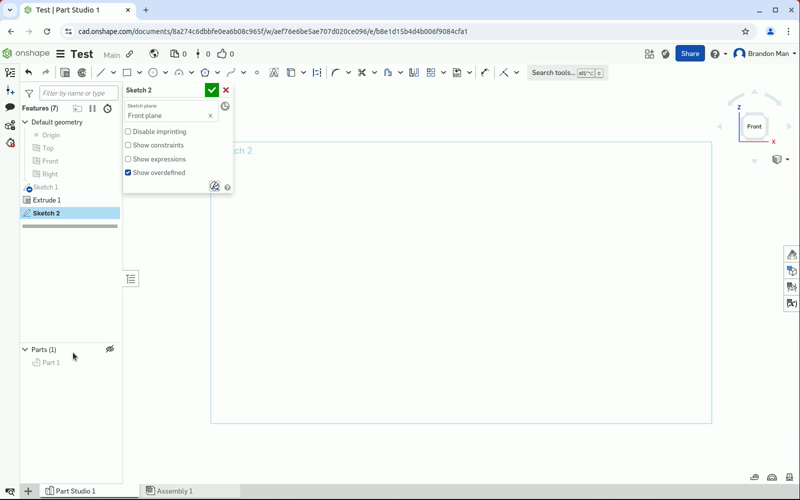
key(l)
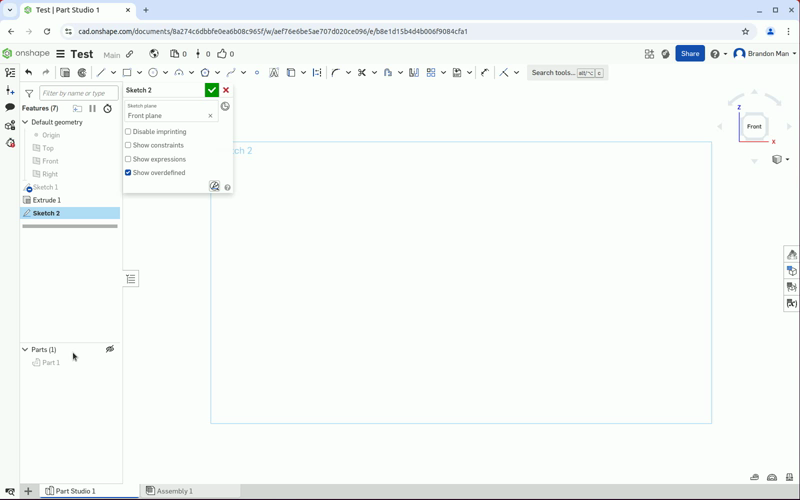
key_down(shift)
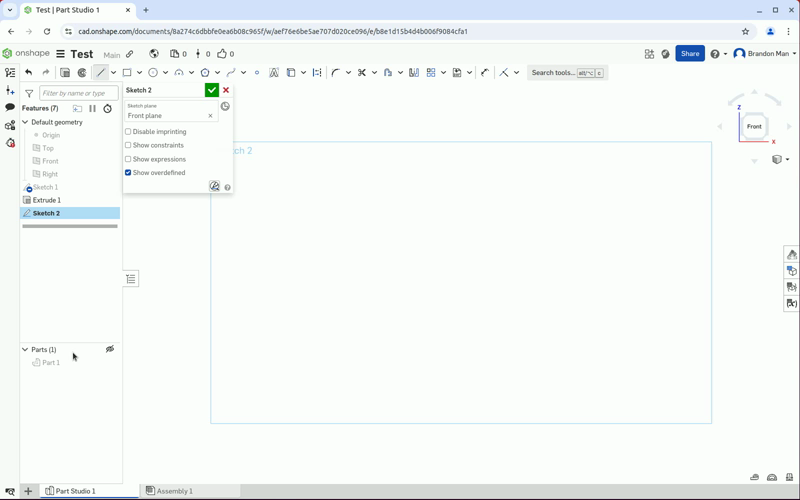
mouse_move(498, 266)
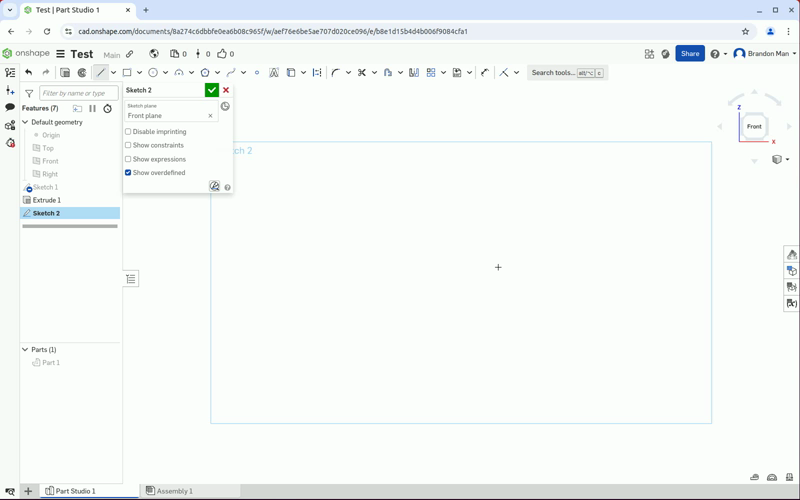
click(498, 266)
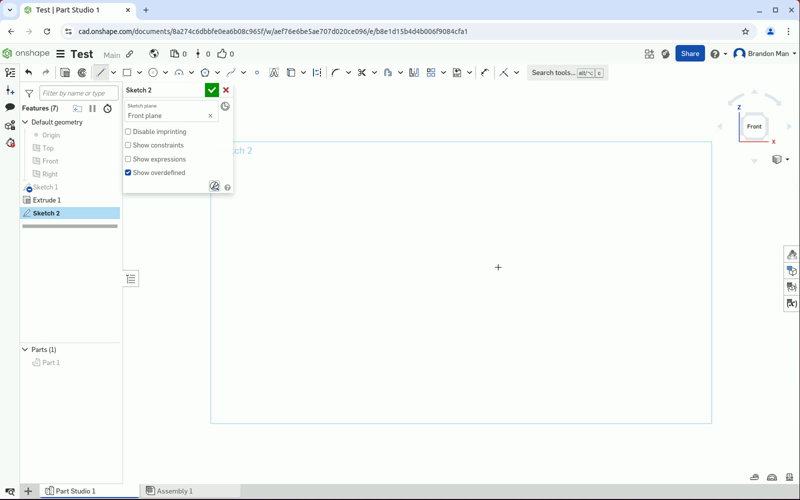
key_up(shift)
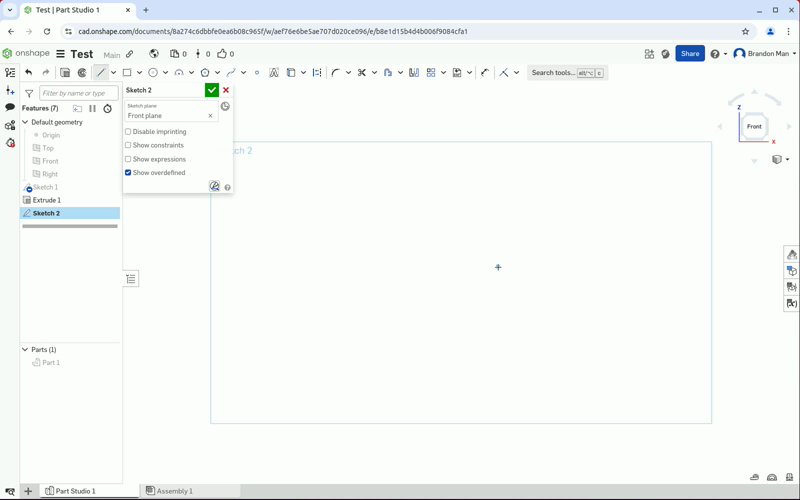
key_down(shift)
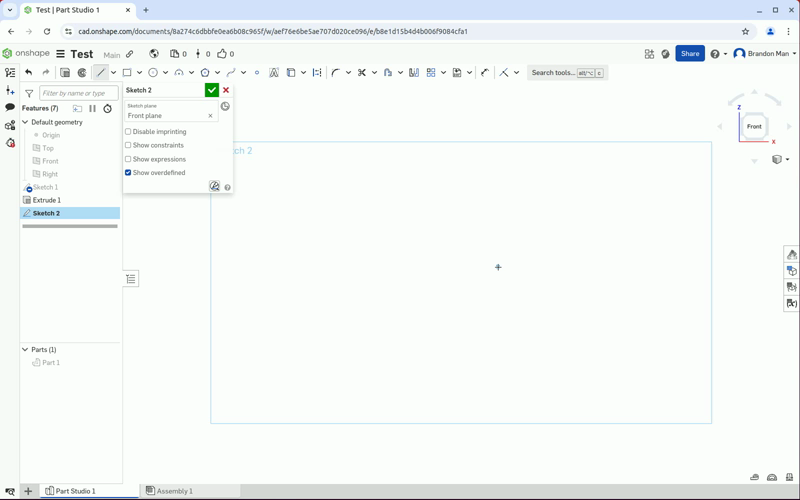
mouse_move(573, 266)
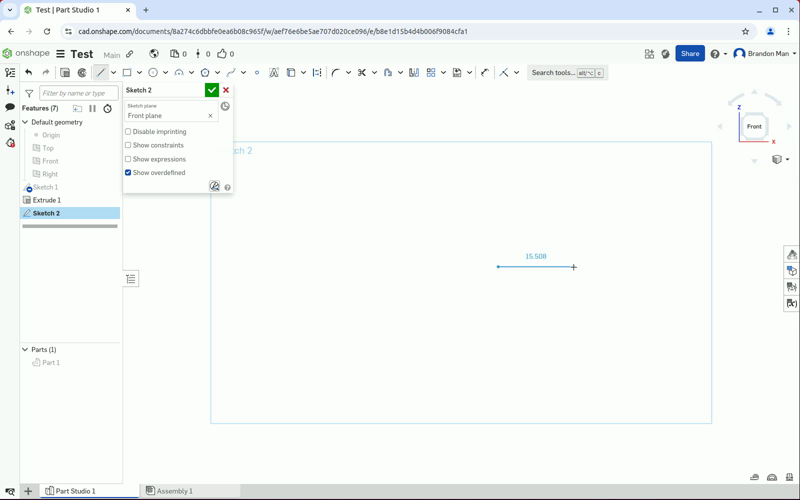
click(573, 266)
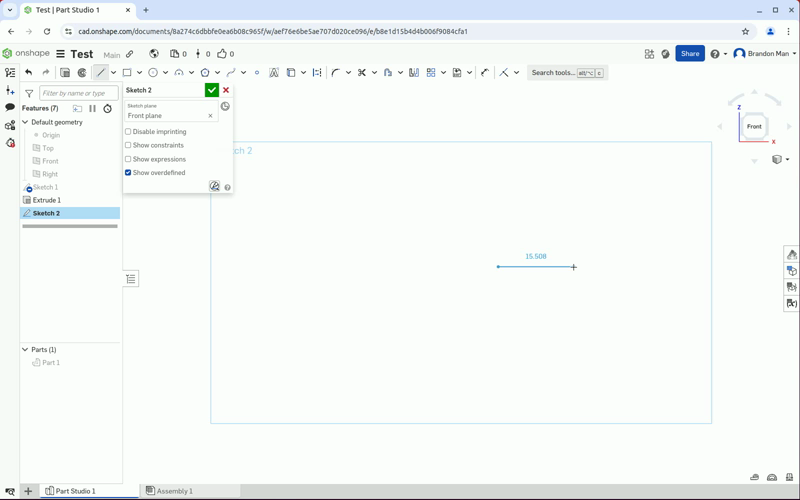
key_up(shift)
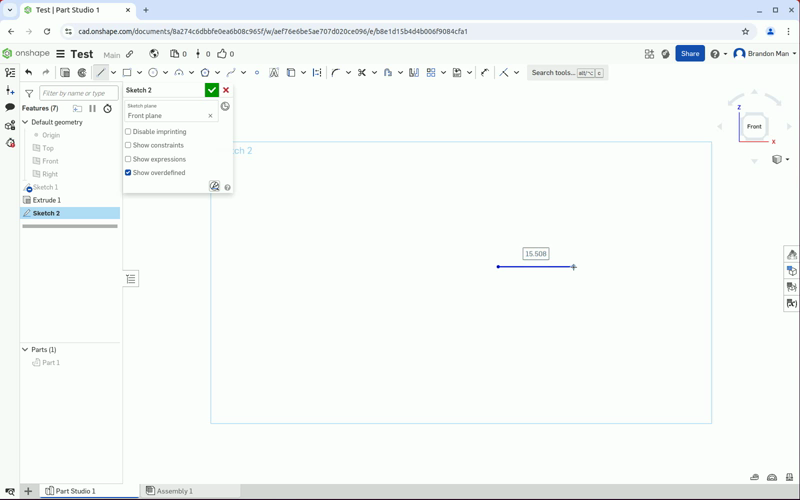
key_down(shift)
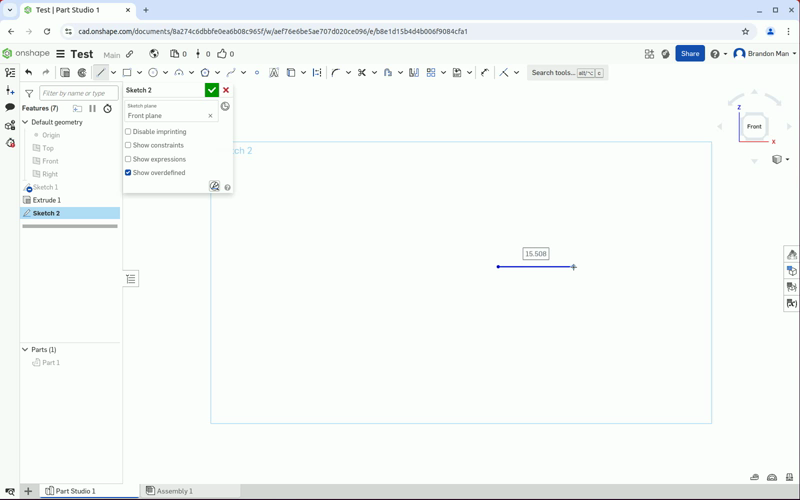
mouse_move(589, 266)
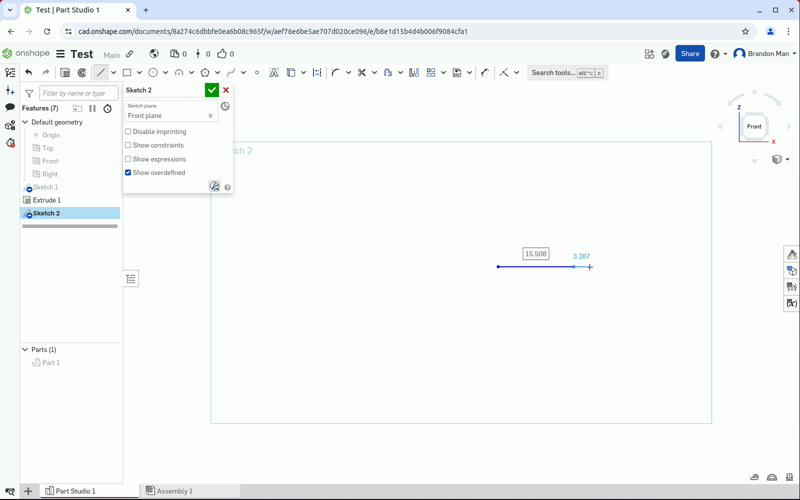
mouse_move(573, 259)
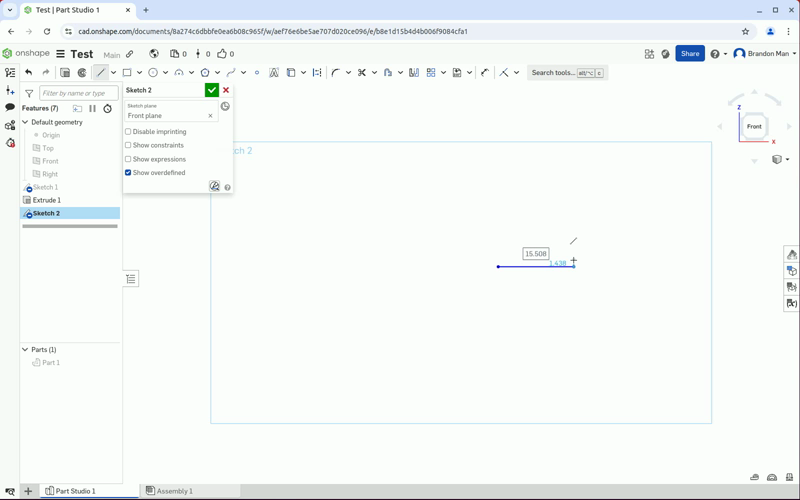
scroll(6)
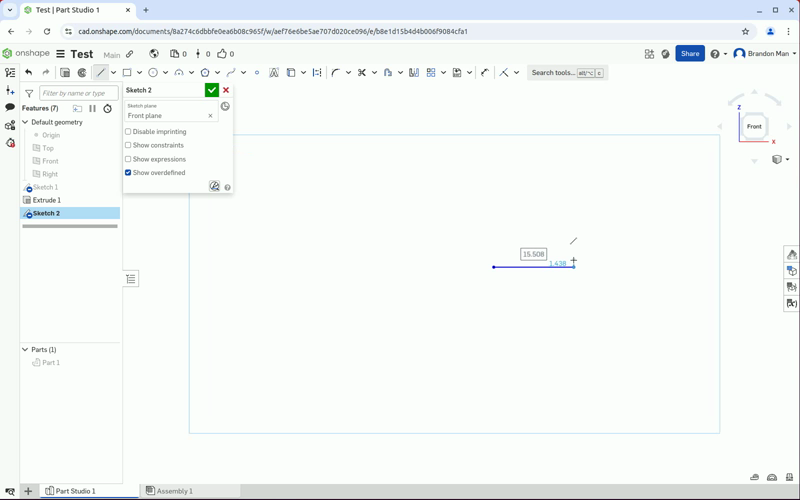
scroll(6)
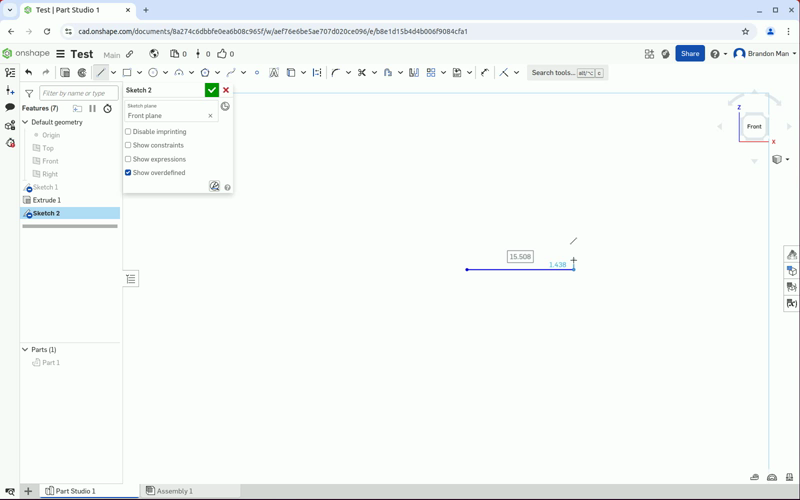
scroll(6)
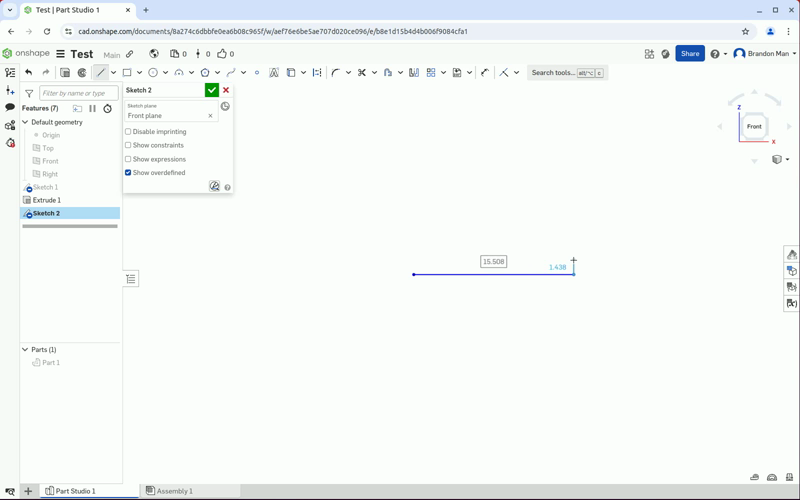
scroll(6)
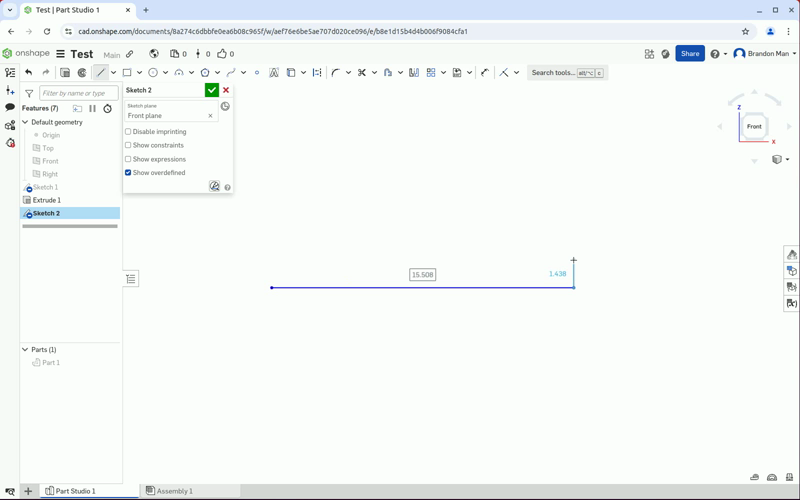
scroll(6)
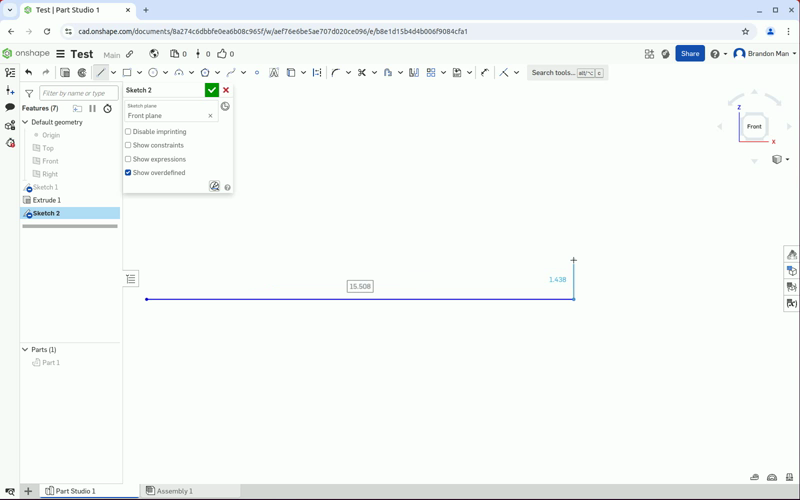
scroll(6)
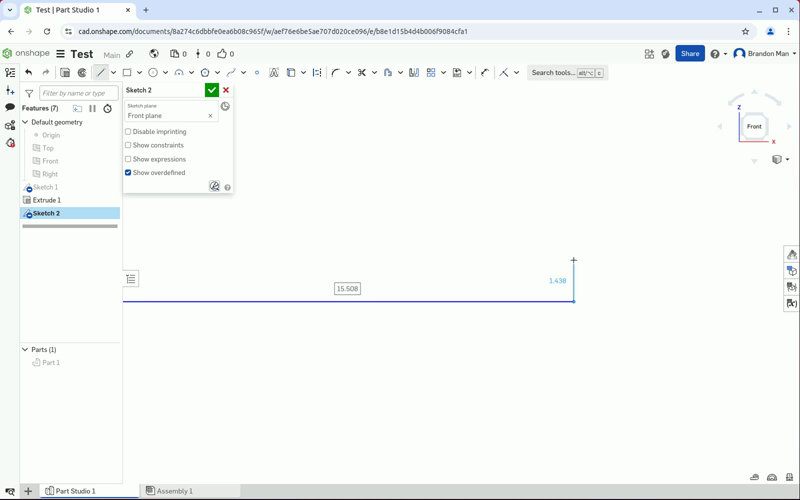
scroll(6)
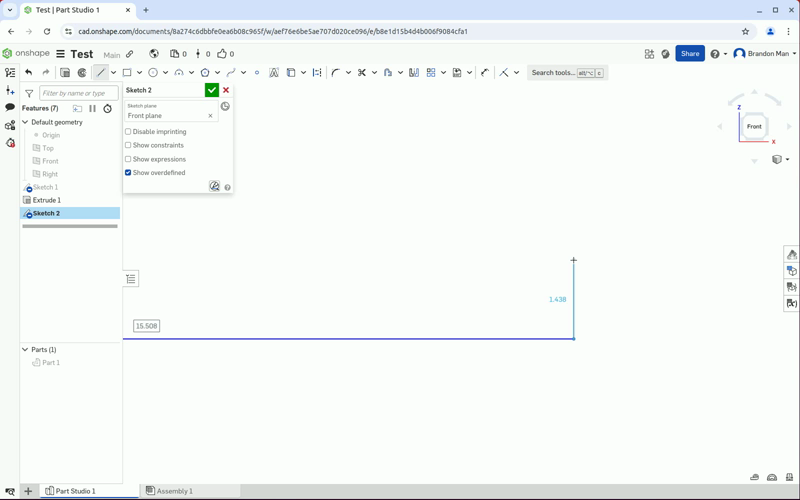
click(573, 259)
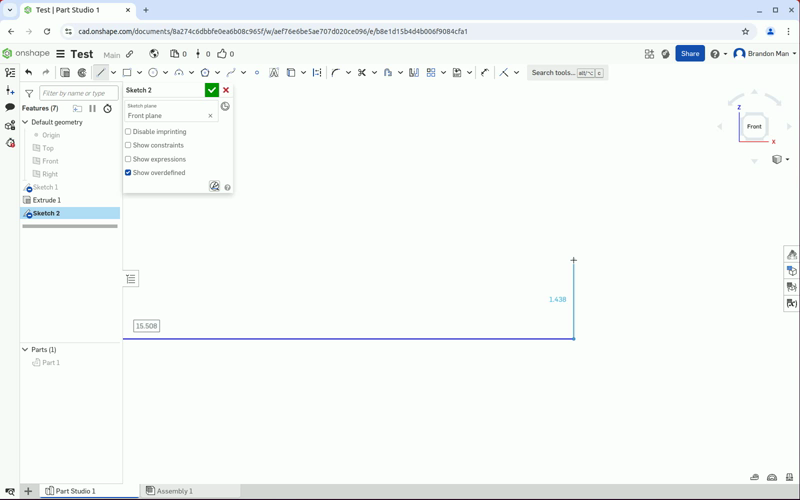
scroll(-6)
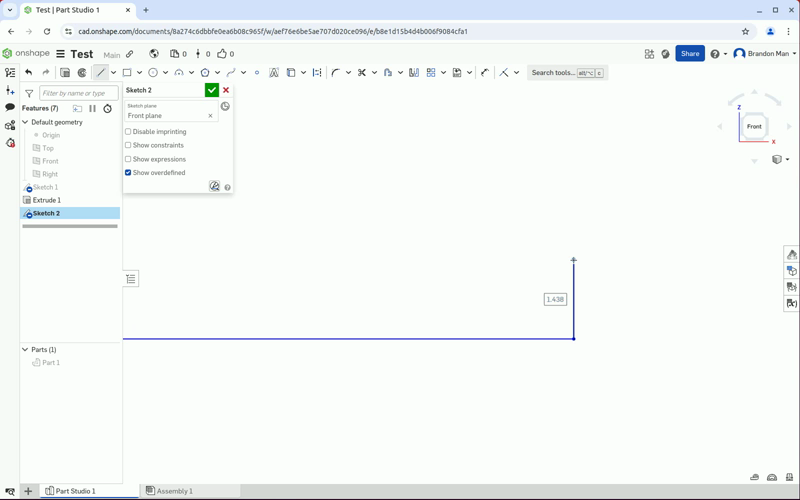
scroll(-6)
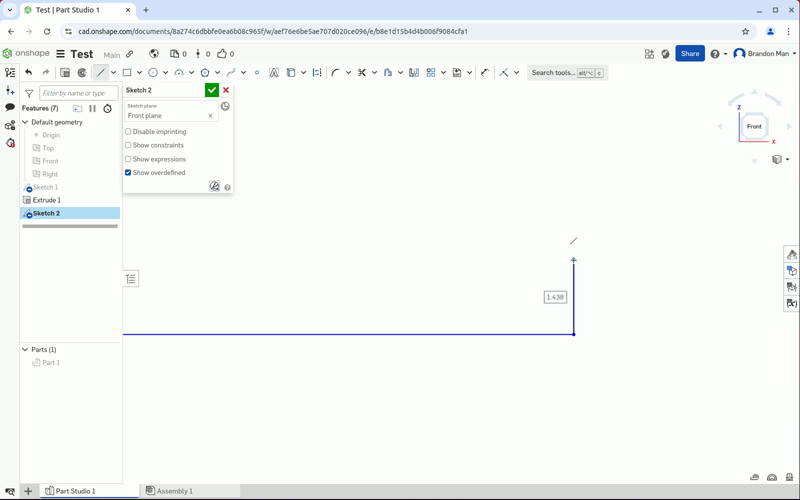
scroll(-6)
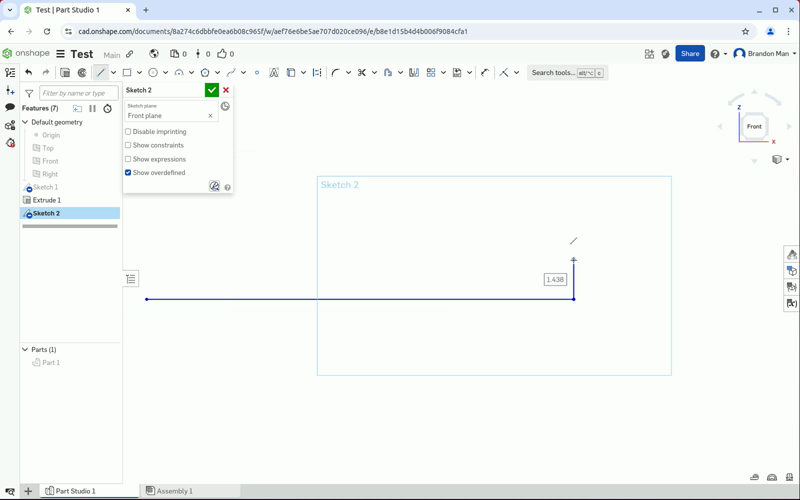
scroll(-6)
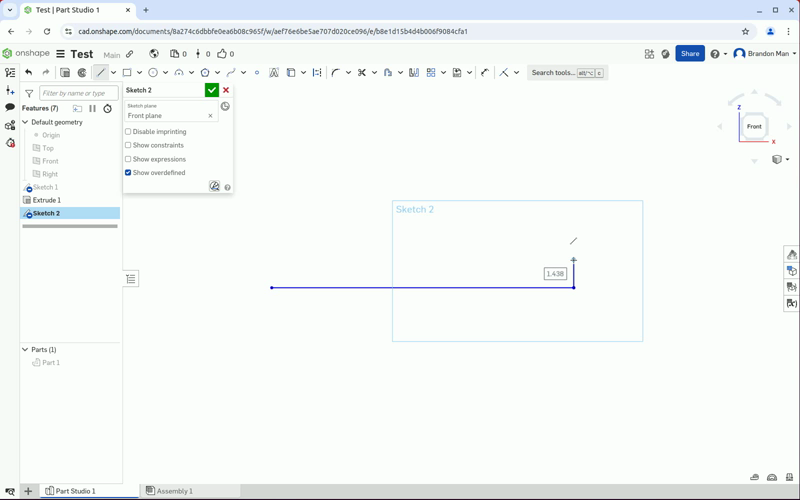
scroll(-6)
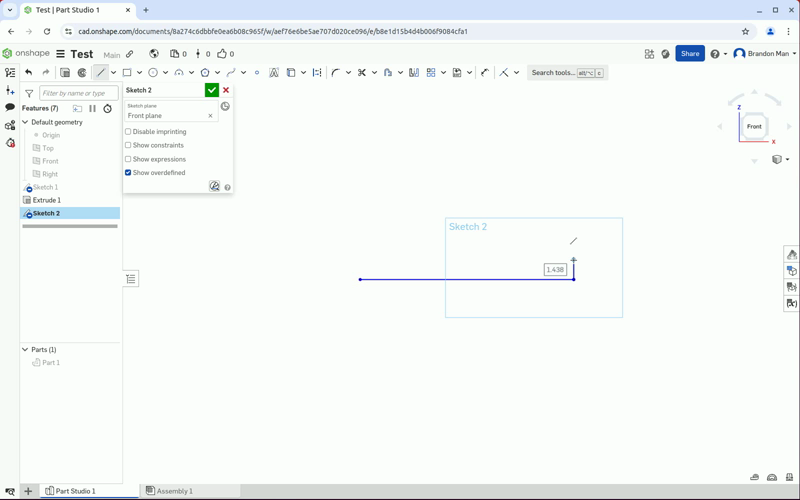
scroll(-6)
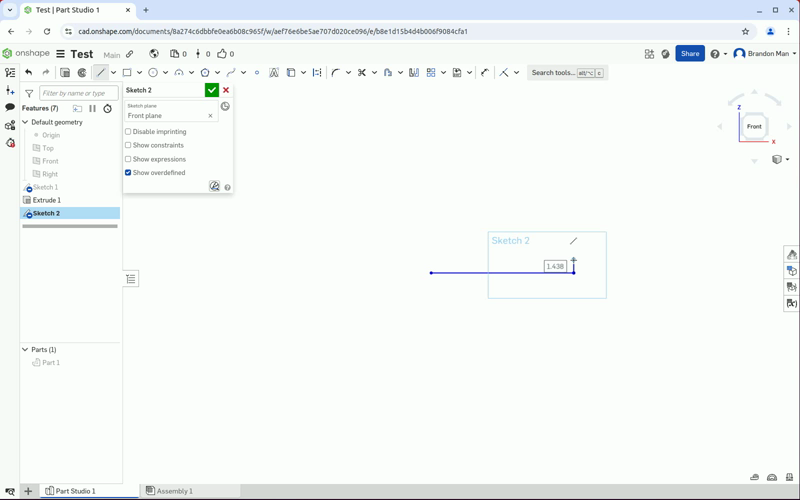
scroll(-6)
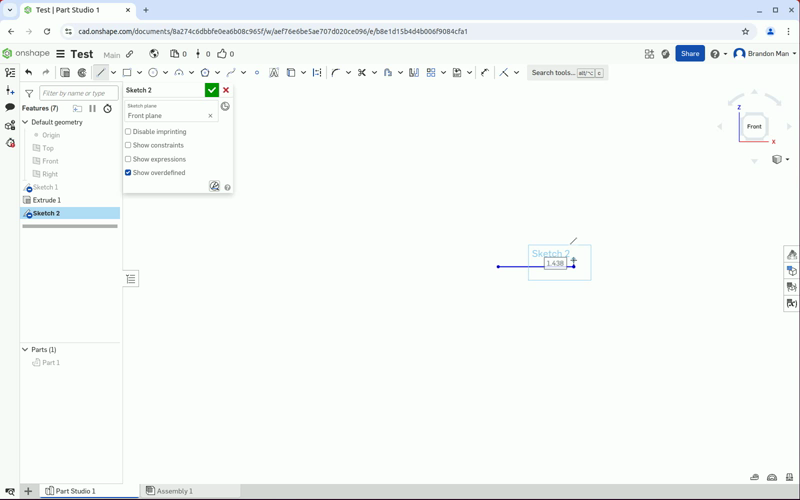
key_up(shift)
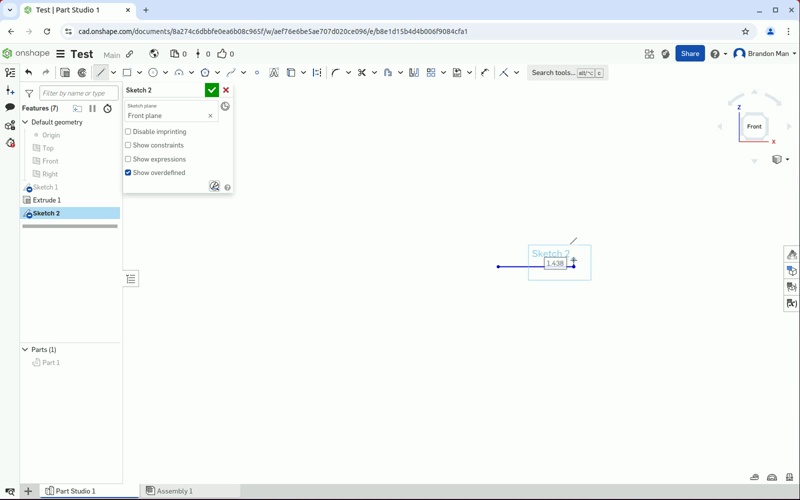
key_down(shift)
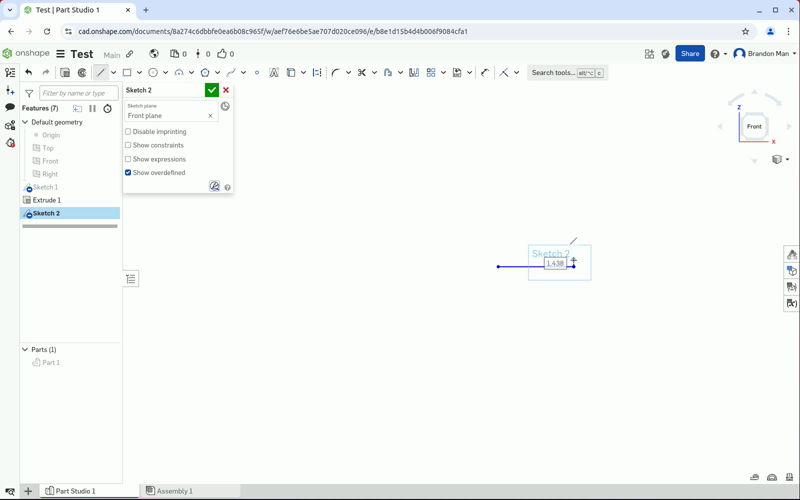
mouse_move(498, 259)
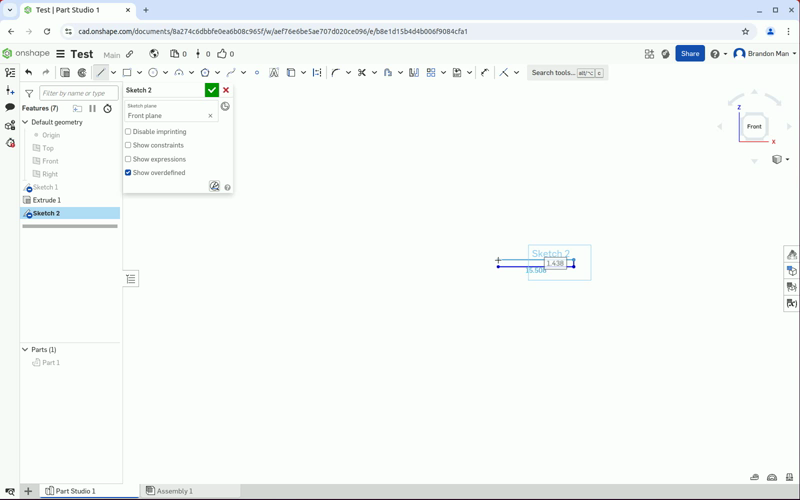
click(498, 259)
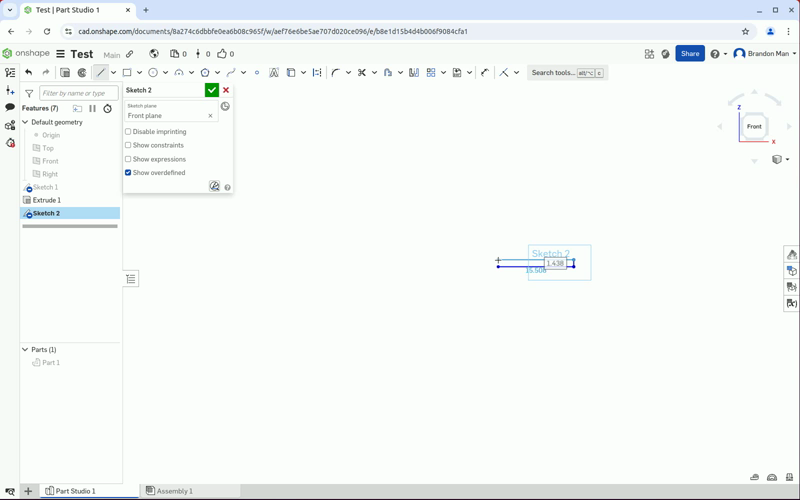
key_up(shift)
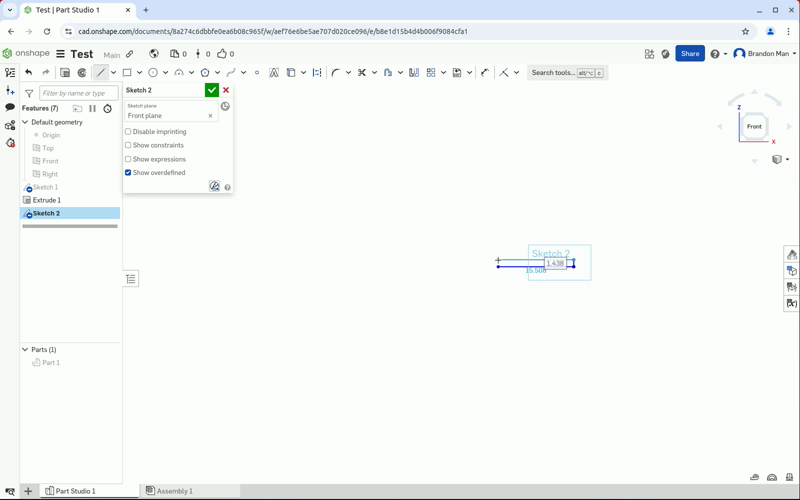
mouse_move(528, 259)
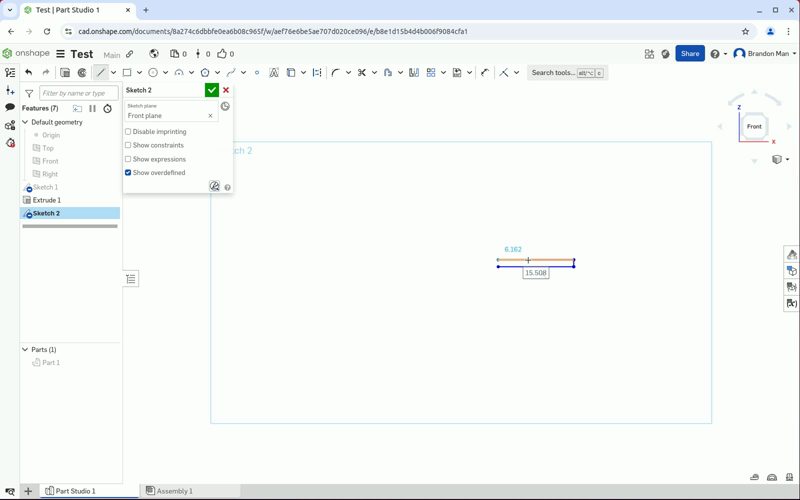
key_down(shift)
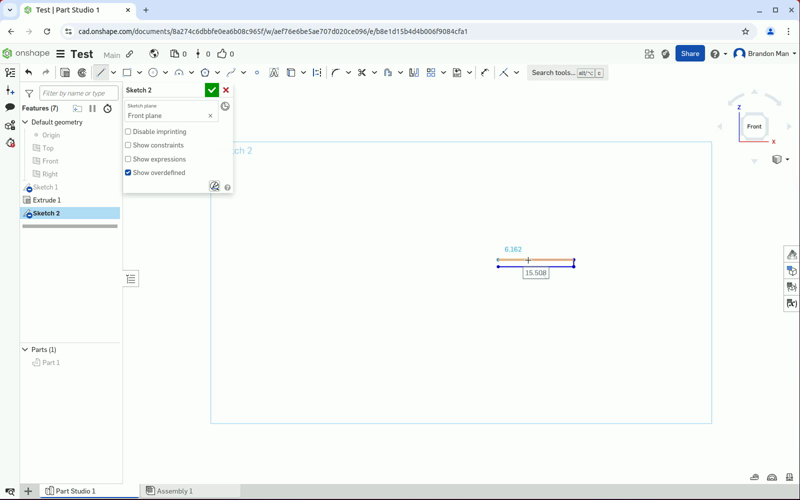
mouse_move(498, 266)
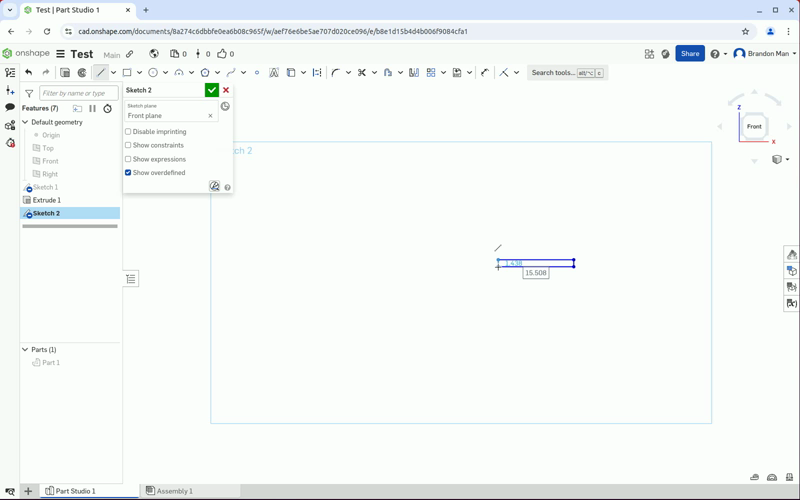
scroll(6)
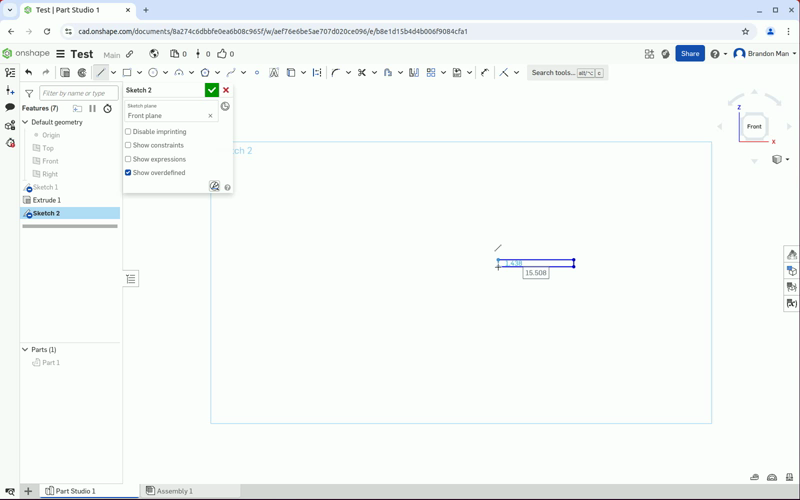
scroll(6)
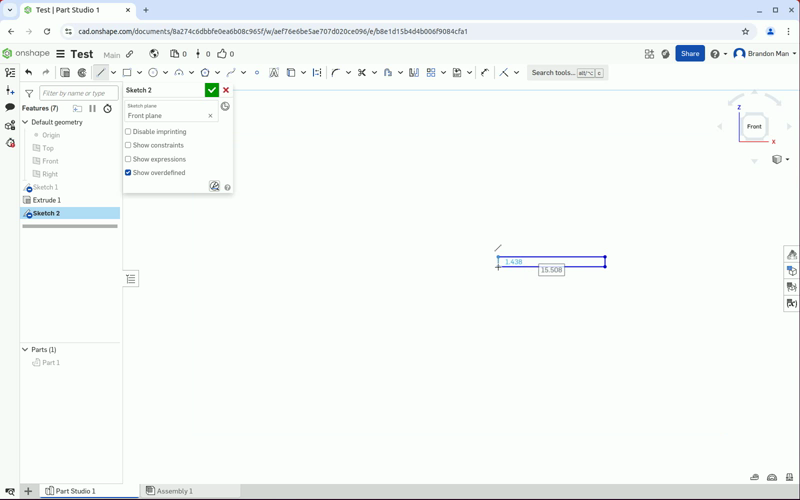
scroll(6)
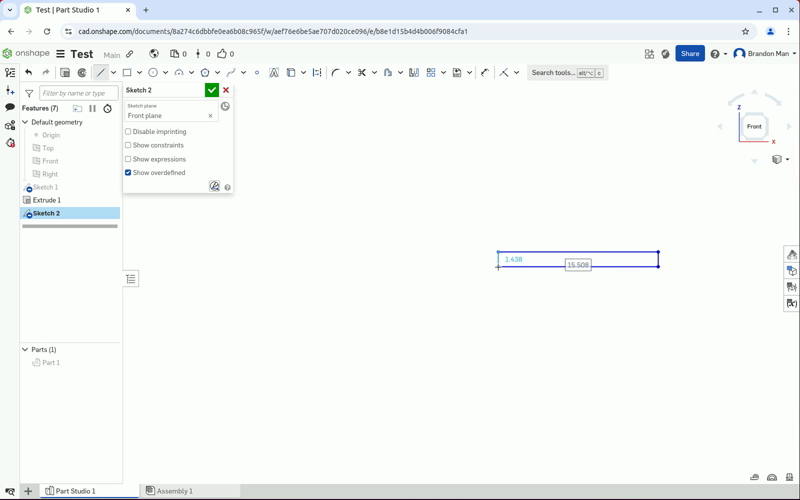
scroll(6)
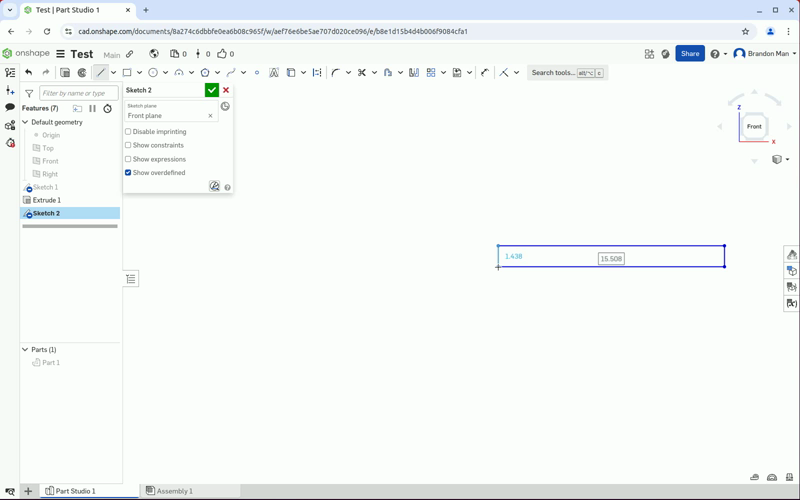
scroll(6)
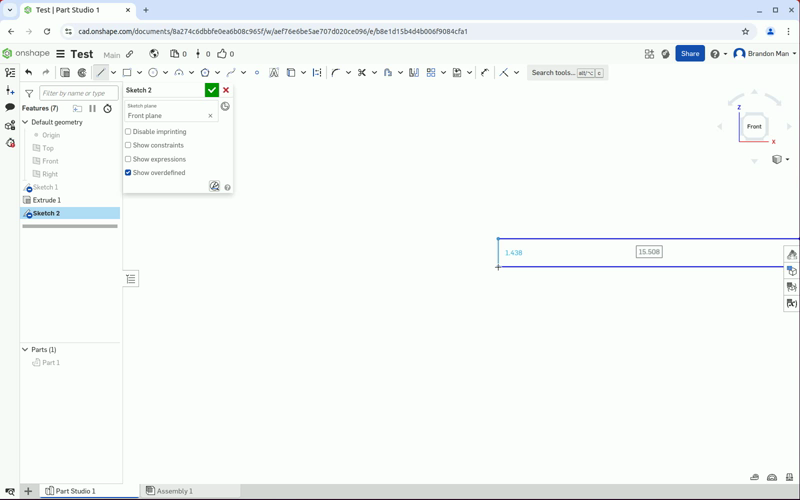
scroll(6)
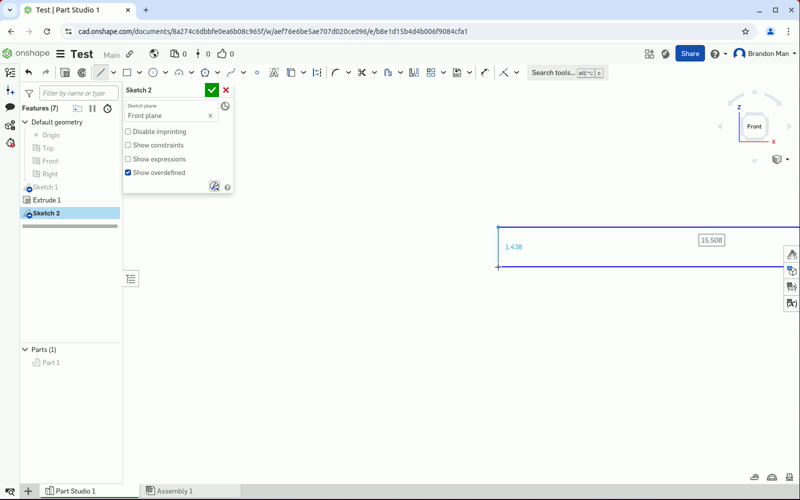
scroll(6)
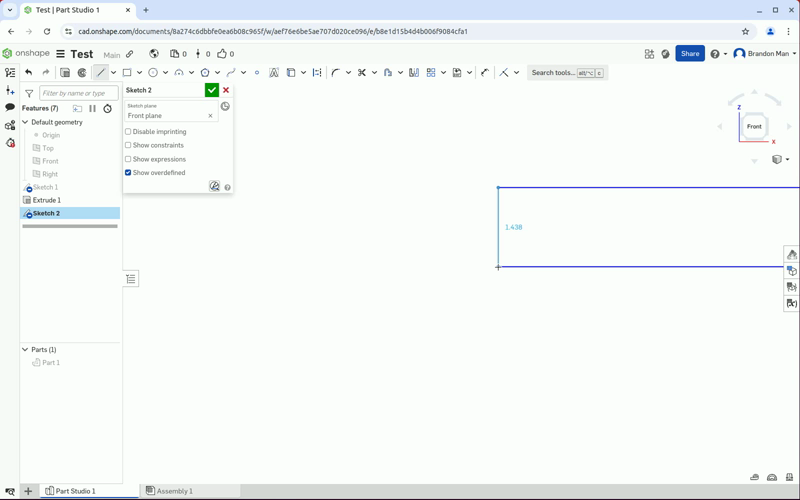
key_up(shift)
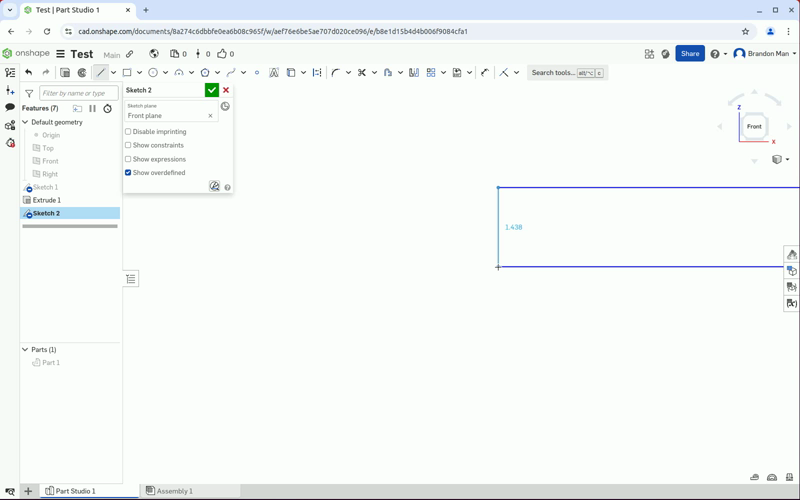
click(498, 266)
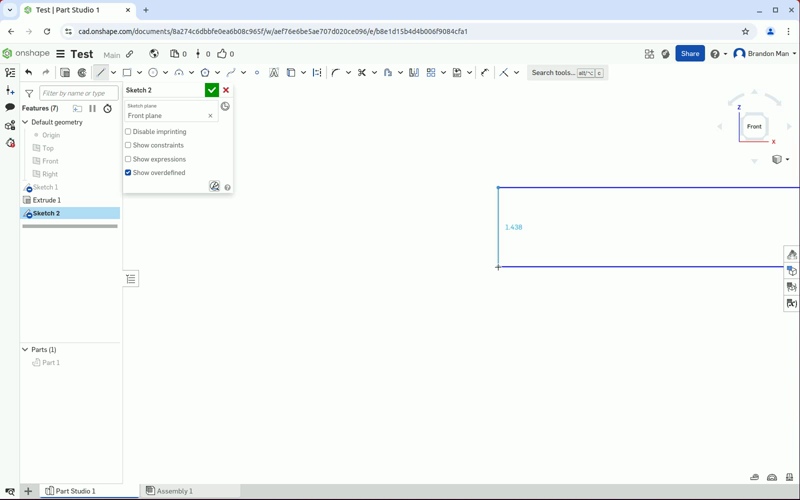
scroll(-6)
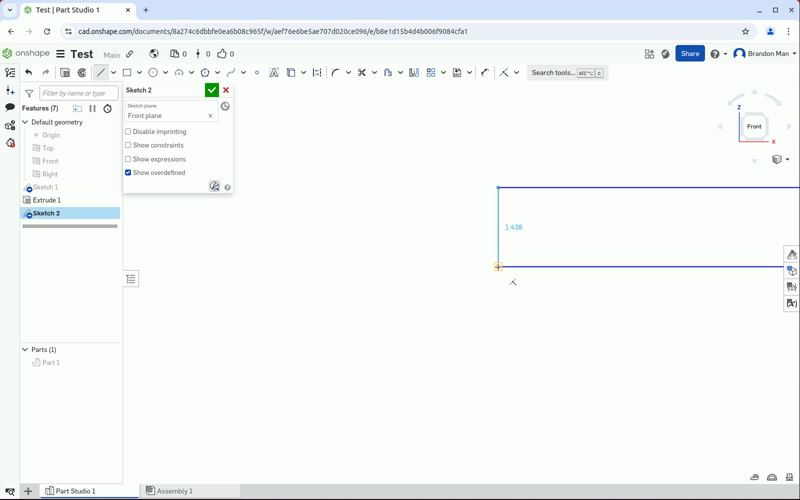
scroll(-6)
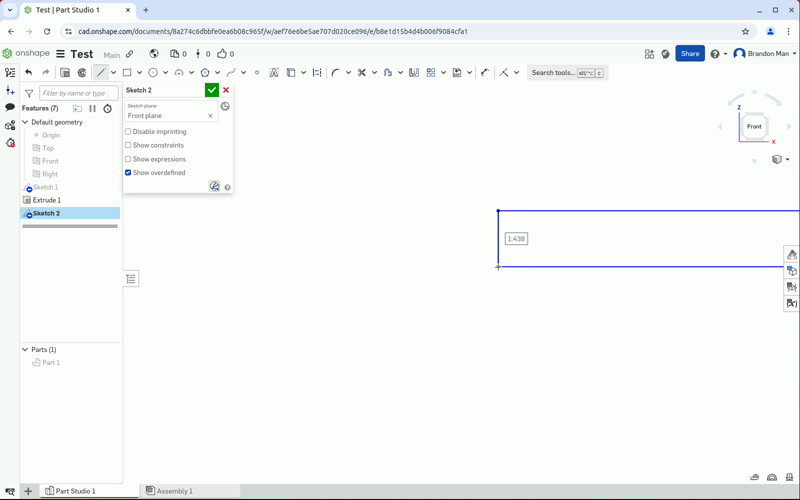
scroll(-6)
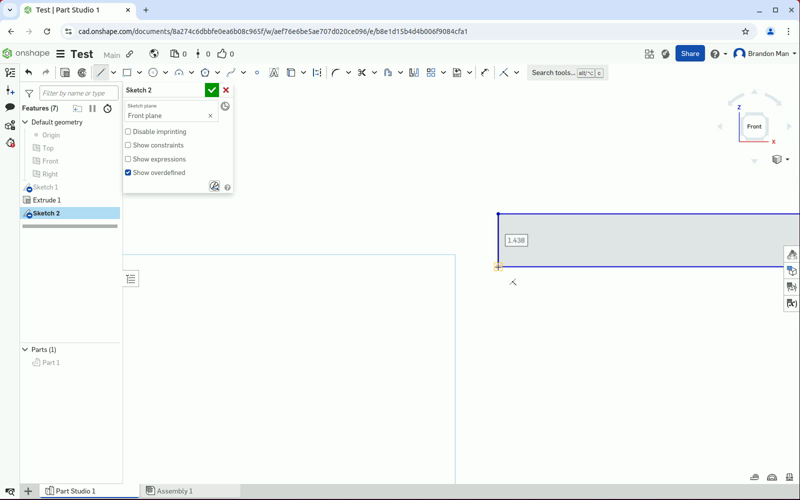
scroll(-6)
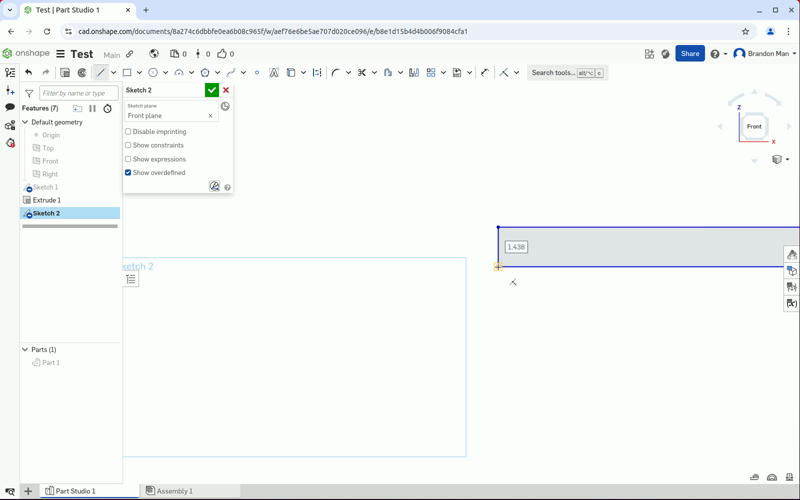
scroll(-6)
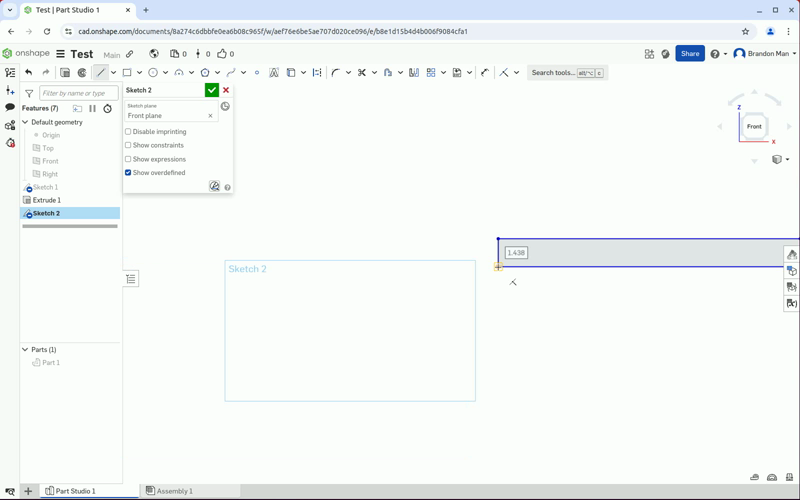
scroll(-6)
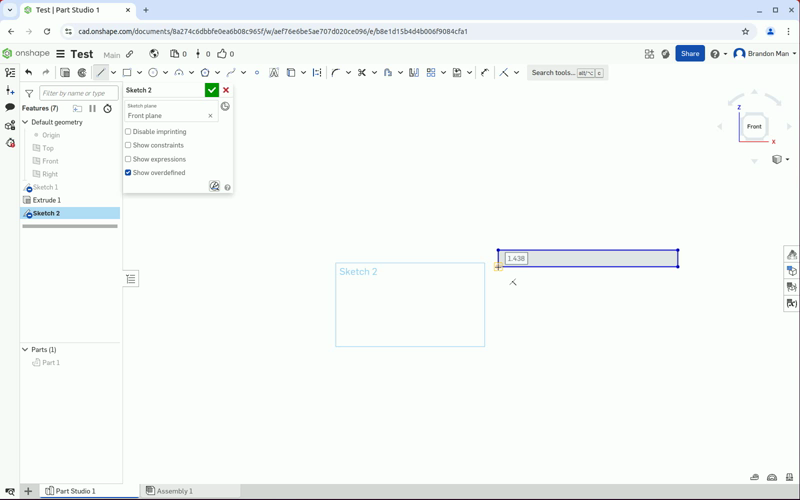
scroll(-6)
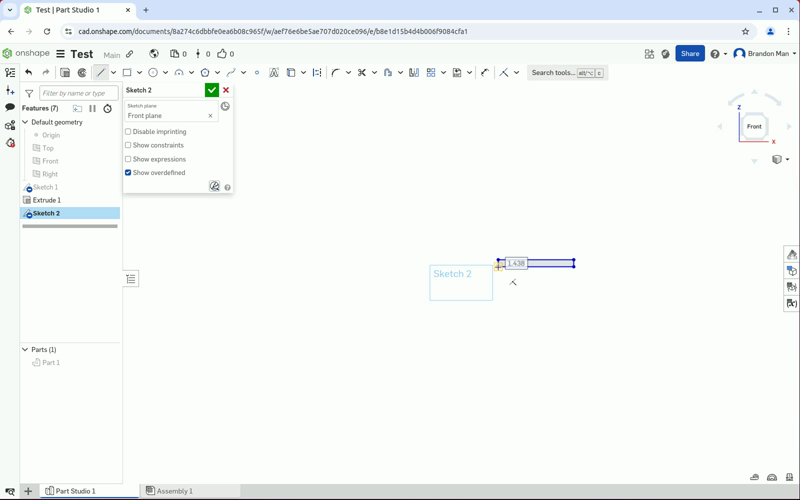
key(esc)
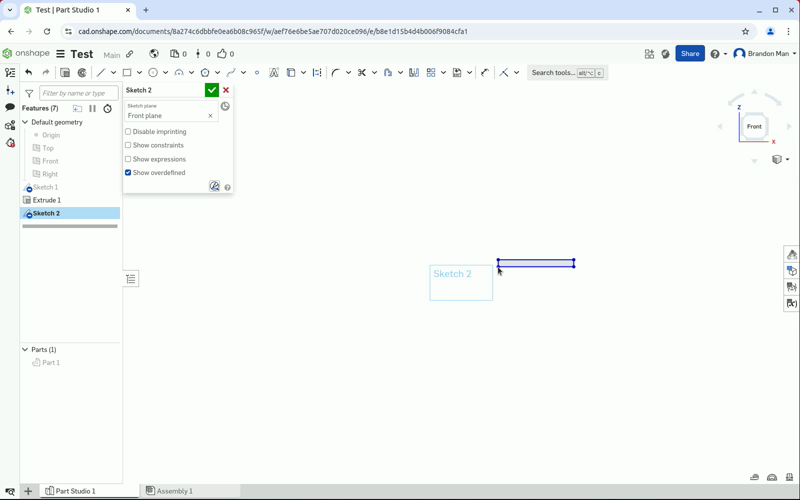
mouse_move(506, 262)
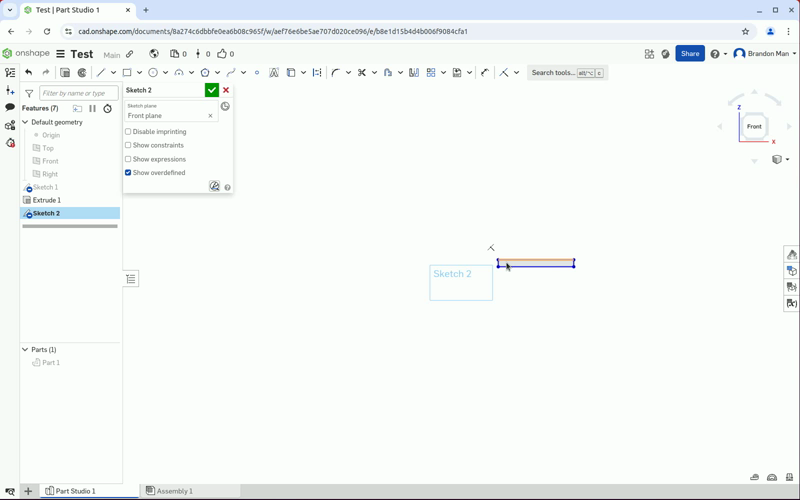
scroll(6)
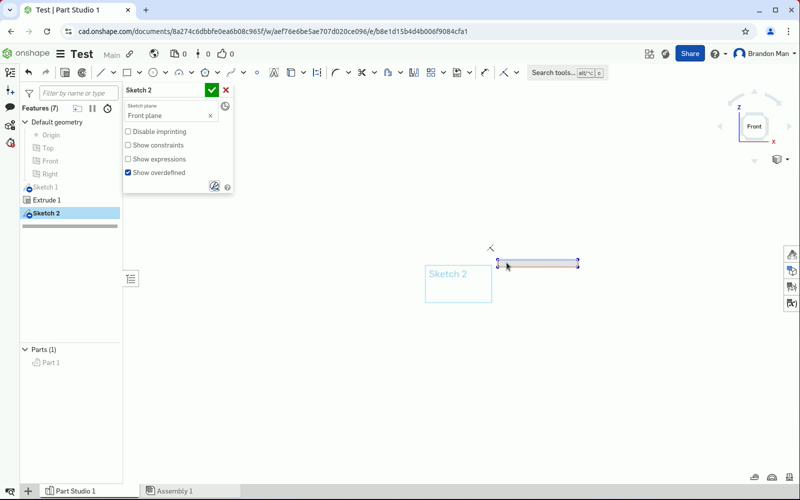
scroll(6)
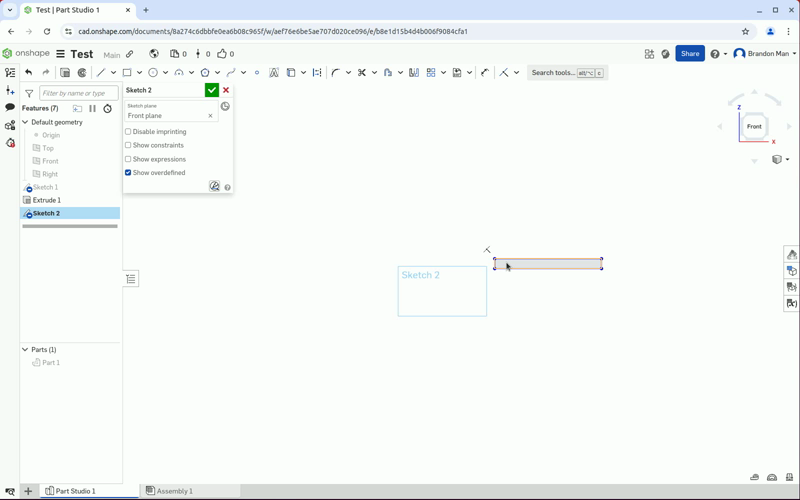
scroll(6)
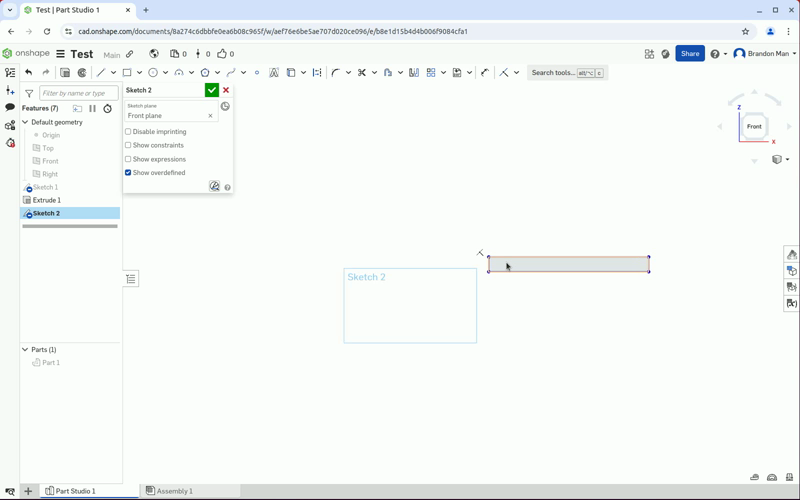
scroll(6)
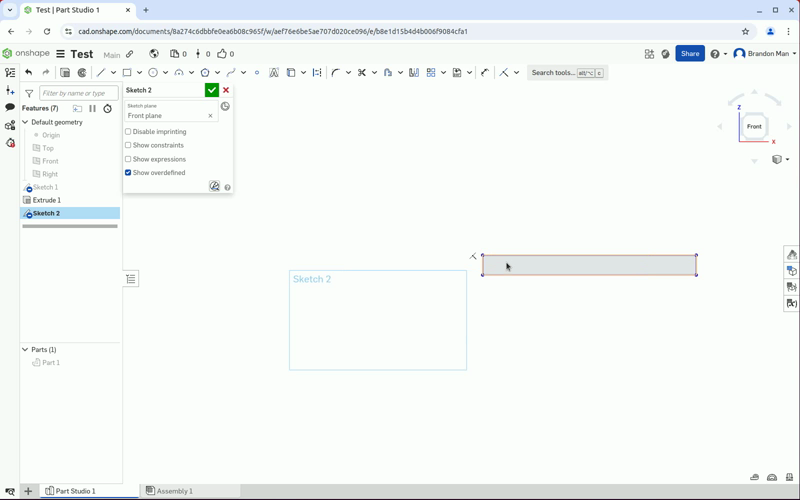
scroll(6)
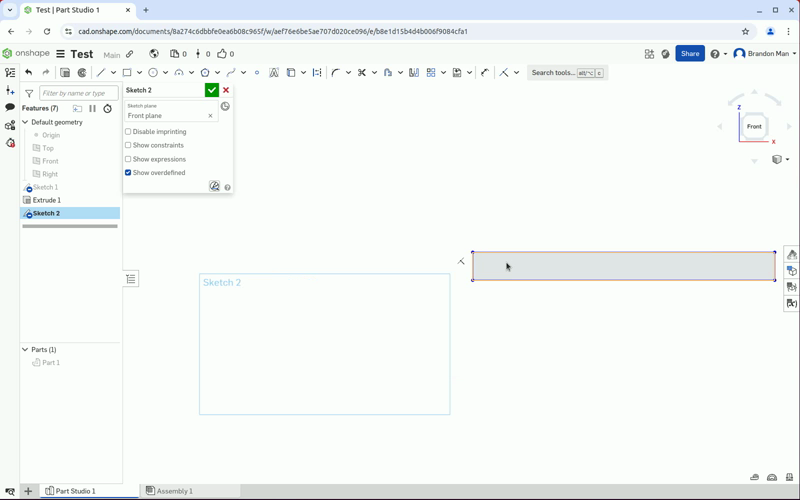
scroll(6)
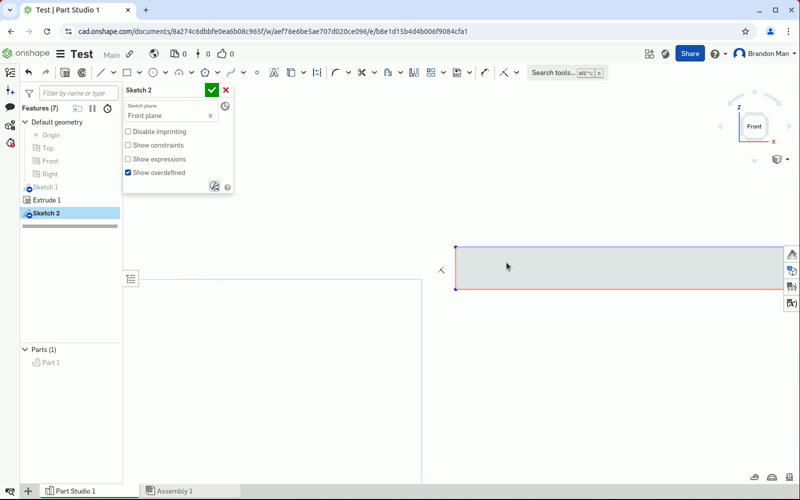
scroll(6)
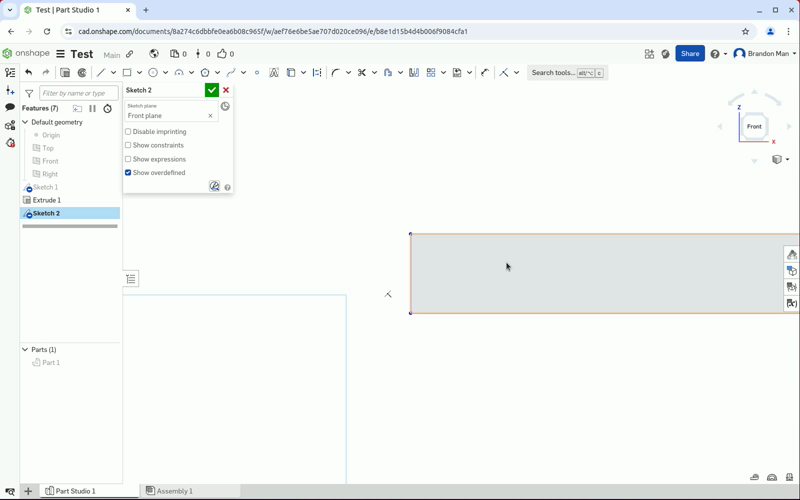
click(506, 262)
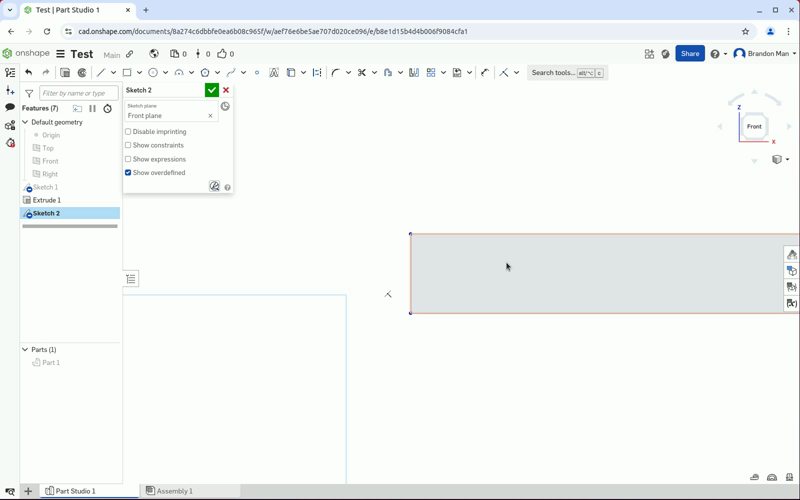
scroll(-6)
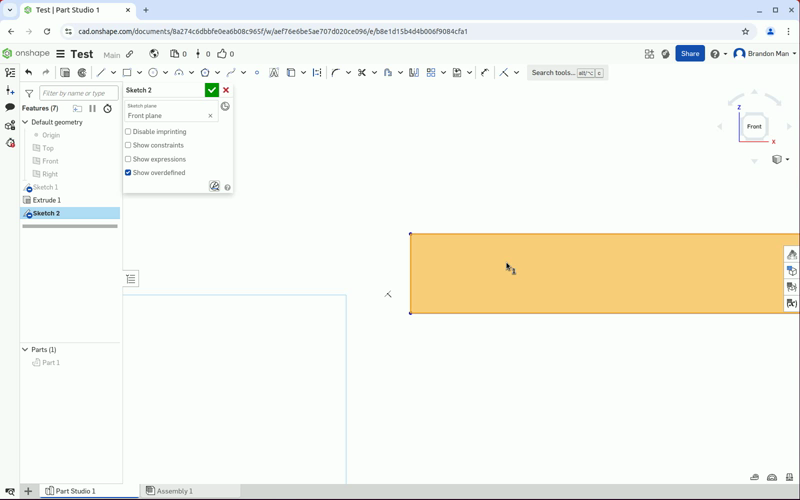
scroll(-6)
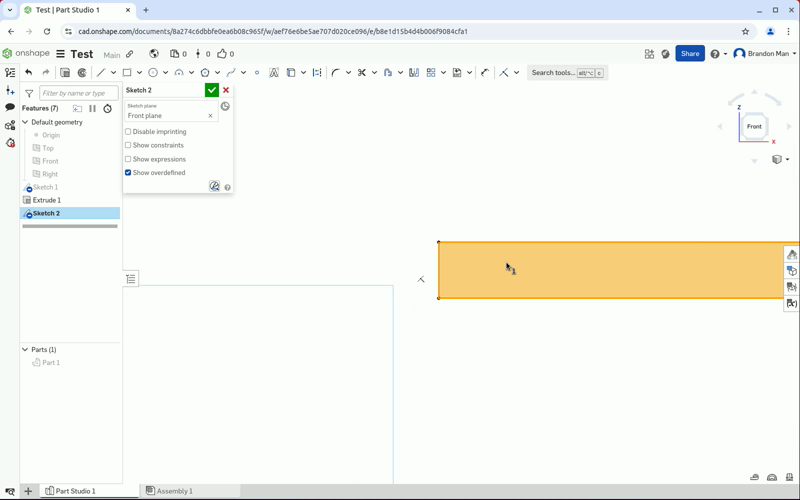
scroll(-6)
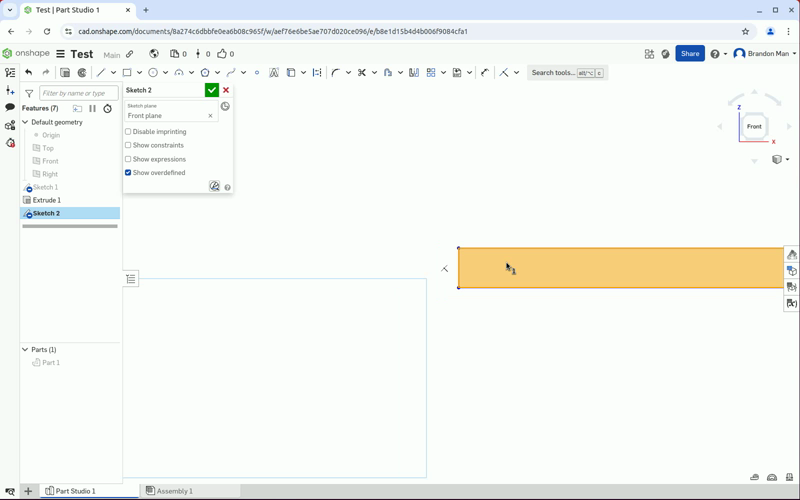
scroll(-6)
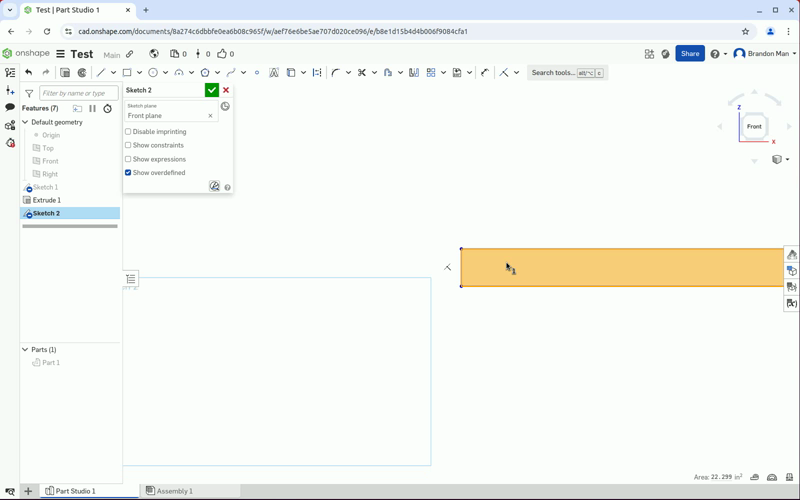
scroll(-6)
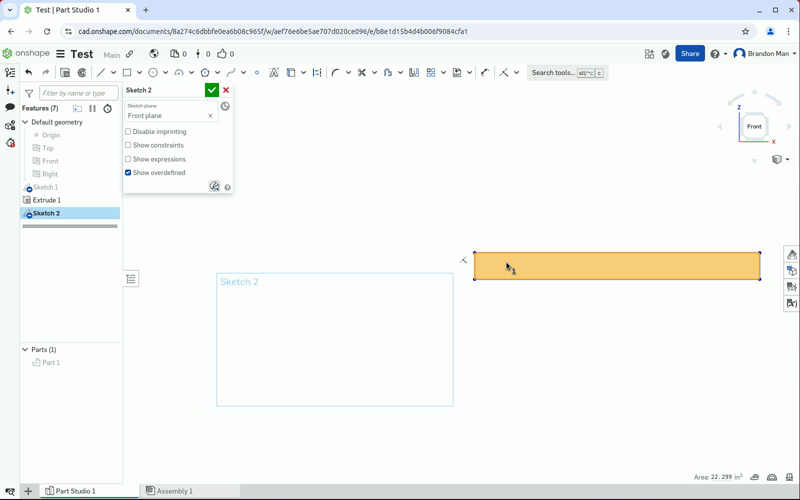
scroll(-6)
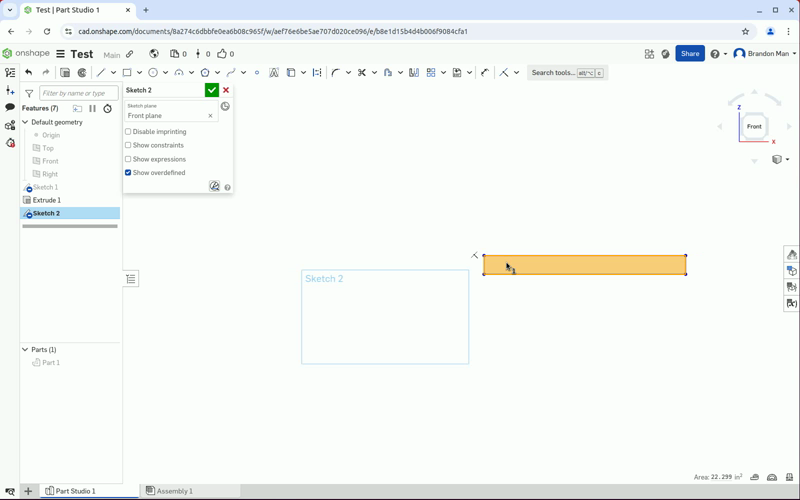
scroll(-6)
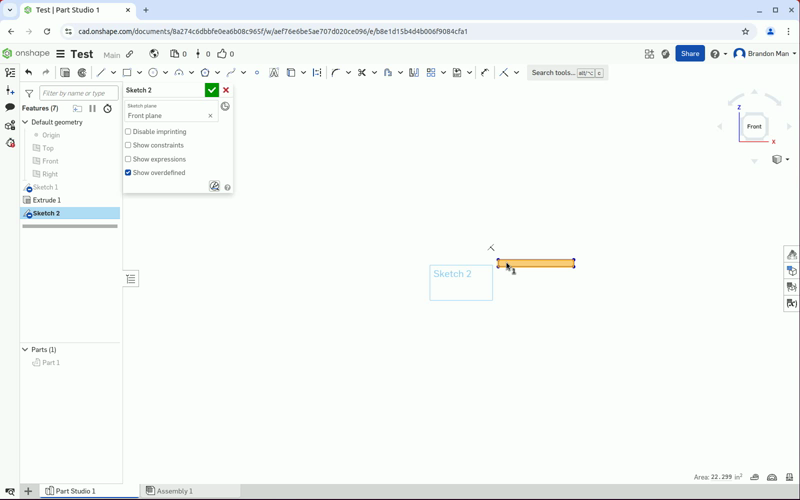
mouse_move(73, 352)
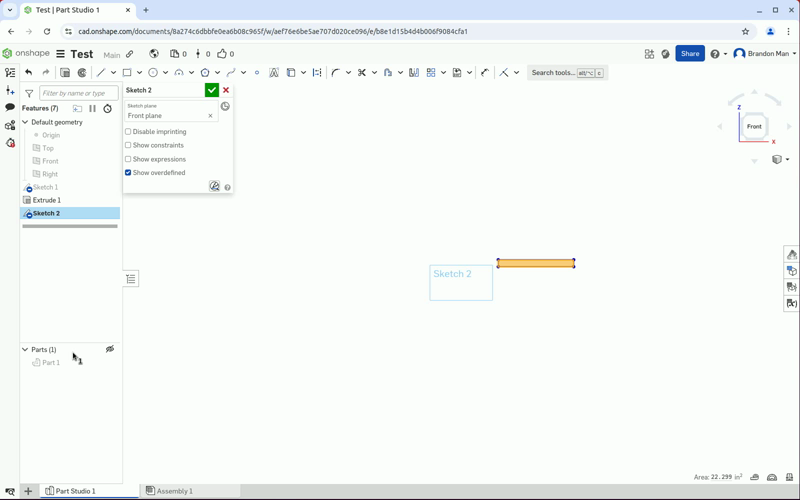
key(shift+y)
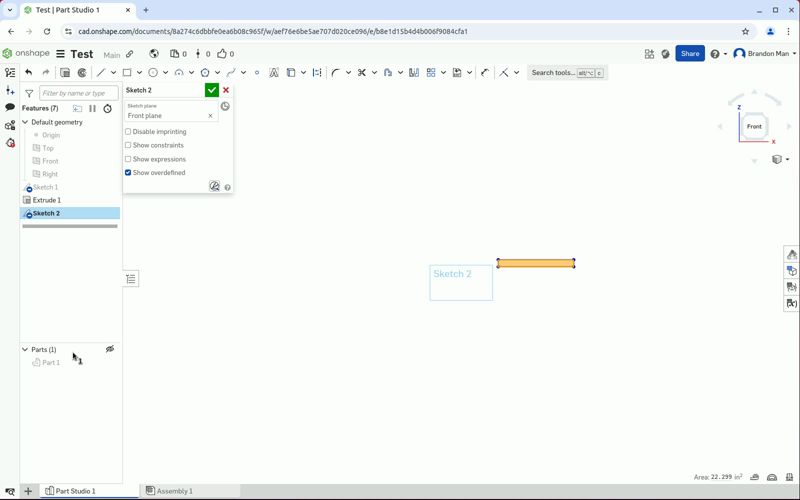
key(shift+e)
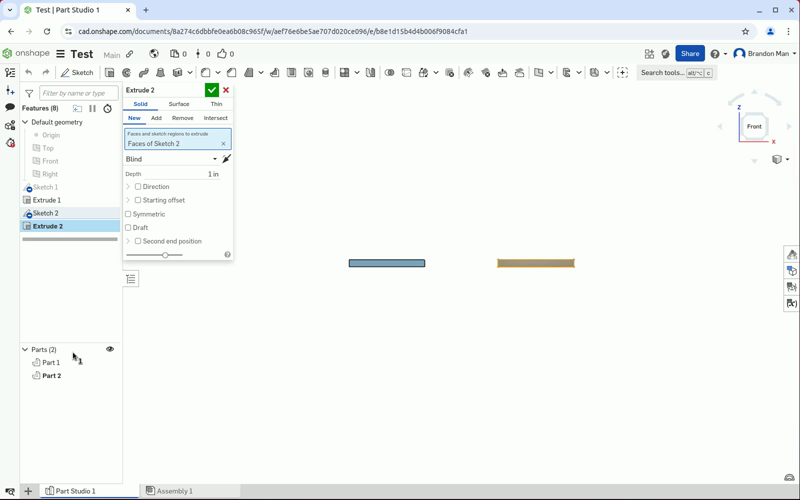
mouse_move(143, 106)
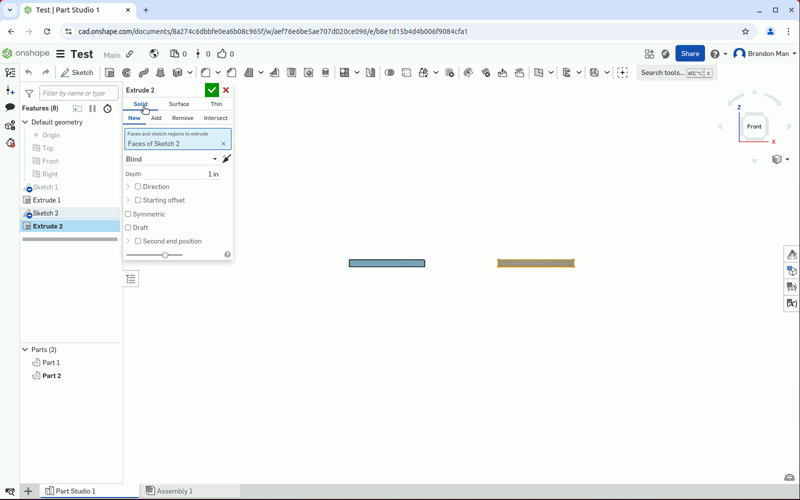
click(143, 106)
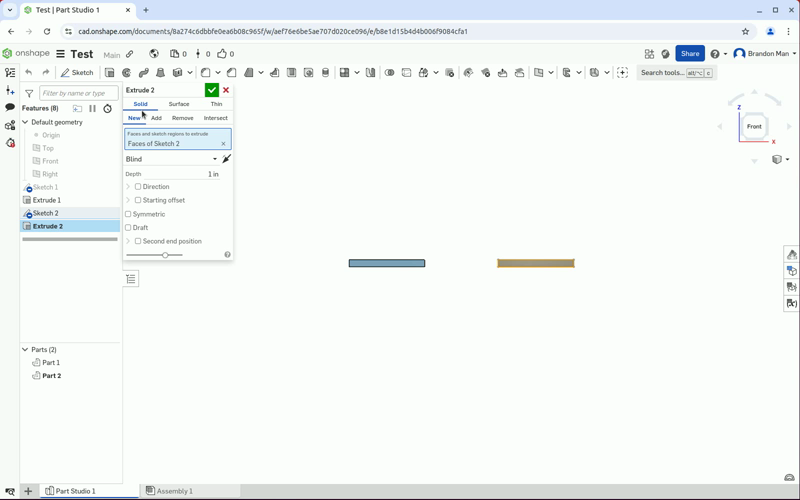
mouse_move(137, 120)
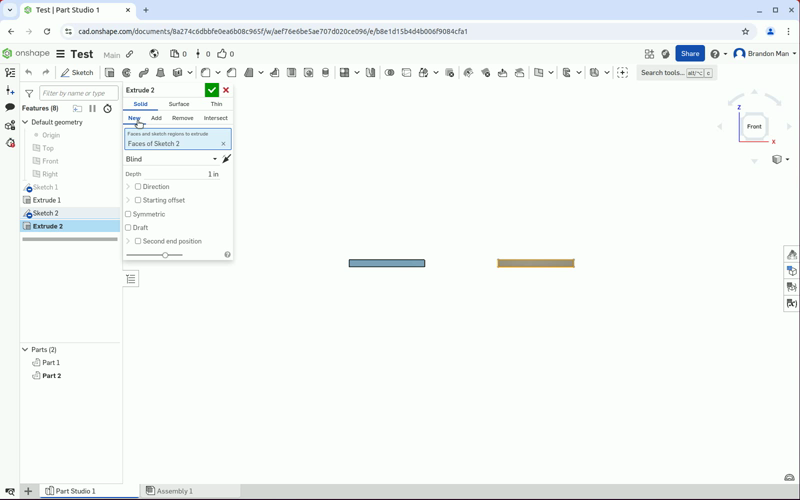
click(137, 120)
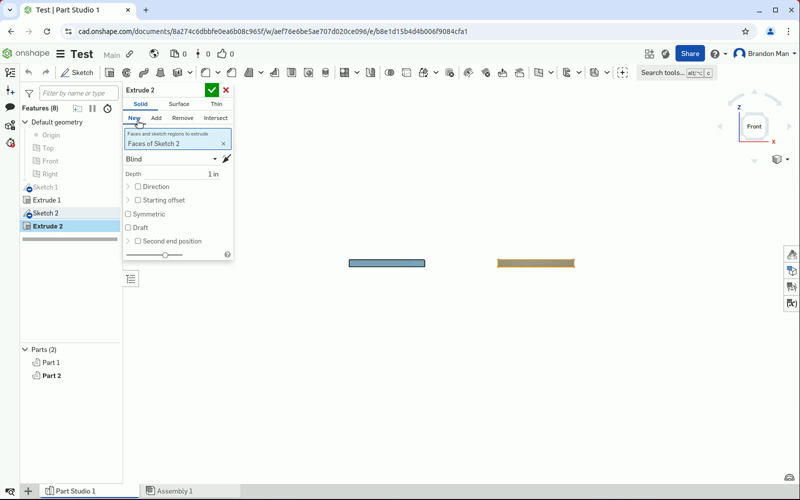
key(tab, 4)
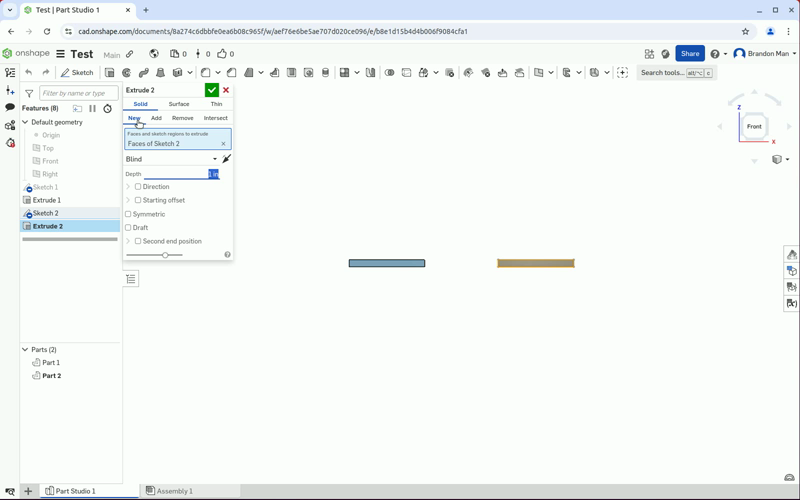
text(-1.926)
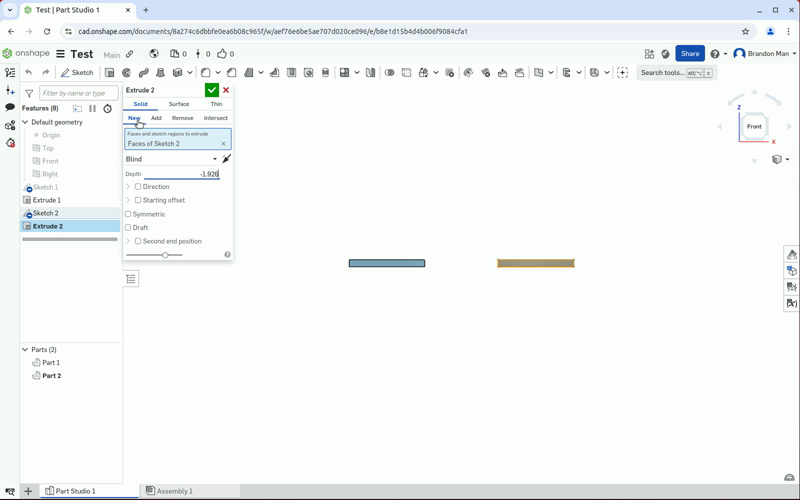
key(enter)
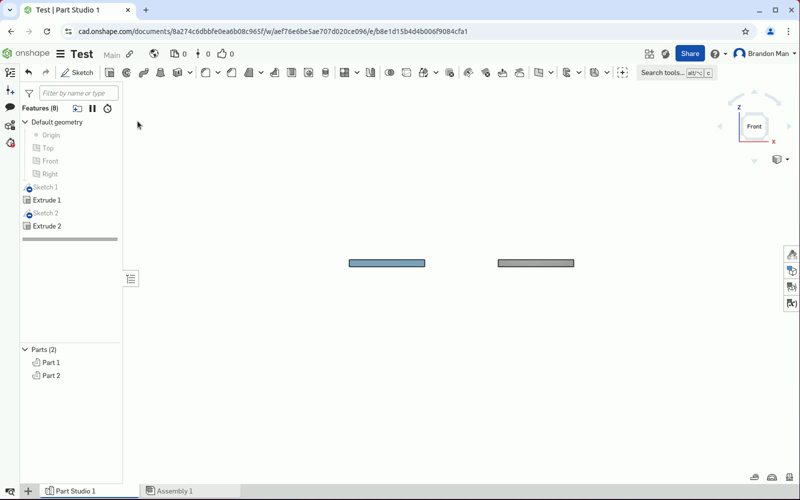
key(shift+h)
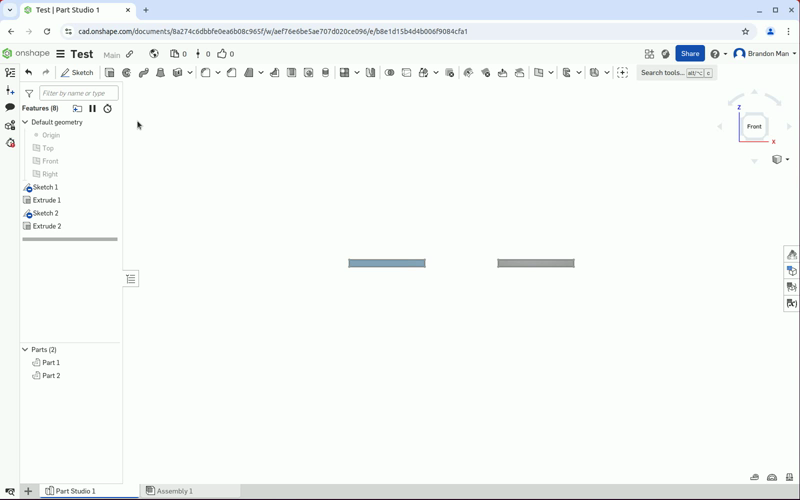
key(shift+h)
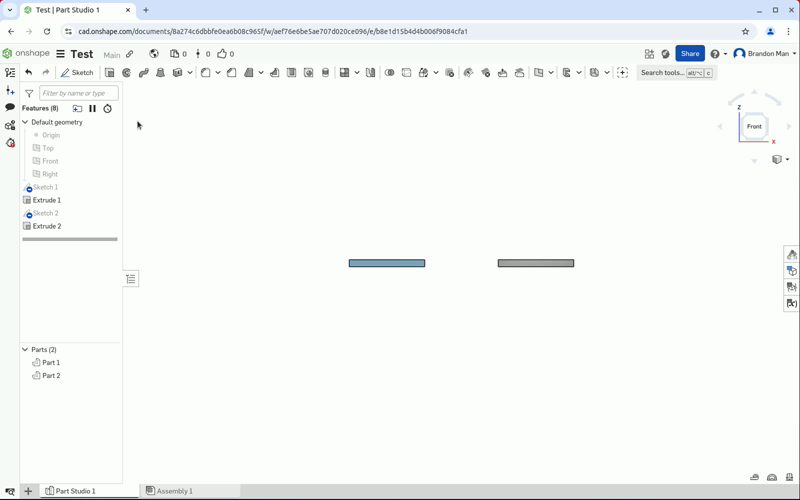
mouse_move(73, 189)
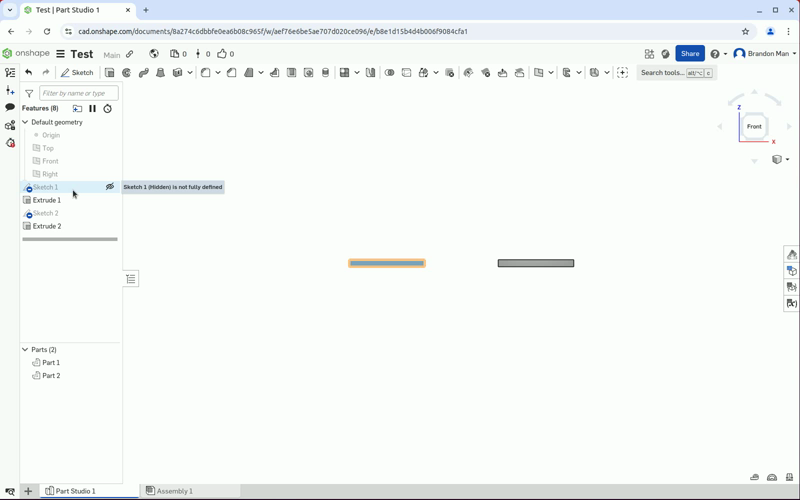
click(73, 189)
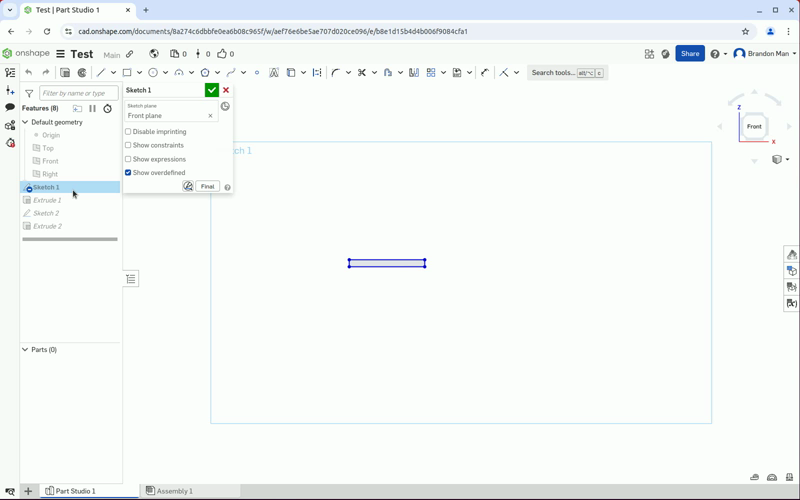
mouse_move(229, 92)
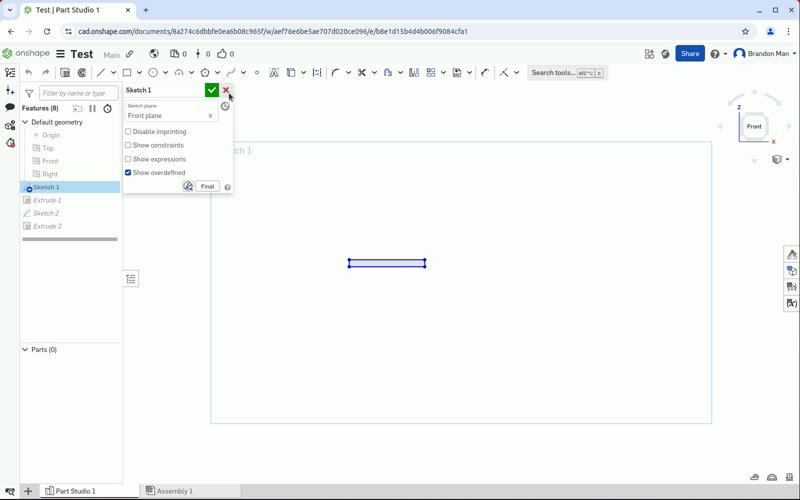
click(229, 92)
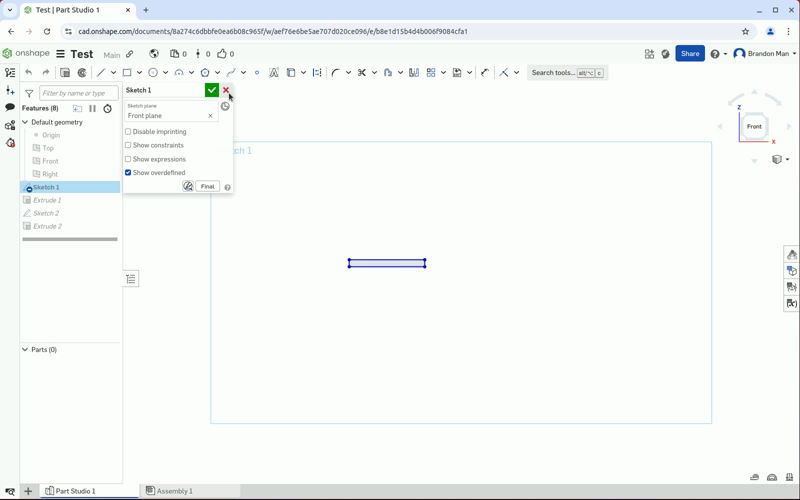
key(shift+s)
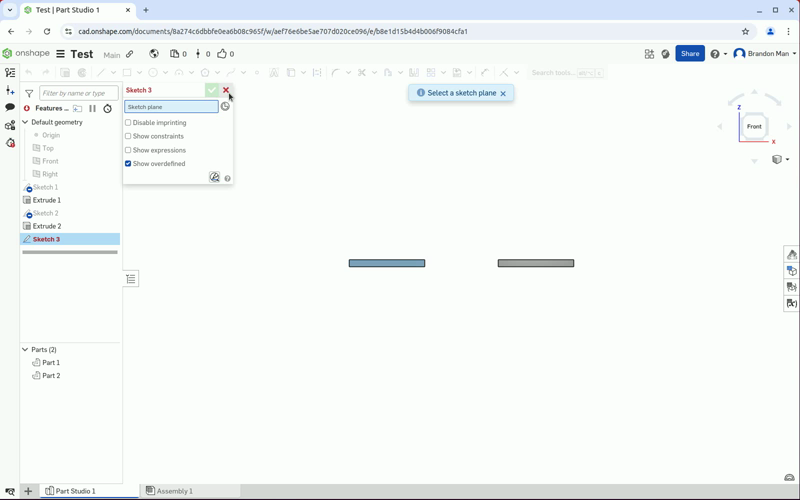
mouse_move(73, 163)
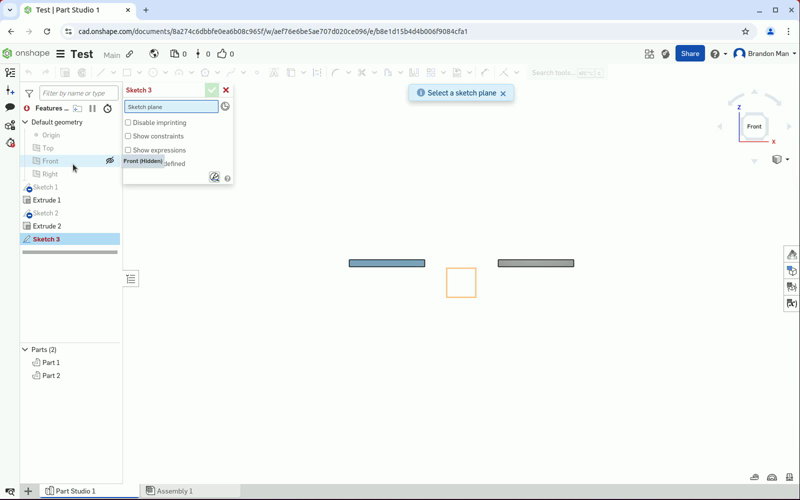
click(73, 163)
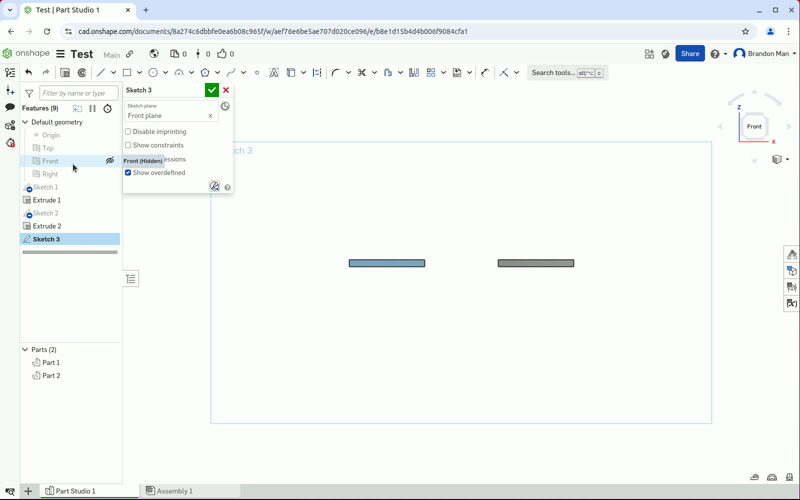
mouse_move(73, 352)
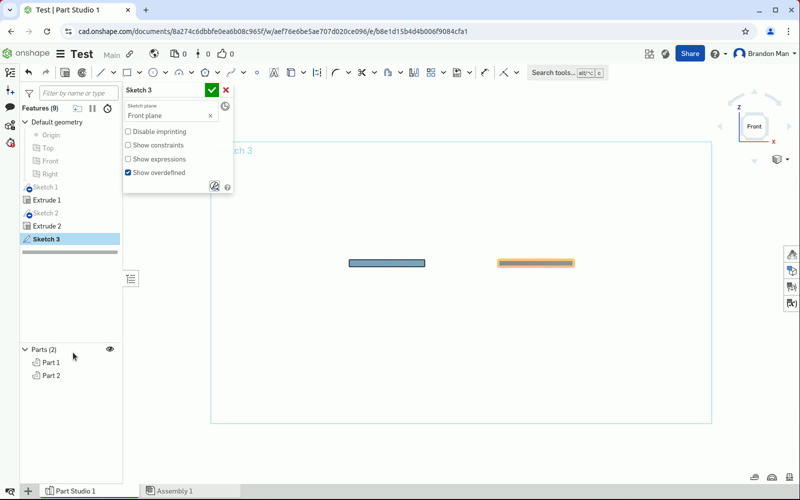
key(y)
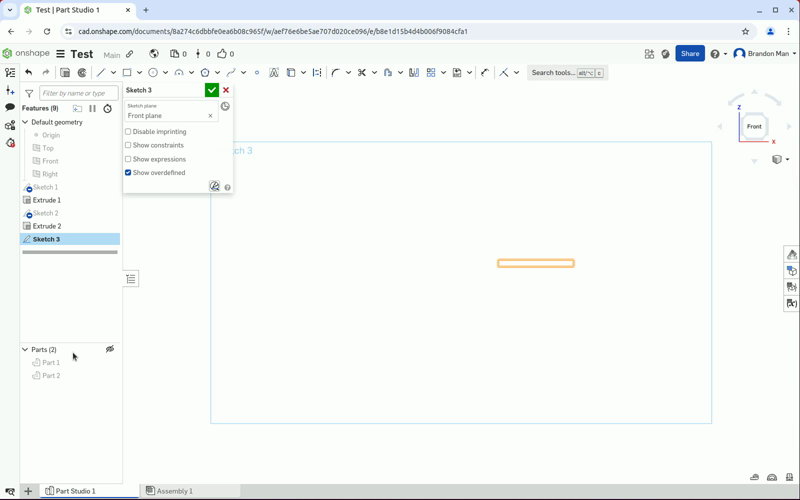
key(l)
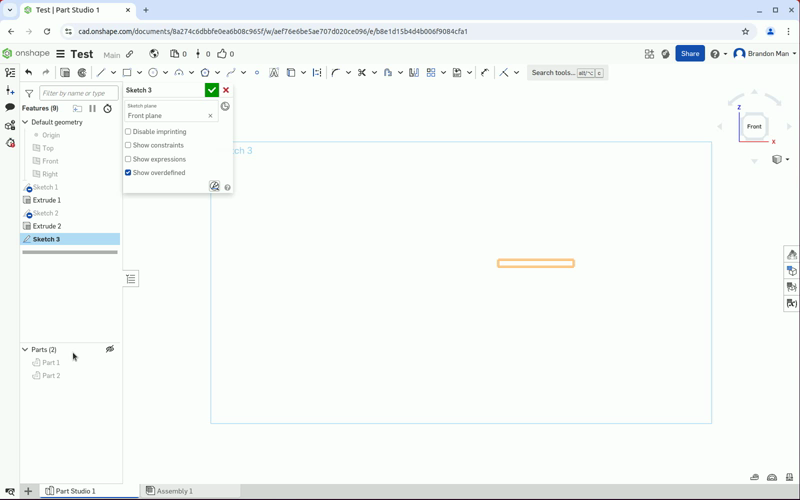
key_down(shift)
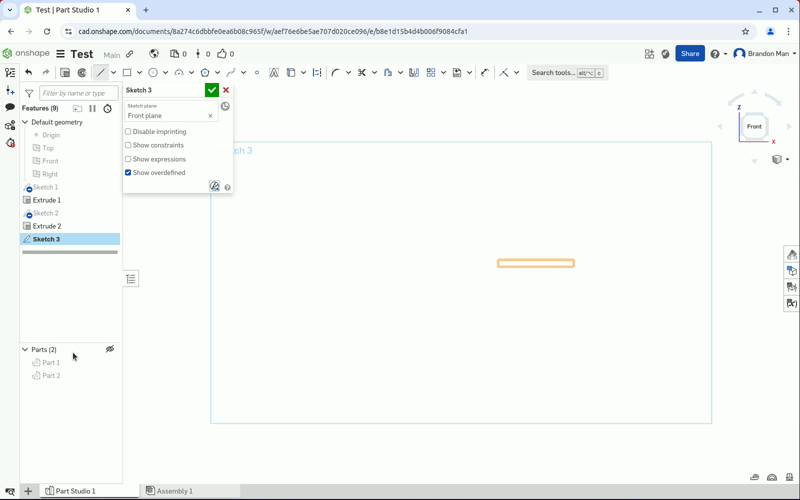
mouse_move(424, 198)
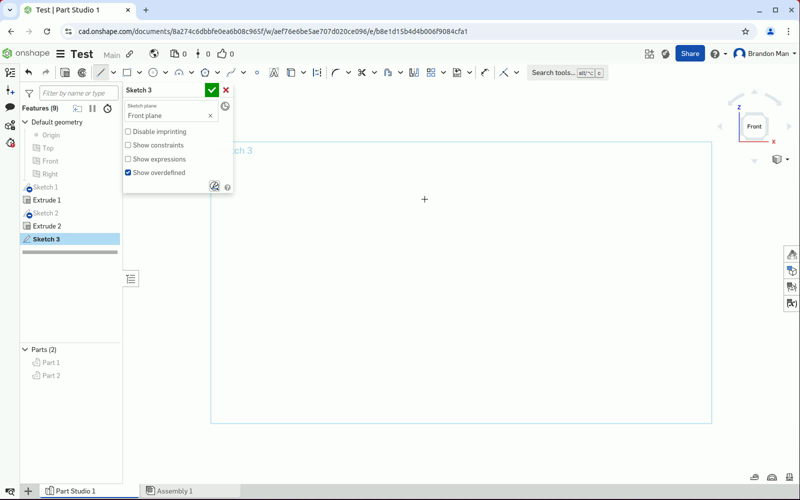
click(424, 198)
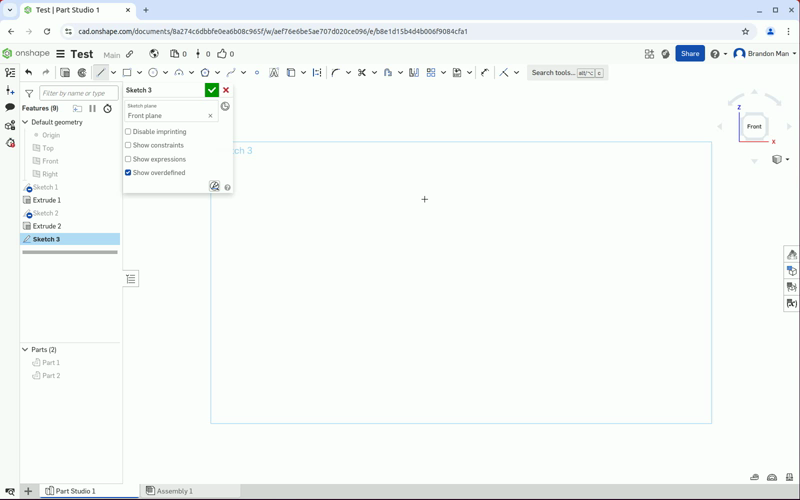
key_up(shift)
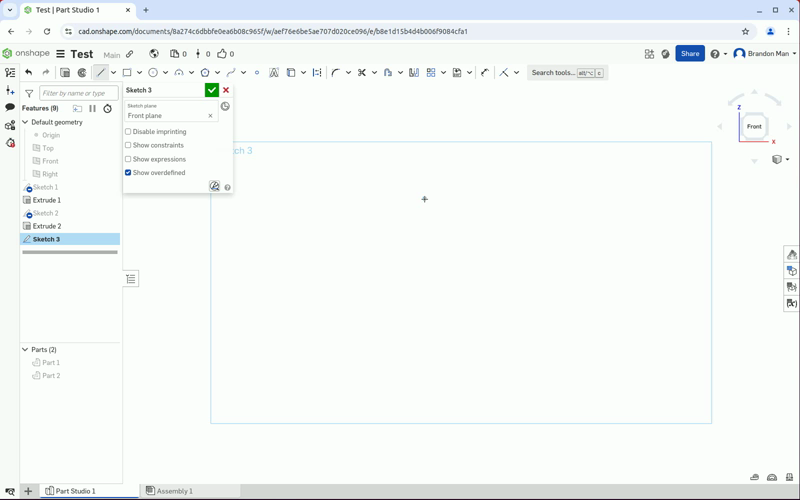
key_down(shift)
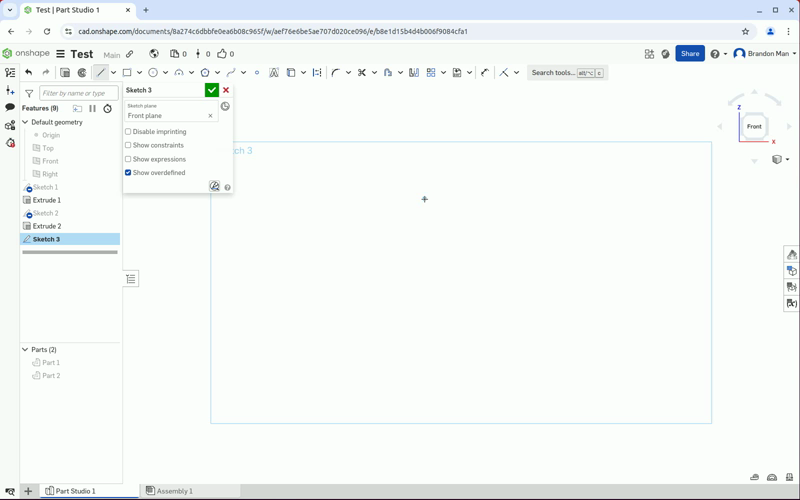
mouse_move(499, 198)
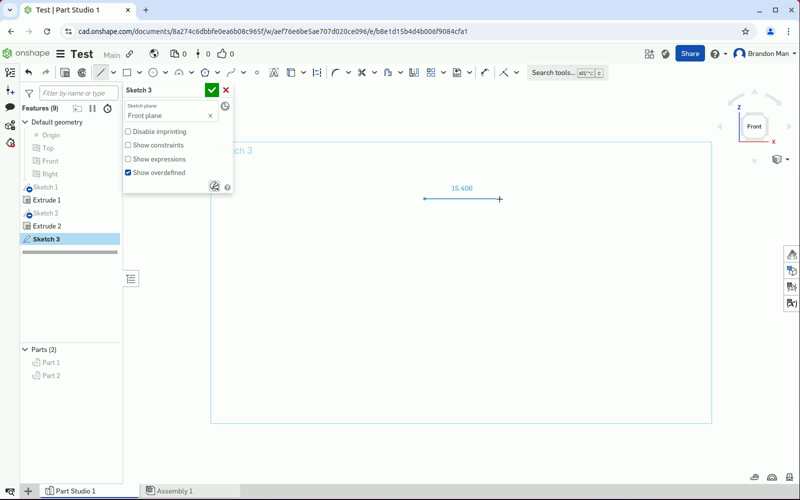
click(499, 198)
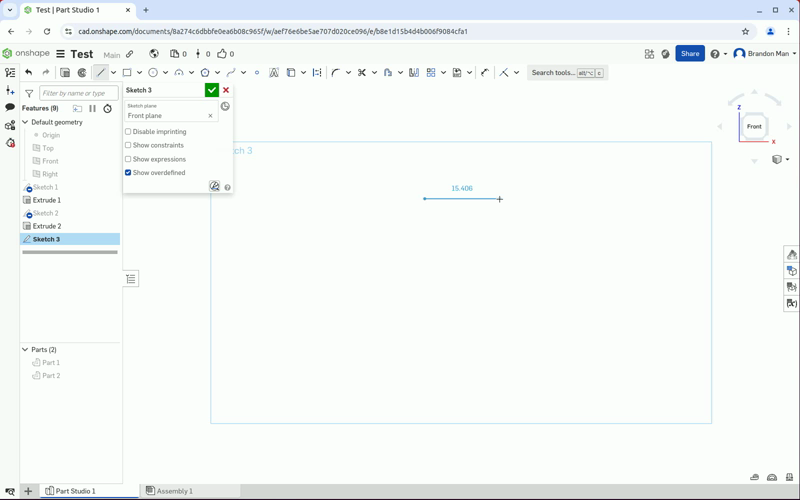
key_up(shift)
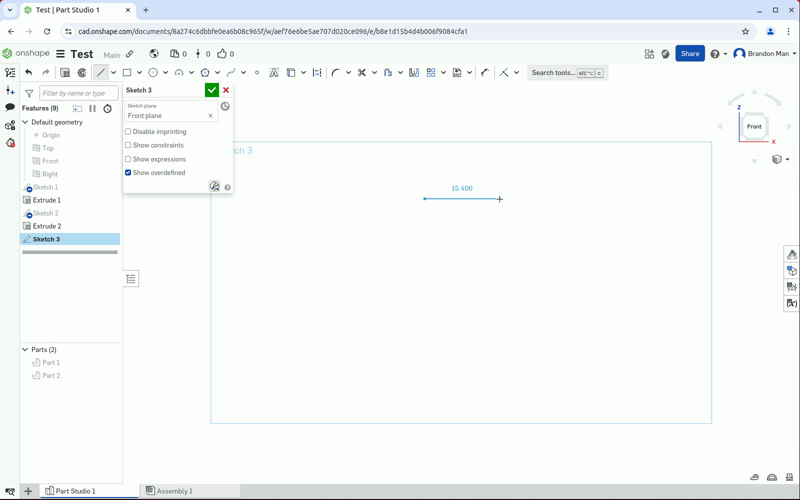
key_down(shift)
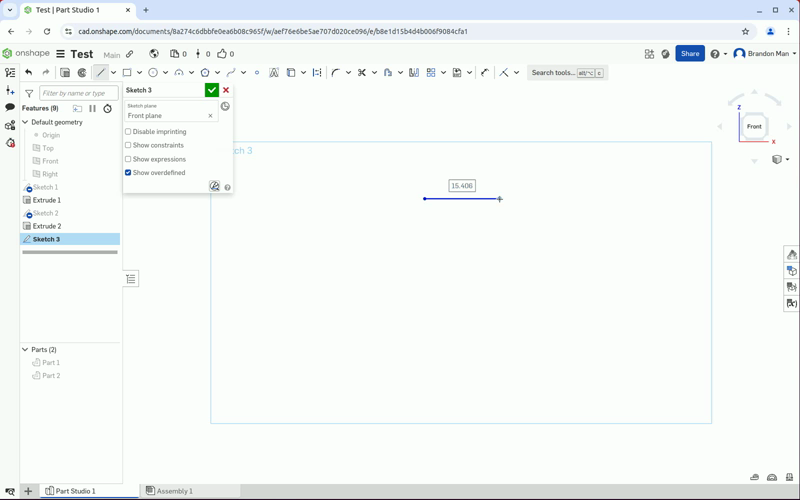
mouse_move(529, 198)
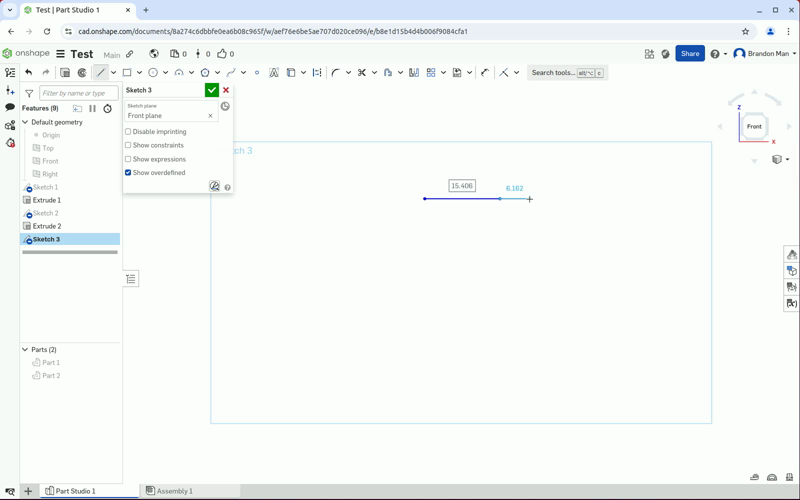
mouse_move(499, 182)
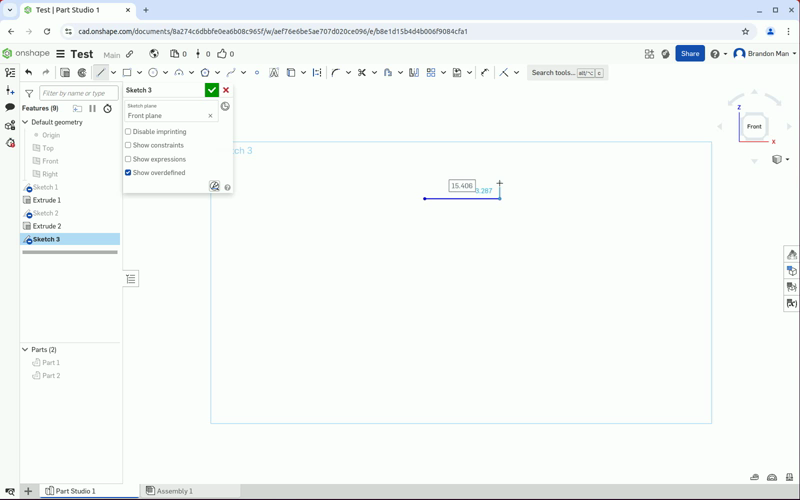
click(499, 182)
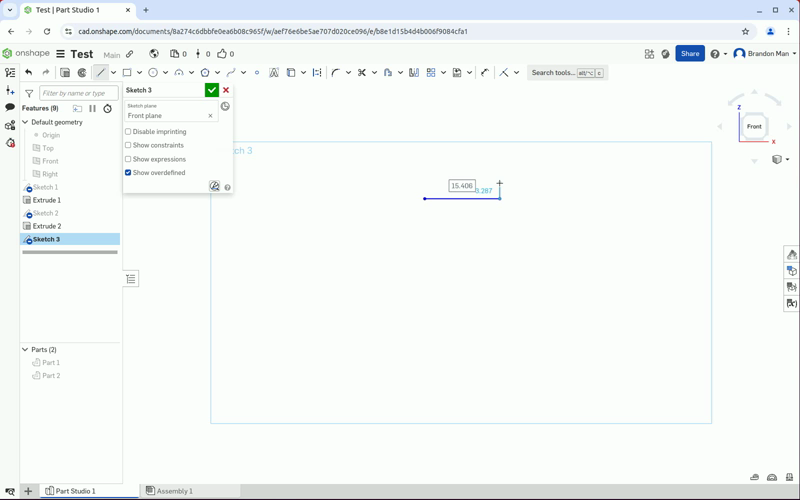
key_up(shift)
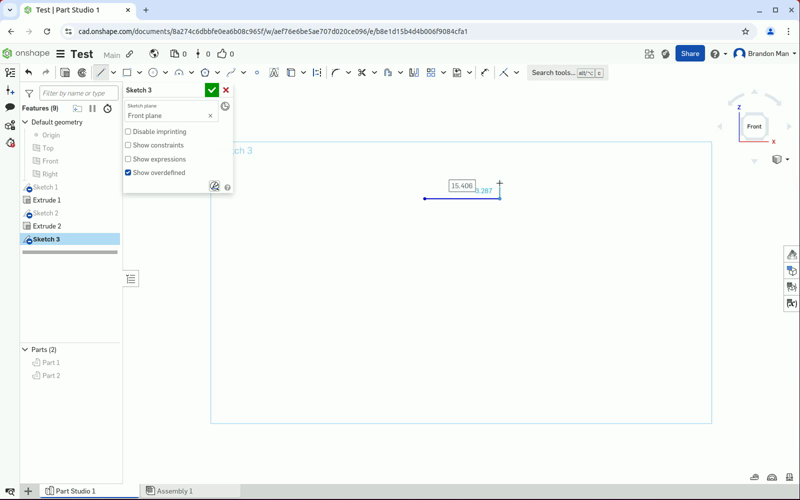
key_down(shift)
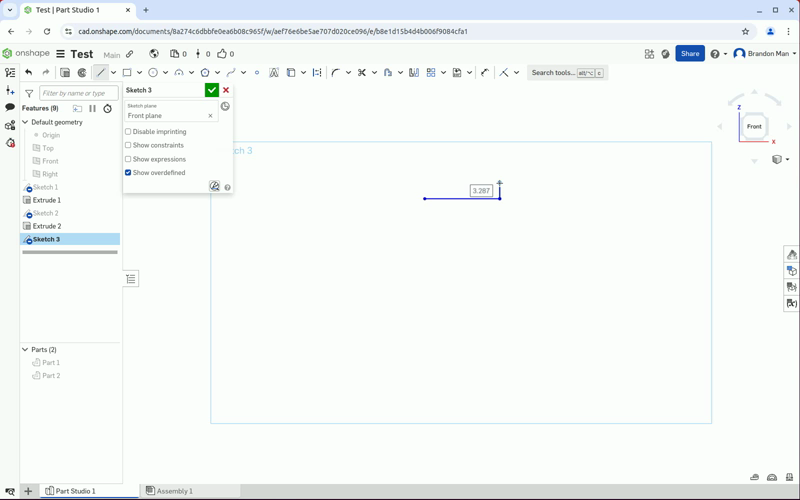
mouse_move(424, 182)
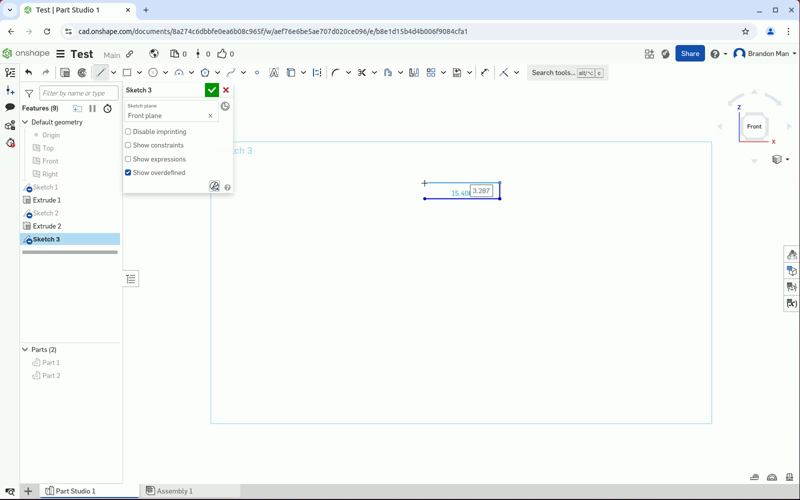
click(424, 182)
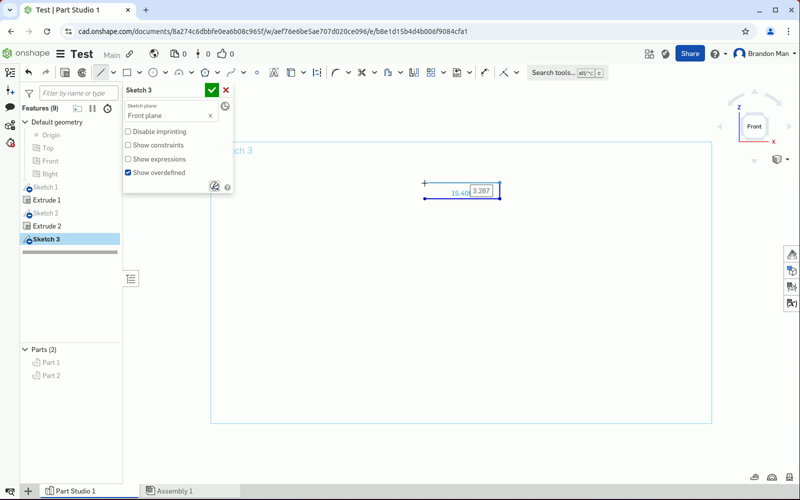
key_up(shift)
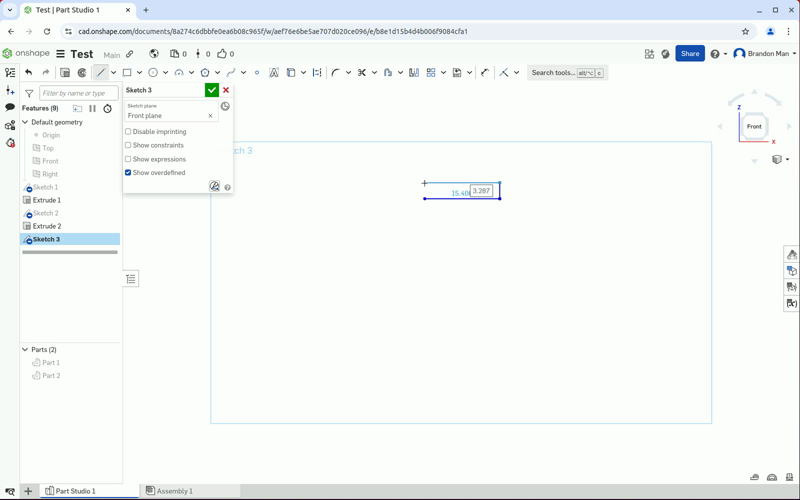
key_down(shift)
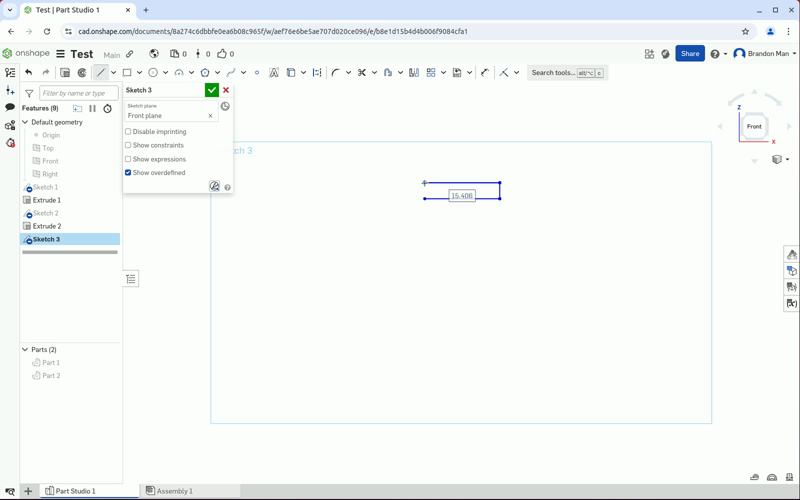
mouse_move(454, 182)
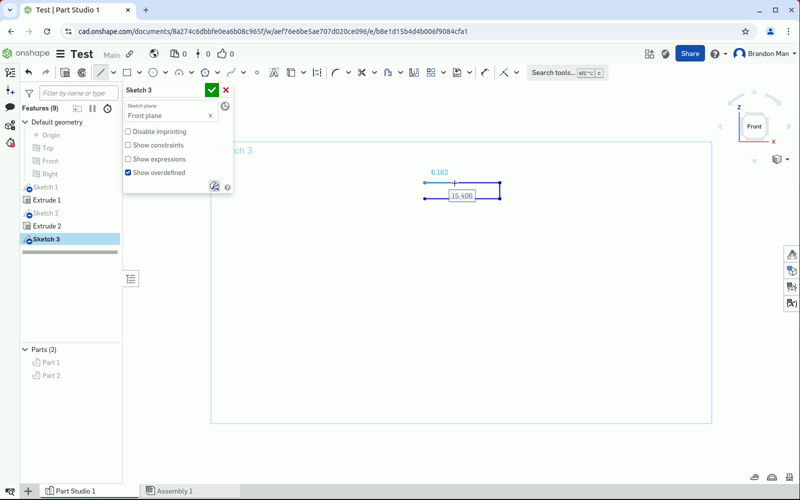
mouse_move(424, 186)
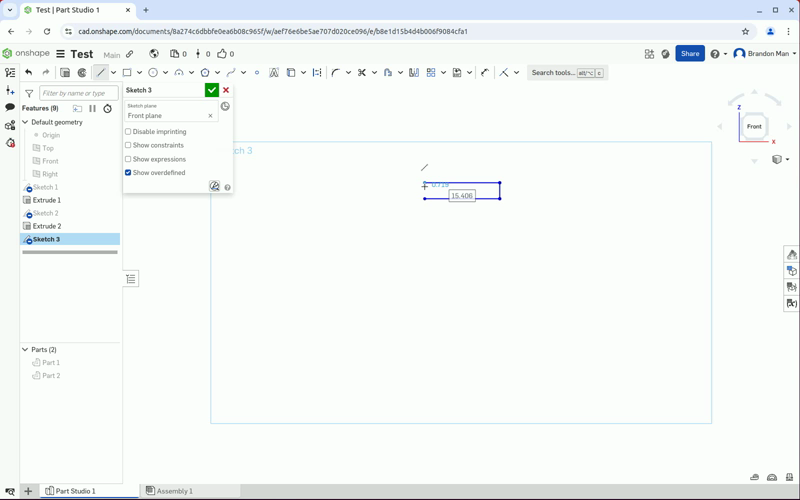
scroll(6)
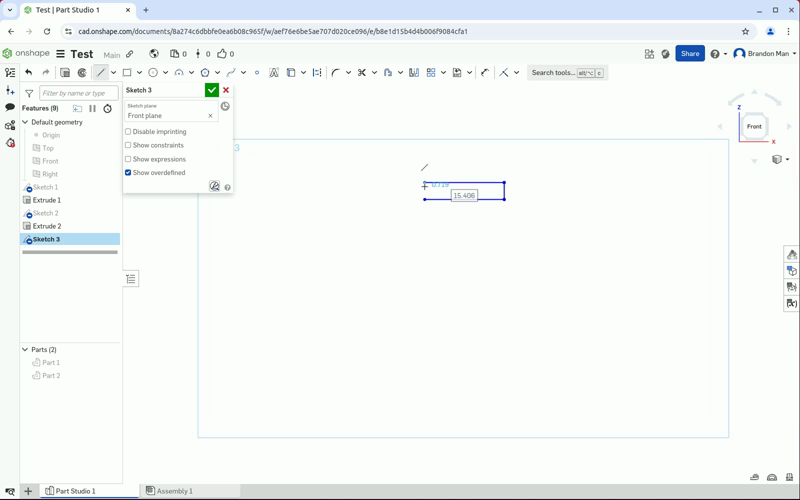
scroll(6)
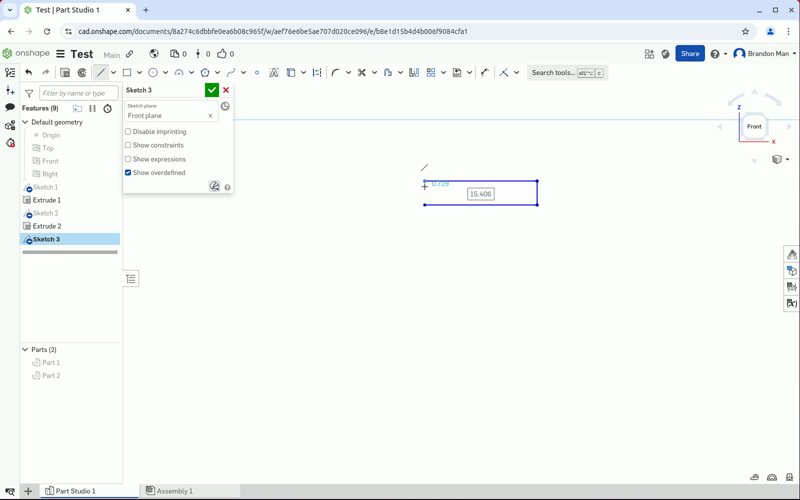
scroll(6)
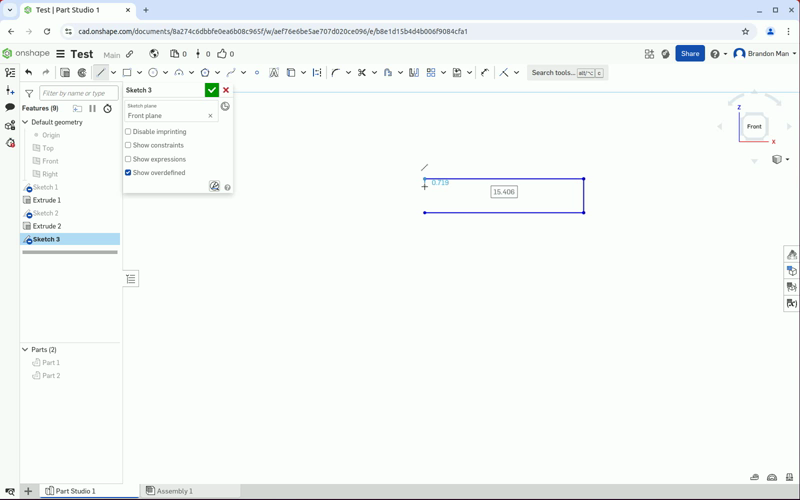
scroll(6)
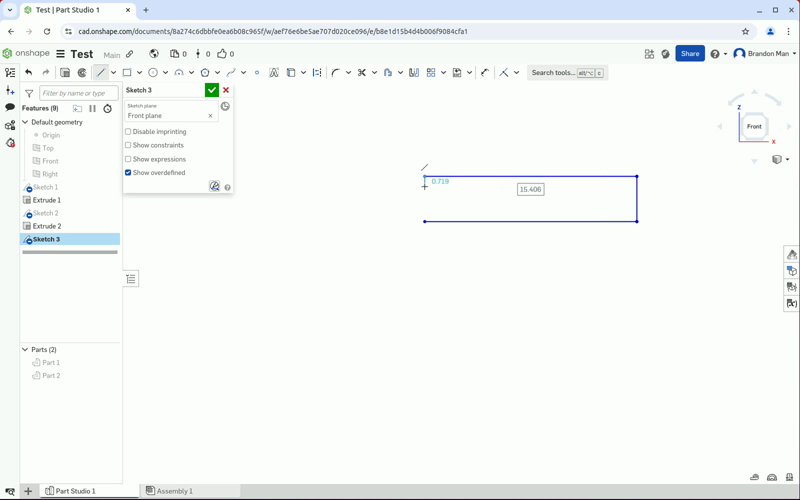
scroll(6)
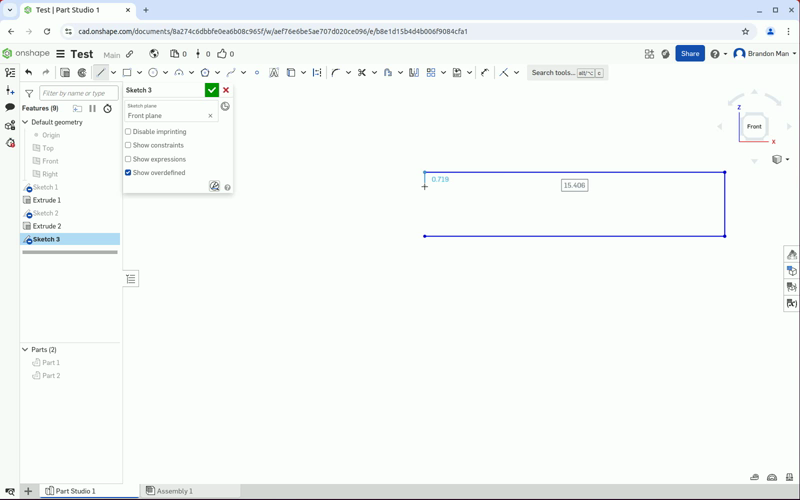
scroll(6)
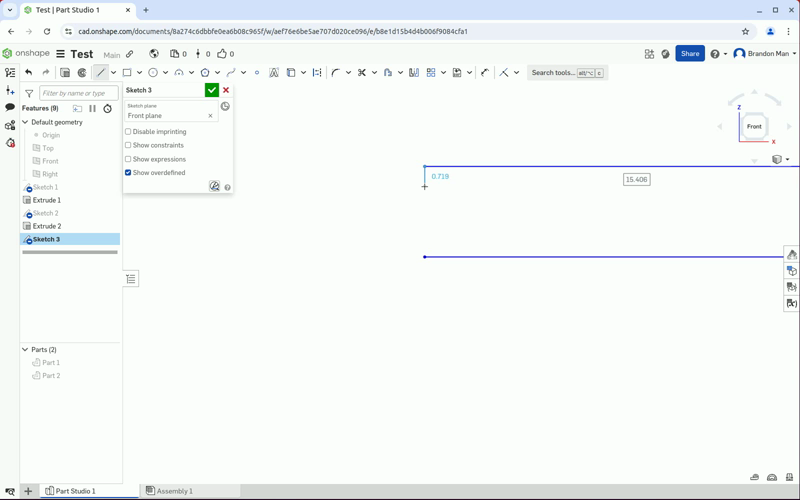
scroll(6)
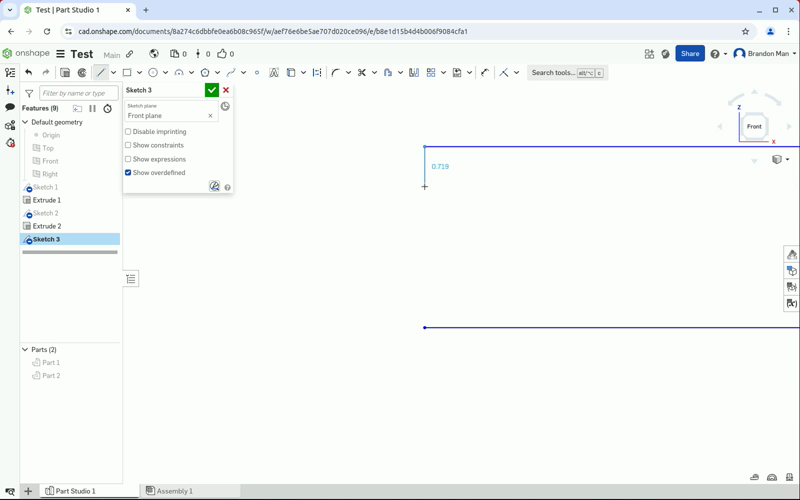
click(424, 186)
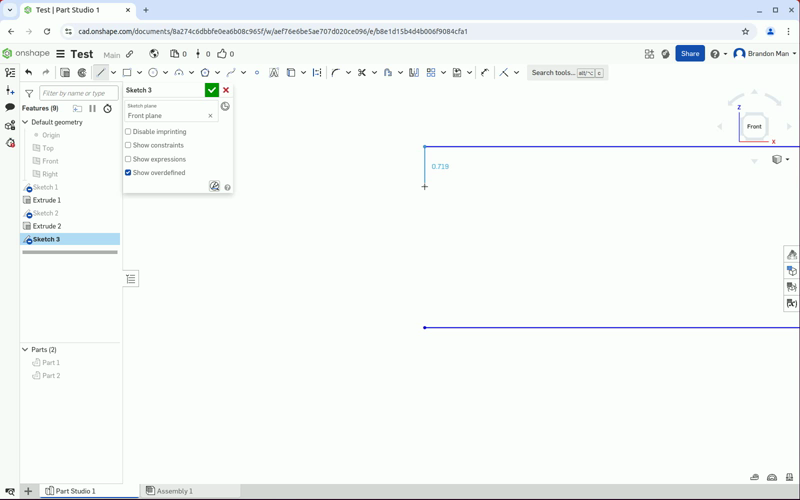
scroll(-6)
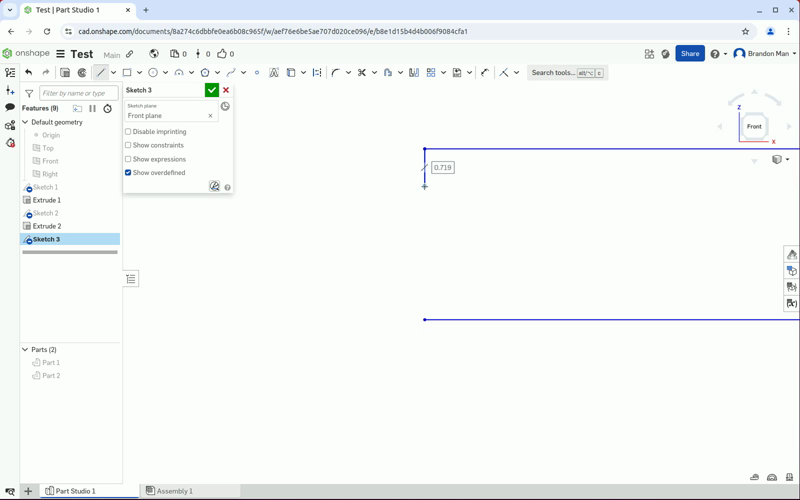
scroll(-6)
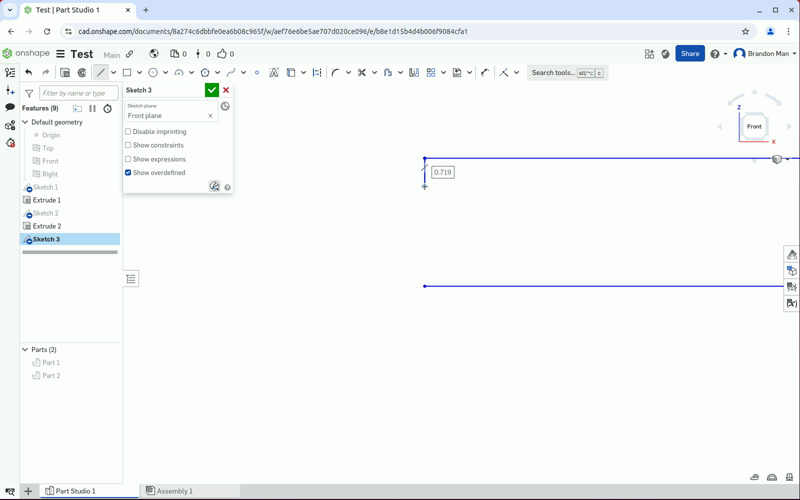
scroll(-6)
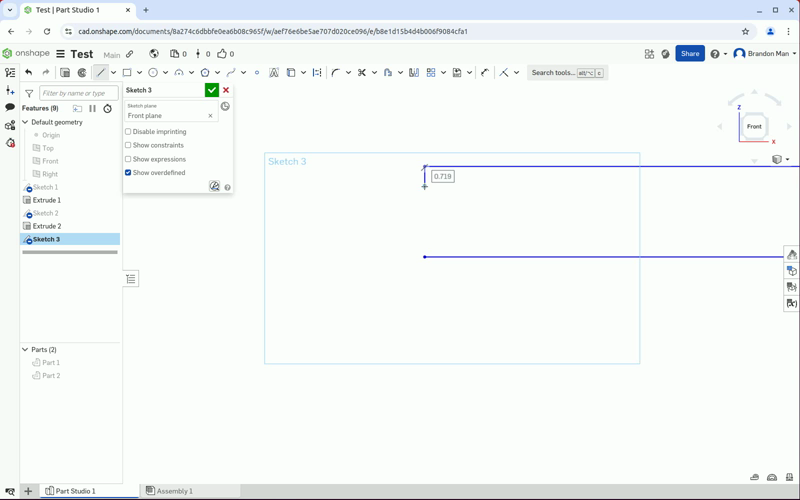
scroll(-6)
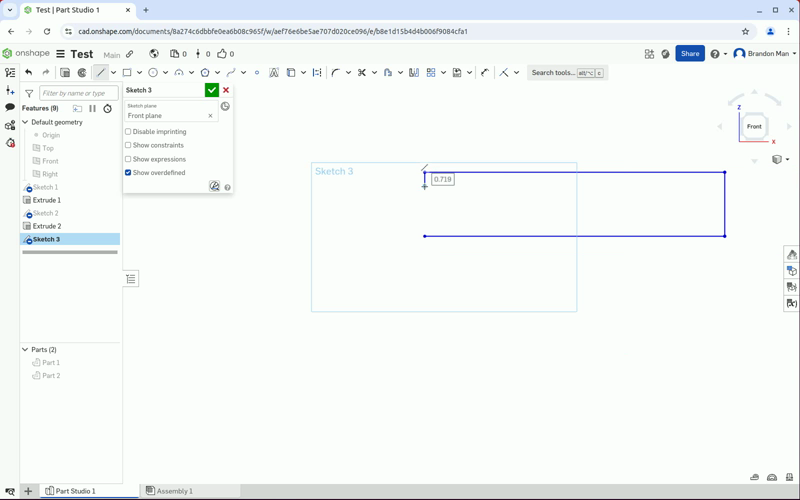
scroll(-6)
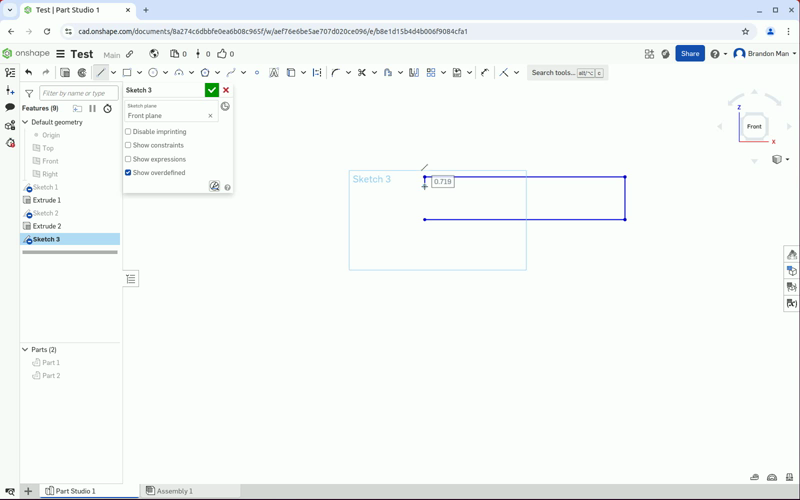
scroll(-6)
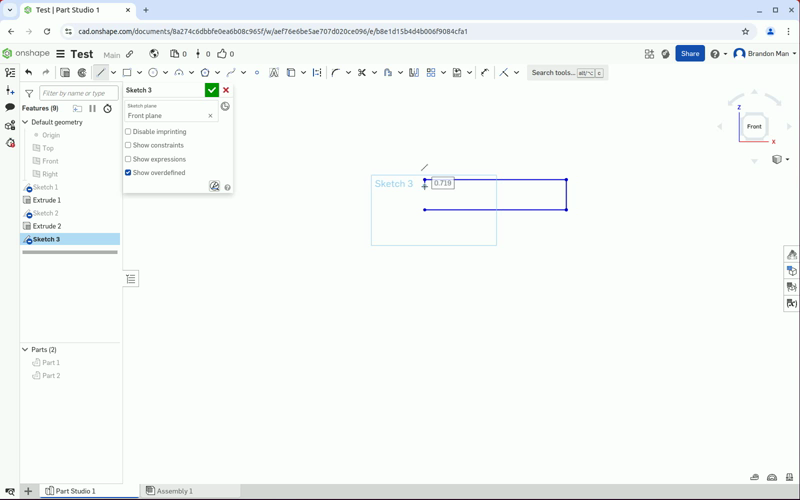
scroll(-6)
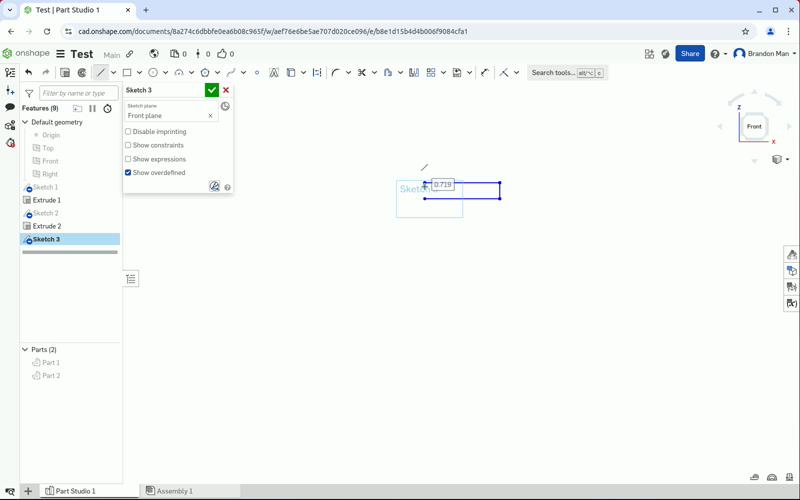
key_up(shift)
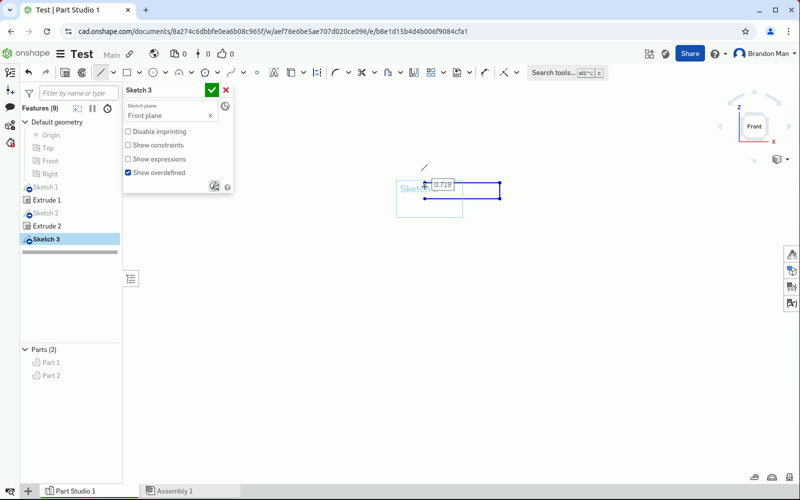
mouse_move(454, 186)
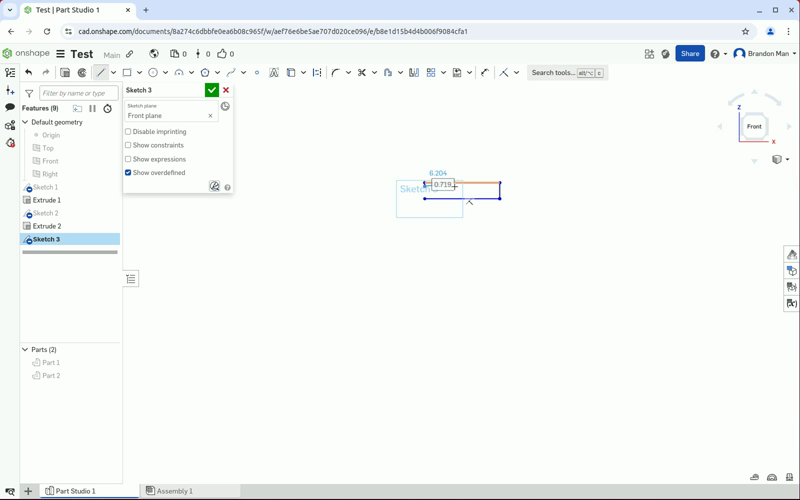
key_down(shift)
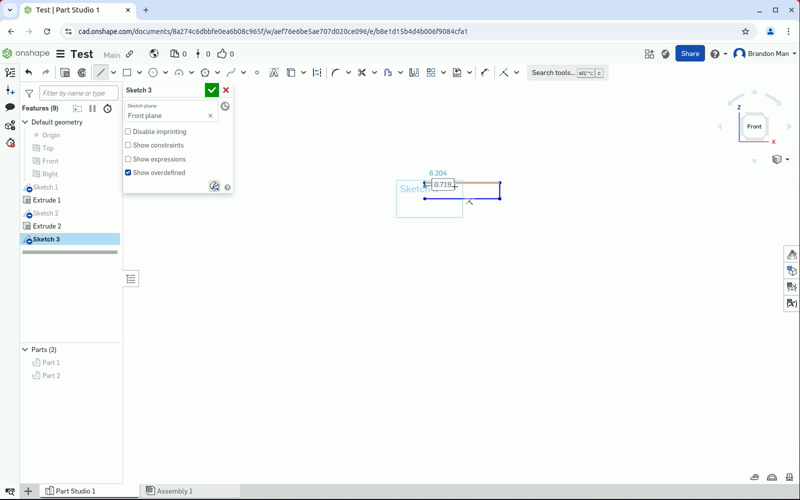
mouse_move(424, 198)
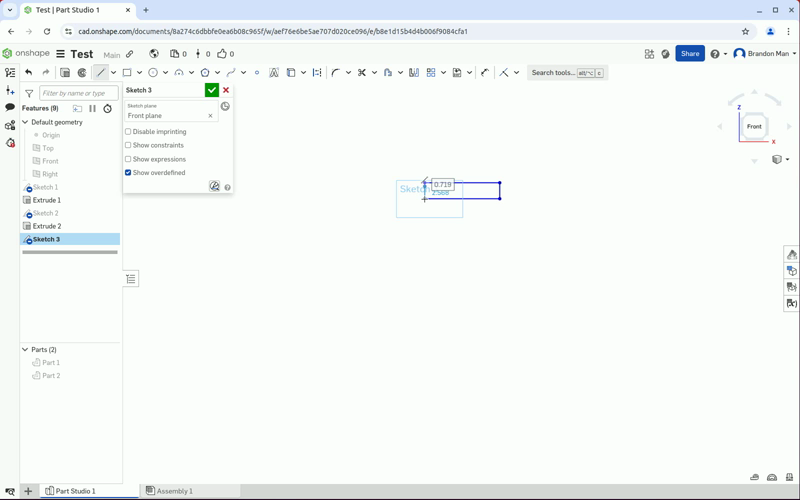
key_up(shift)
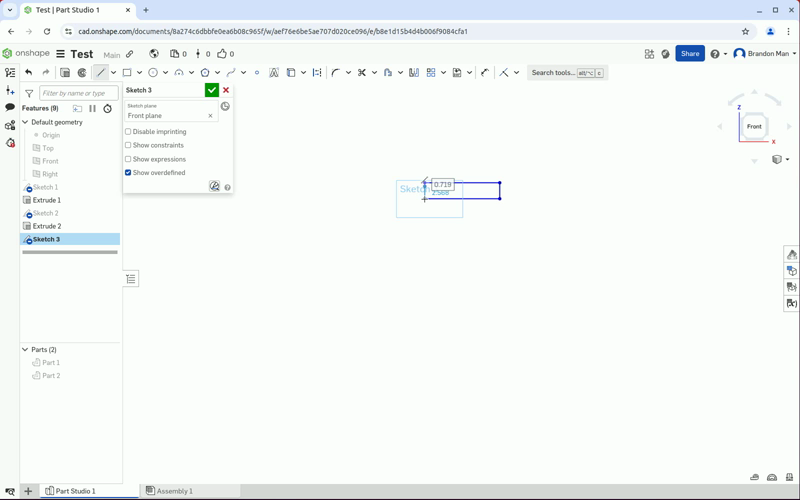
click(424, 198)
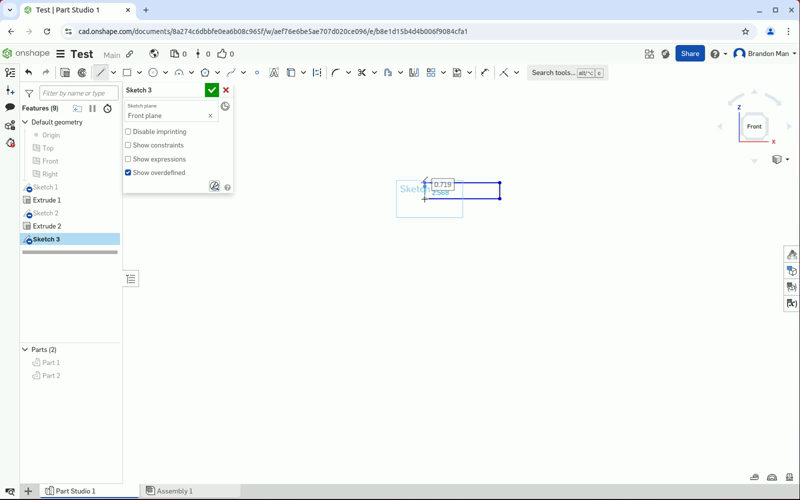
key(esc)
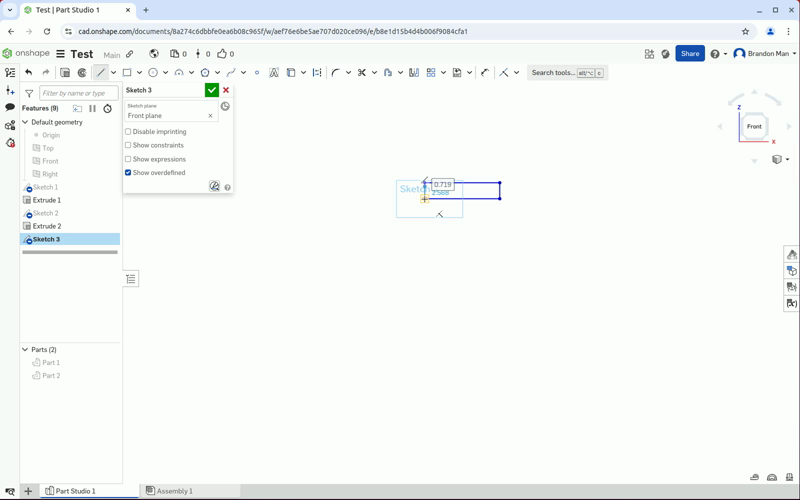
mouse_move(477, 184)
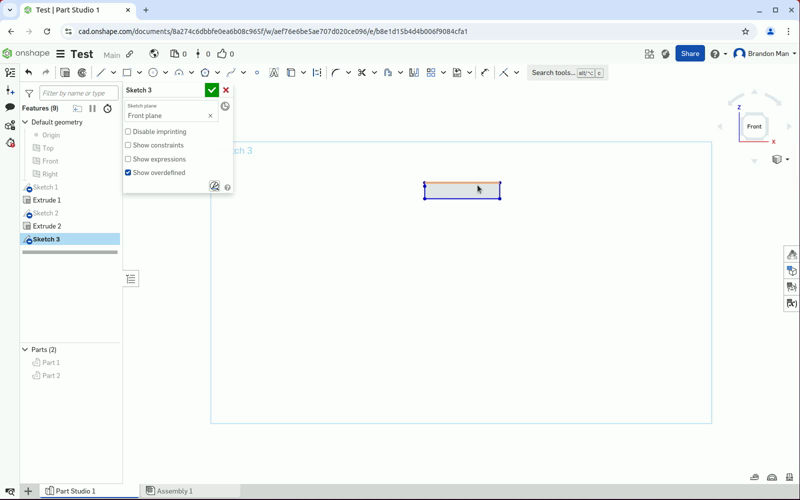
scroll(6)
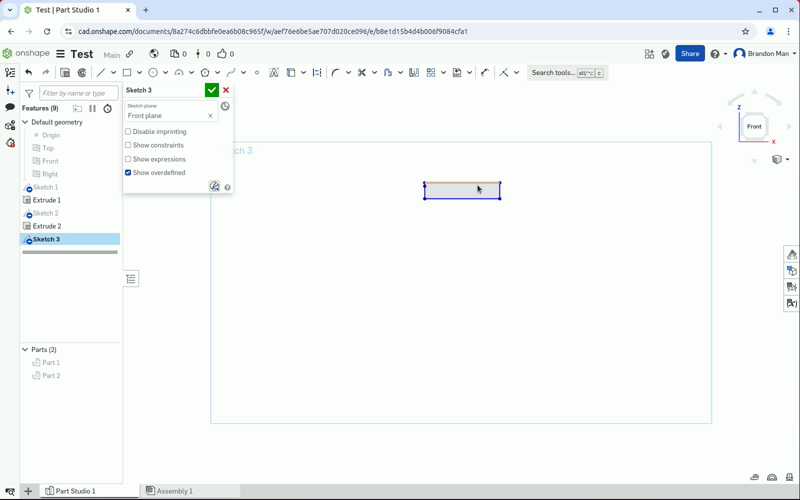
scroll(6)
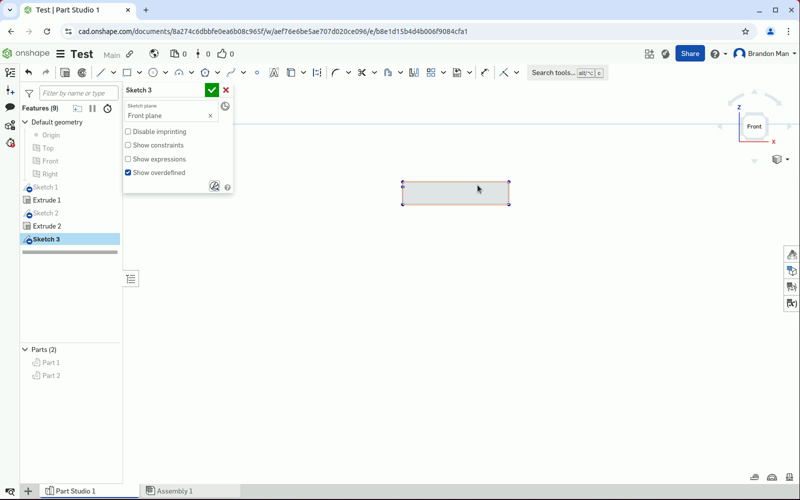
scroll(6)
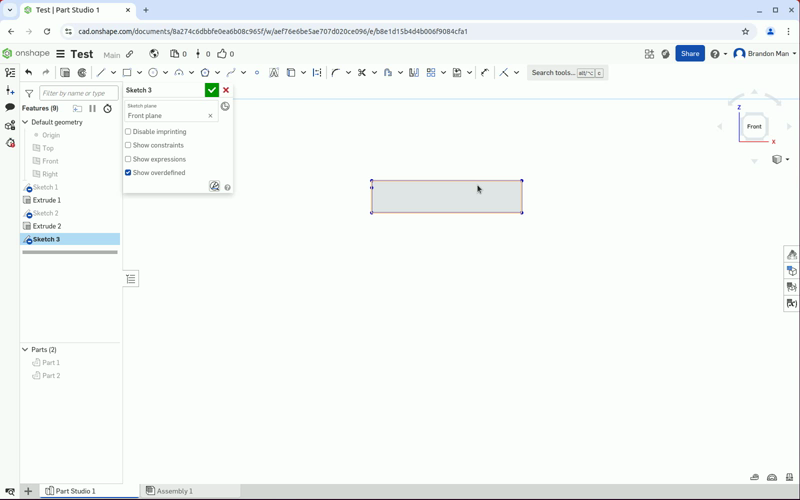
scroll(6)
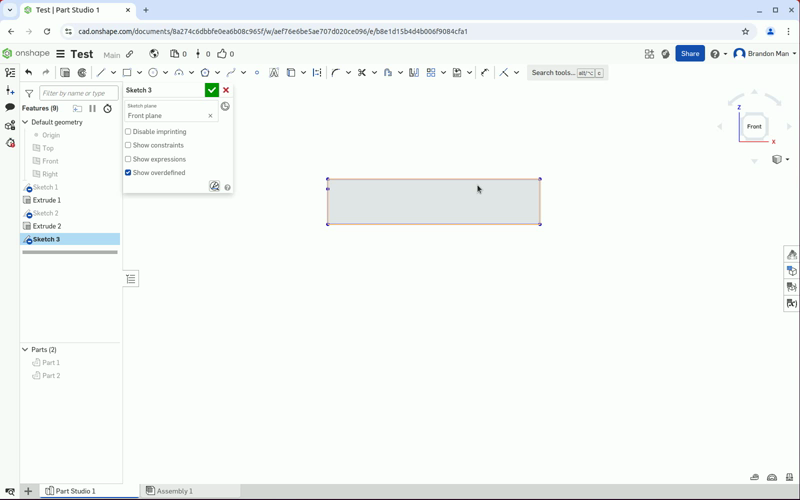
scroll(6)
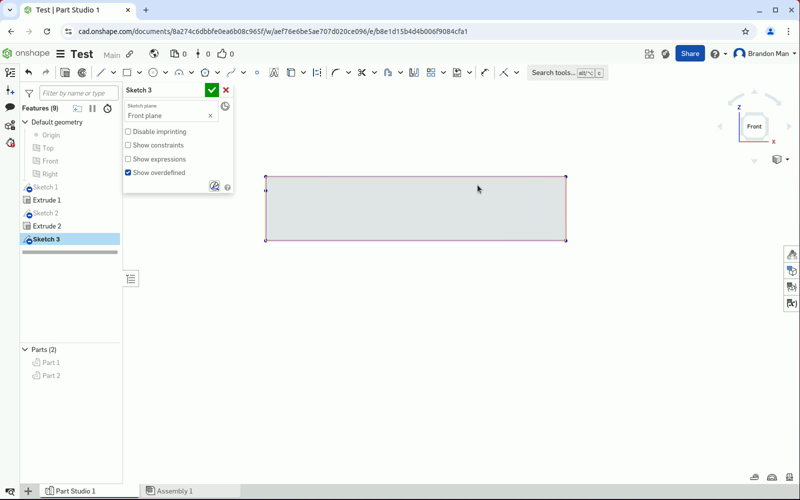
scroll(6)
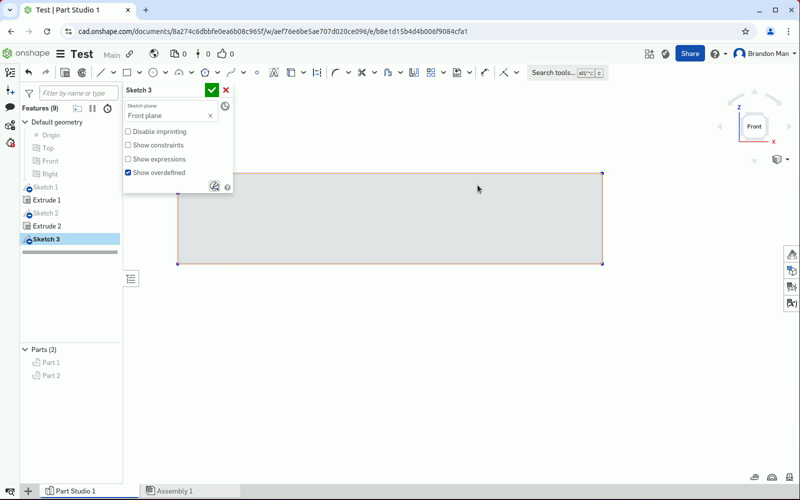
scroll(6)
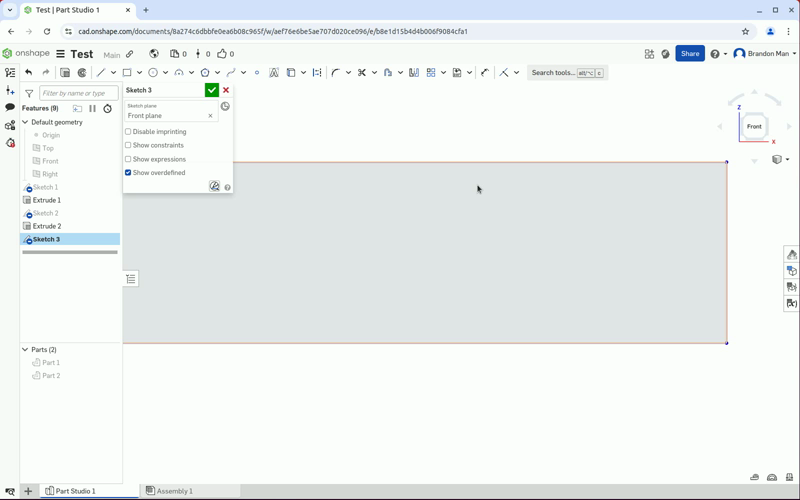
click(477, 184)
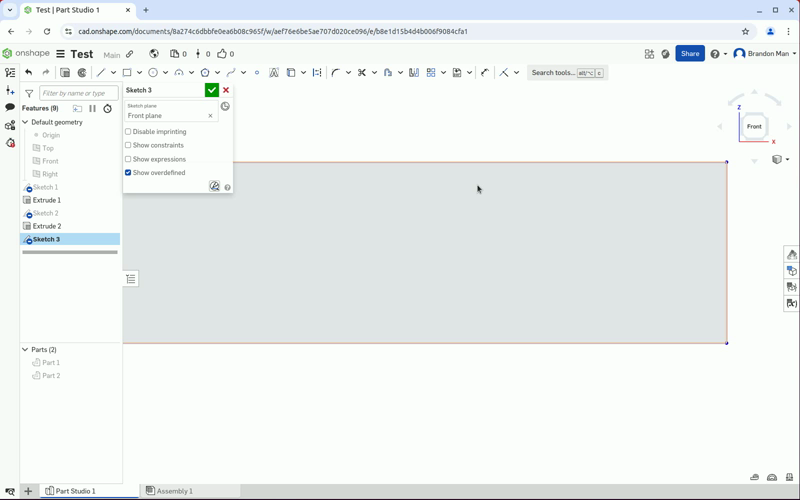
scroll(-6)
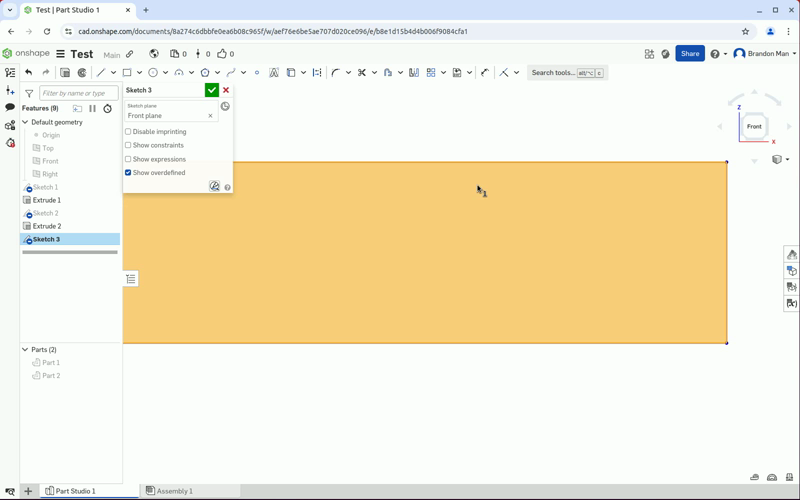
scroll(-6)
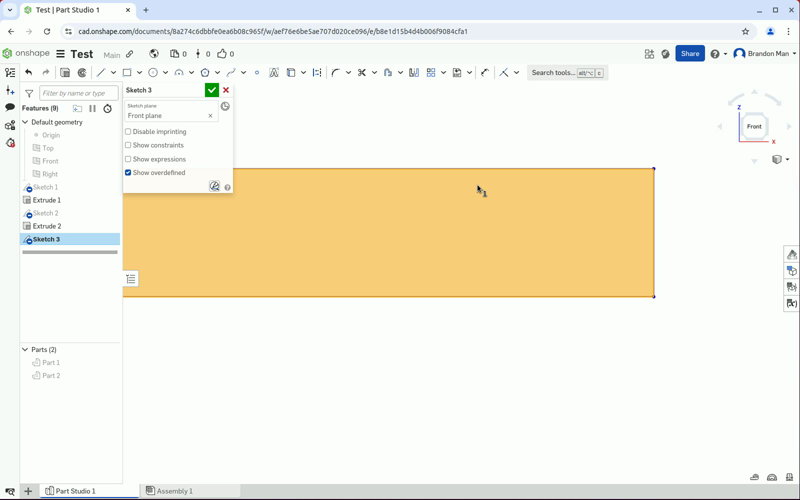
scroll(-6)
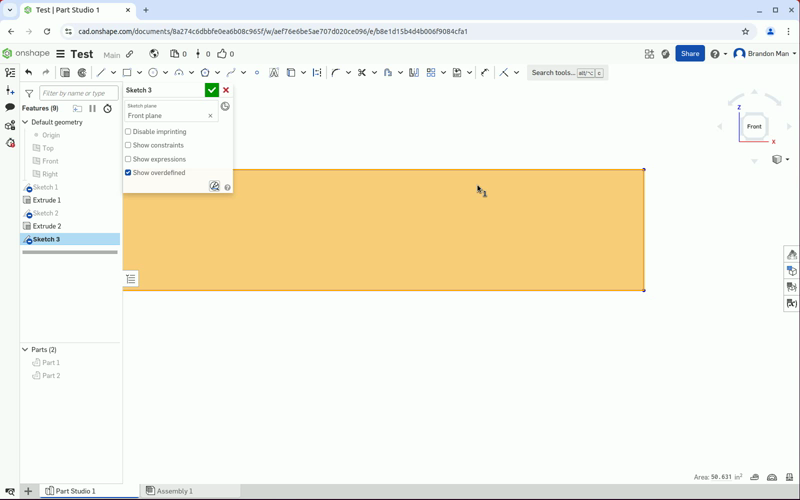
scroll(-6)
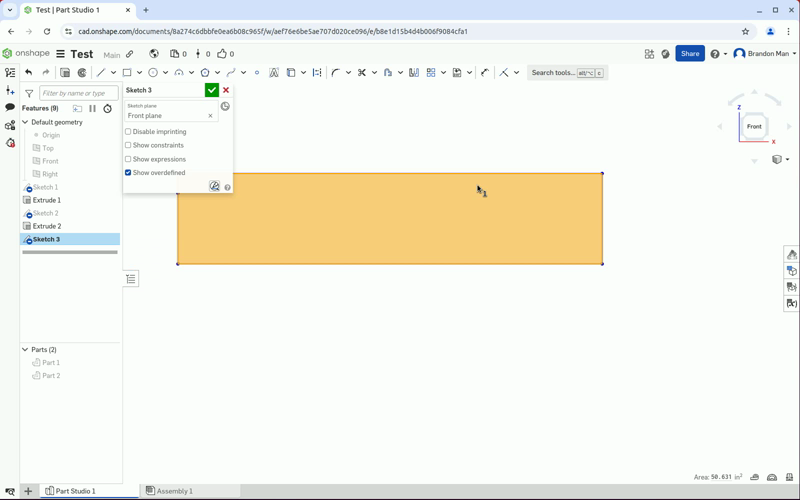
scroll(-6)
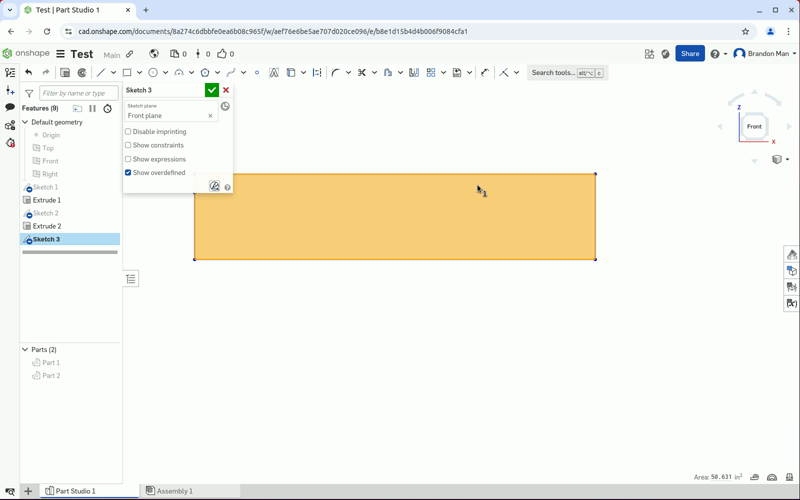
scroll(-6)
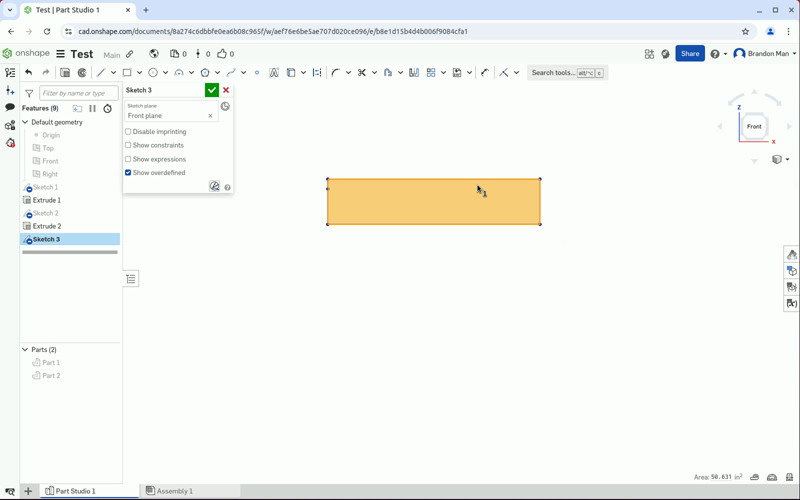
scroll(-6)
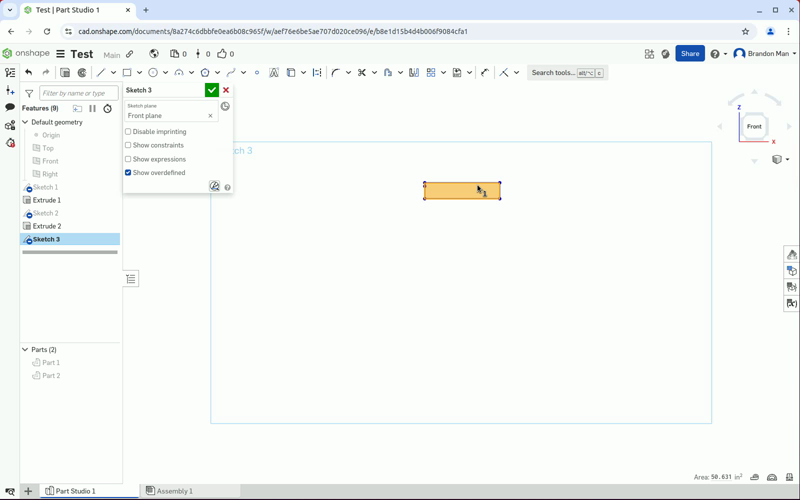
mouse_move(73, 352)
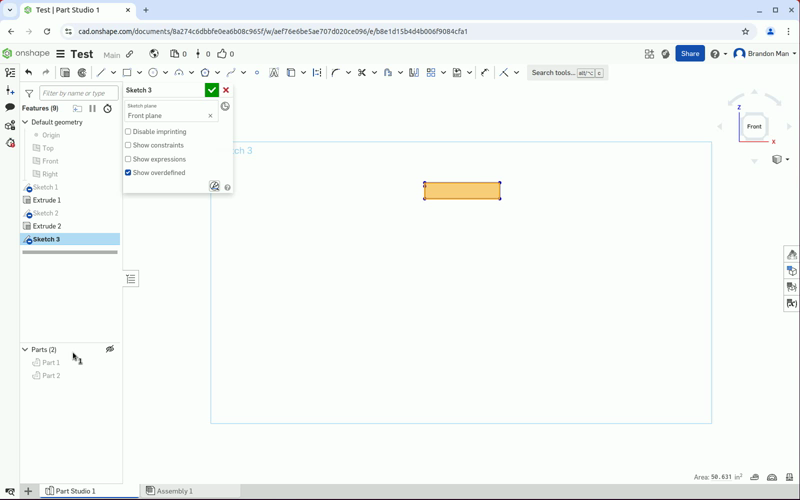
key(shift+y)
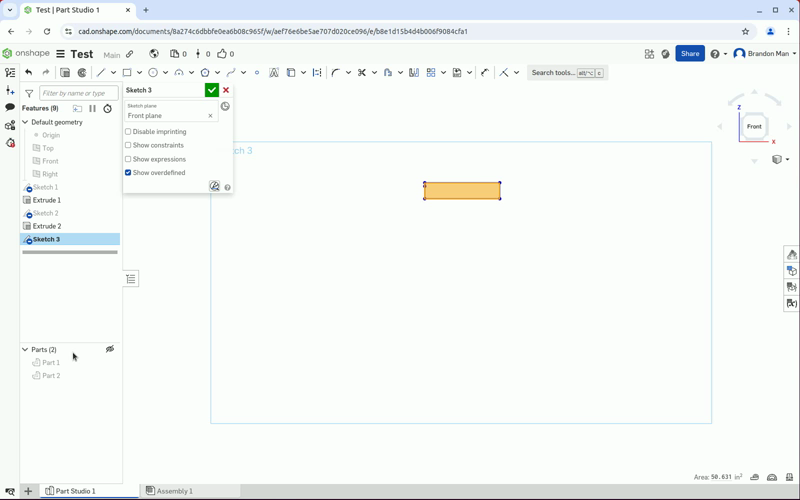
key(shift+e)
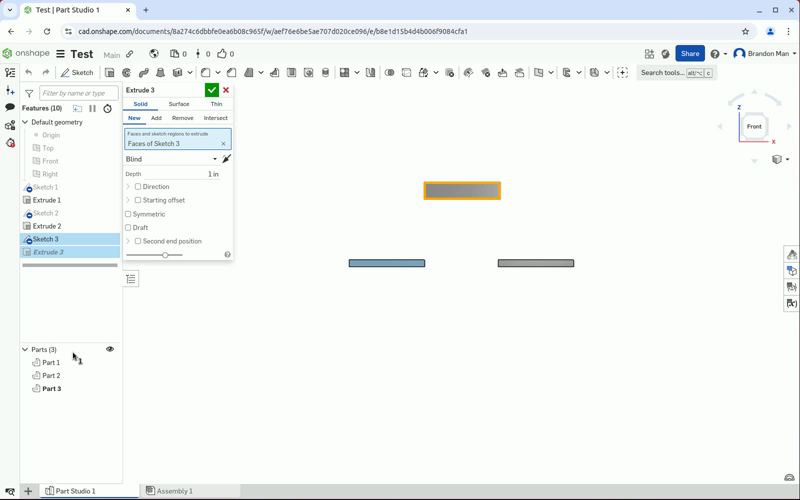
mouse_move(143, 106)
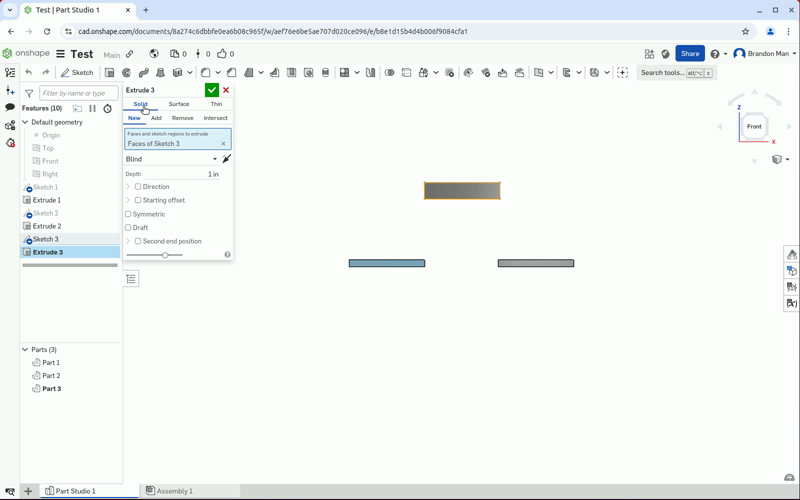
click(143, 106)
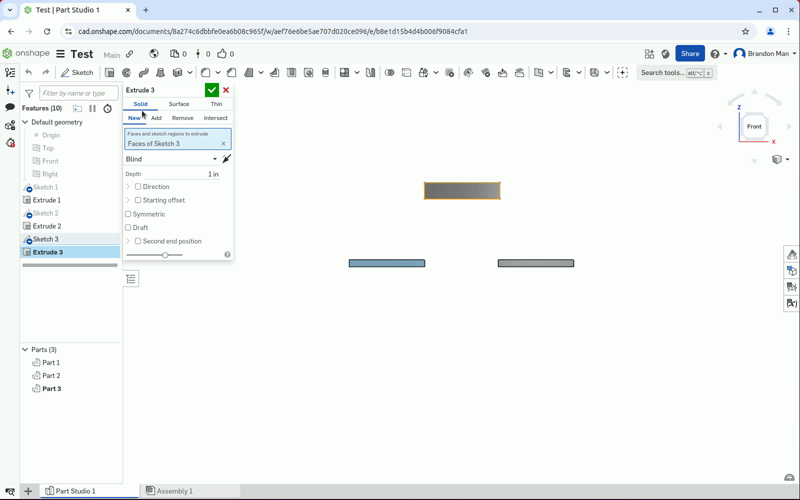
mouse_move(137, 120)
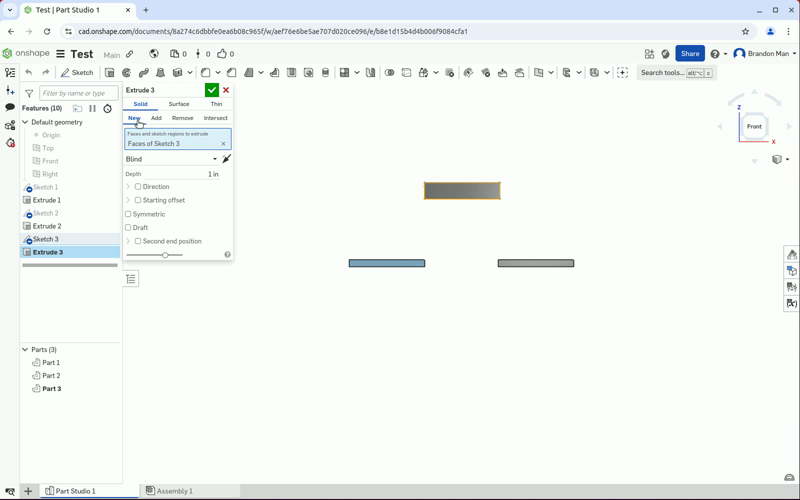
click(137, 120)
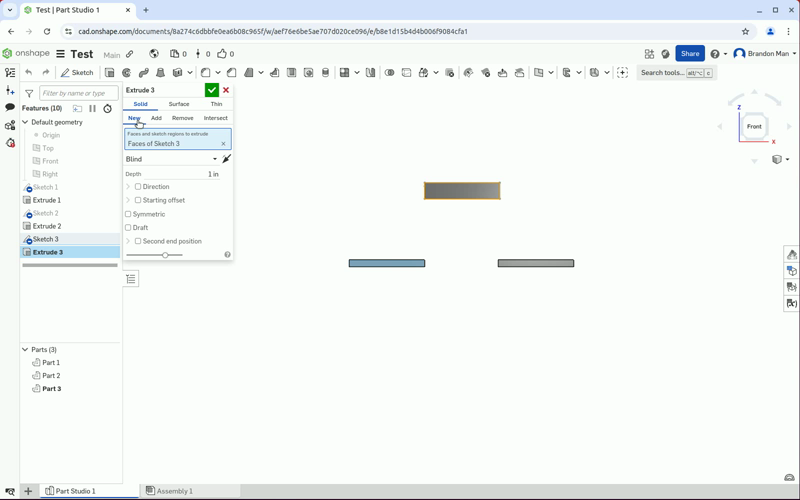
key(tab, 4)
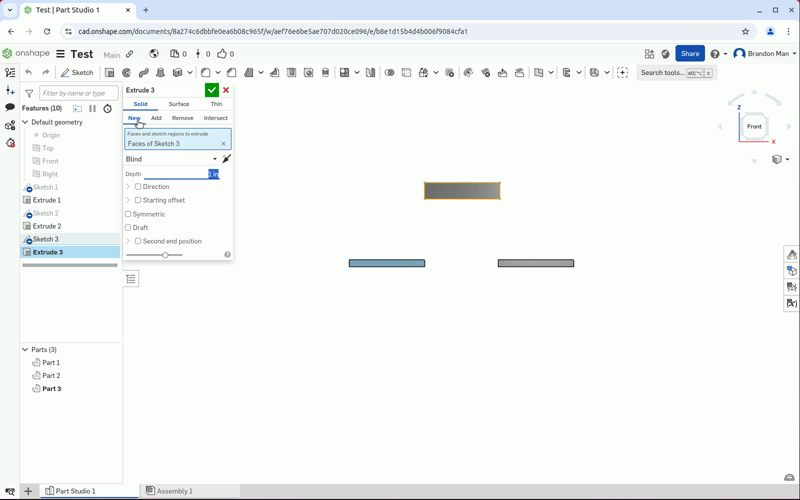
text(-1.926)
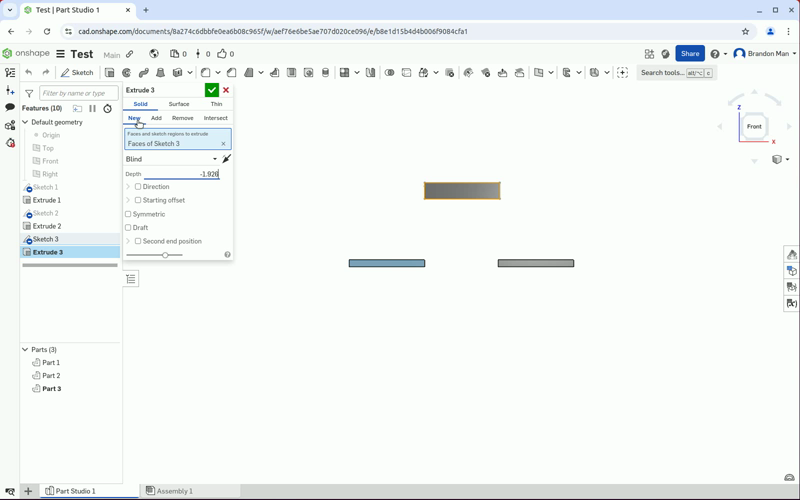
key(enter)
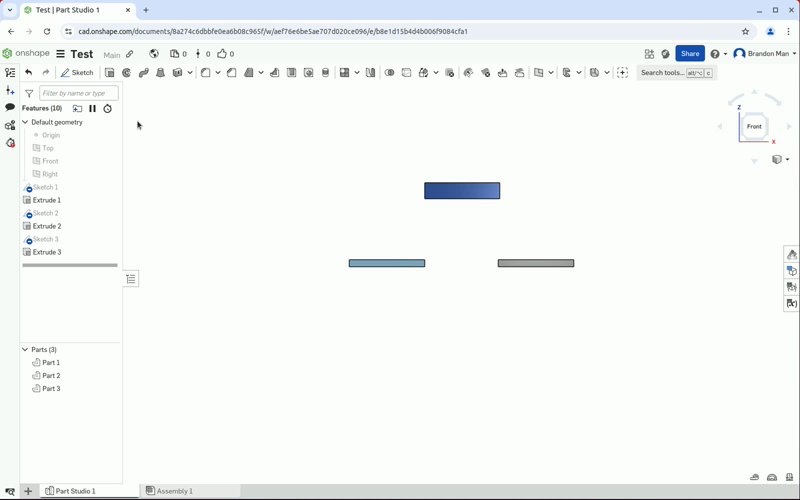
key(shift+h)
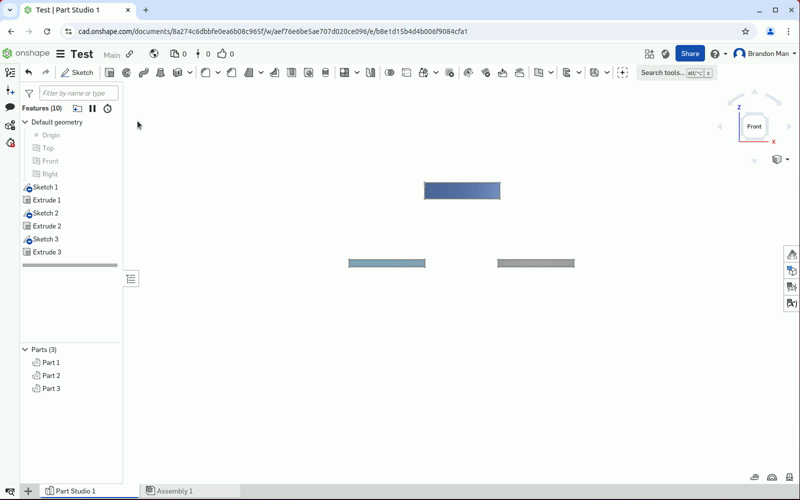
key(shift+h)
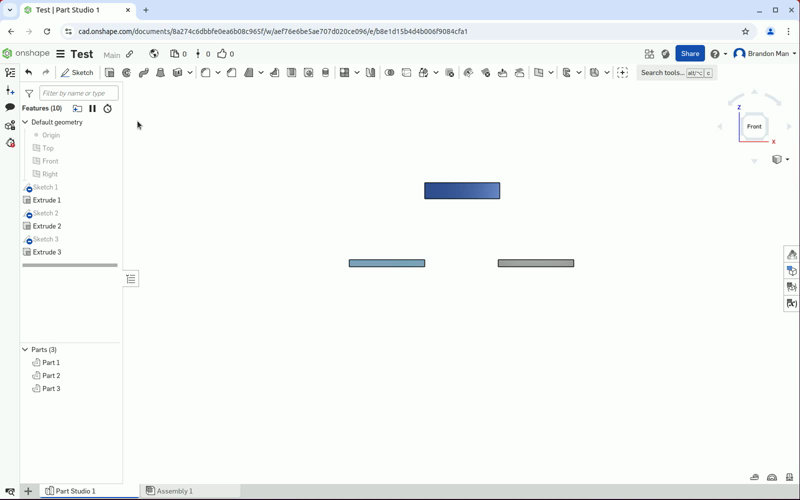
mouse_move(73, 189)
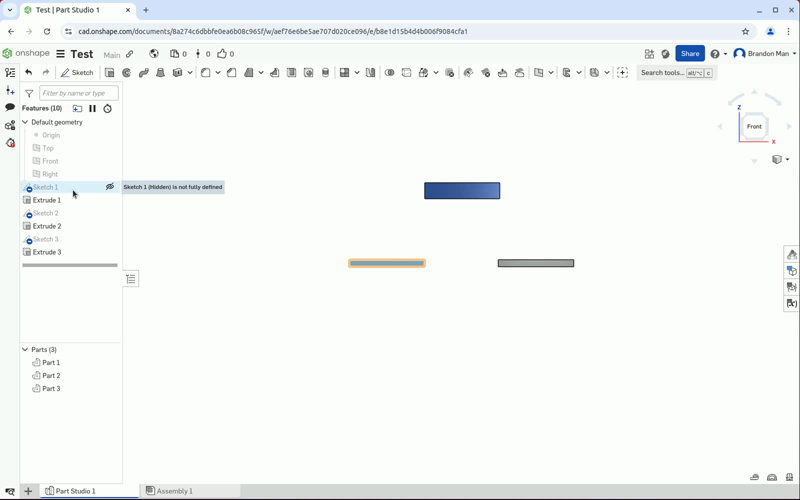
click(73, 189)
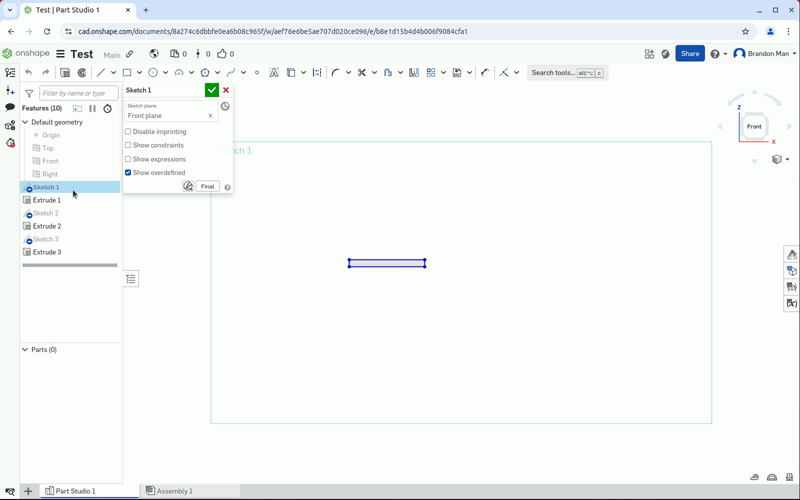
mouse_move(229, 92)
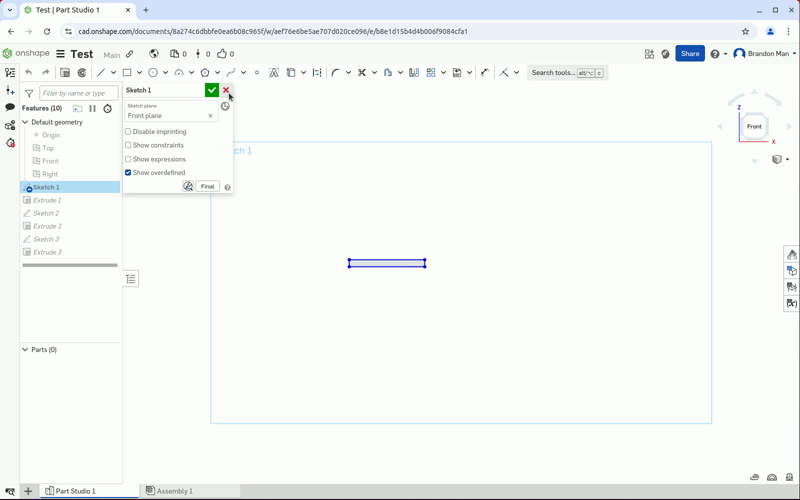
click(229, 92)
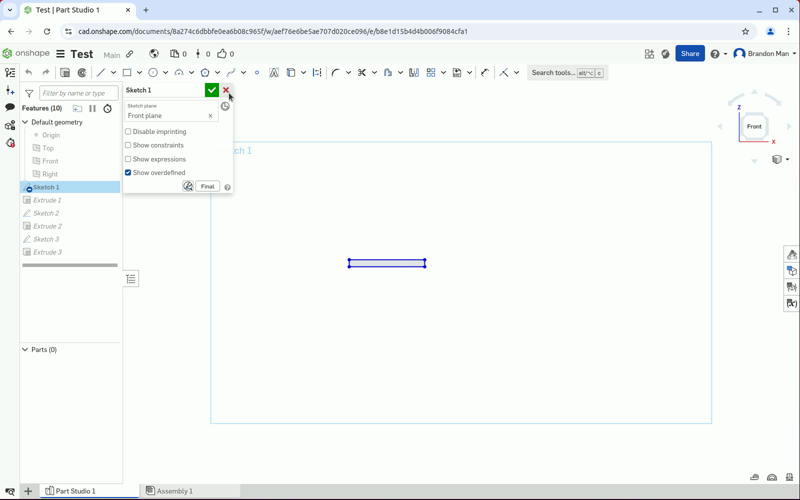
key(shift+s)
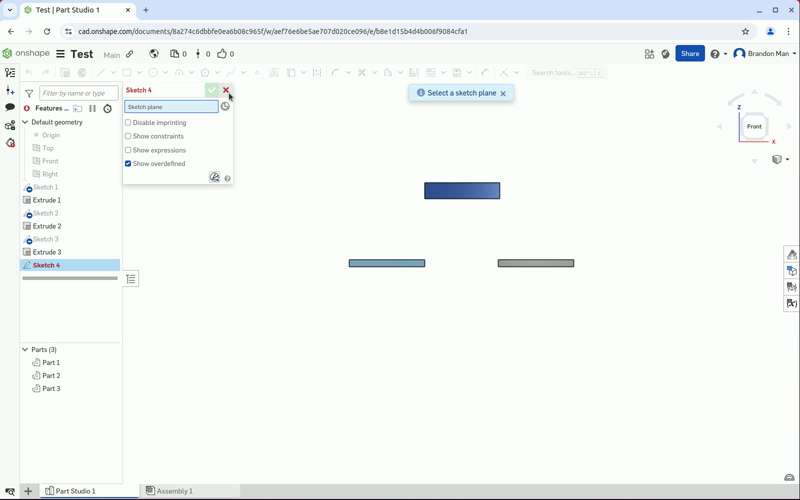
mouse_move(73, 163)
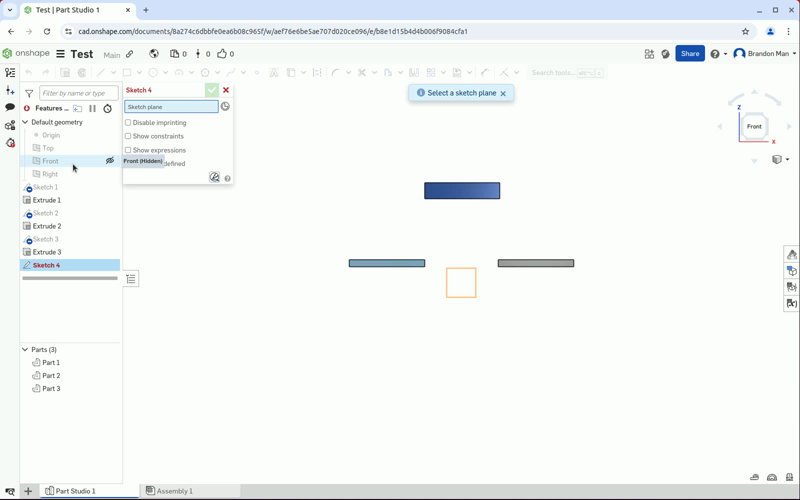
click(73, 163)
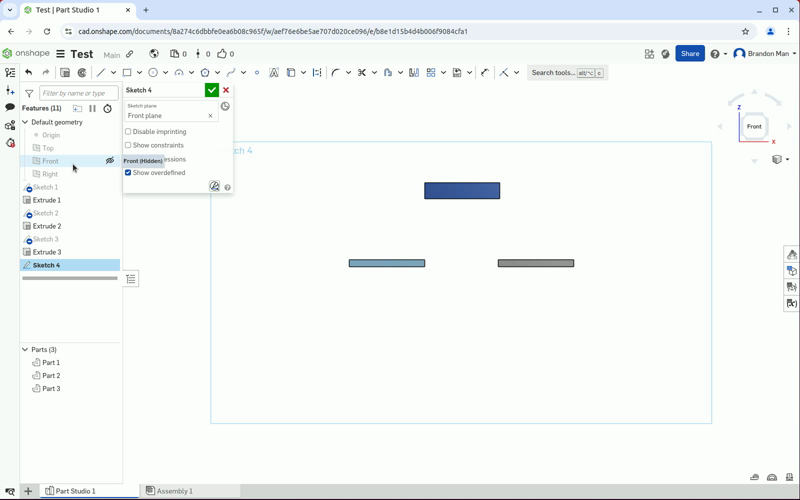
mouse_move(73, 352)
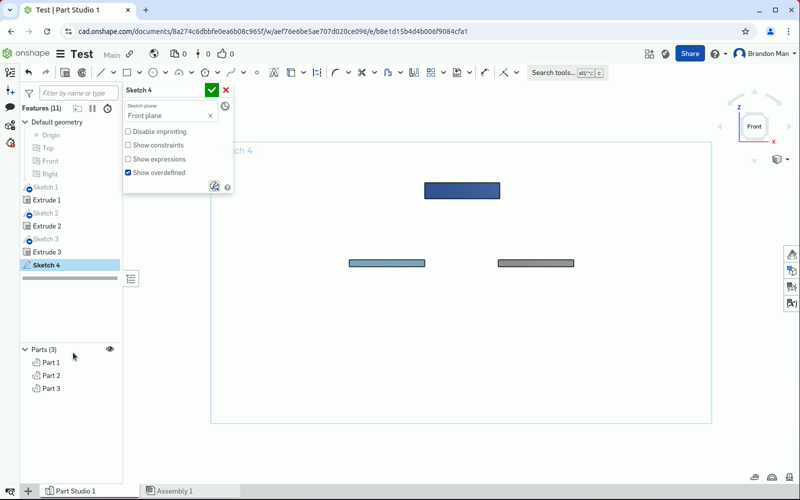
key(y)
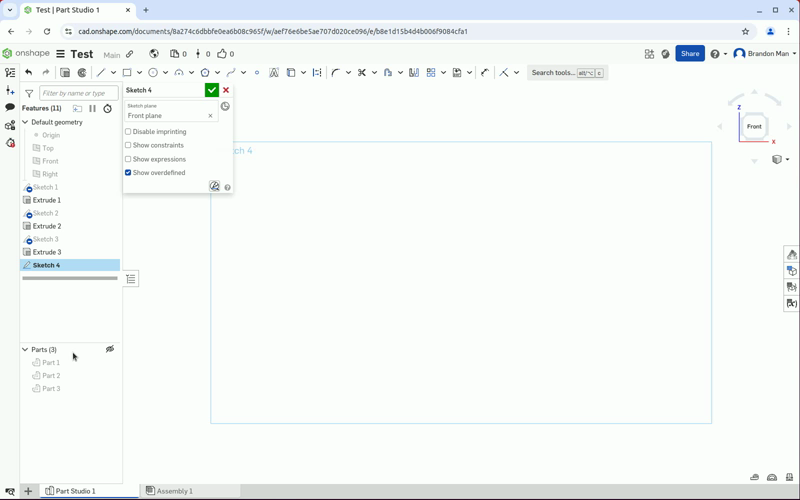
key(l)
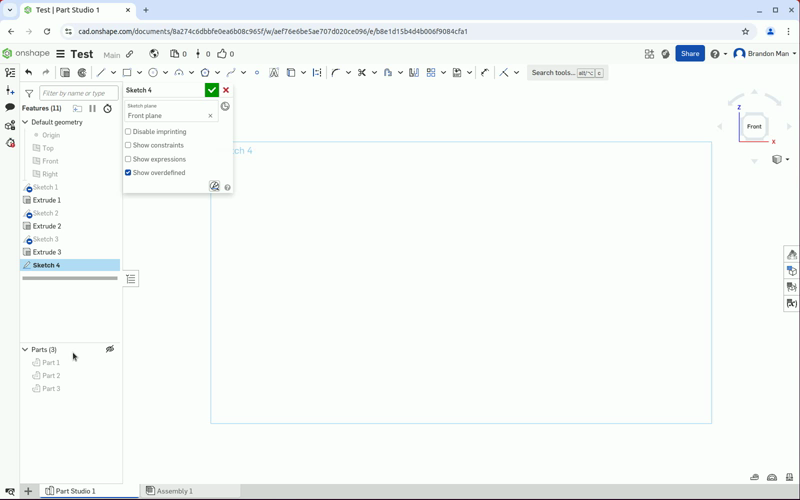
key_down(shift)
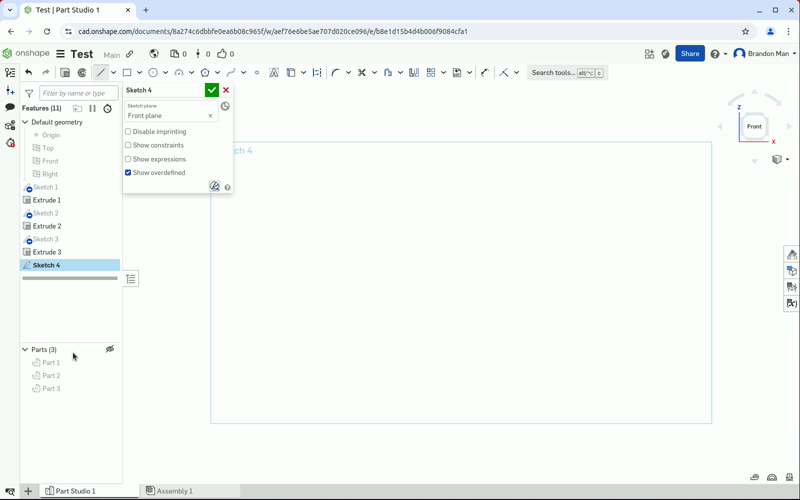
mouse_move(349, 258)
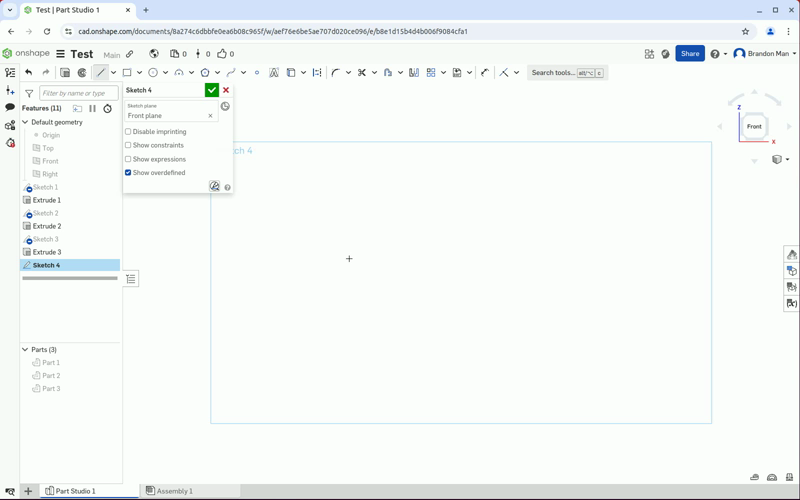
click(349, 258)
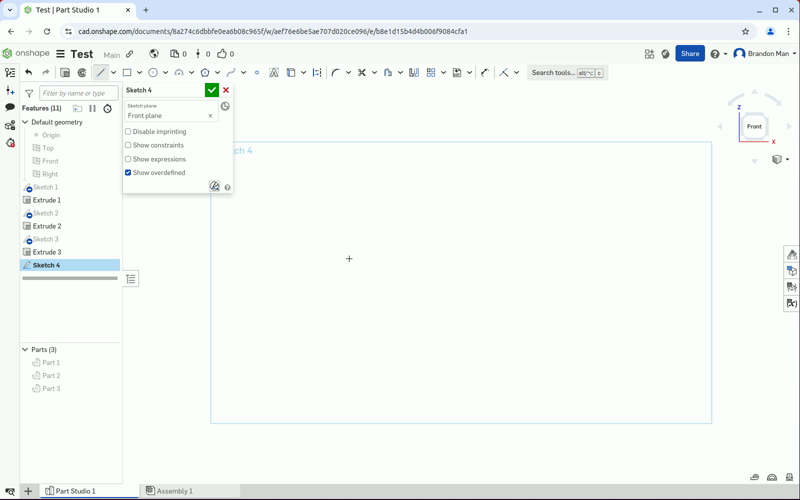
key_up(shift)
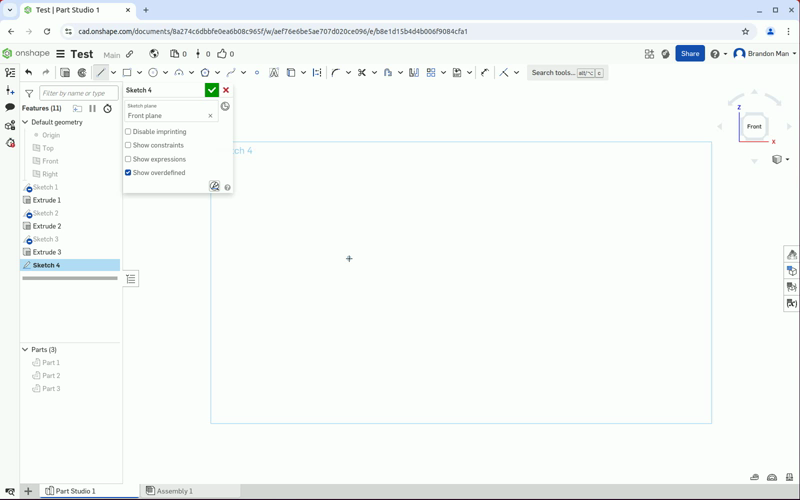
key_down(shift)
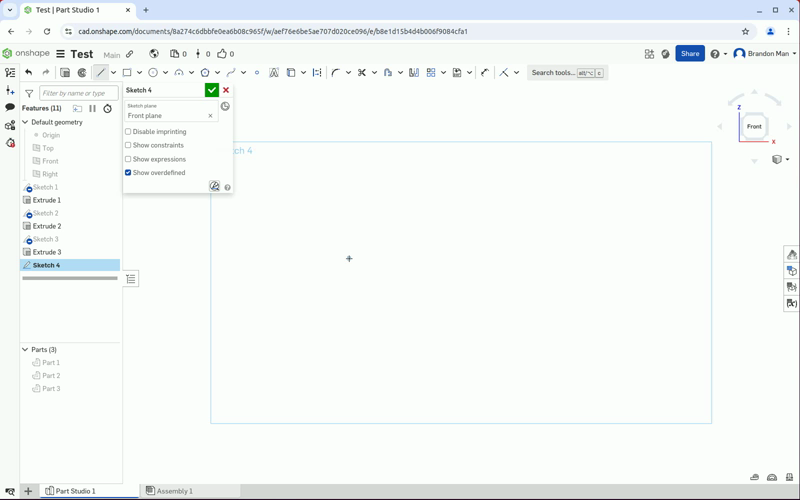
mouse_move(424, 258)
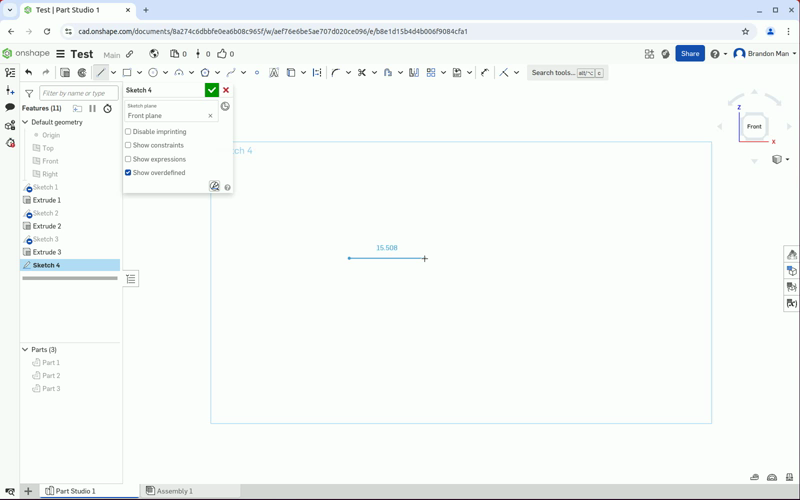
click(424, 258)
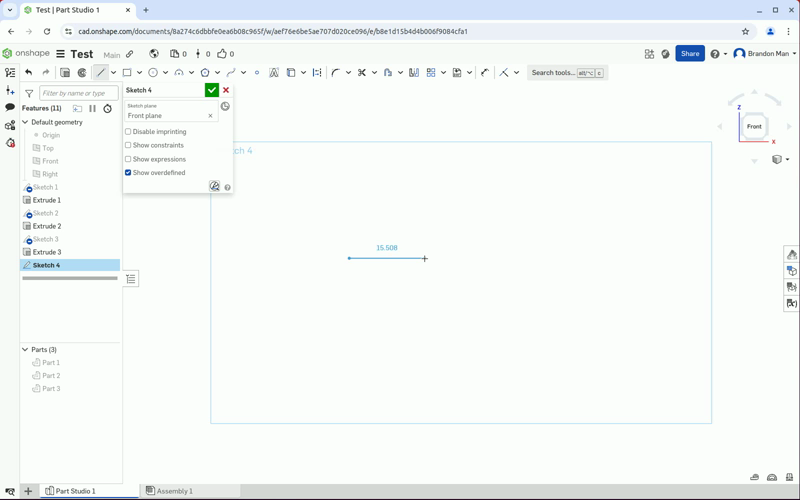
key_up(shift)
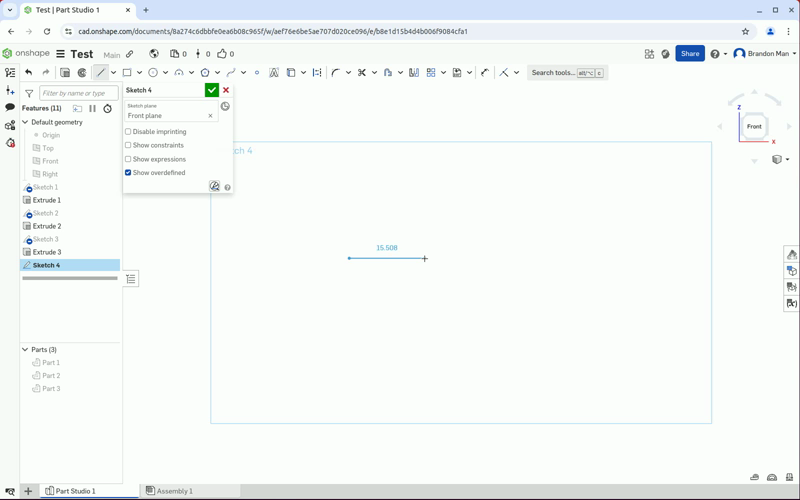
key_down(shift)
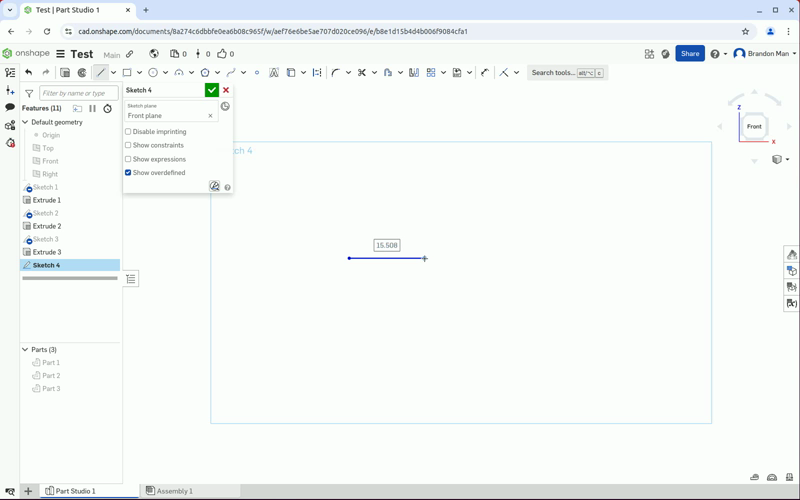
mouse_move(424, 198)
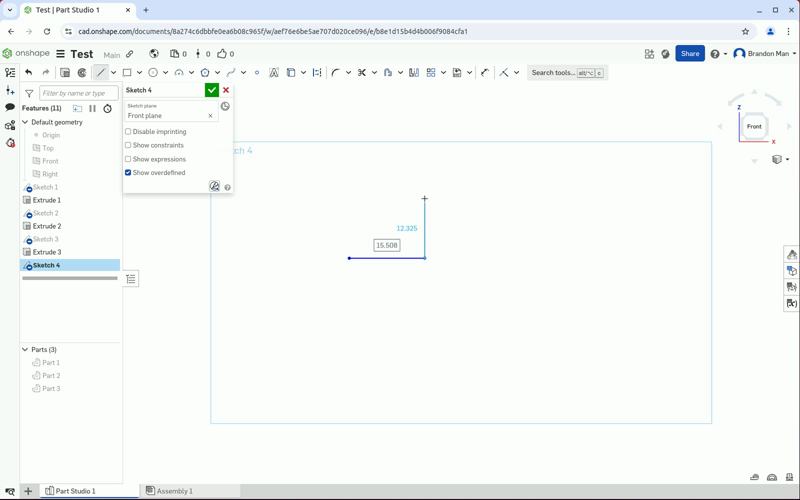
click(424, 198)
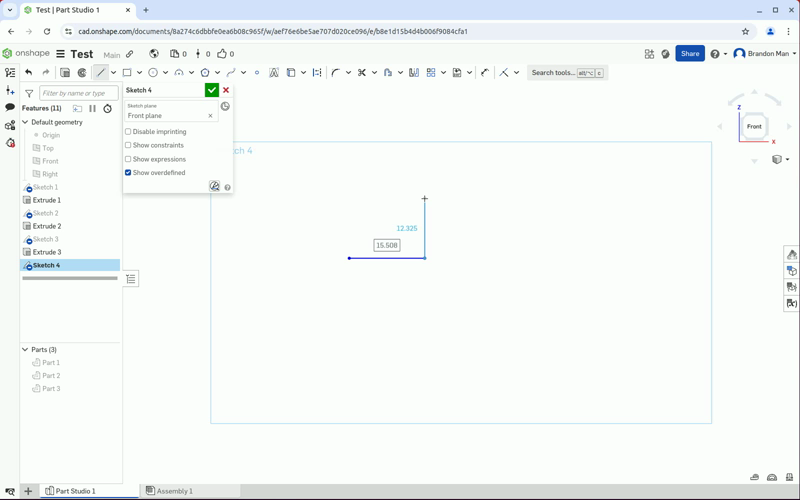
key_up(shift)
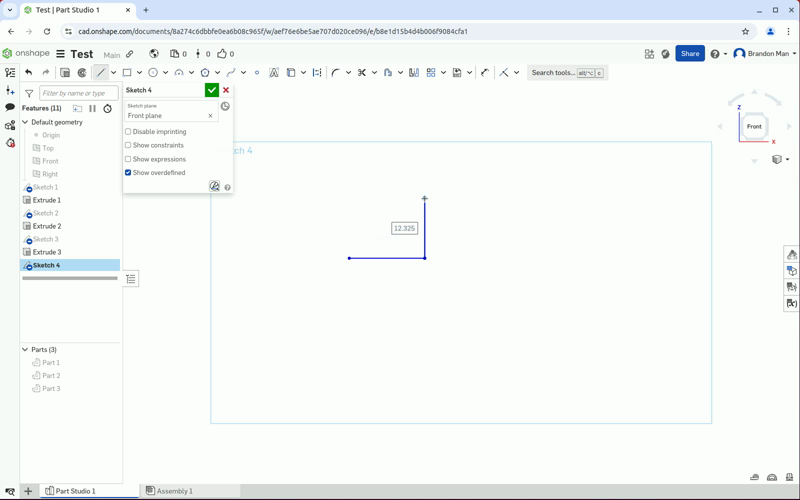
key_down(shift)
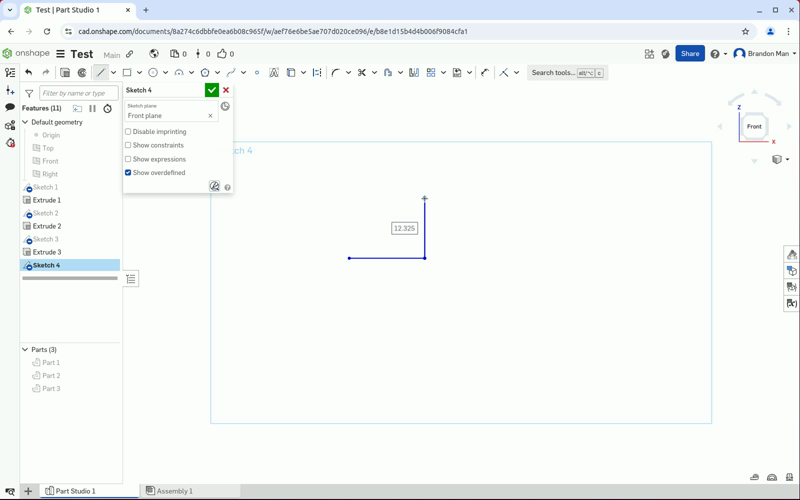
mouse_move(454, 198)
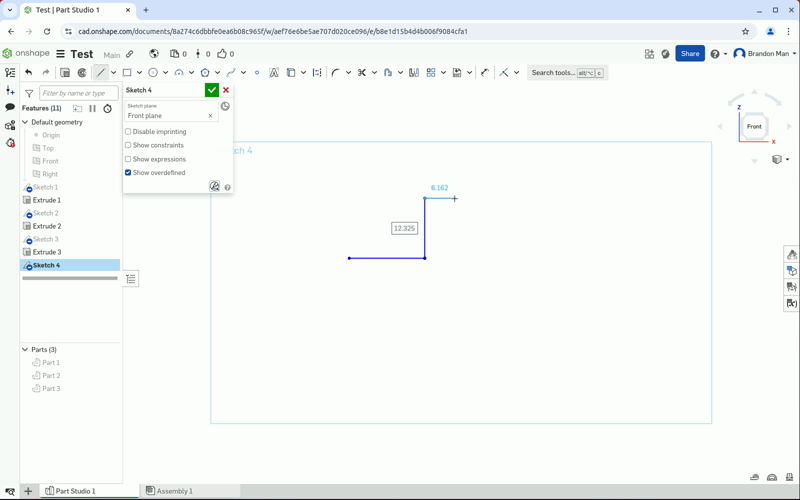
mouse_move(424, 185)
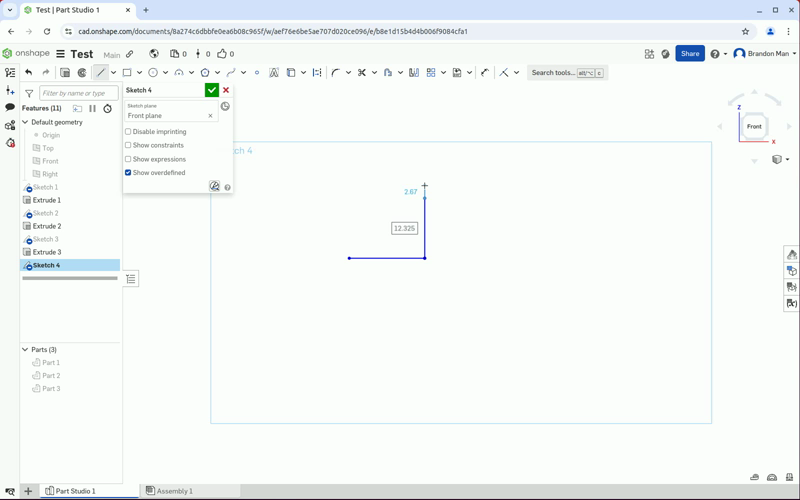
click(424, 185)
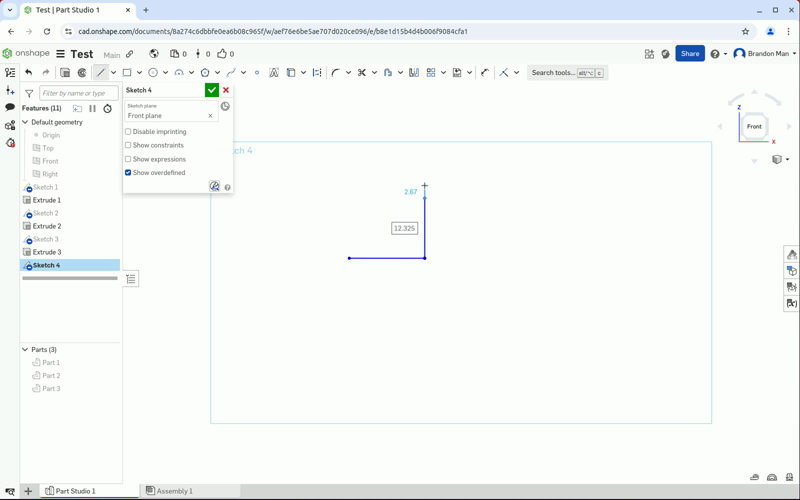
key_up(shift)
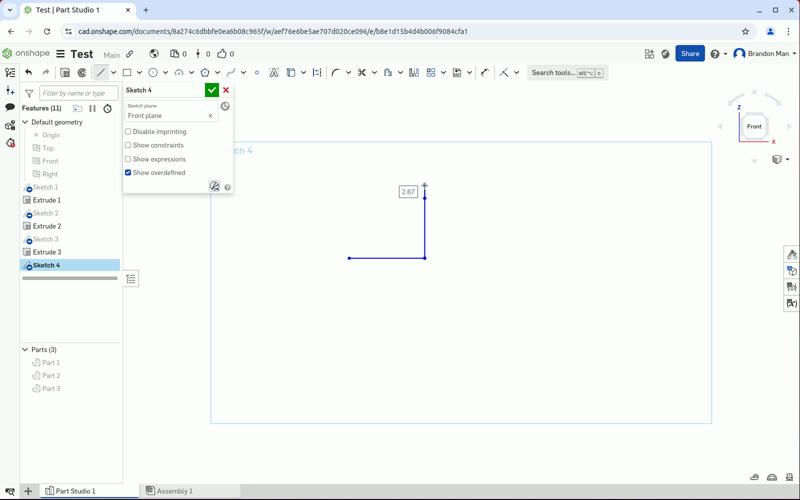
key_down(shift)
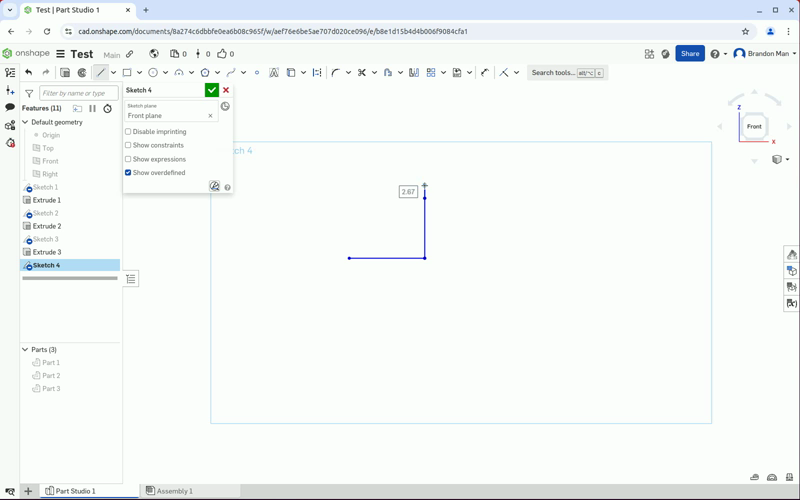
mouse_move(454, 185)
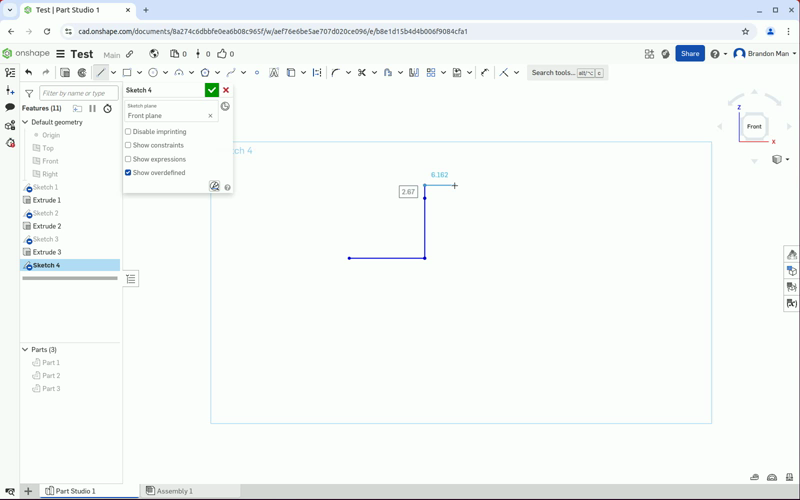
mouse_move(424, 181)
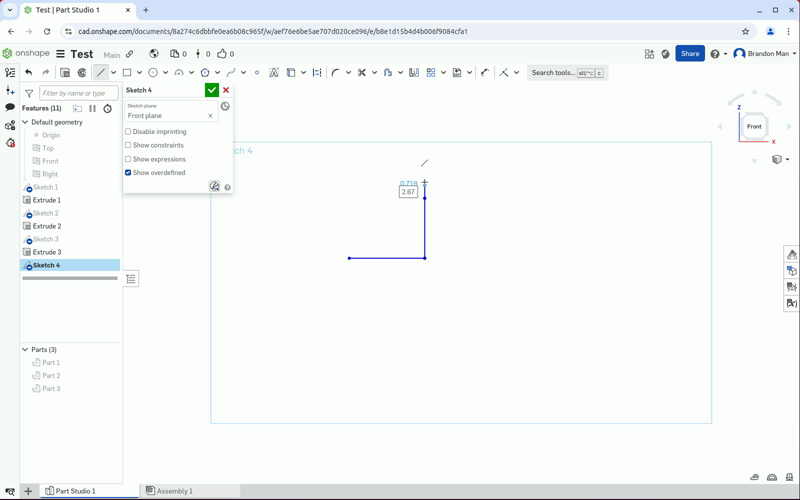
scroll(6)
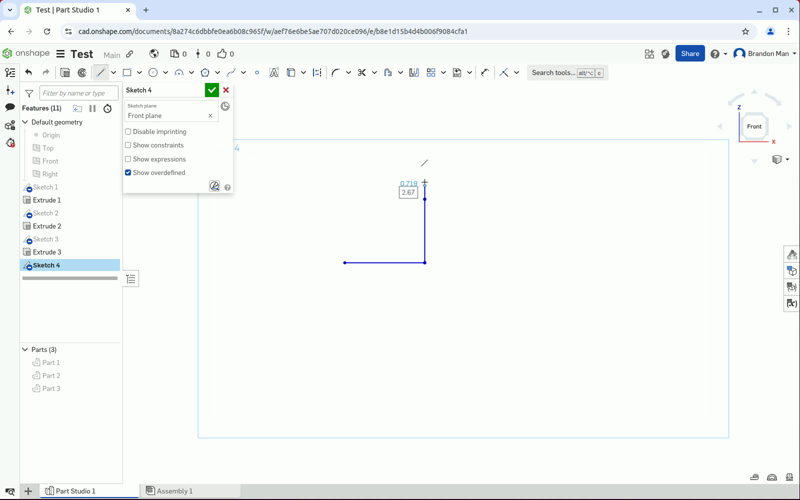
scroll(6)
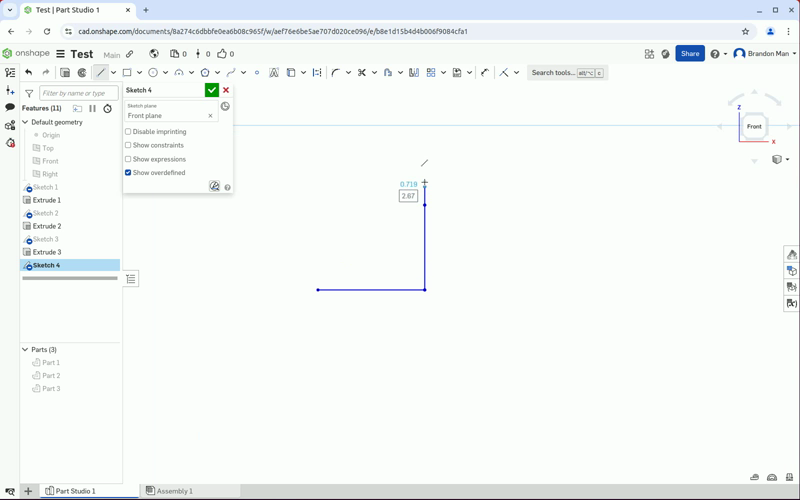
scroll(6)
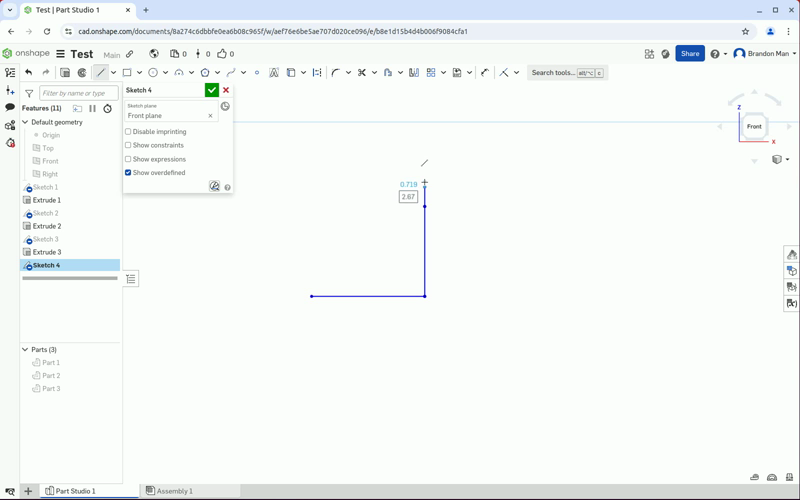
scroll(6)
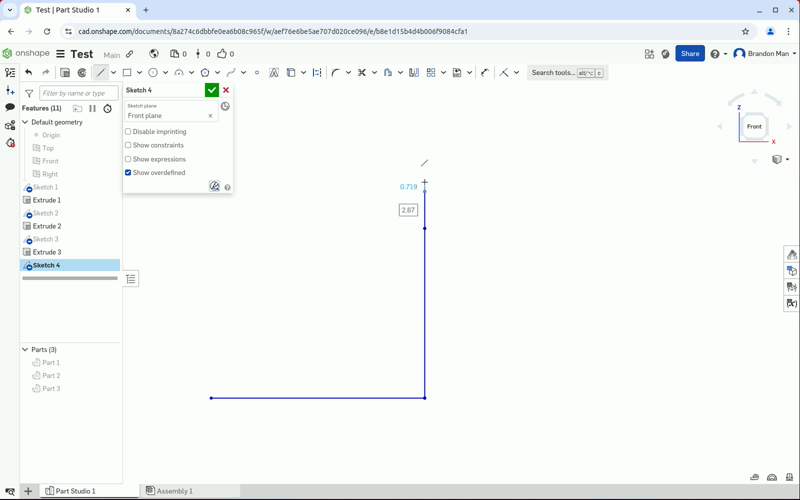
scroll(6)
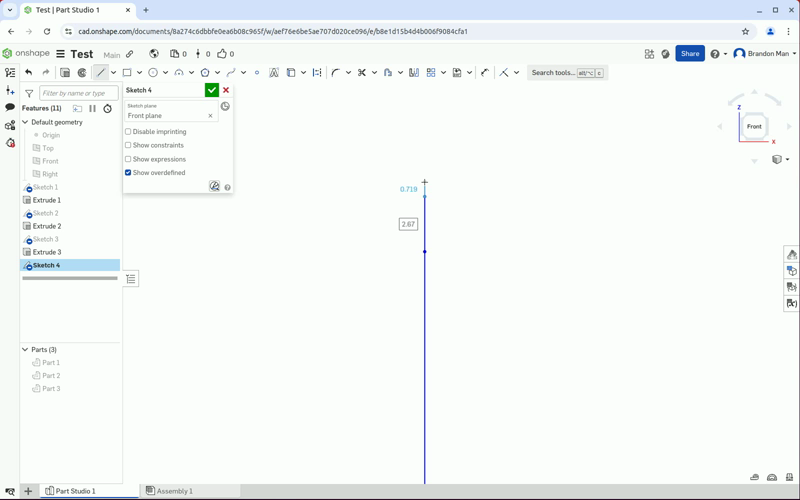
scroll(6)
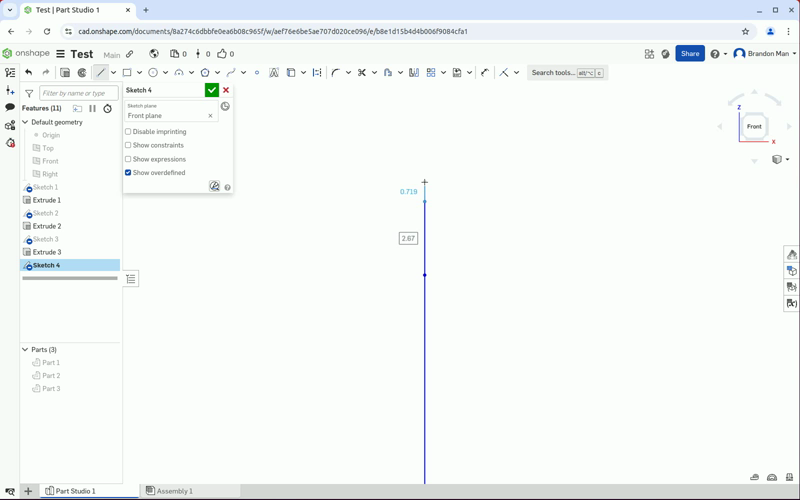
scroll(6)
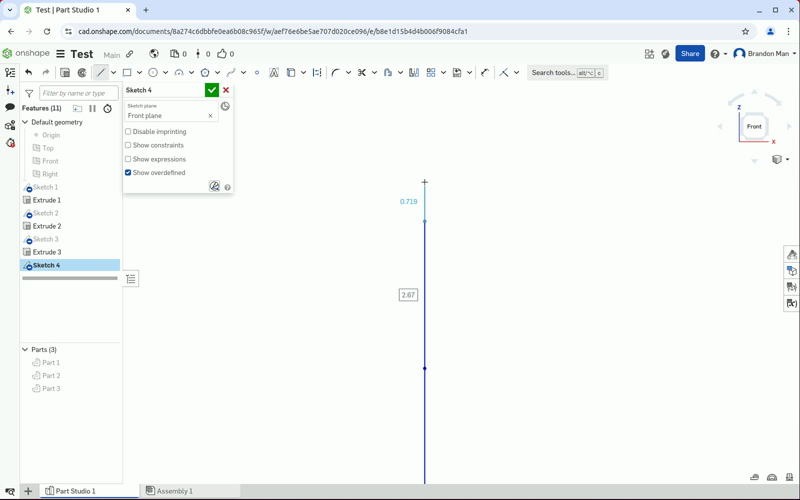
click(424, 181)
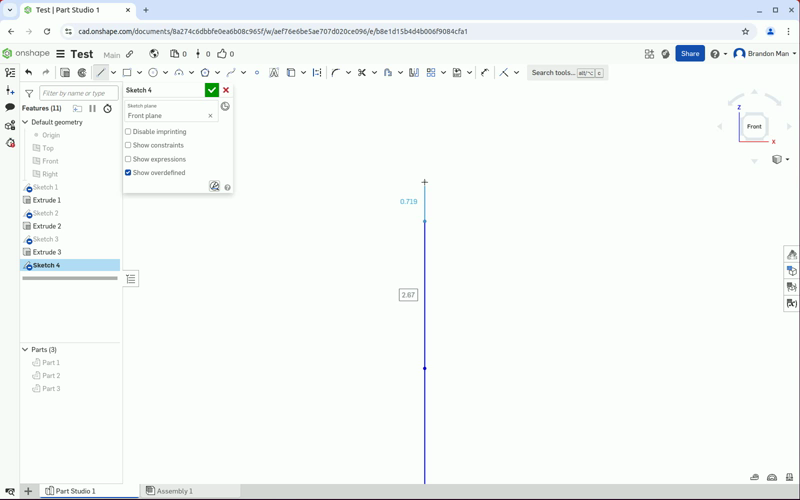
scroll(-6)
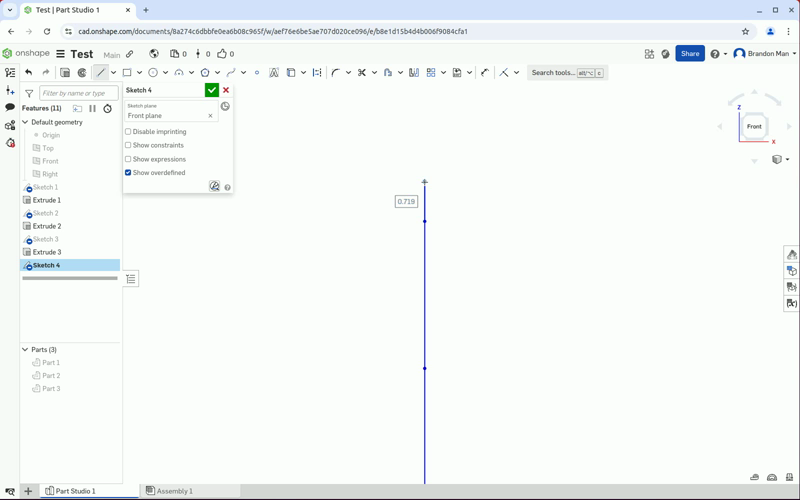
scroll(-6)
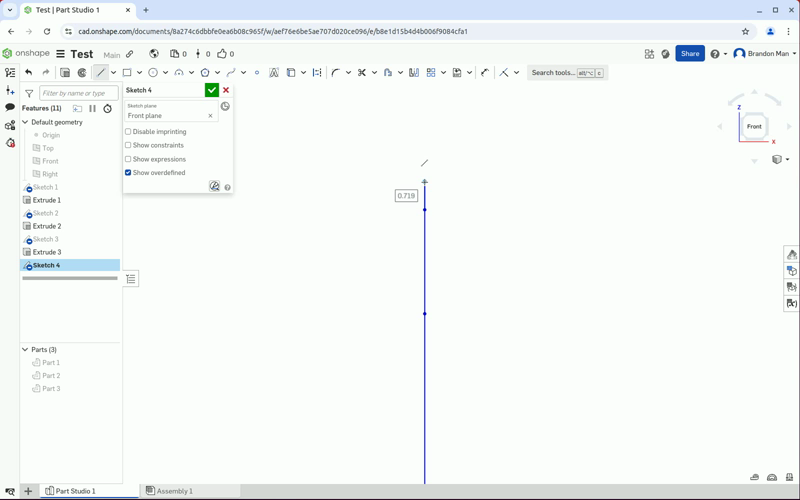
scroll(-6)
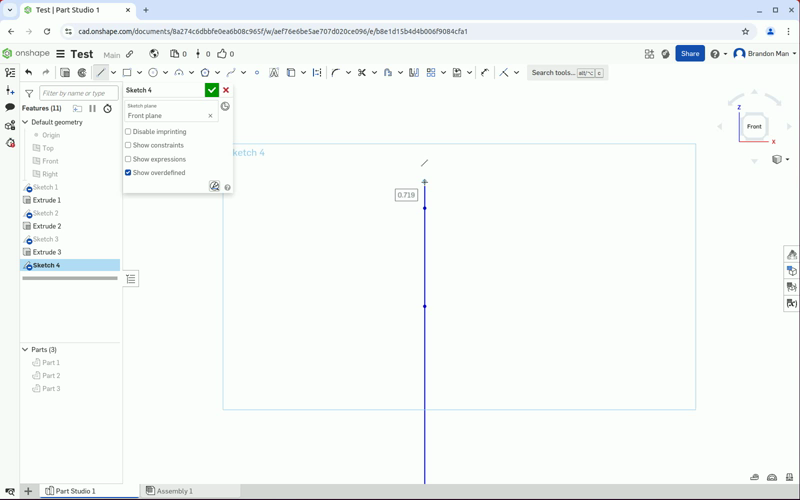
scroll(-6)
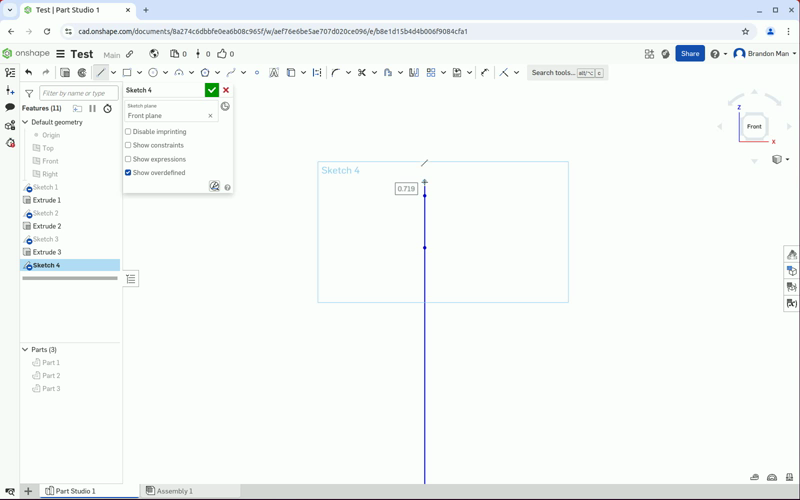
scroll(-6)
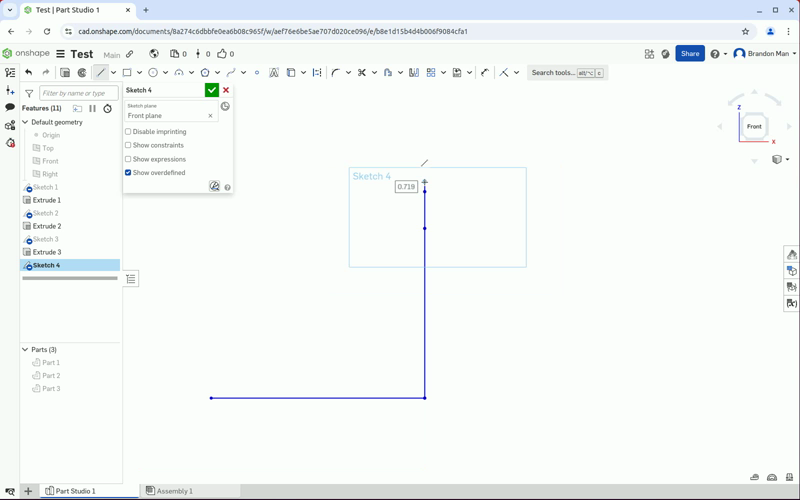
scroll(-6)
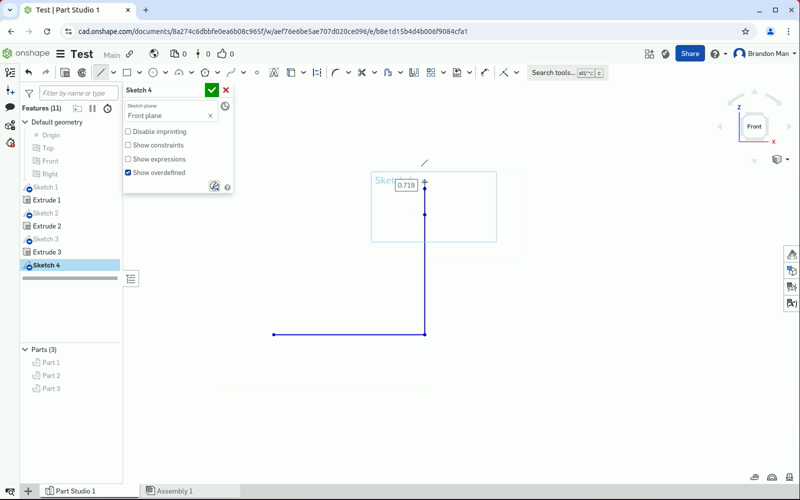
scroll(-6)
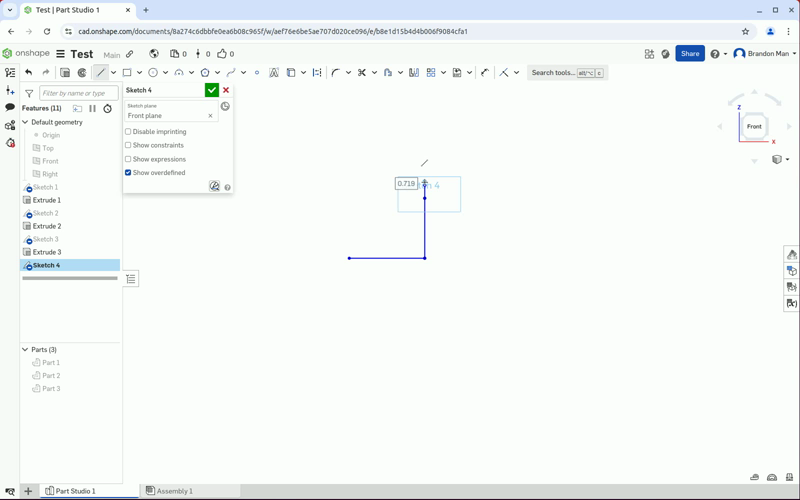
key_up(shift)
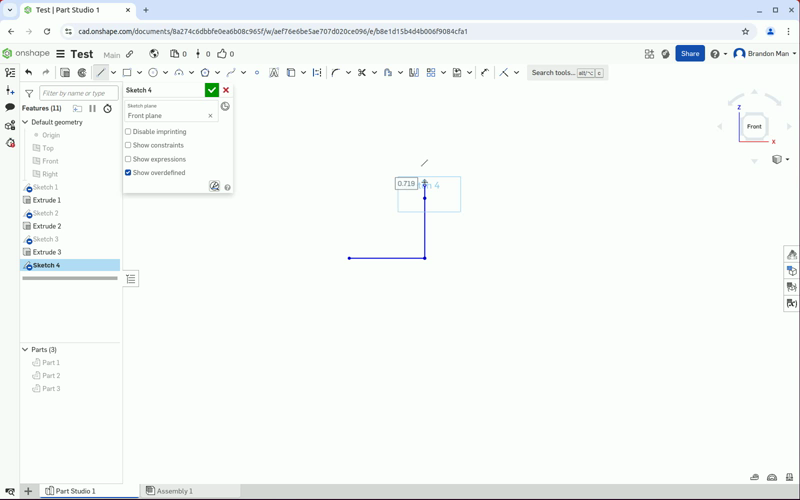
key_down(shift)
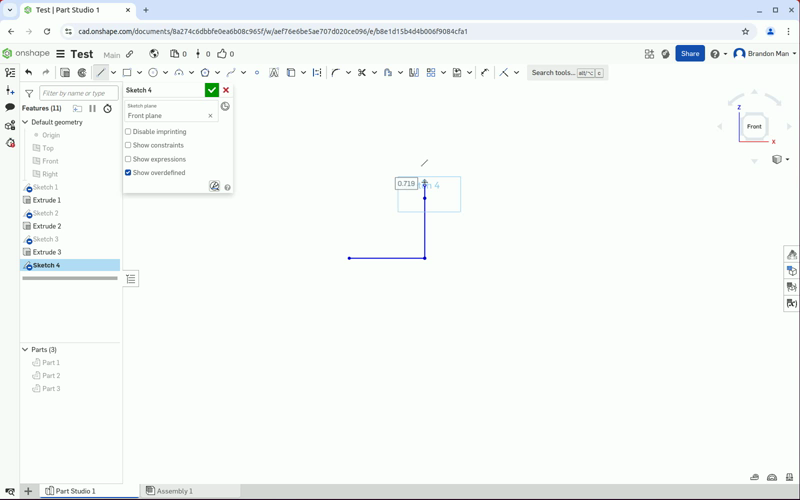
mouse_move(349, 181)
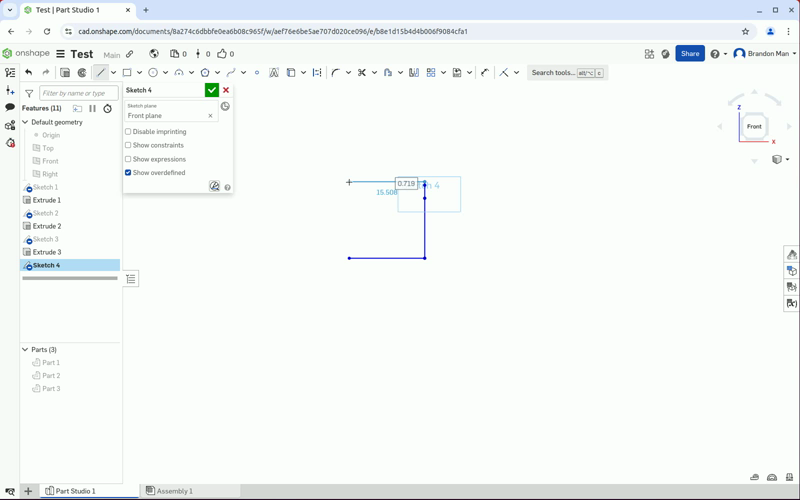
click(349, 181)
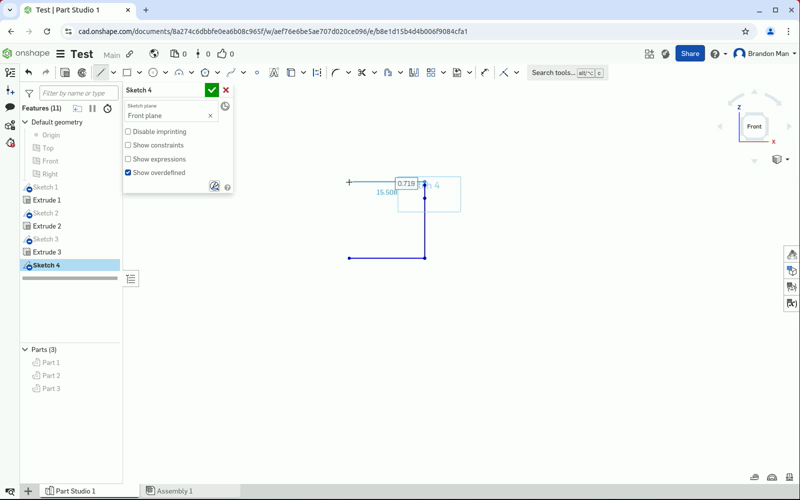
key_up(shift)
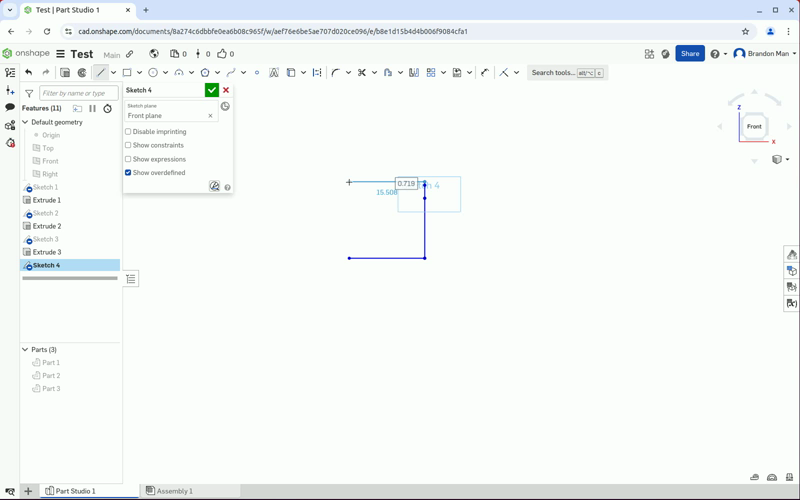
key_down(shift)
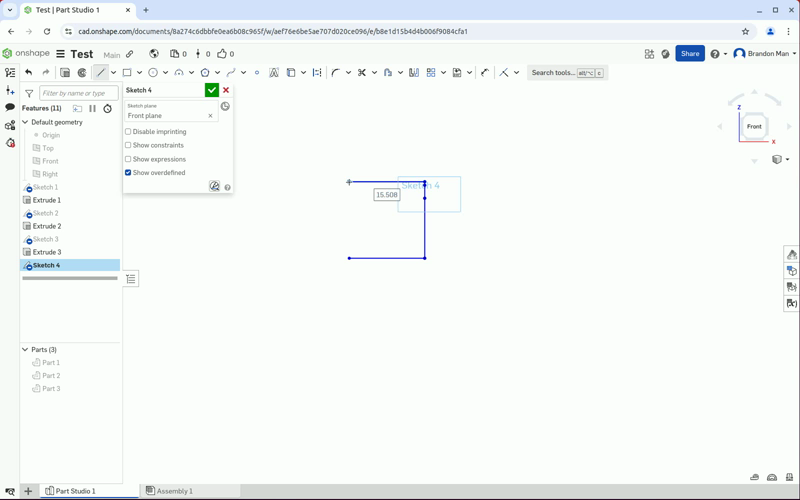
mouse_move(349, 258)
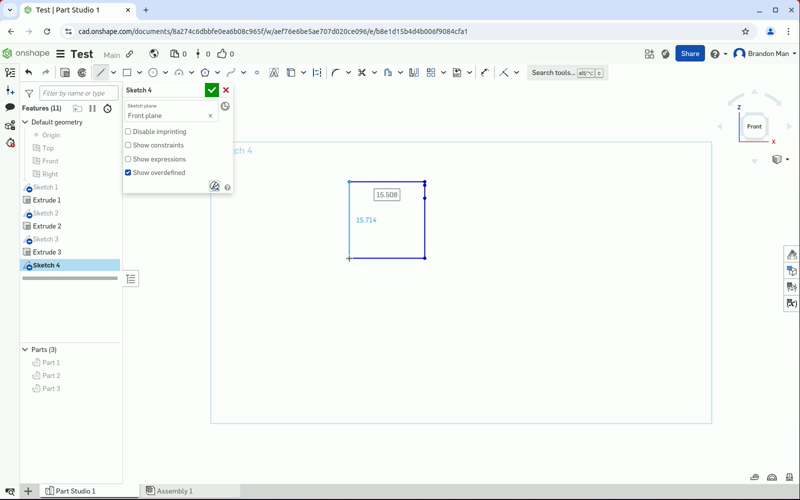
key_up(shift)
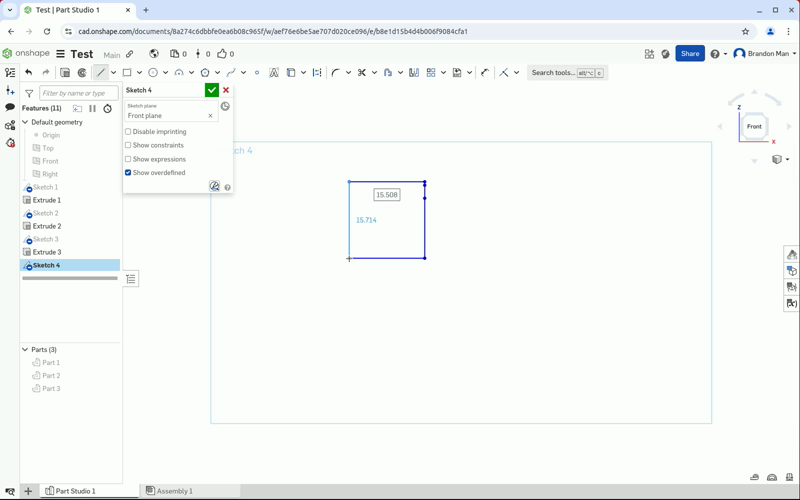
click(349, 258)
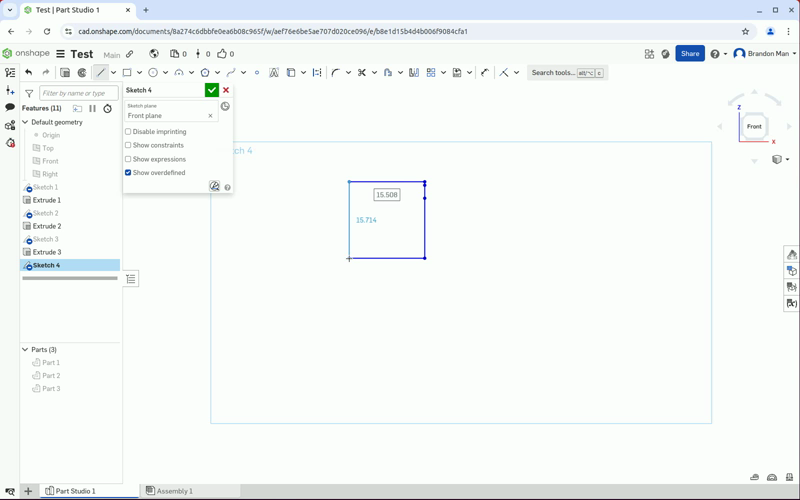
key(esc)
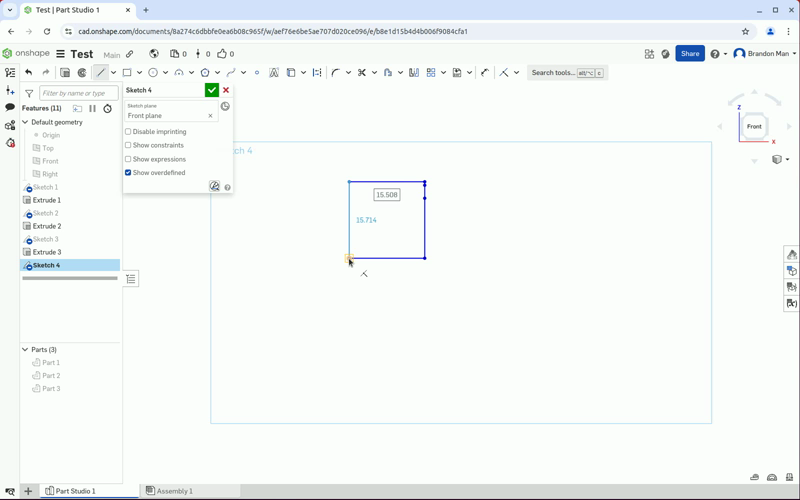
key(l)
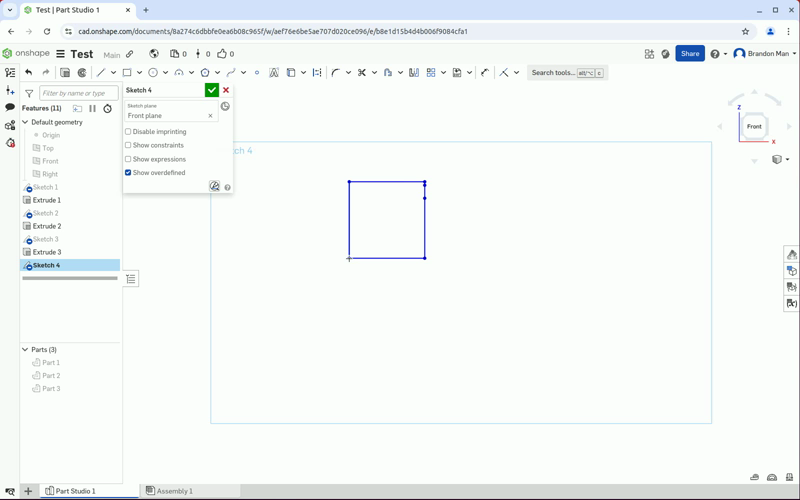
key_down(shift)
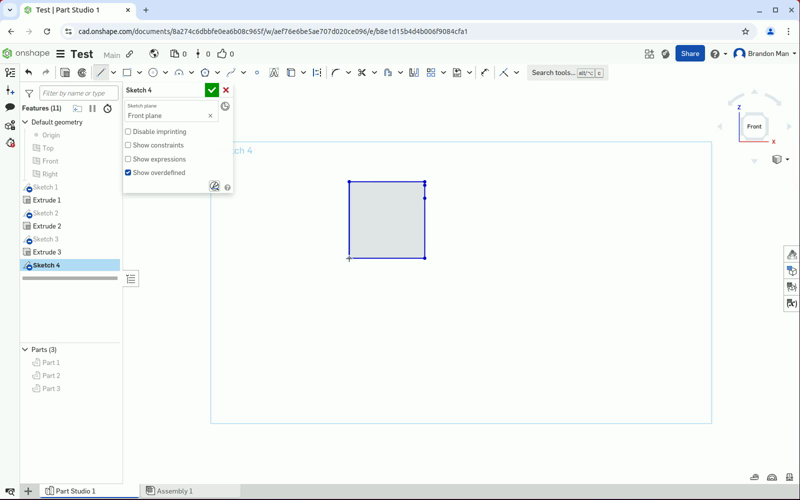
mouse_move(357, 251)
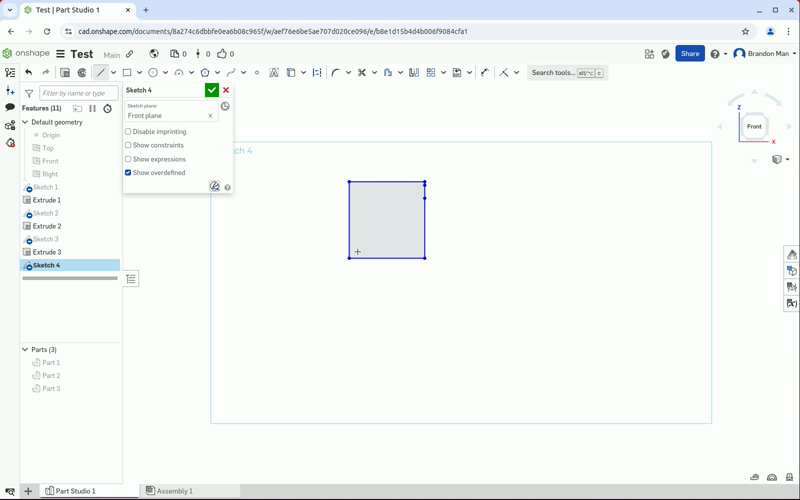
click(357, 251)
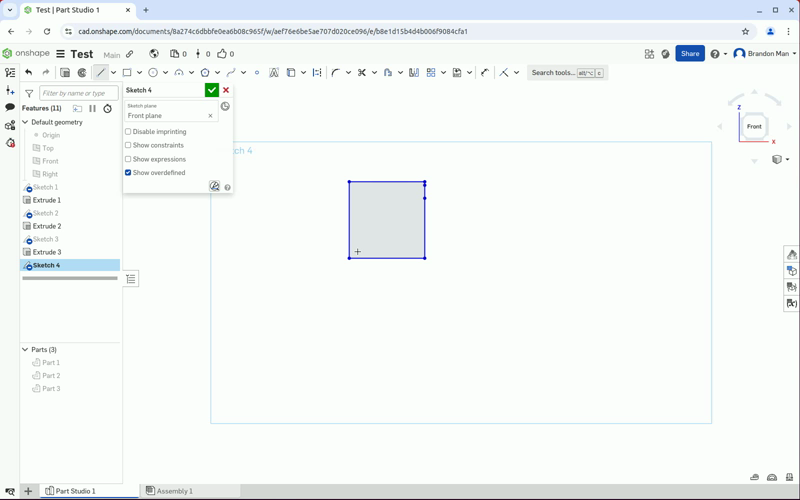
key_up(shift)
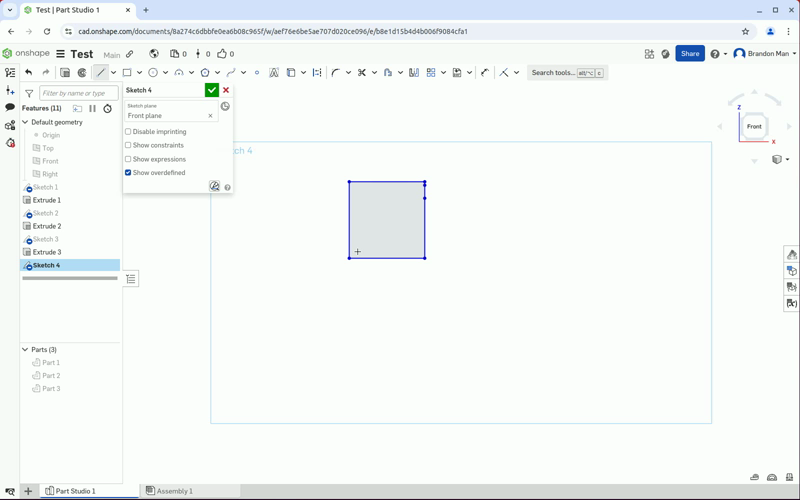
key_down(shift)
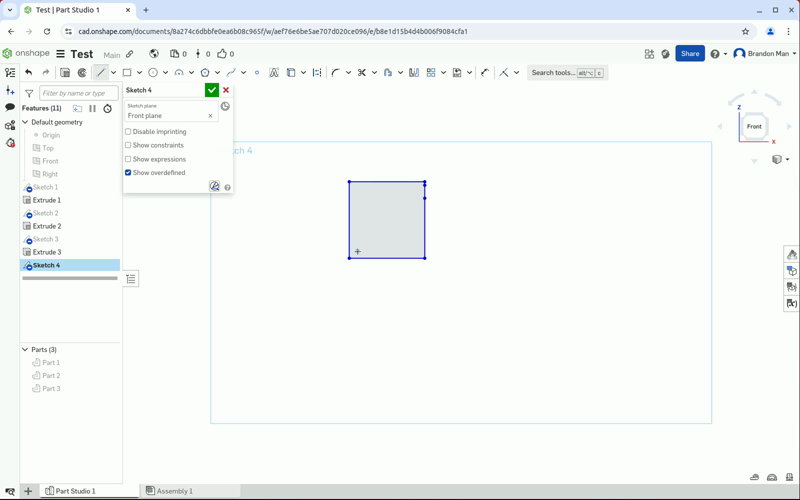
mouse_move(417, 251)
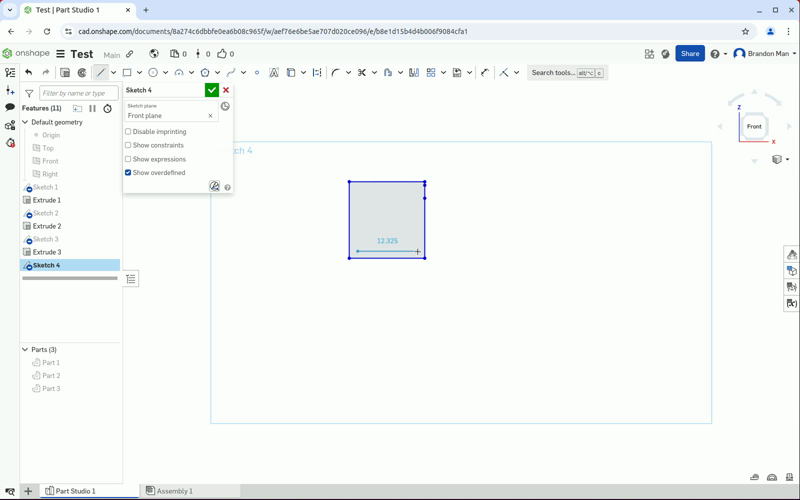
click(417, 251)
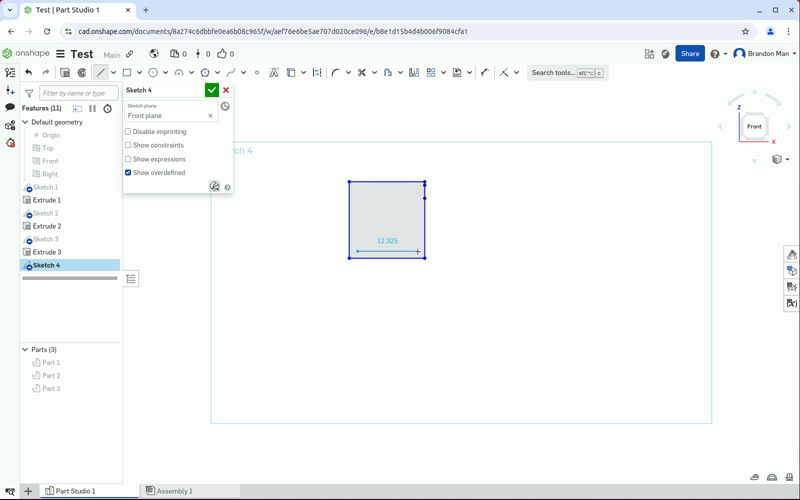
key_up(shift)
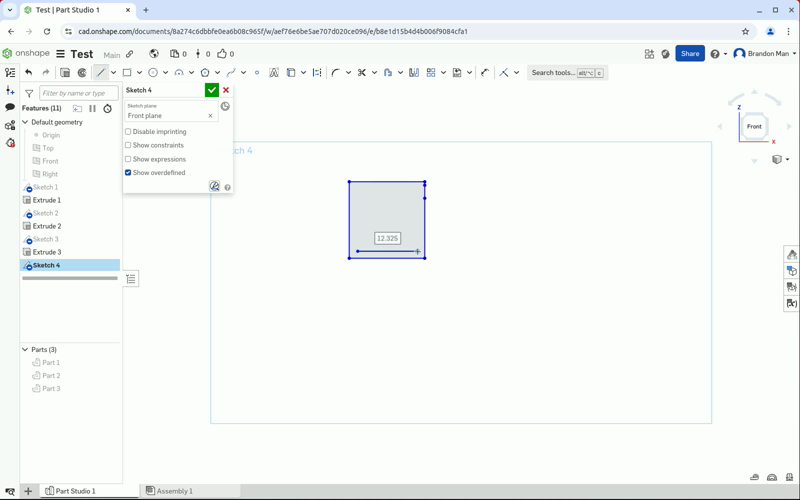
key_down(shift)
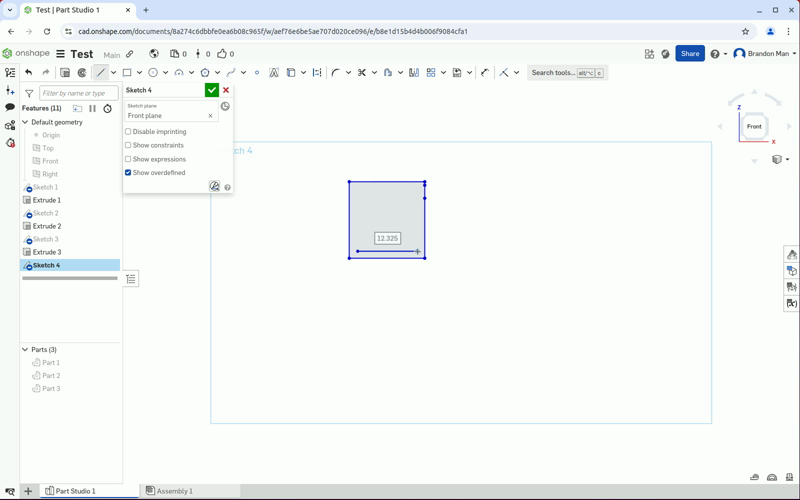
mouse_move(417, 190)
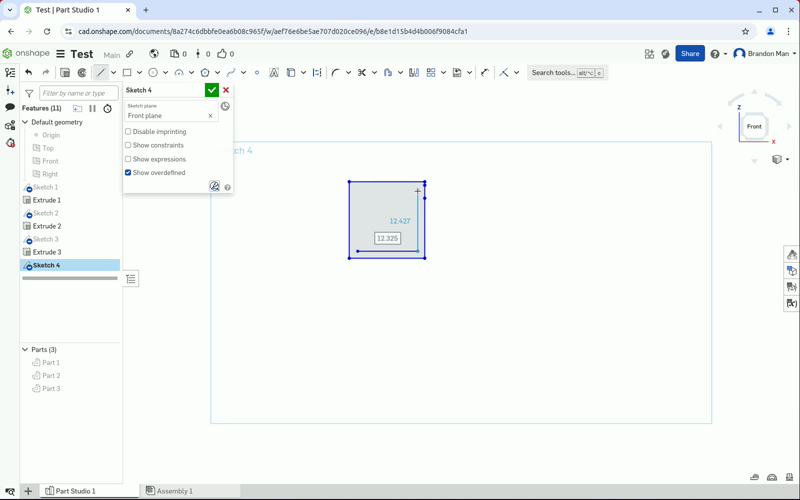
click(417, 190)
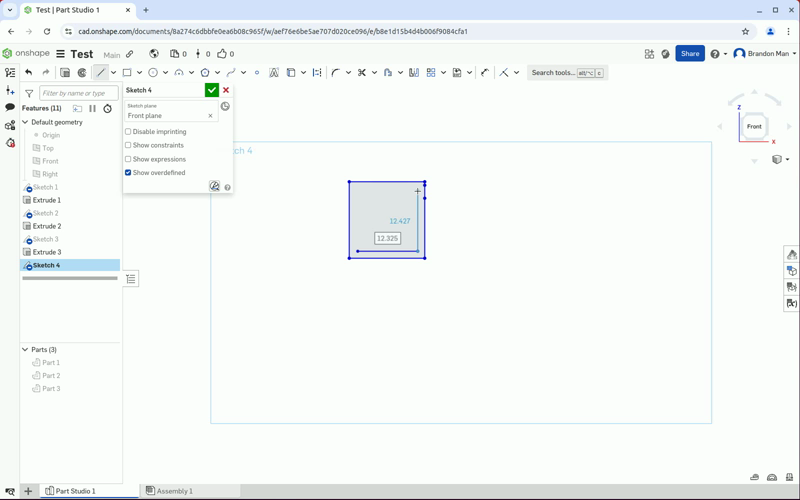
key_up(shift)
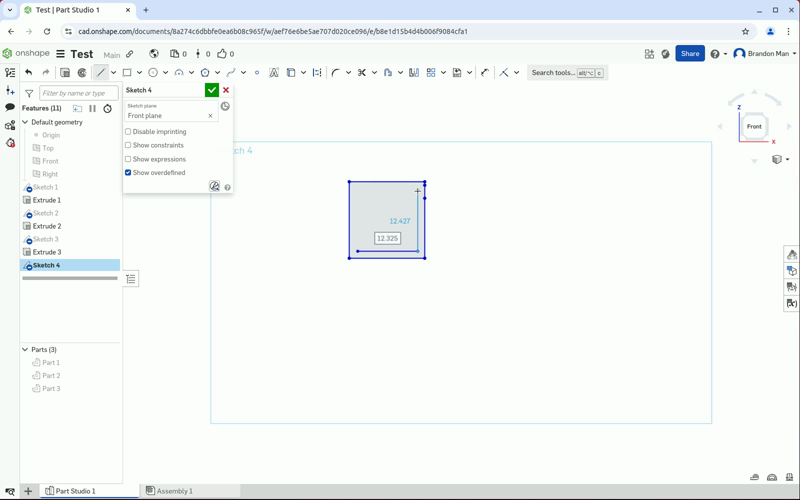
key_down(shift)
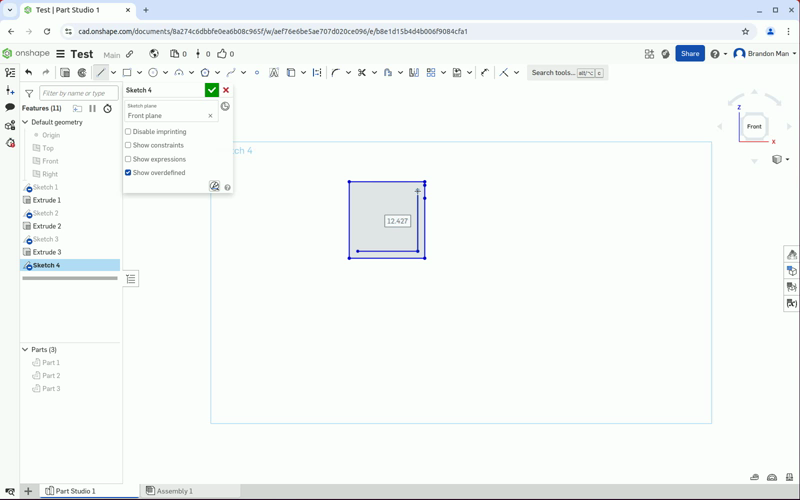
mouse_move(357, 190)
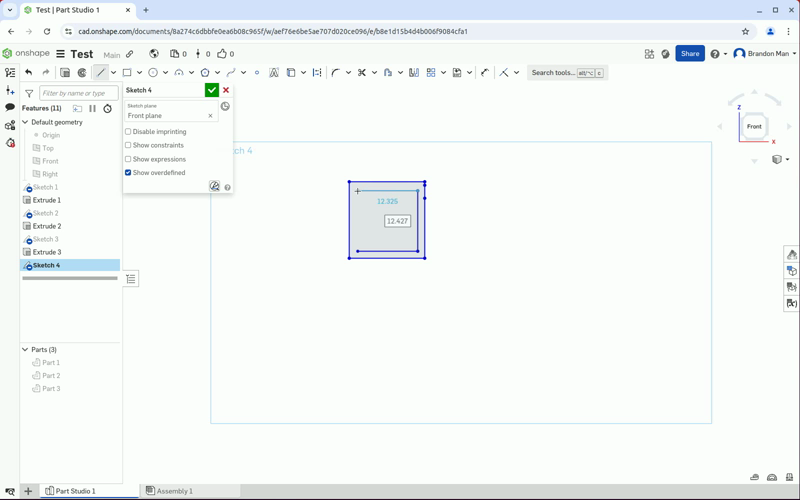
click(357, 190)
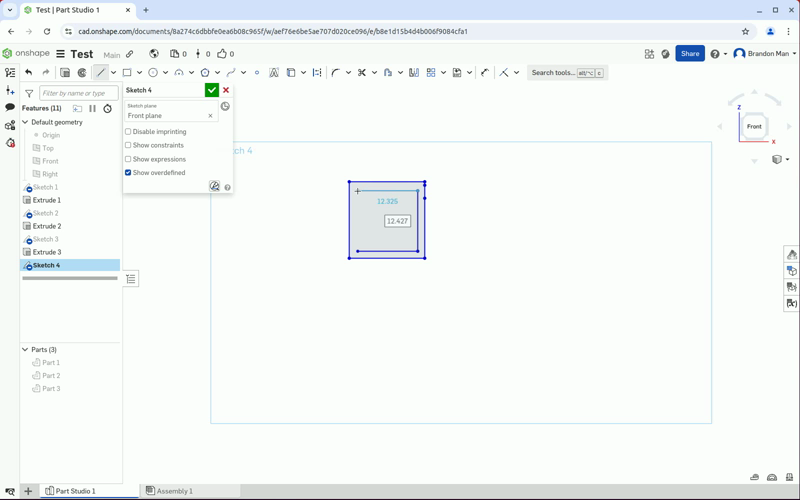
key_up(shift)
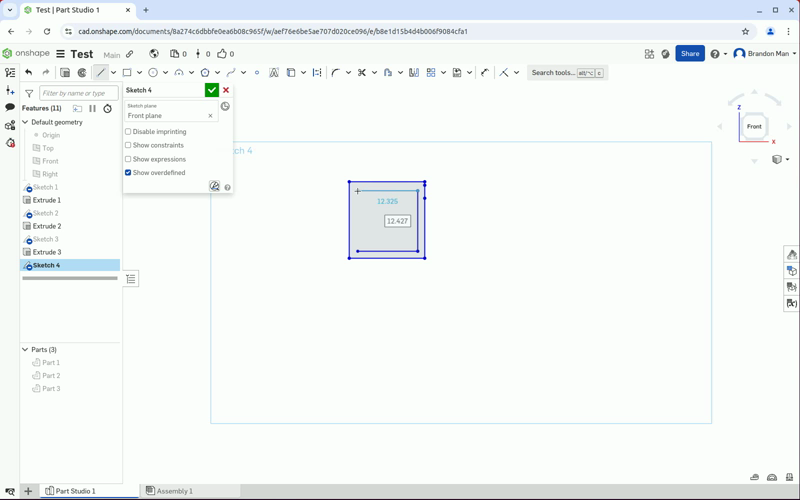
key_down(shift)
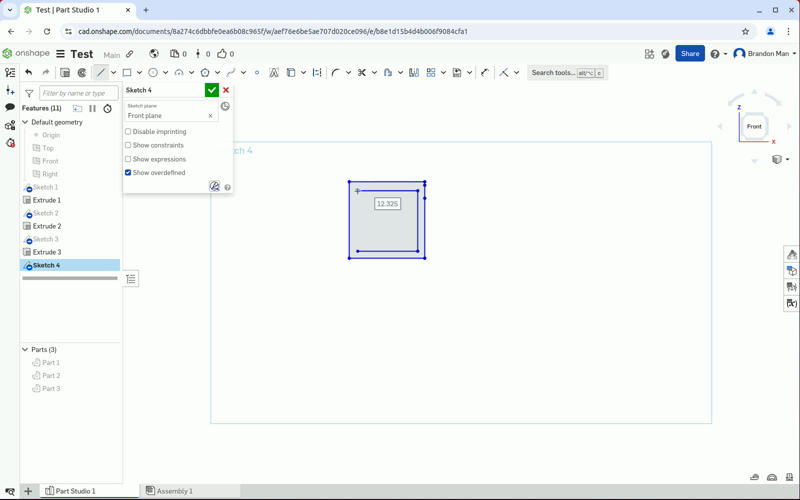
mouse_move(357, 251)
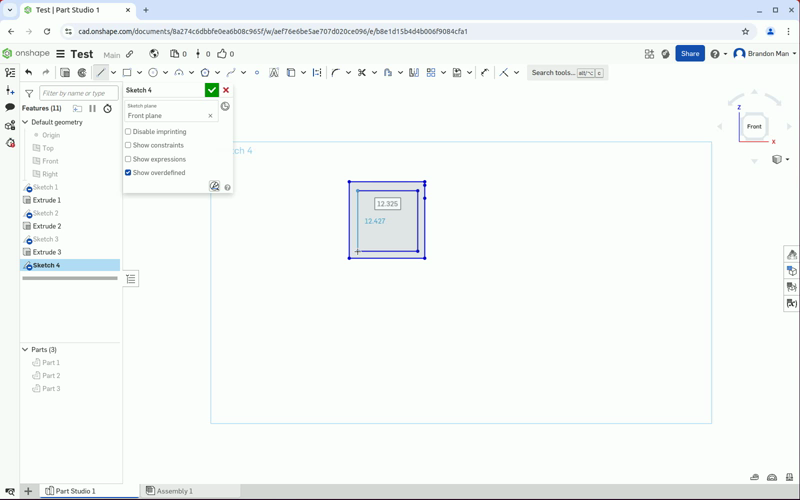
key_up(shift)
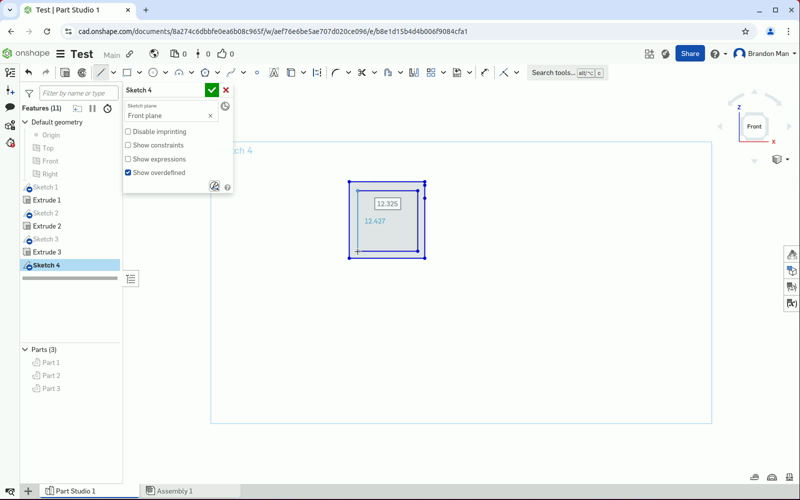
click(357, 251)
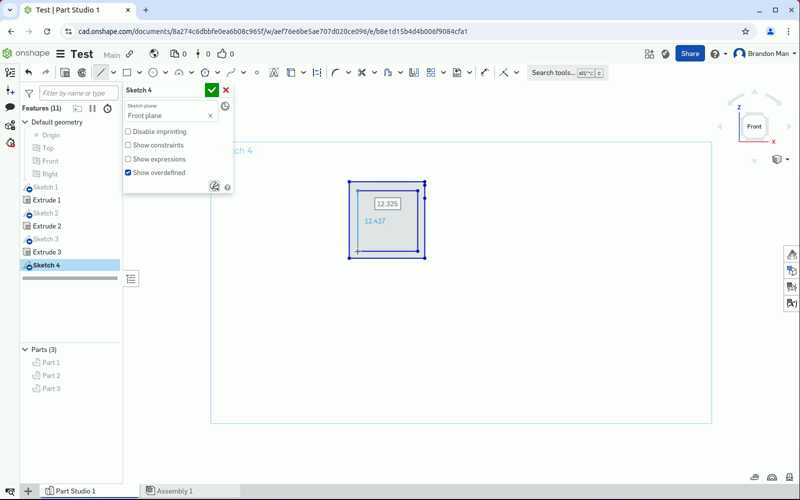
key(esc)
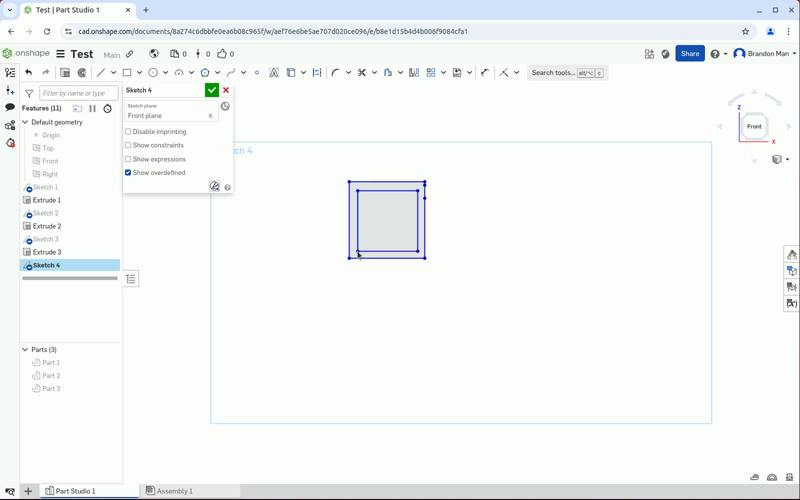
mouse_move(388, 255)
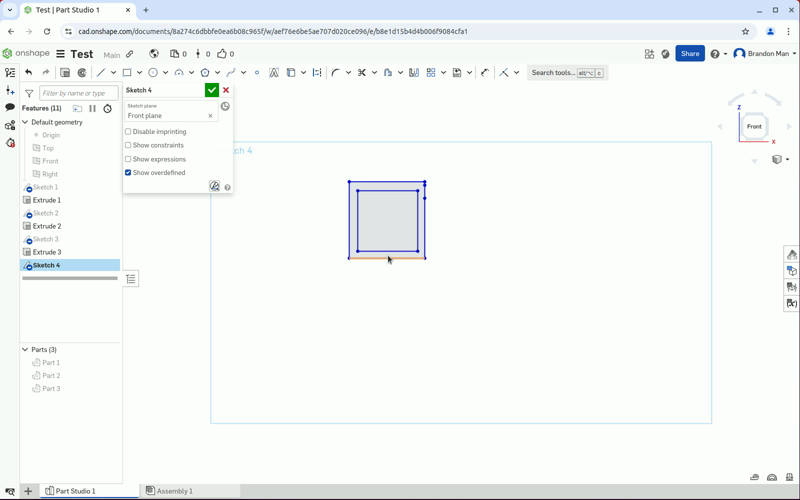
click(388, 255)
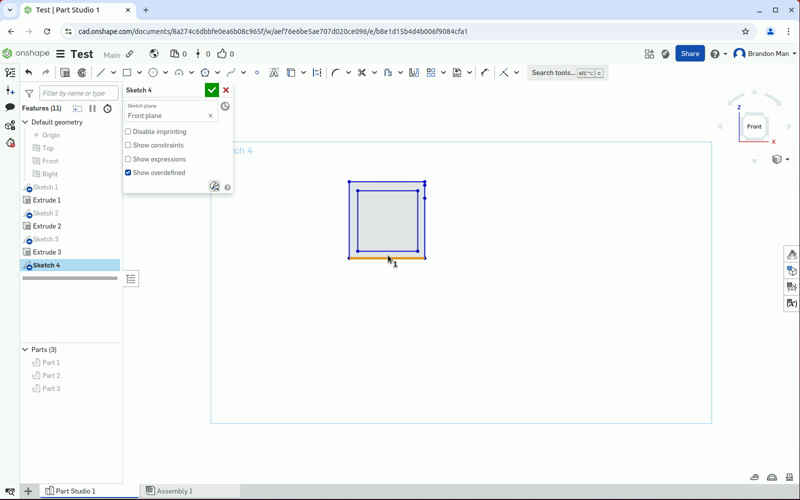
mouse_move(73, 352)
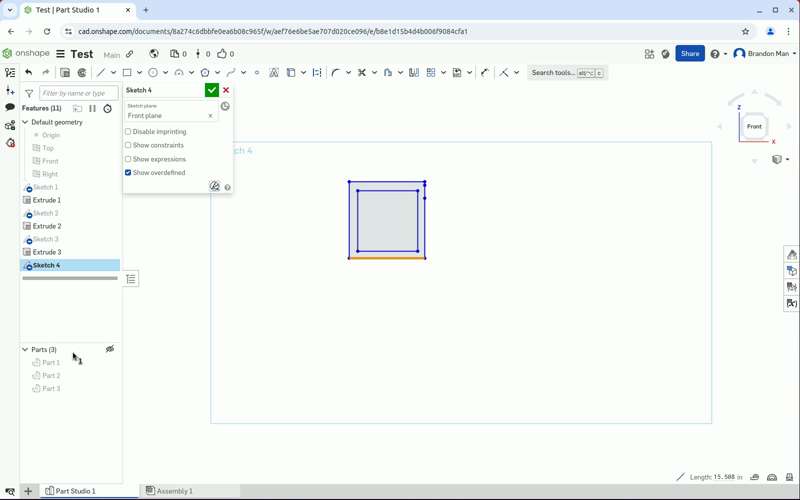
key(shift+y)
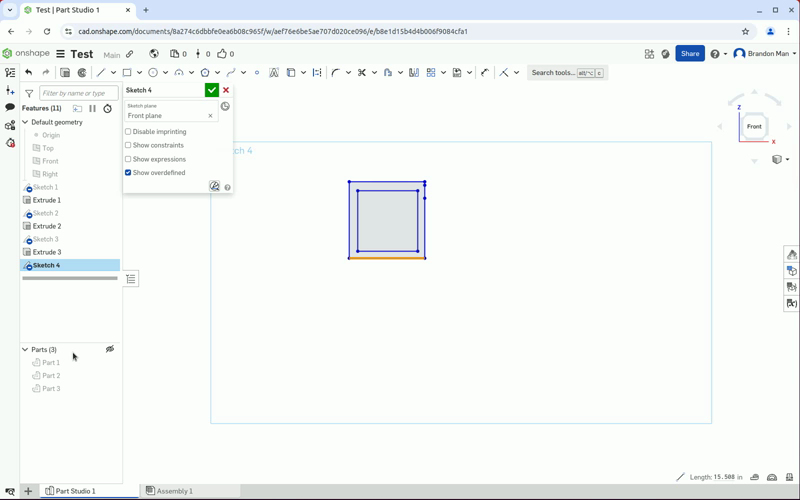
key(shift+e)
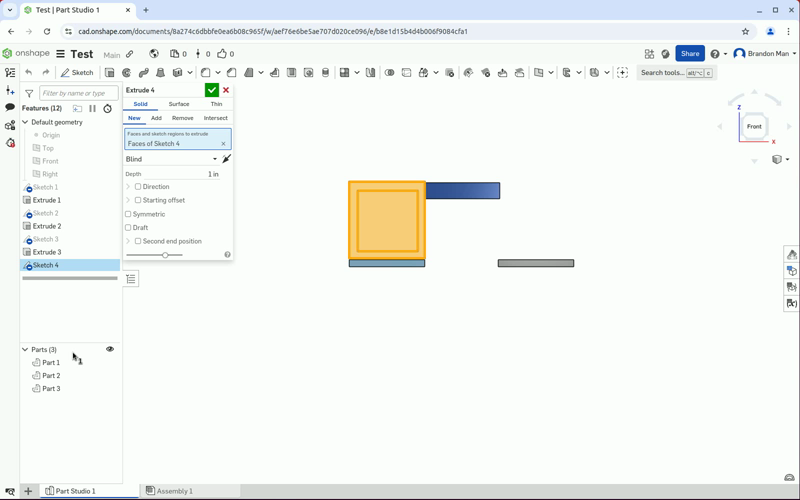
mouse_move(143, 106)
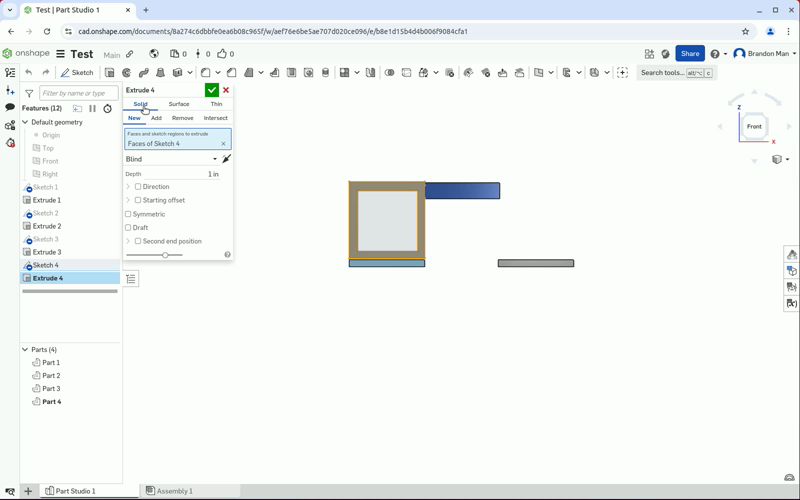
click(143, 106)
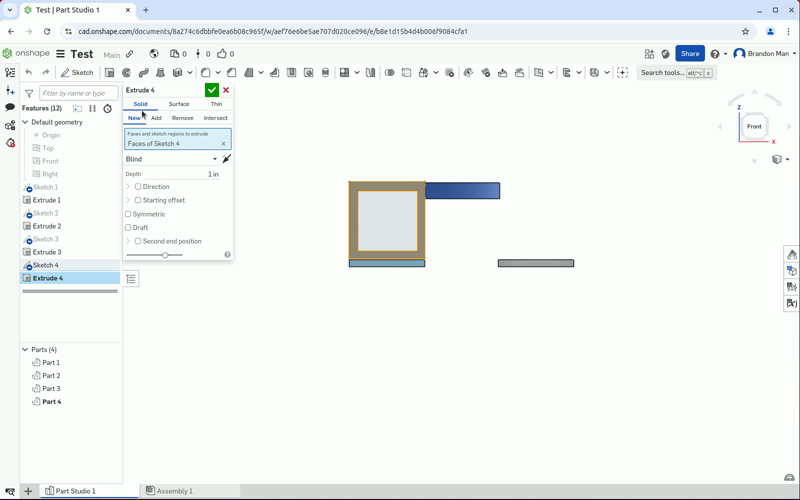
mouse_move(137, 120)
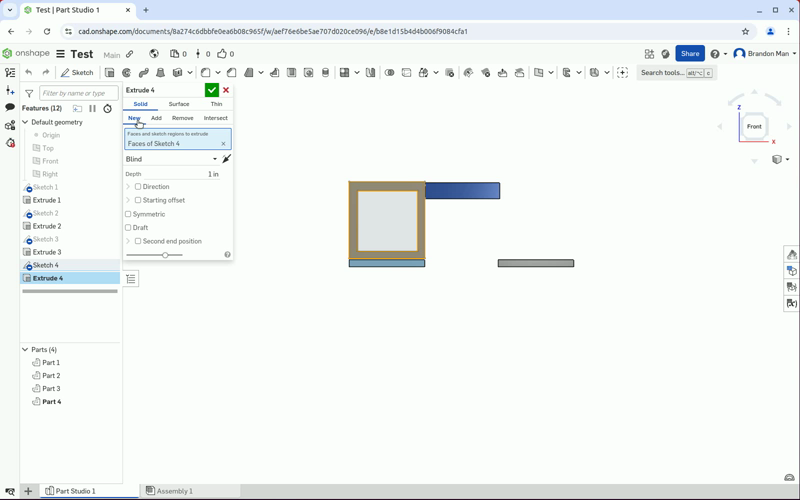
click(137, 120)
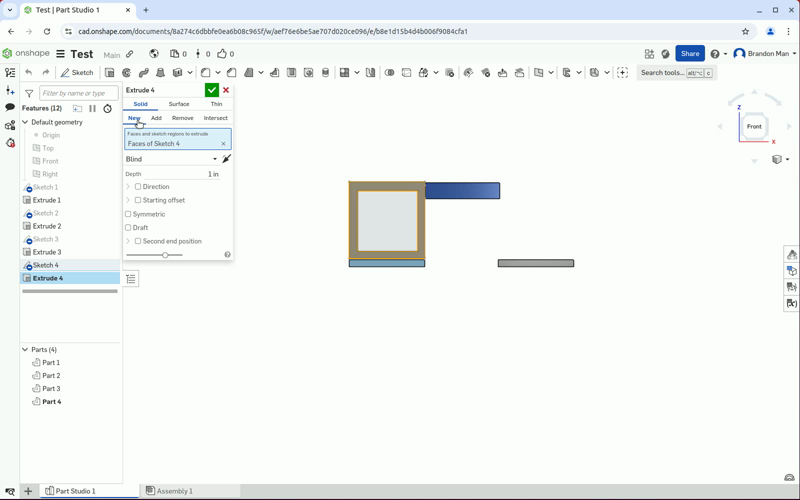
key(tab, 4)
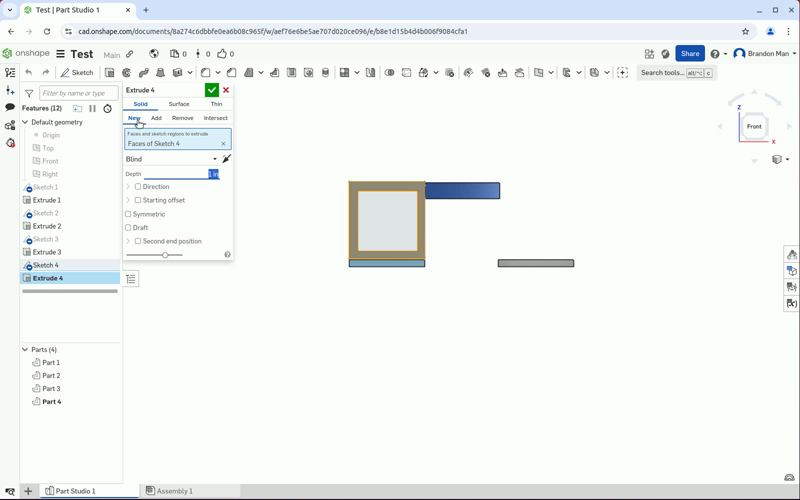
text(-1.926)
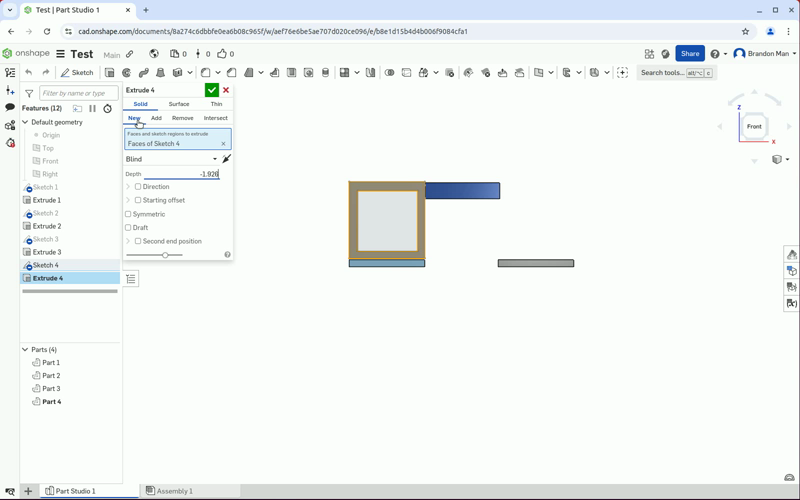
key(enter)
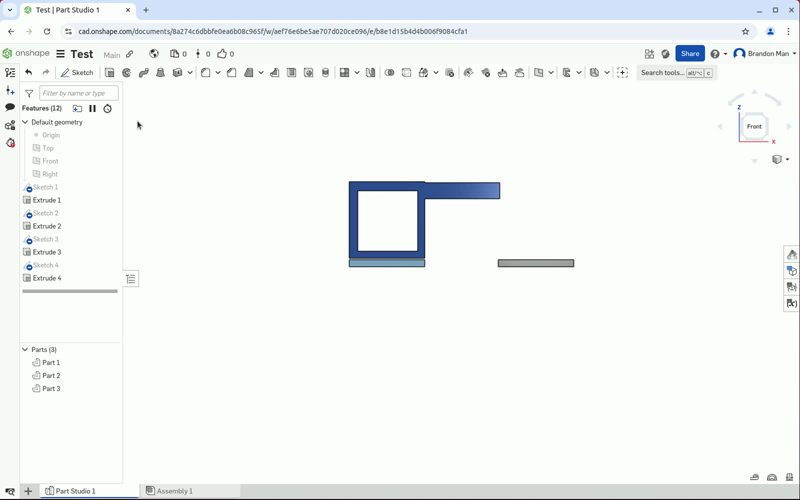
key(shift+h)
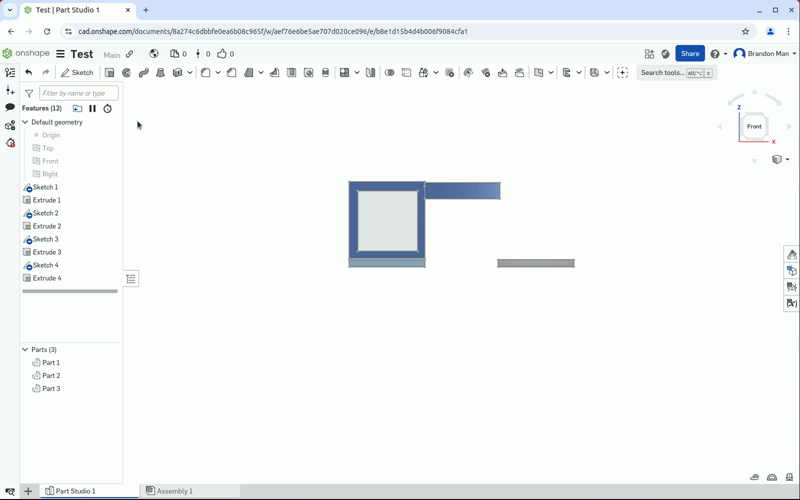
key(shift+h)
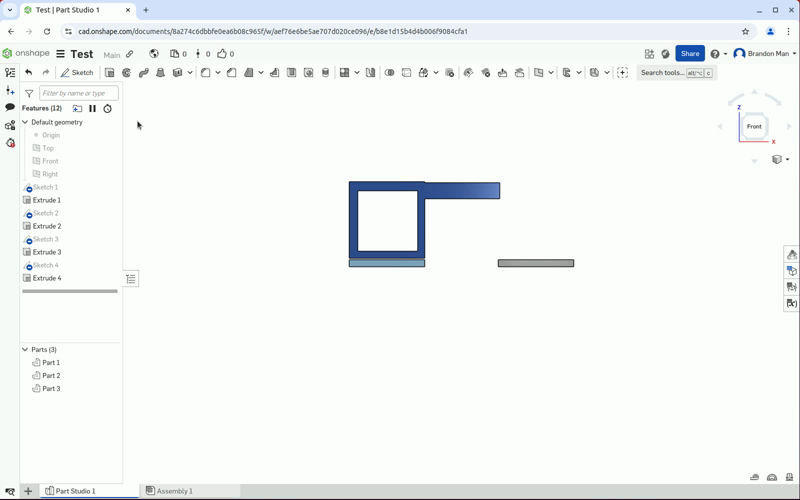
mouse_move(73, 189)
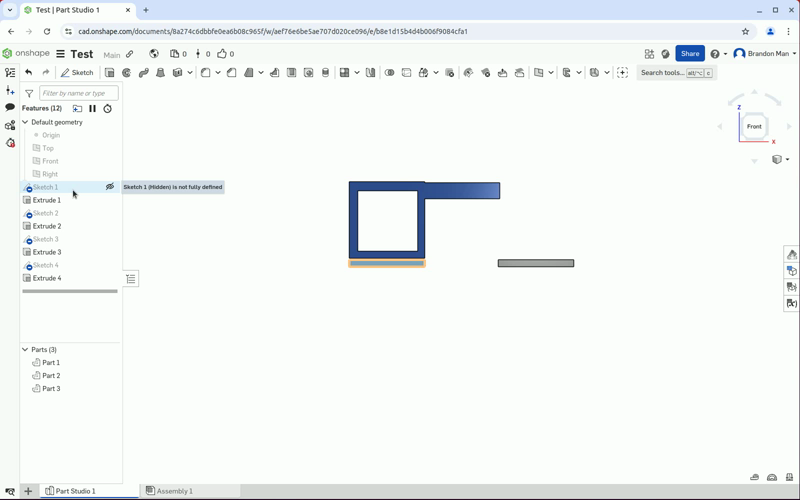
click(73, 189)
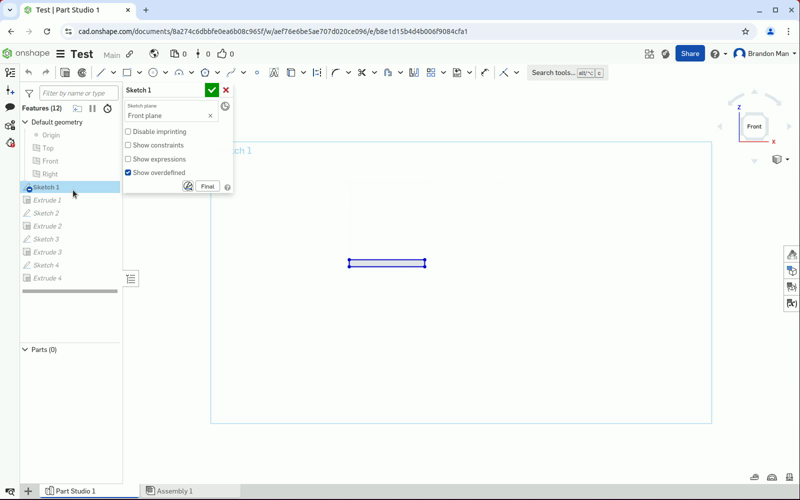
mouse_move(229, 92)
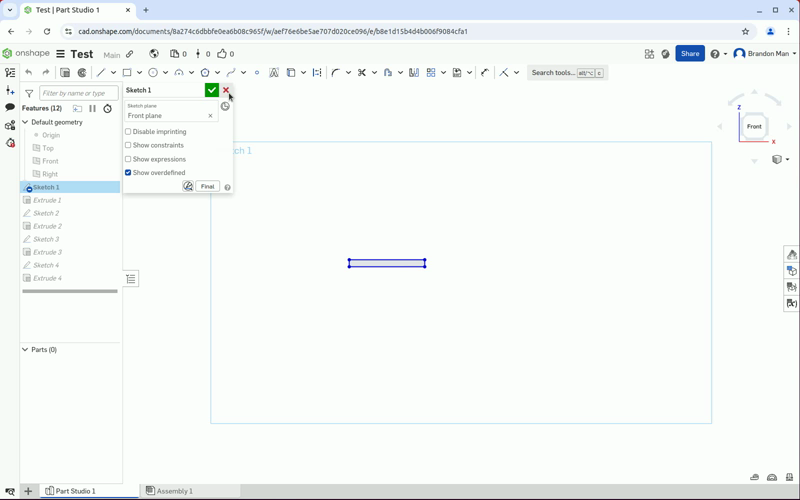
click(229, 92)
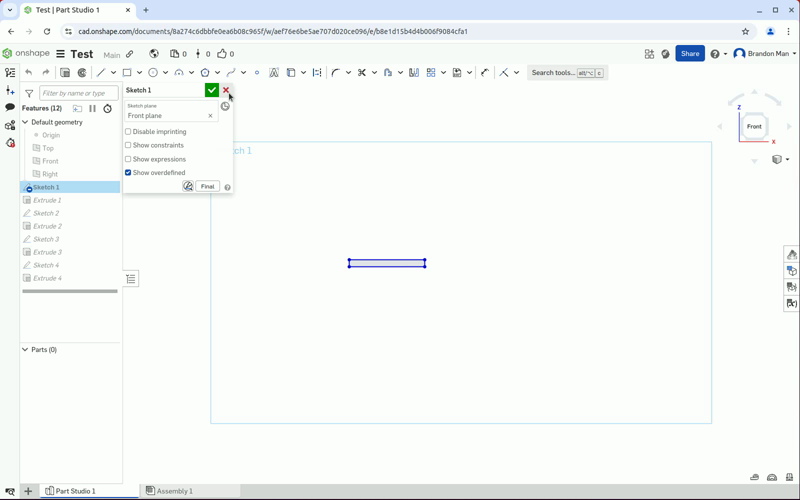
key(shift+s)
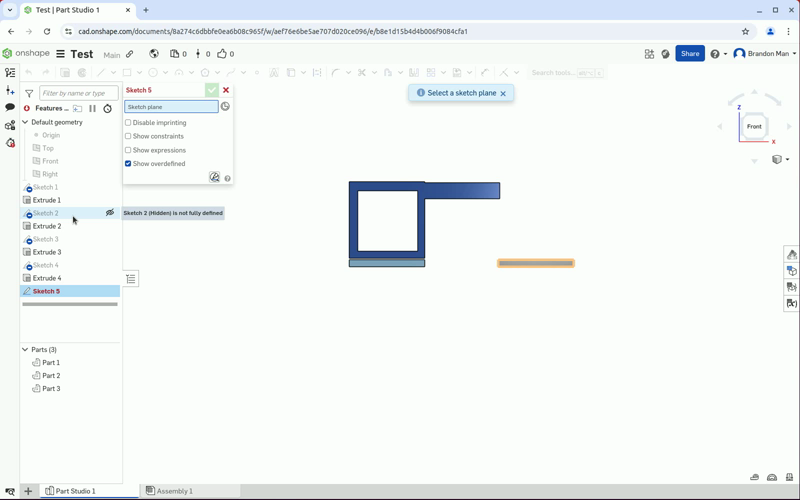
scroll(3)
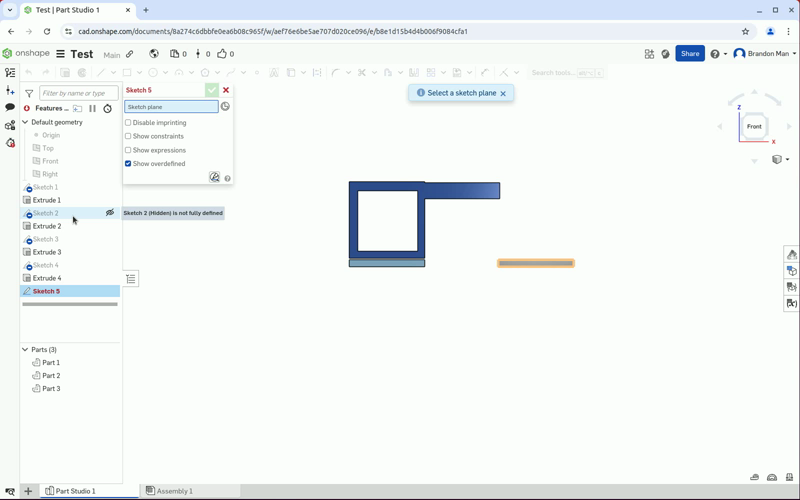
mouse_move(73, 163)
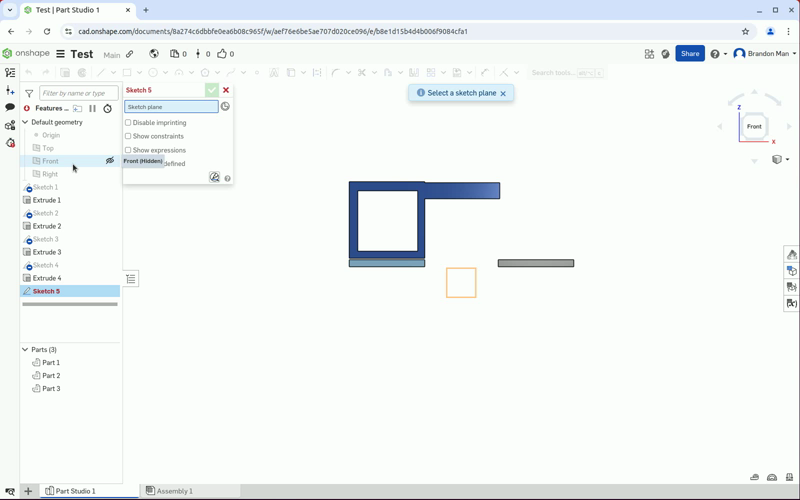
click(73, 163)
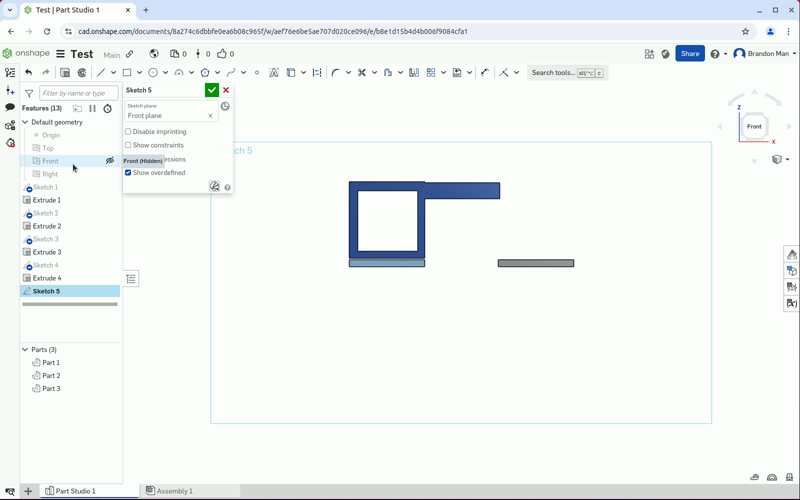
mouse_move(73, 352)
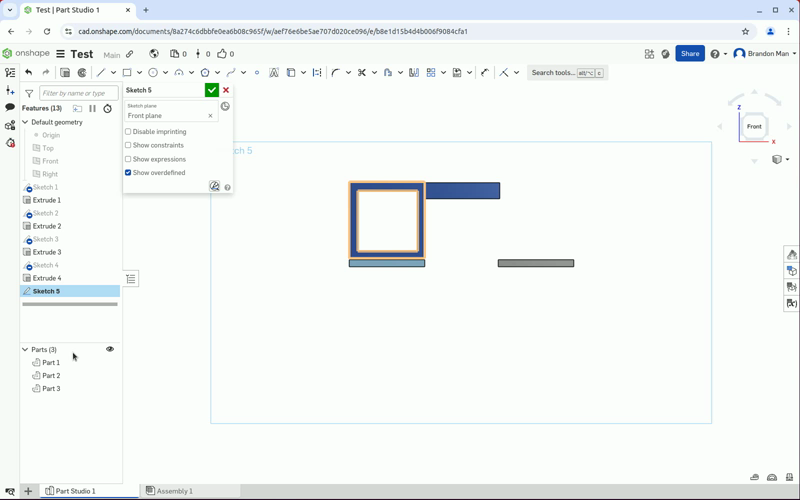
key(y)
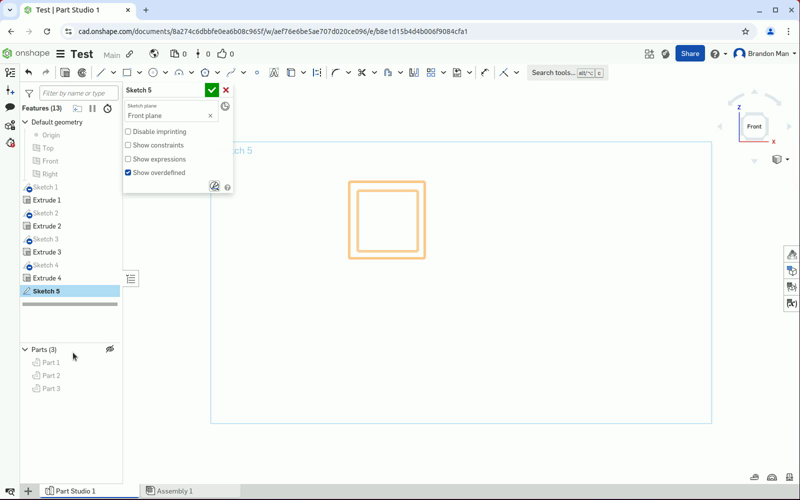
key(l)
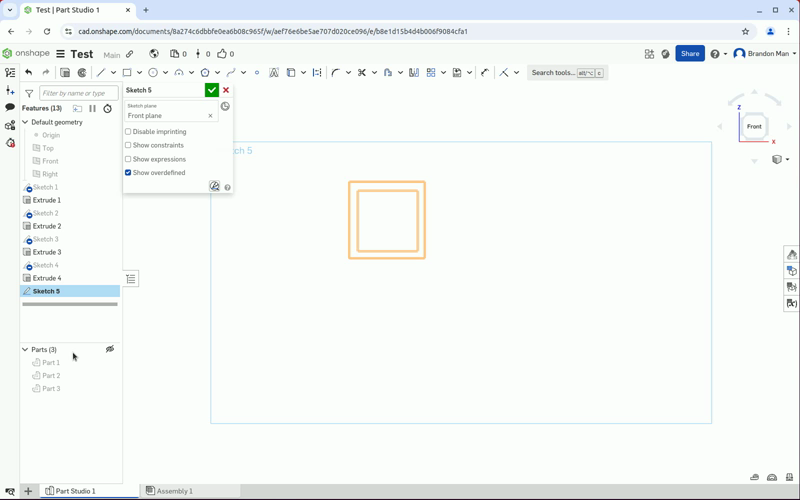
key_down(shift)
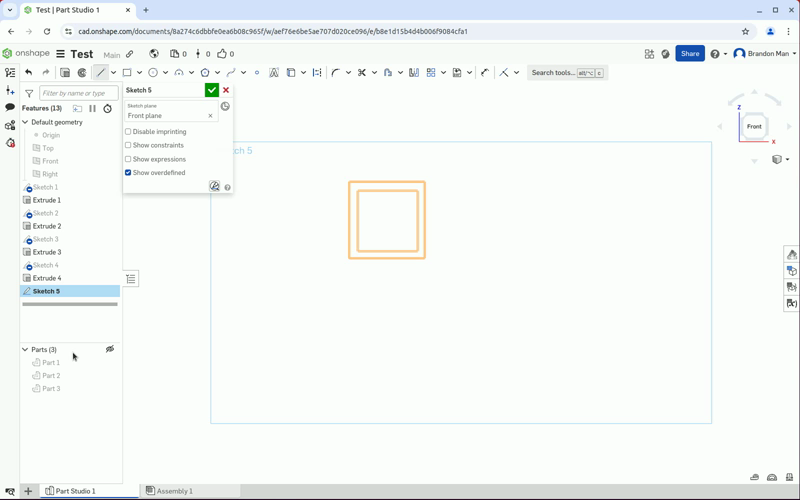
mouse_move(498, 258)
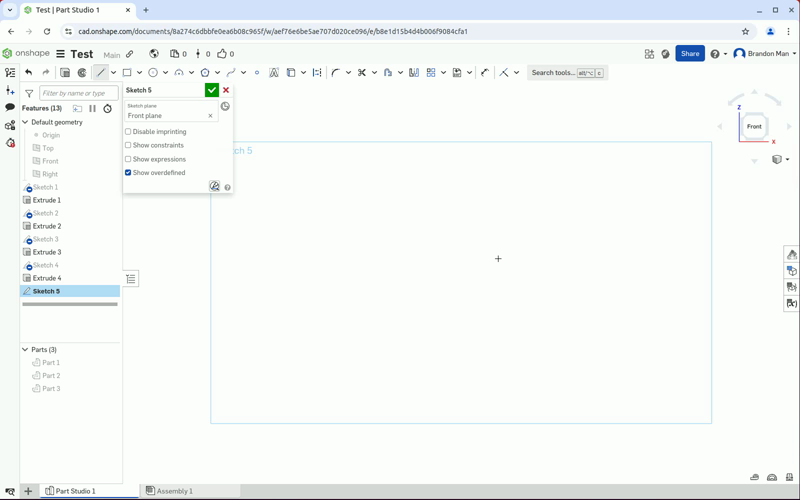
click(498, 258)
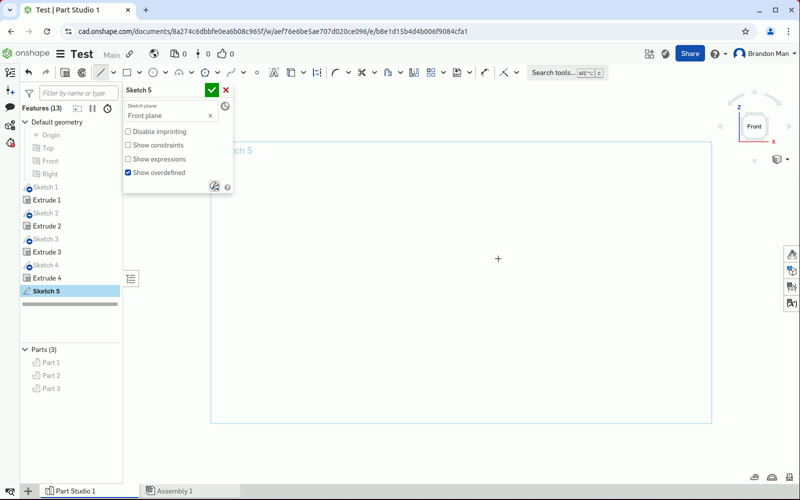
key_up(shift)
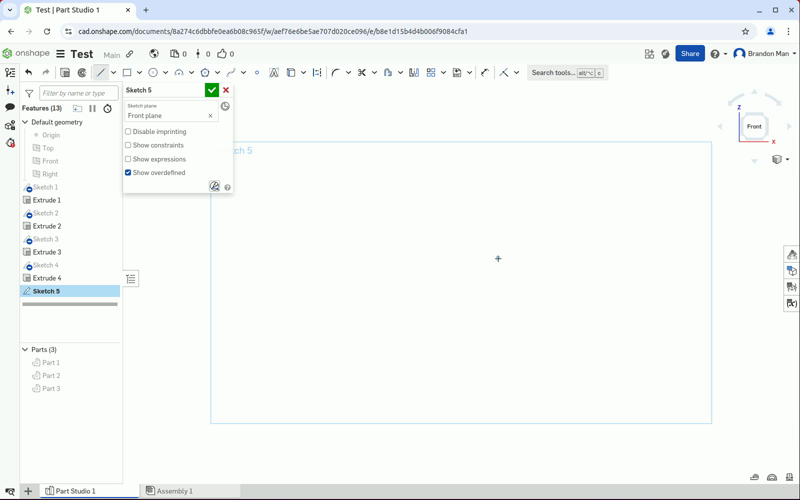
key_down(shift)
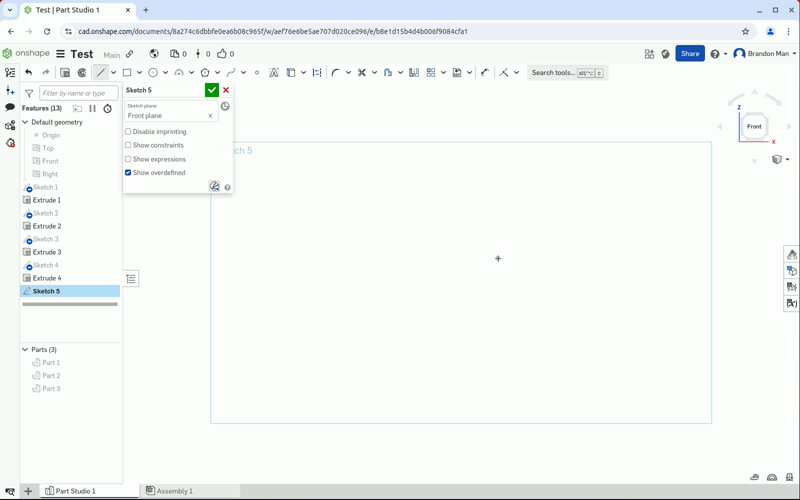
mouse_move(573, 258)
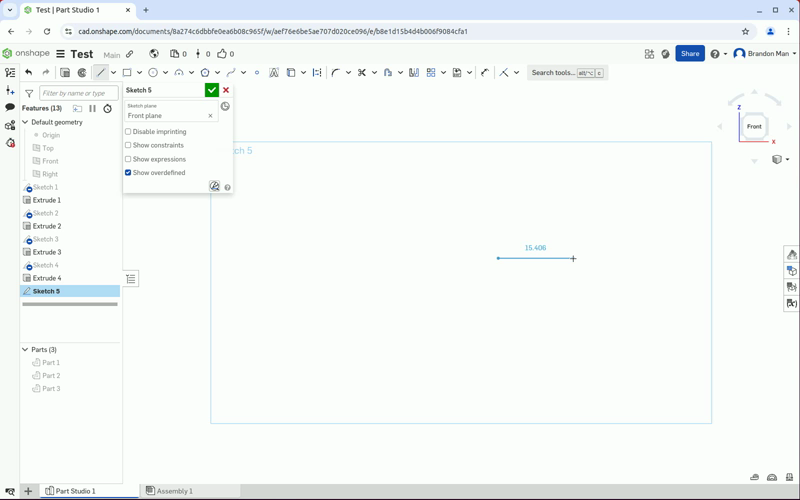
click(573, 258)
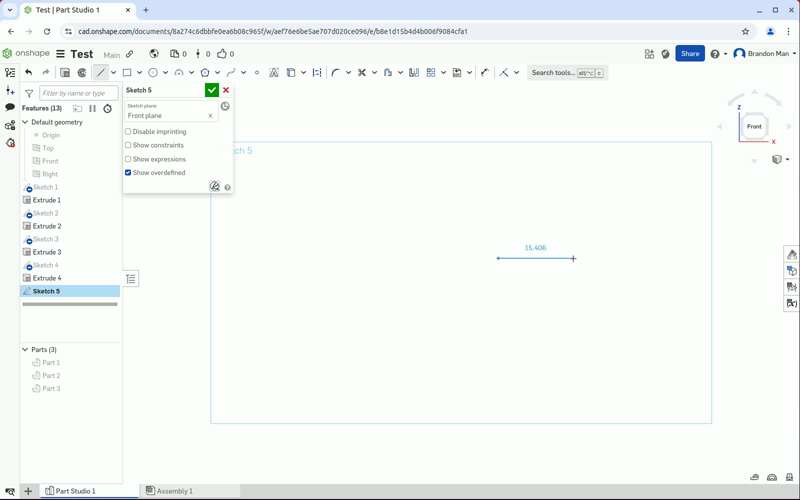
key_up(shift)
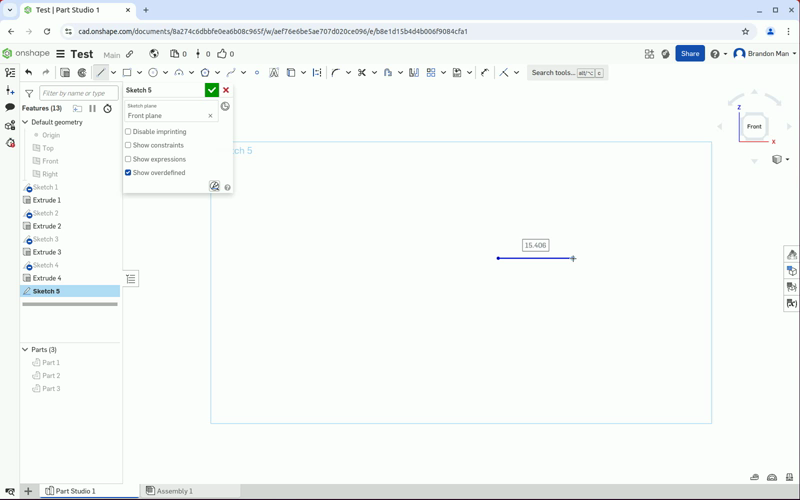
key_down(shift)
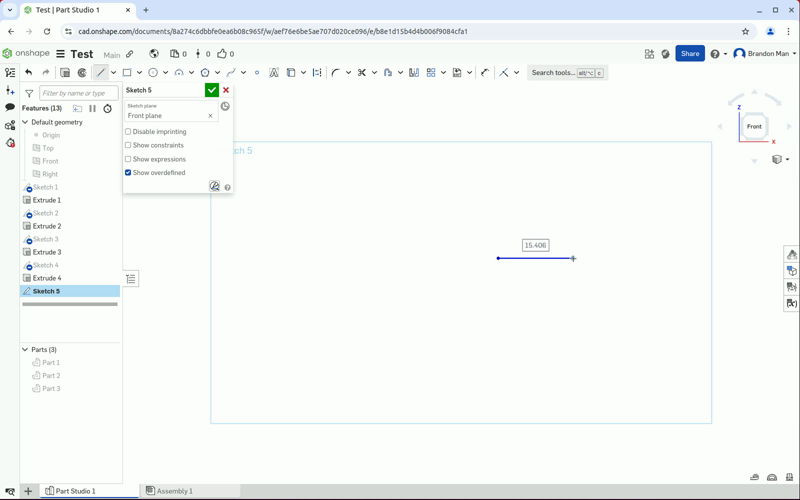
mouse_move(573, 181)
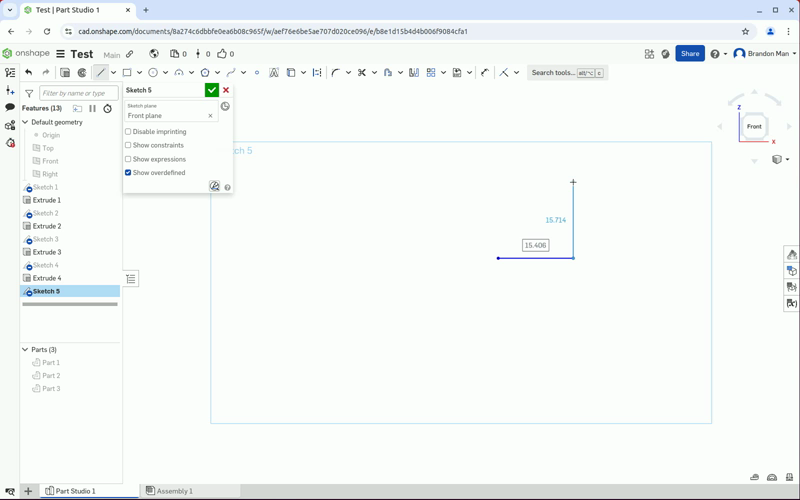
click(573, 181)
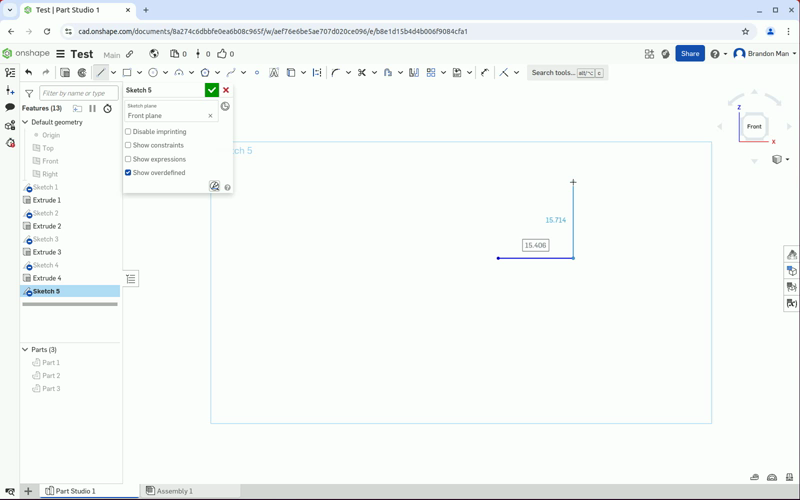
key_up(shift)
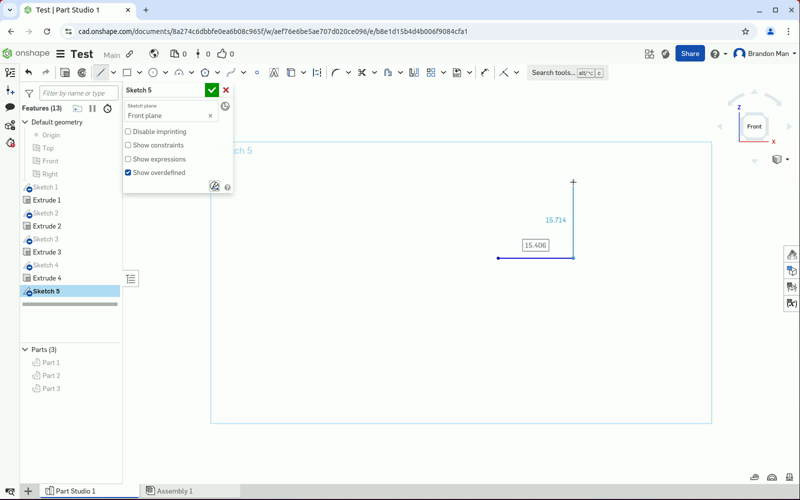
key_down(shift)
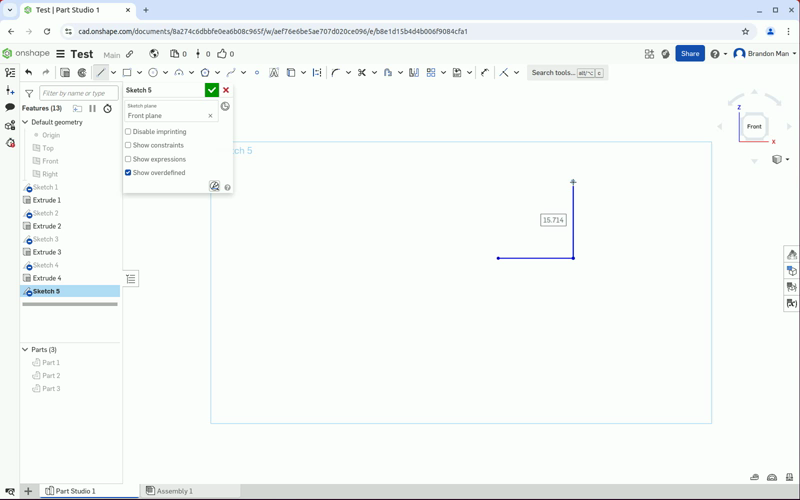
mouse_move(498, 181)
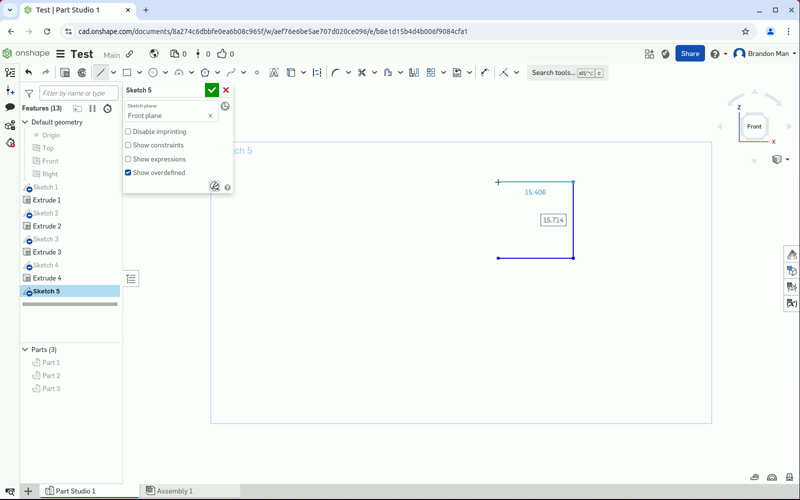
click(498, 181)
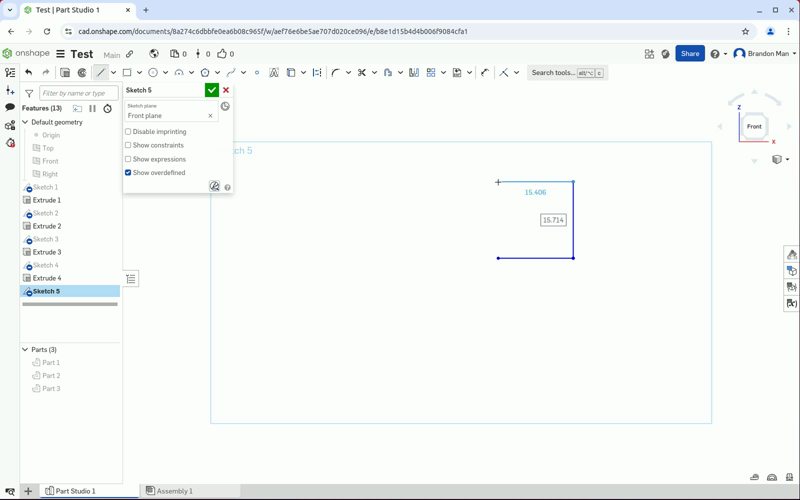
key_up(shift)
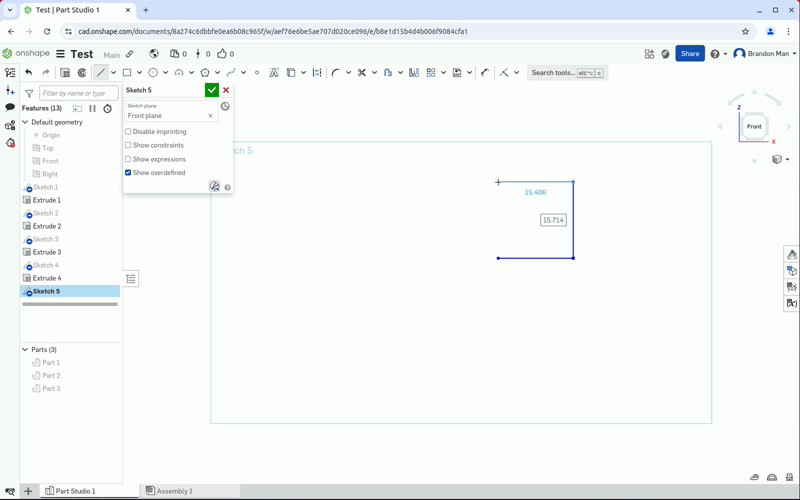
key_down(shift)
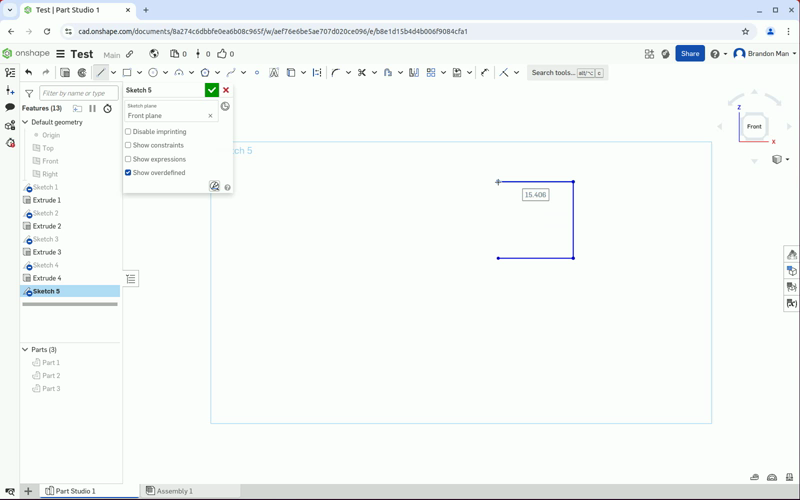
mouse_move(528, 181)
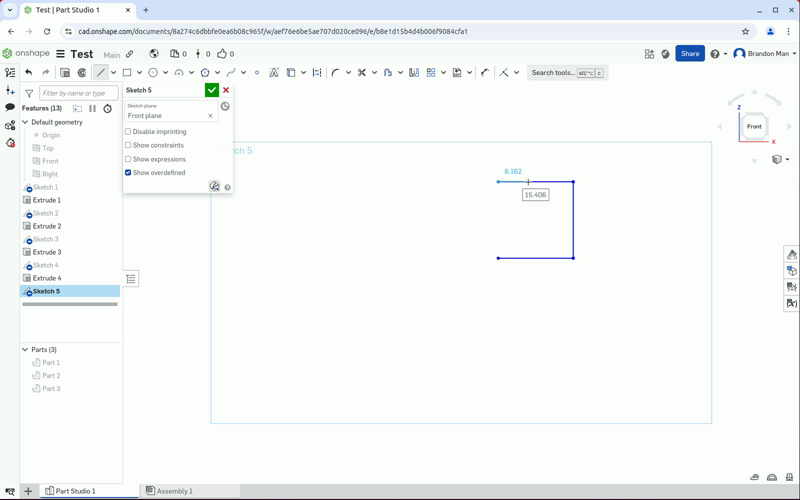
mouse_move(498, 198)
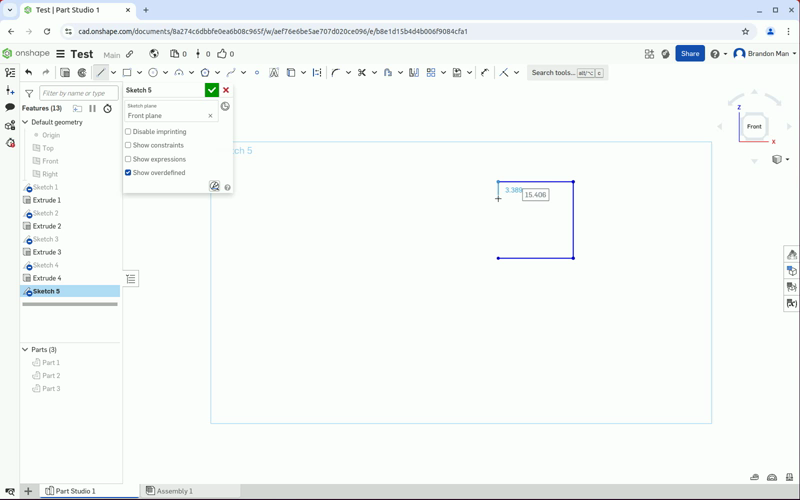
click(498, 198)
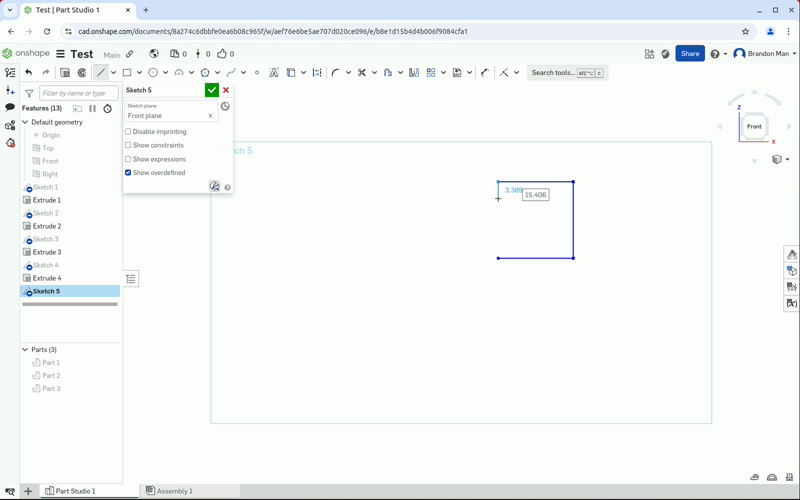
key_up(shift)
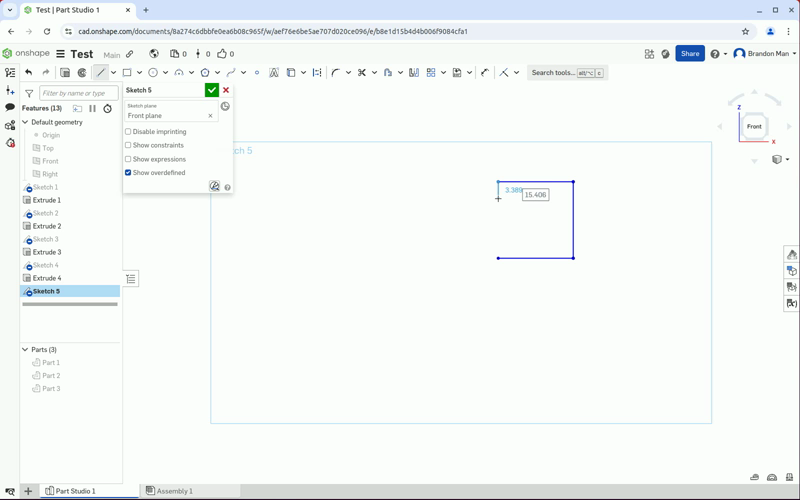
key_down(shift)
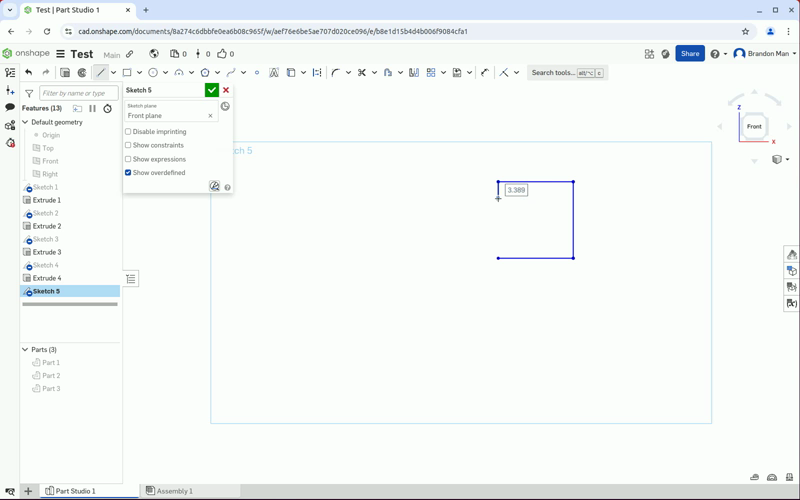
mouse_move(498, 258)
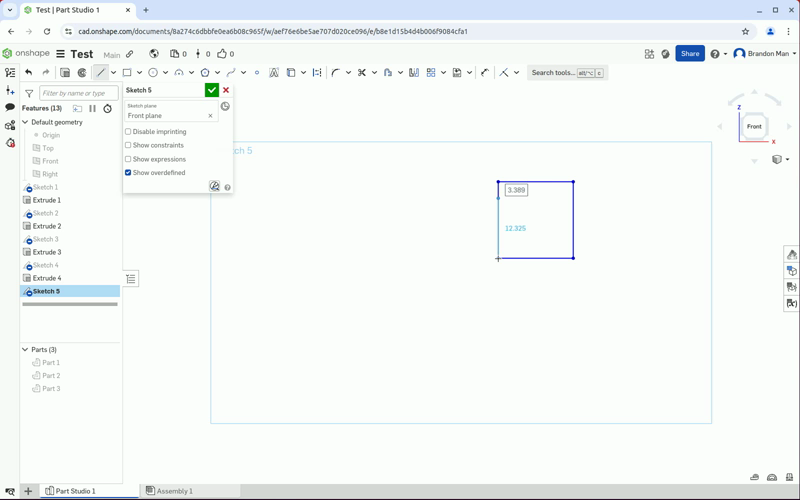
key_up(shift)
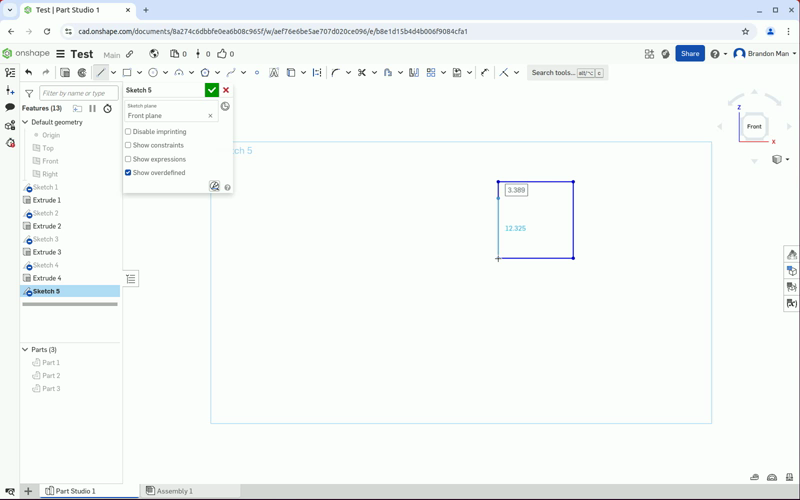
click(498, 258)
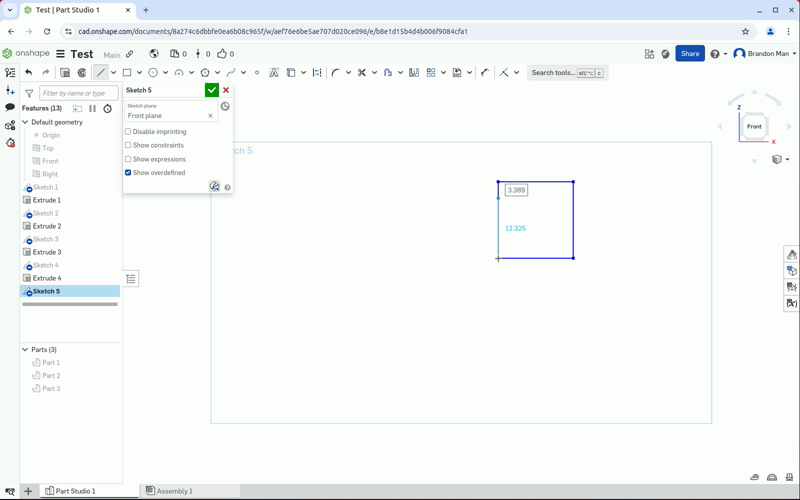
key(esc)
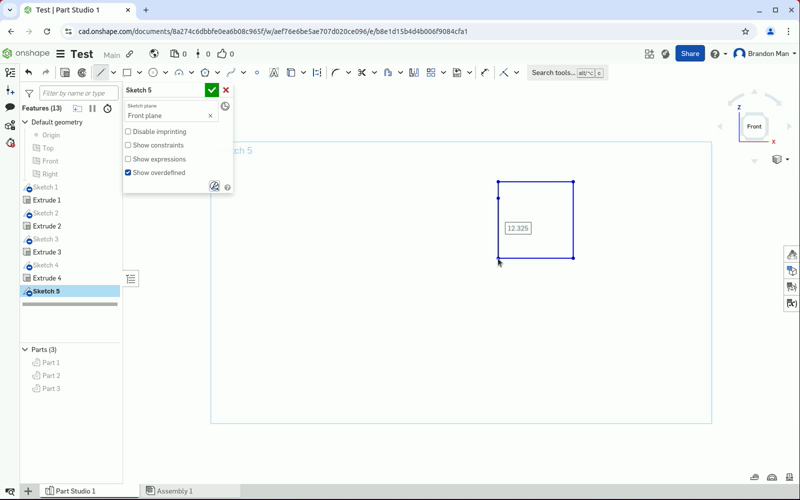
key(l)
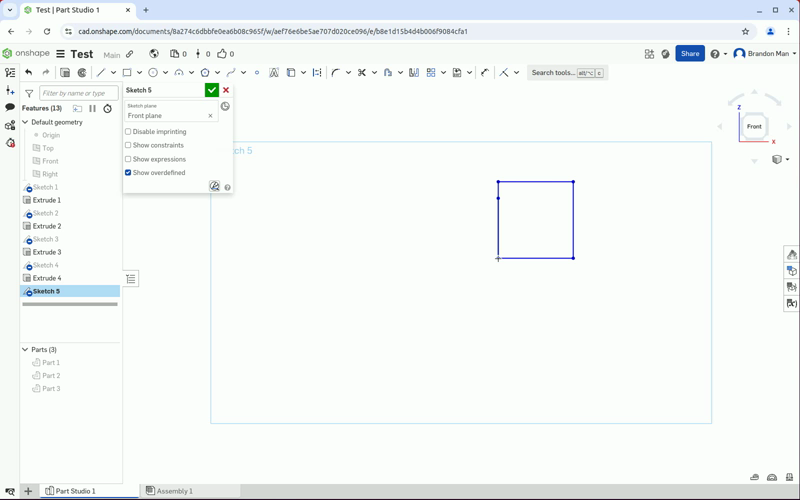
key_down(shift)
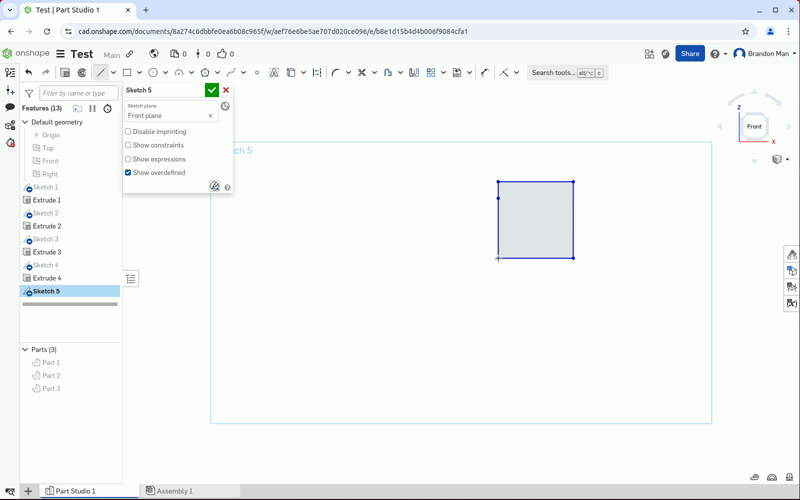
mouse_move(504, 251)
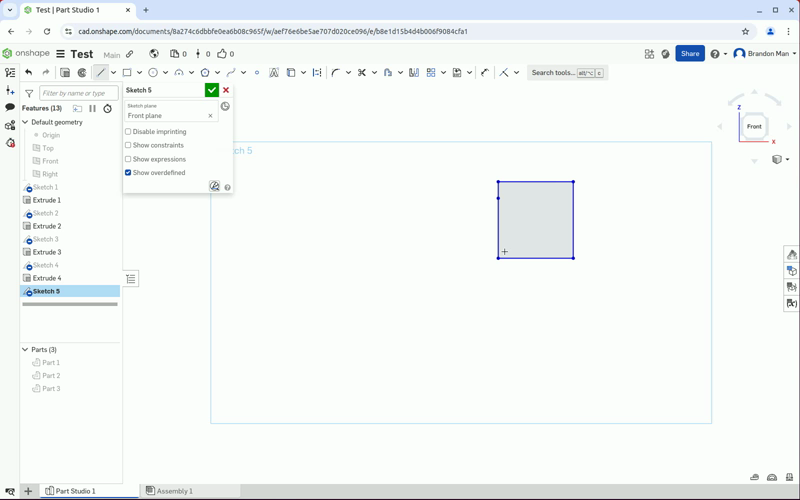
click(504, 251)
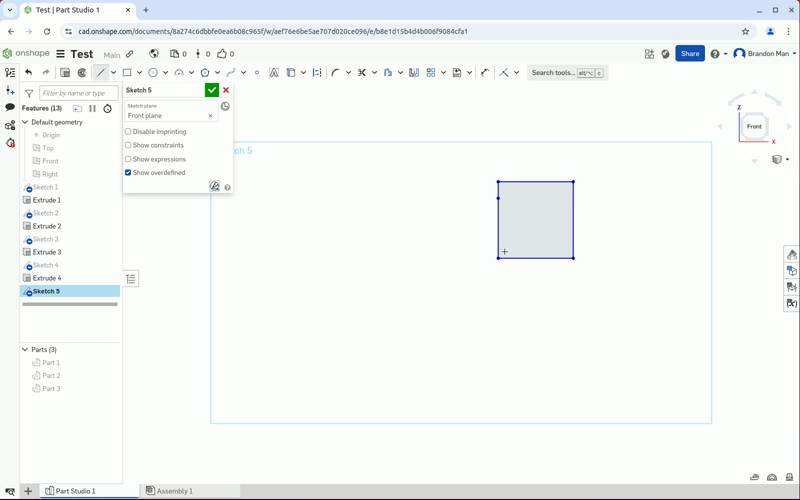
key_up(shift)
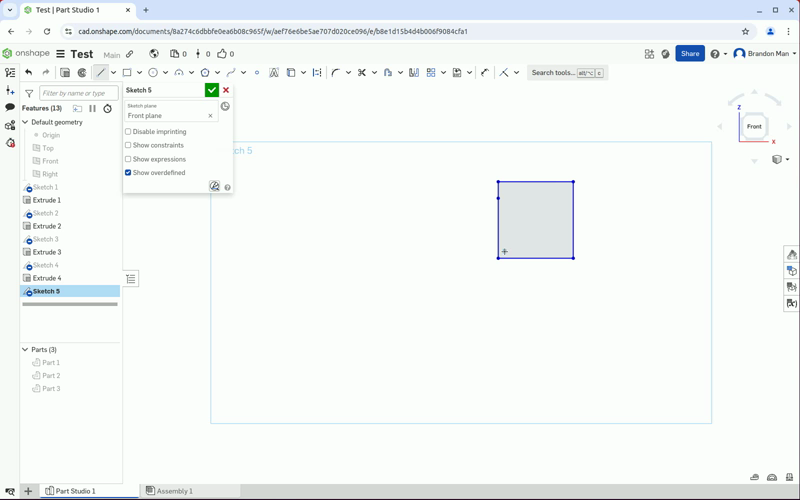
key_down(shift)
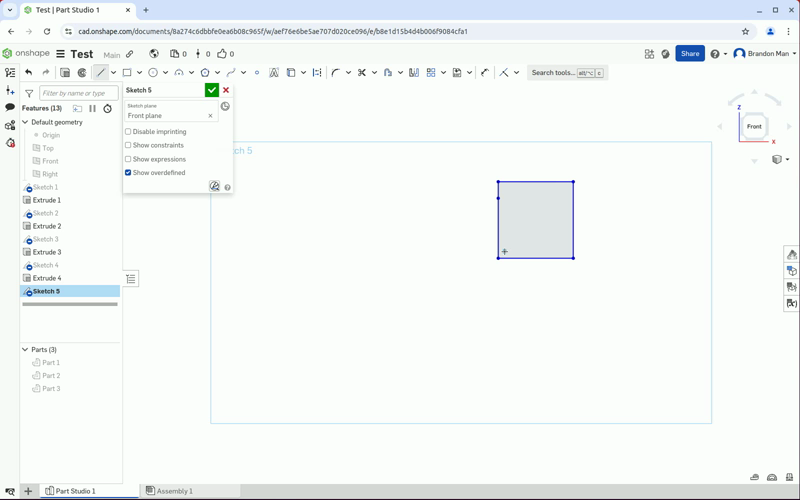
mouse_move(534, 251)
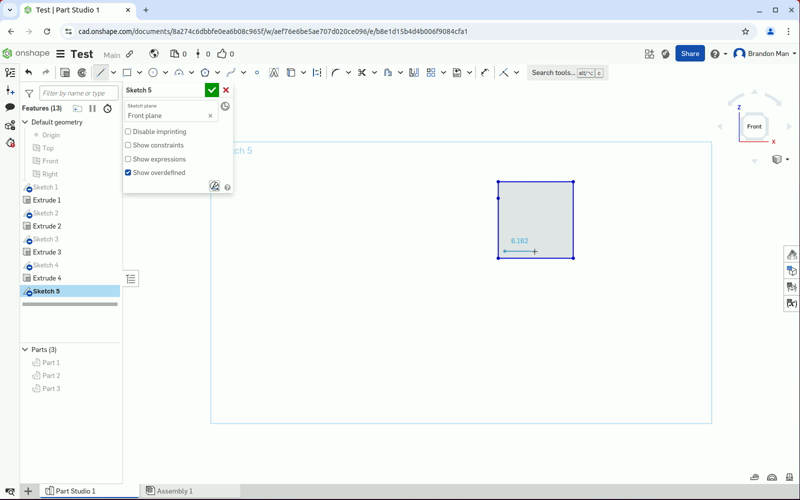
mouse_move(564, 251)
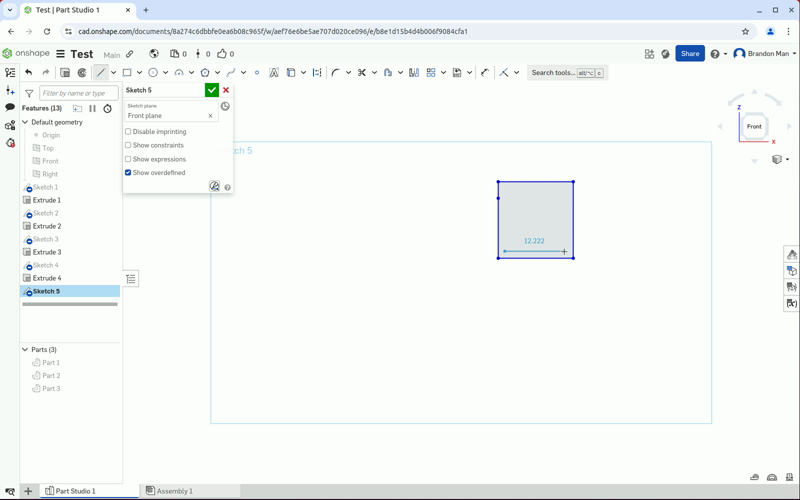
click(564, 251)
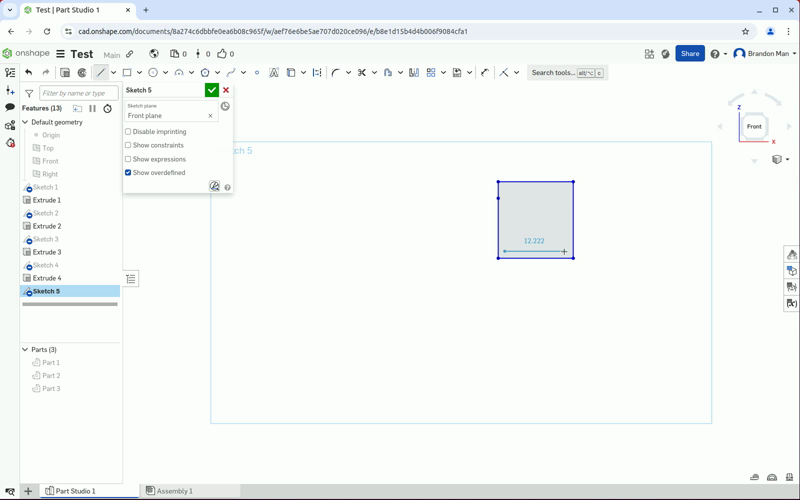
key_up(shift)
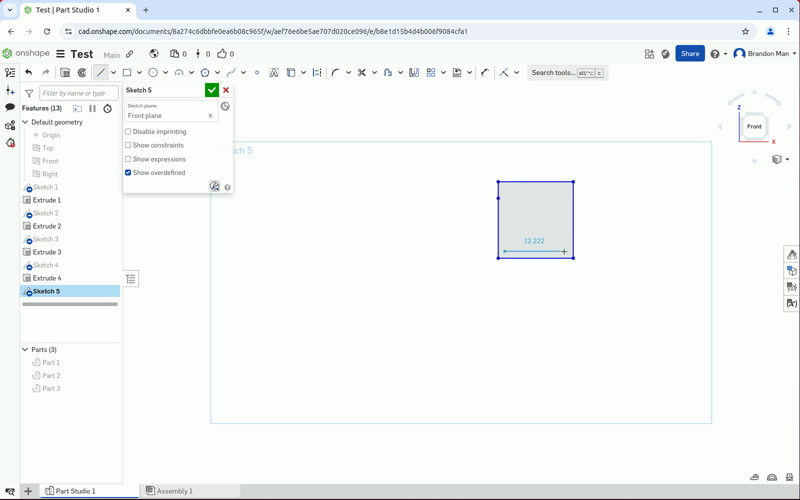
key_down(shift)
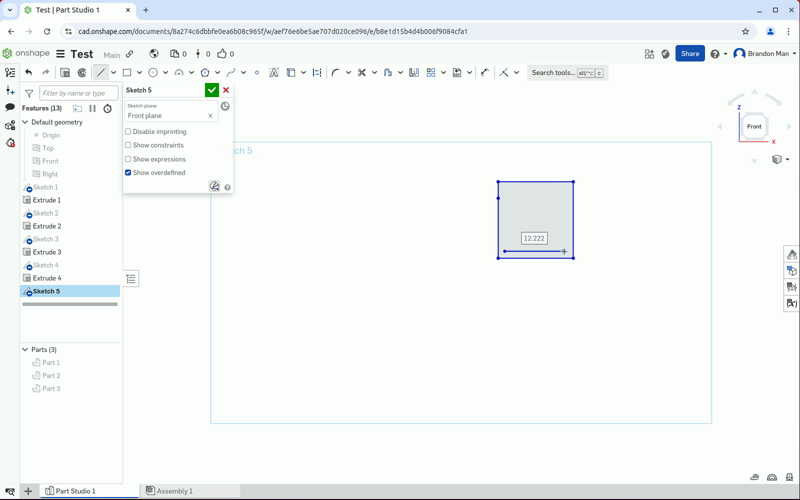
mouse_move(564, 190)
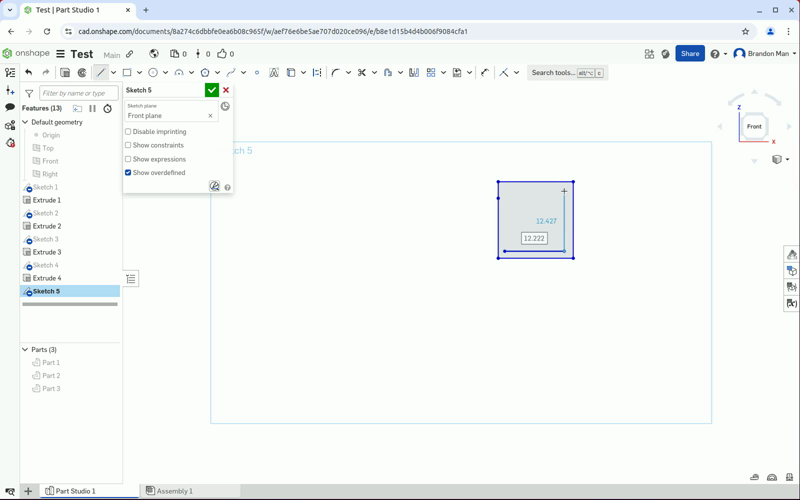
click(564, 190)
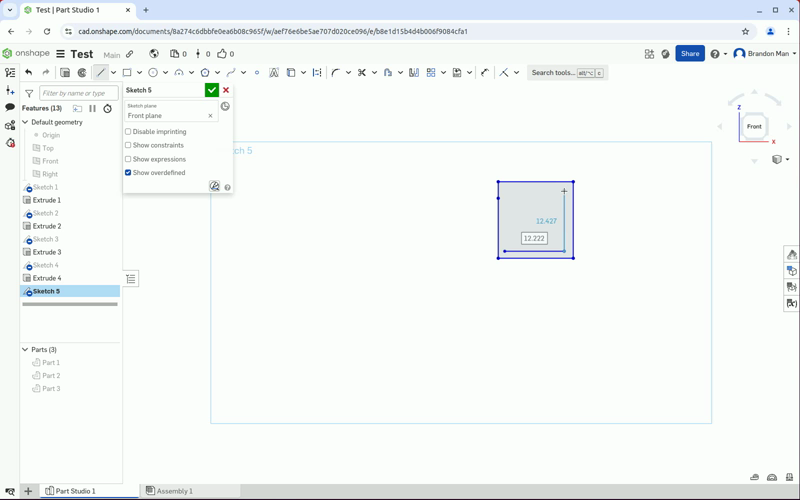
key_up(shift)
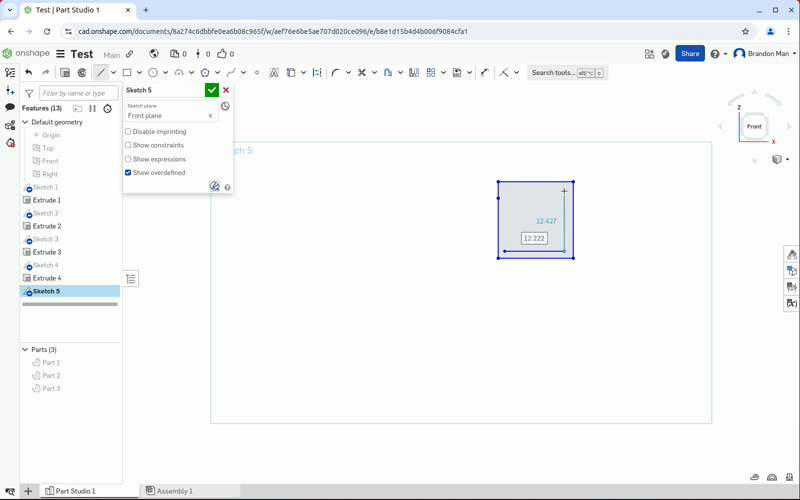
key_down(shift)
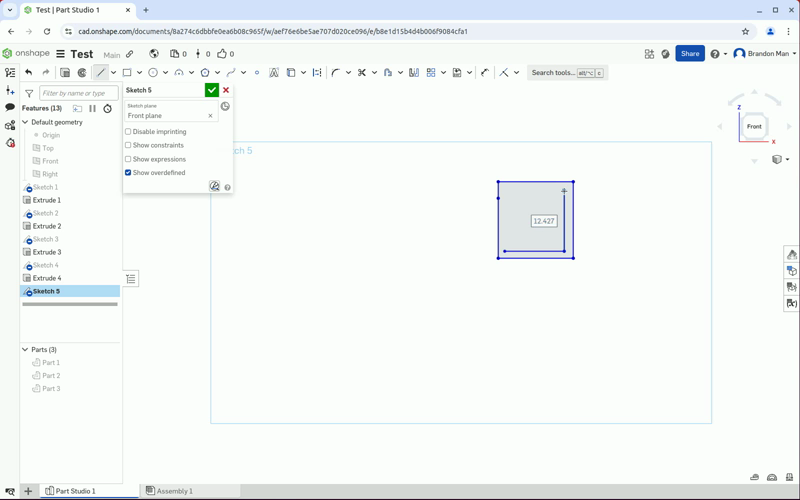
mouse_move(589, 190)
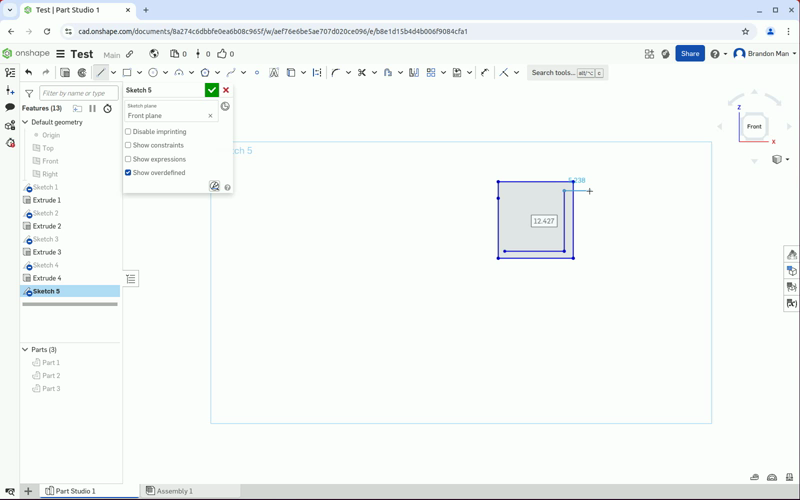
mouse_move(504, 190)
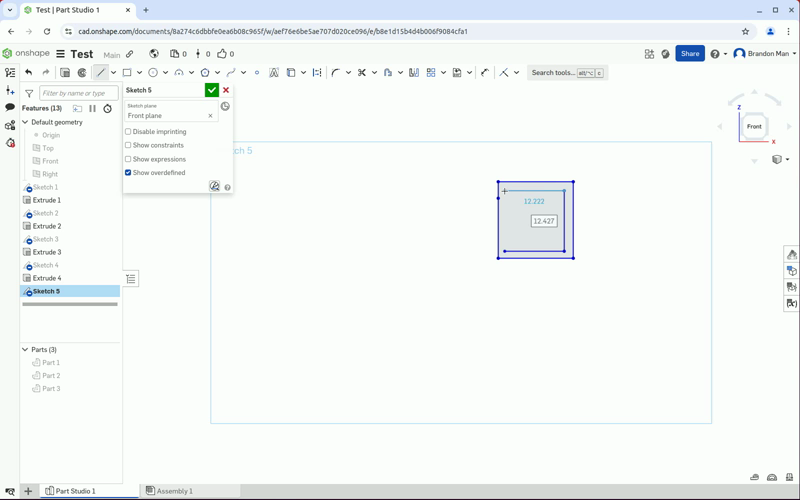
click(504, 190)
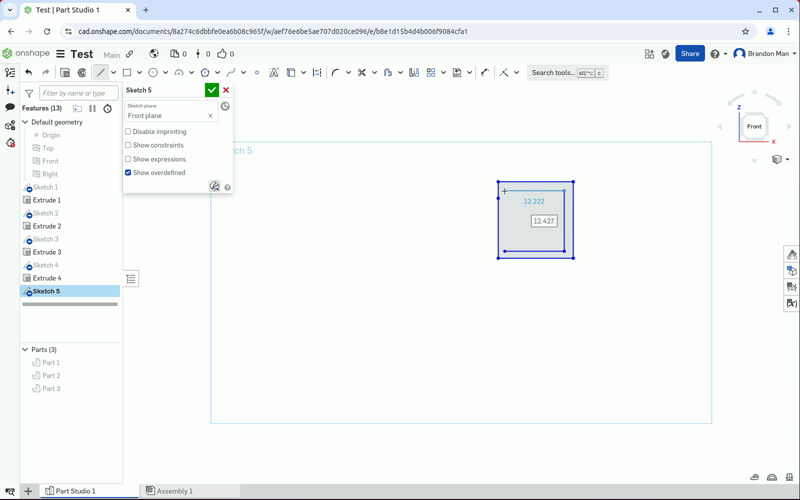
key_up(shift)
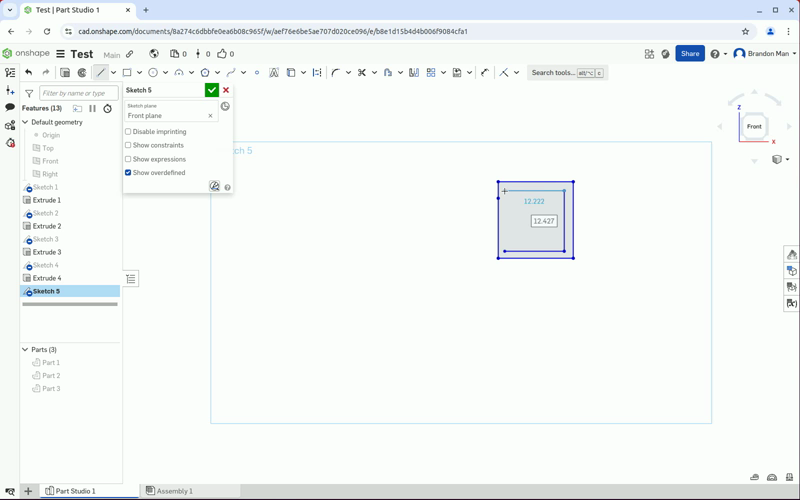
key_down(shift)
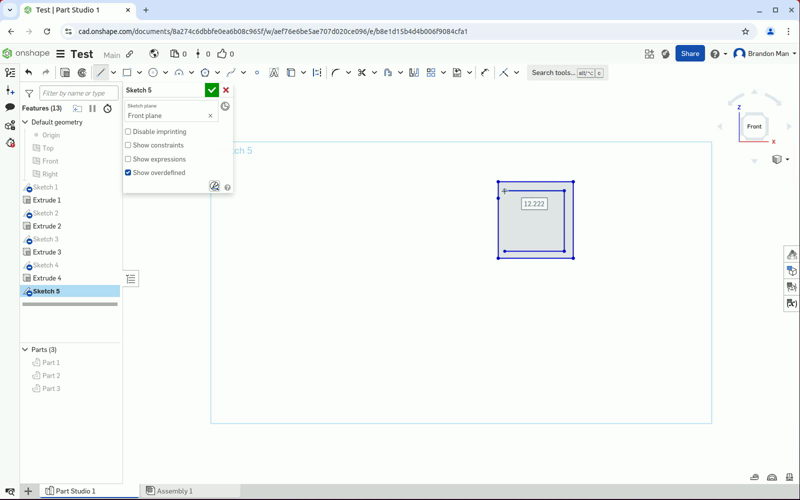
mouse_move(504, 251)
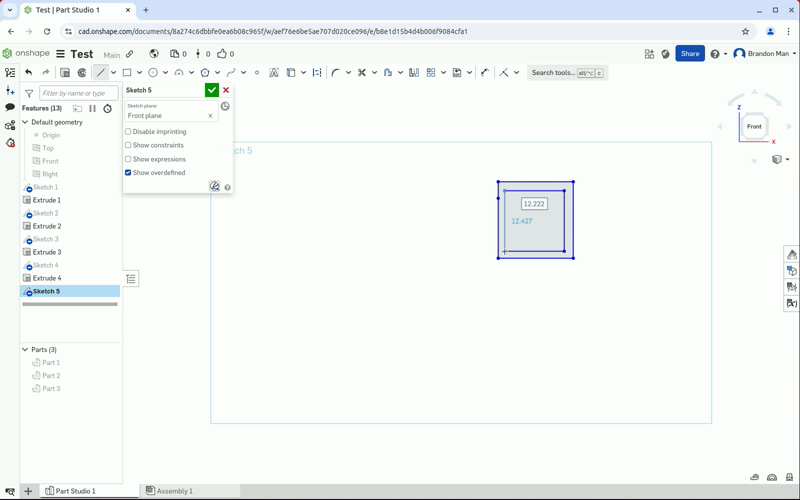
key_up(shift)
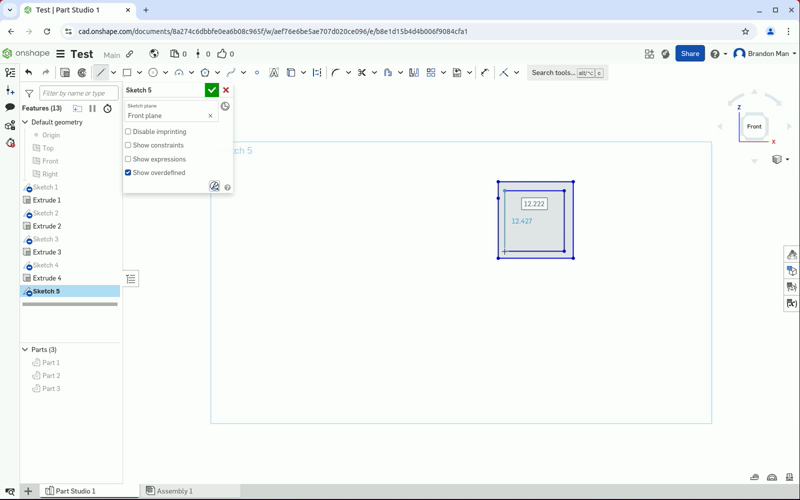
click(504, 251)
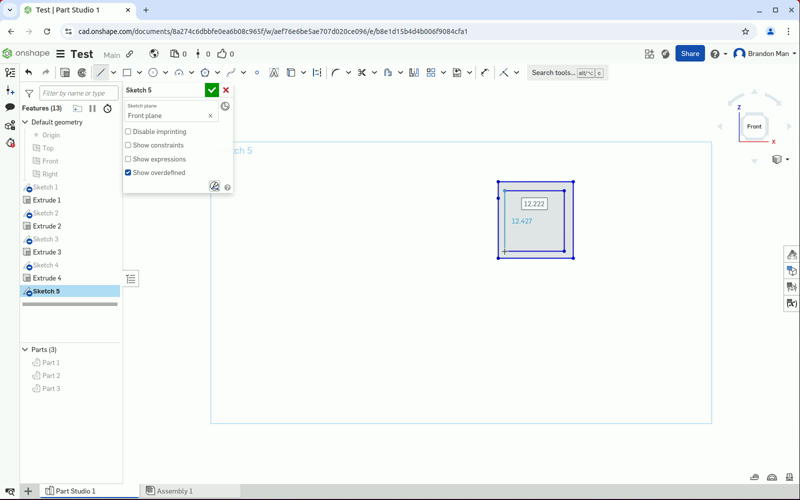
key(esc)
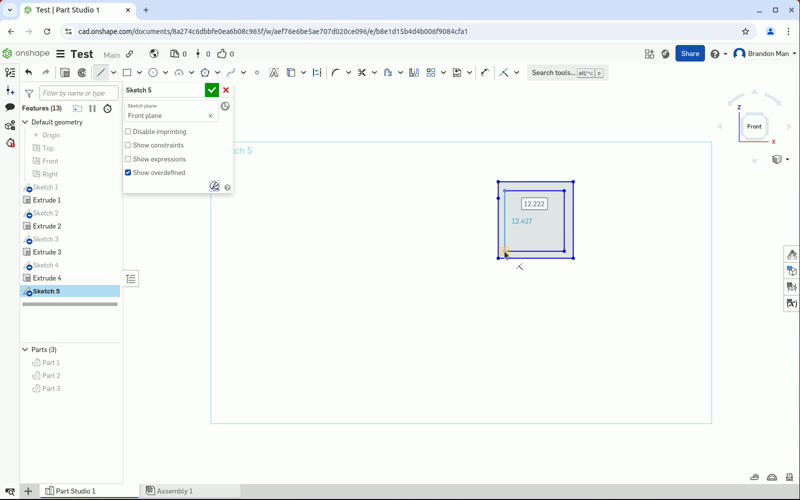
mouse_move(501, 187)
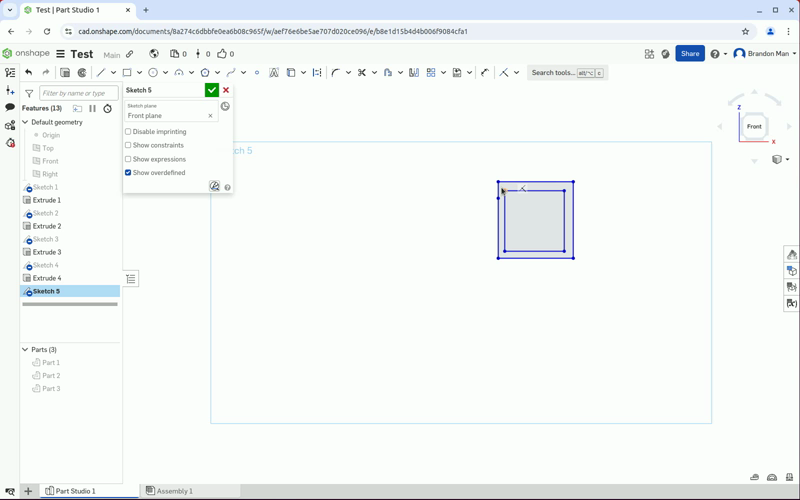
click(501, 187)
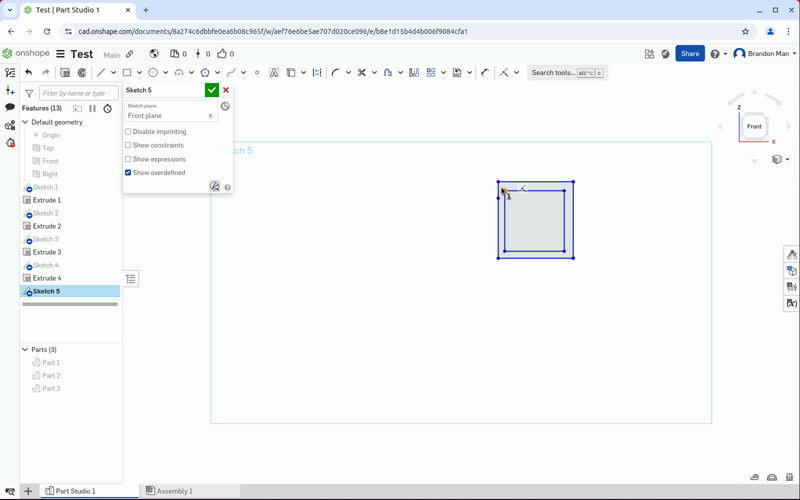
mouse_move(73, 352)
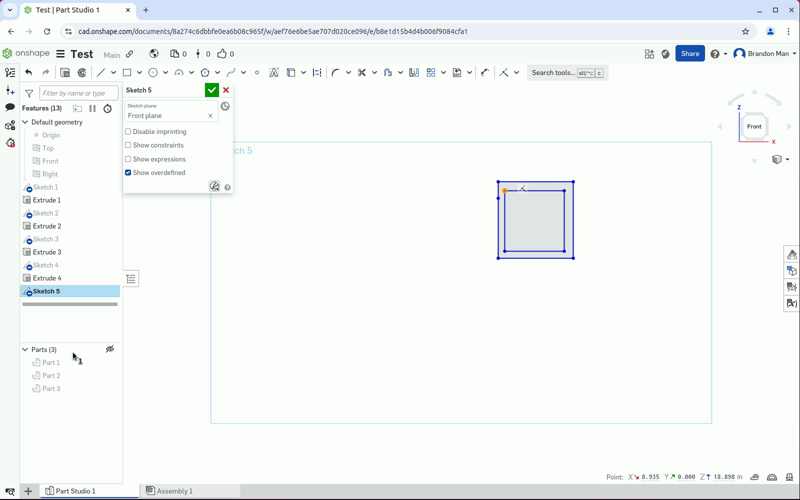
key(shift+y)
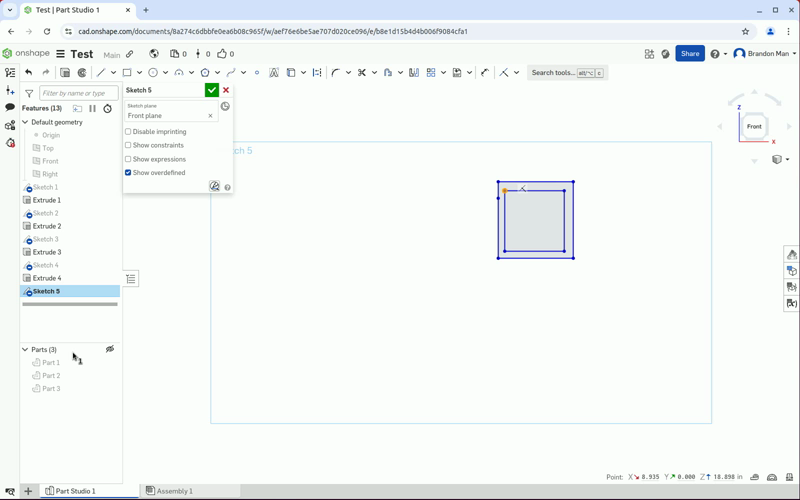
key(shift+e)
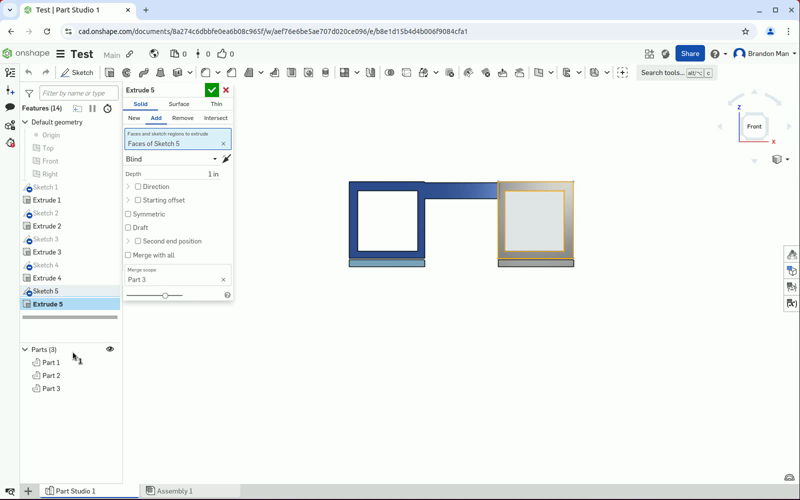
mouse_move(143, 106)
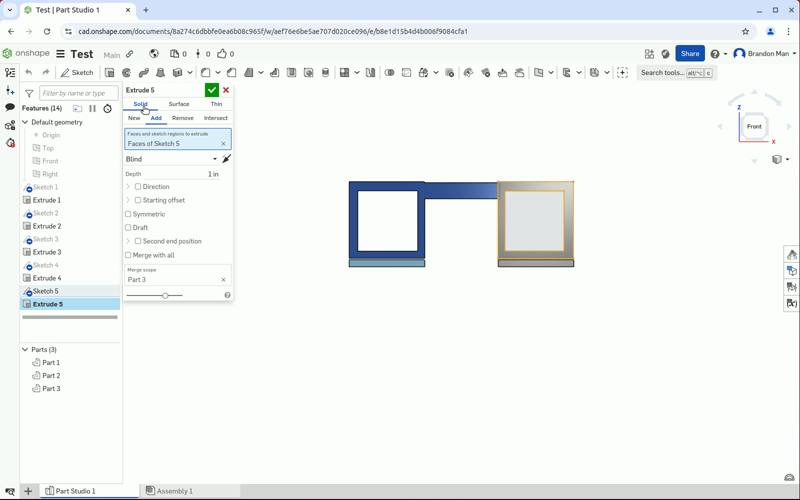
click(143, 106)
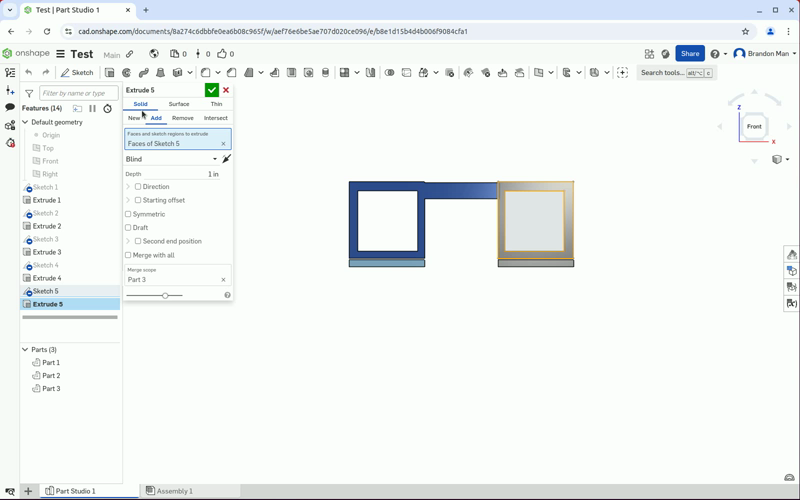
mouse_move(137, 120)
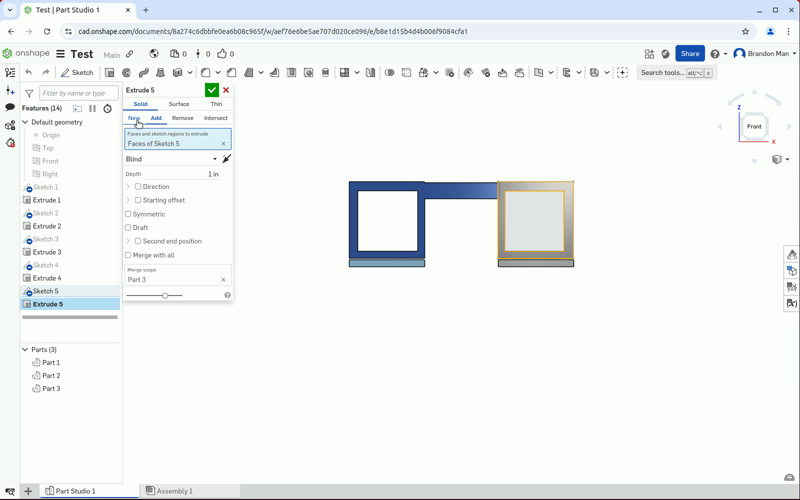
click(137, 120)
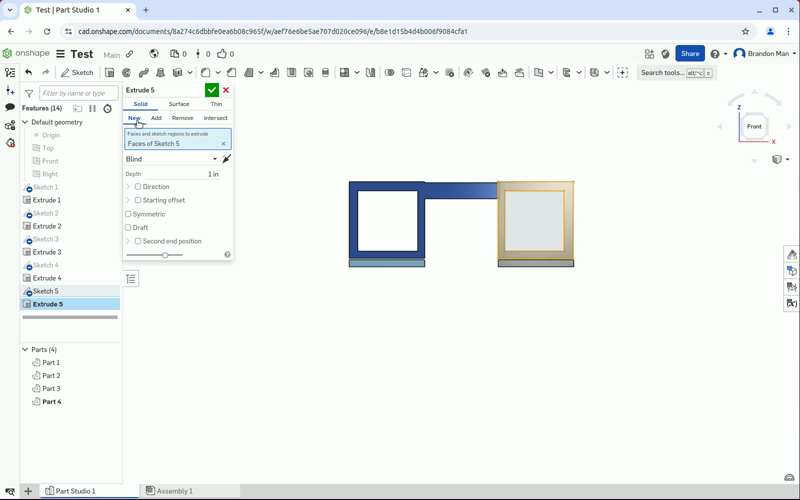
key(tab, 4)
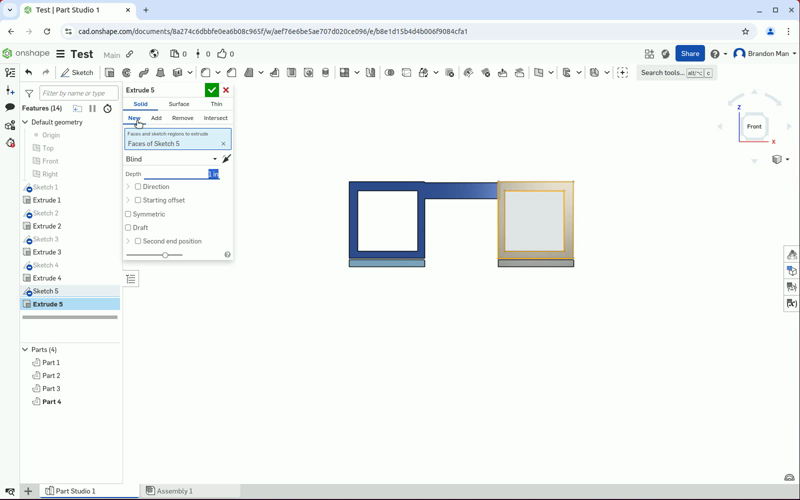
text(-1.926)
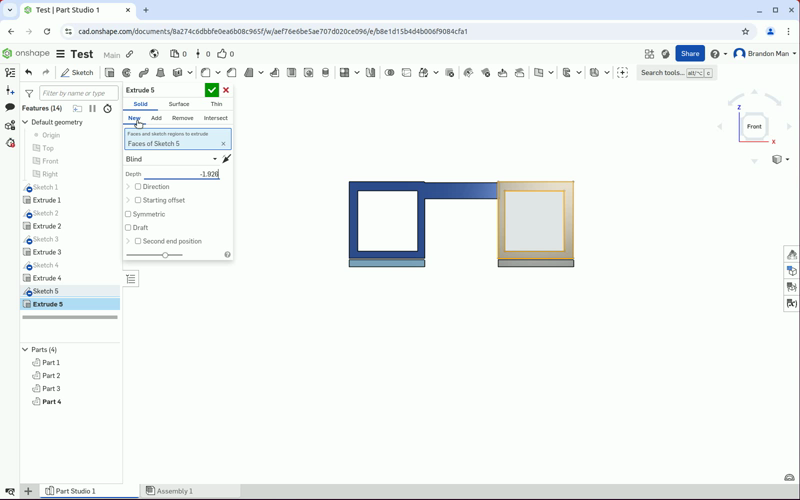
key(enter)
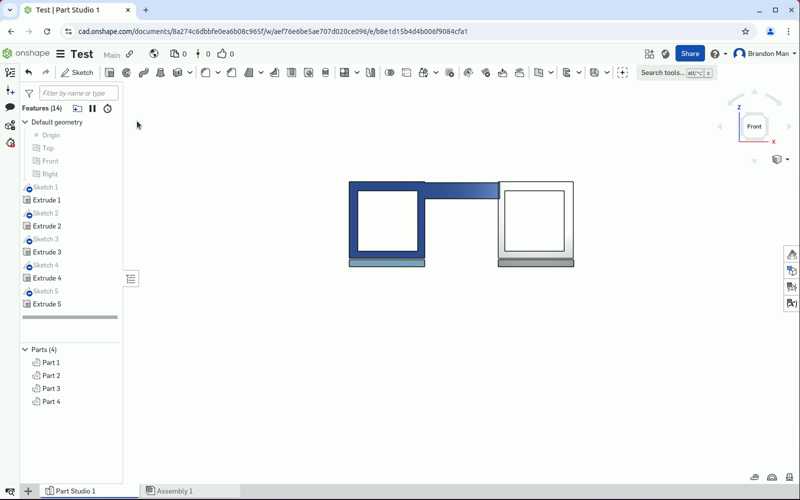
key(shift+h)
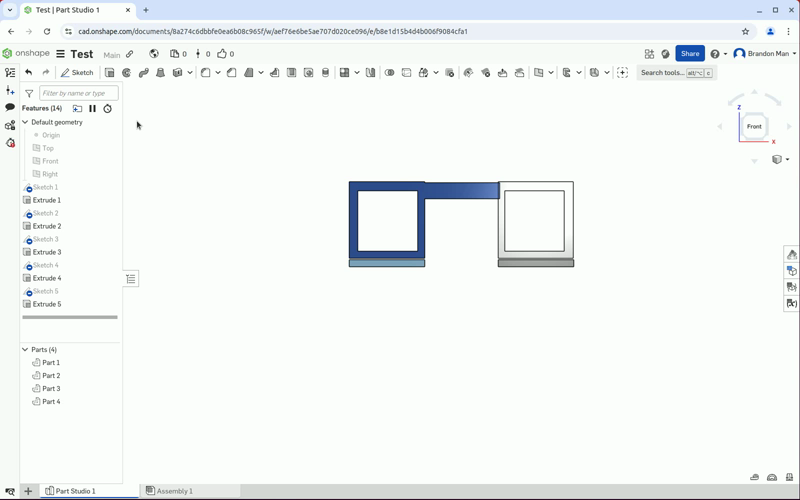
key(shift+h)
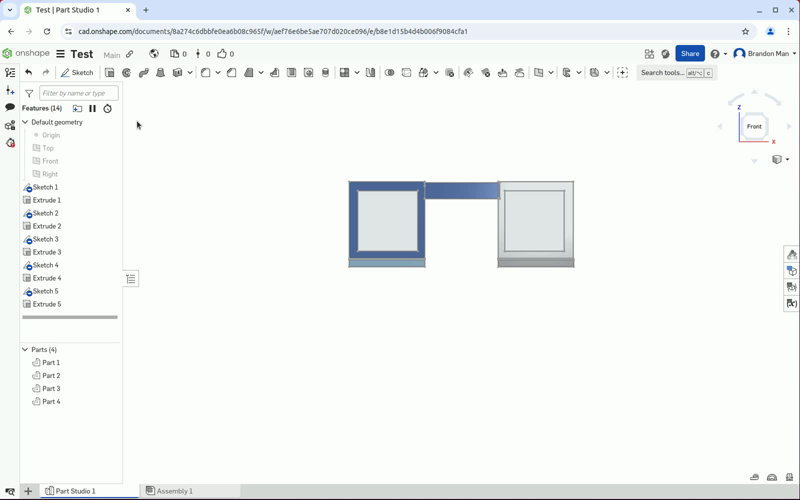
key(shift+7)
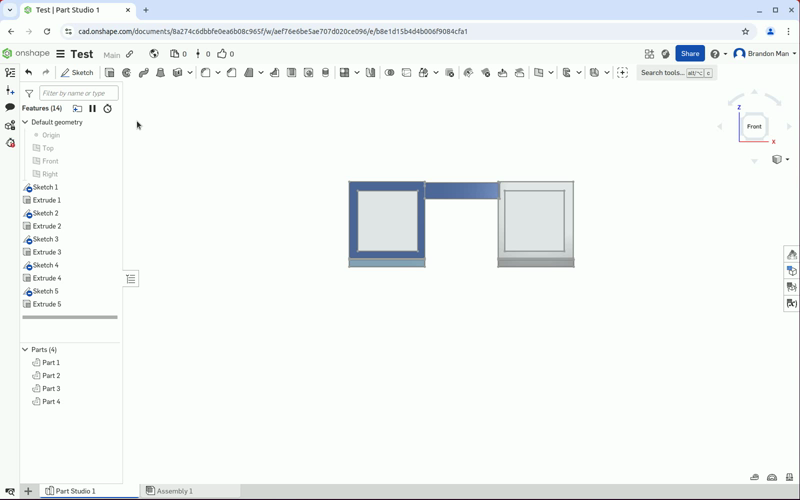
key(left, 2)
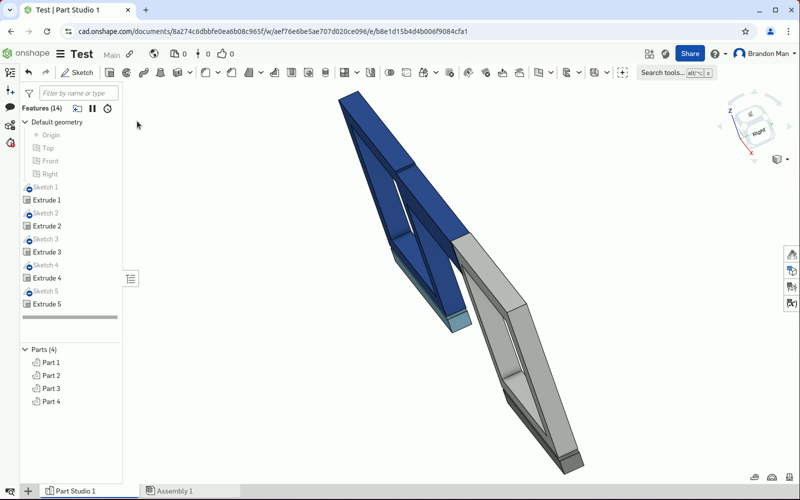
key(down, 2)
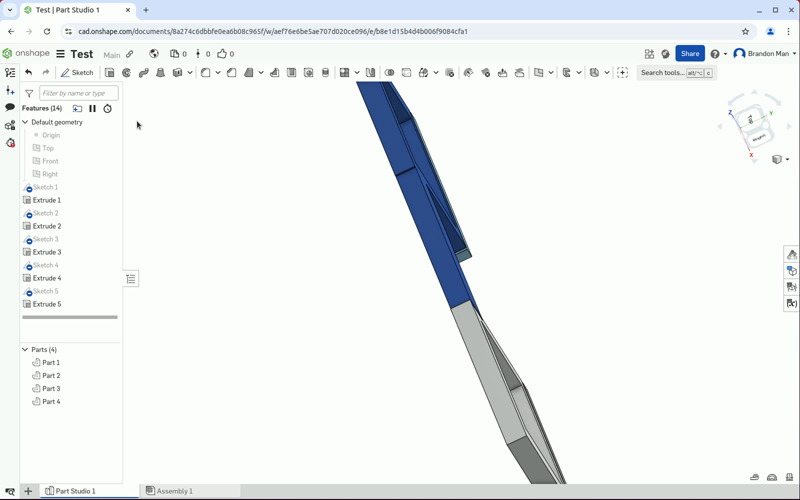
key(up, 2)
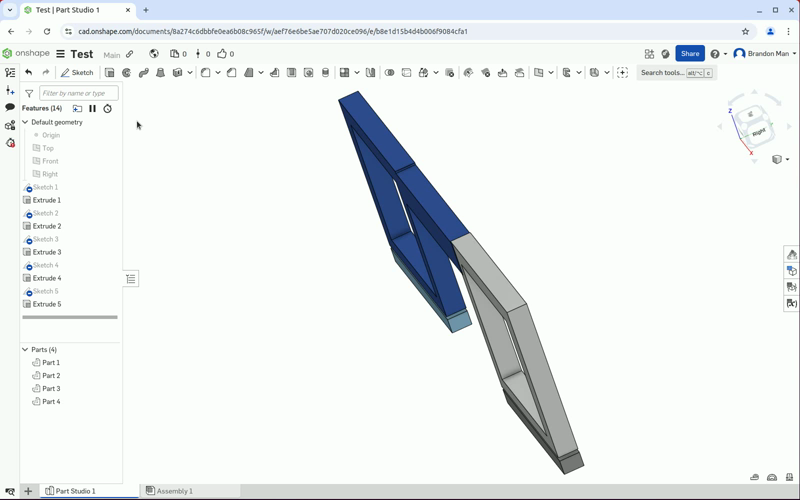
key(right, 2)
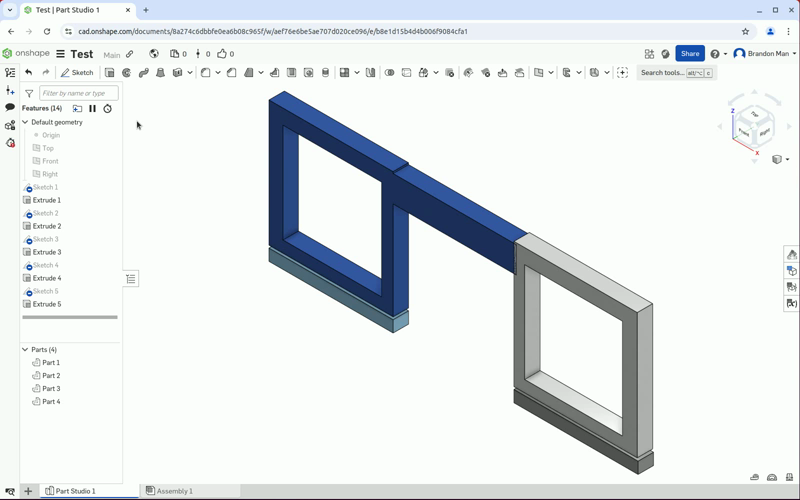
mouse_move(73, 189)
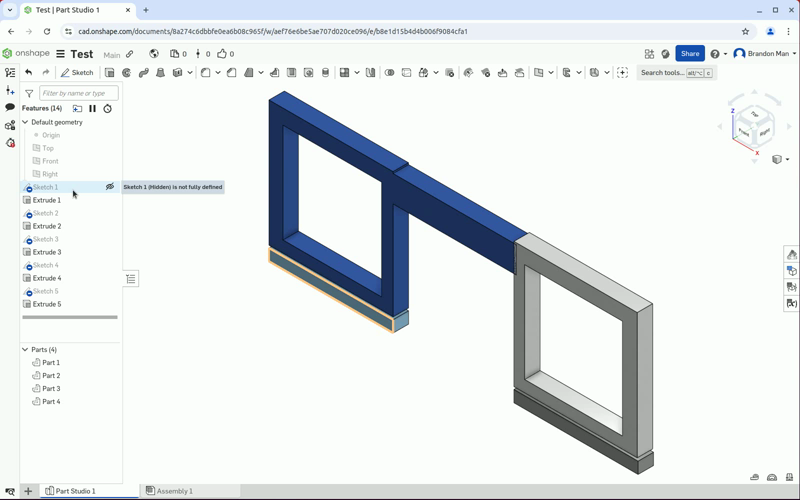
click(73, 189)